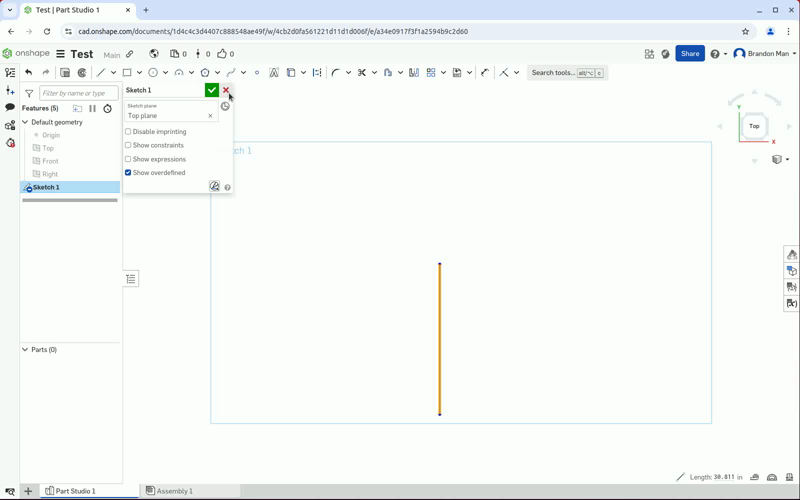
key(shift+h)
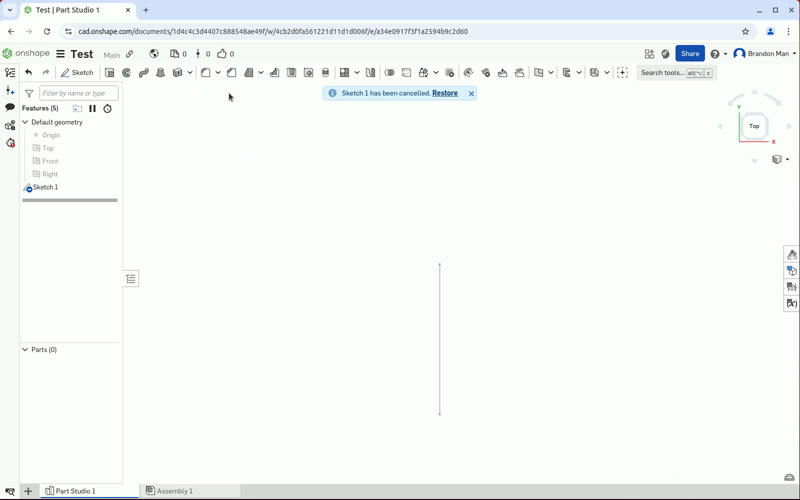
key(shift+s)
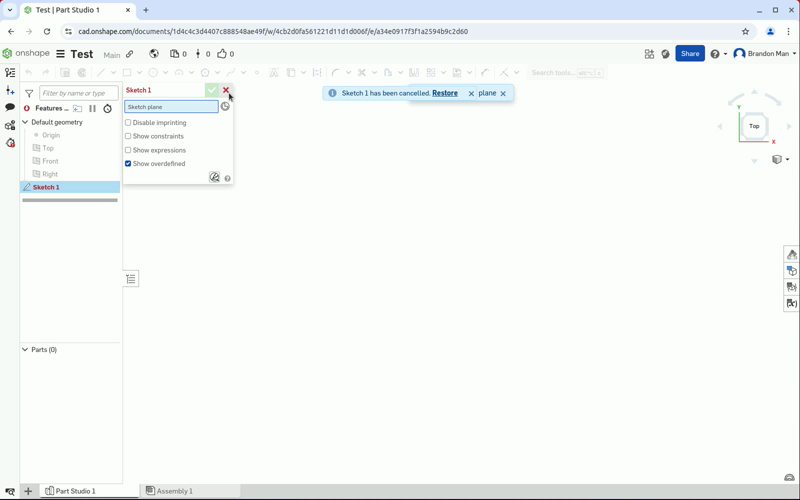
mouse_move(73, 150)
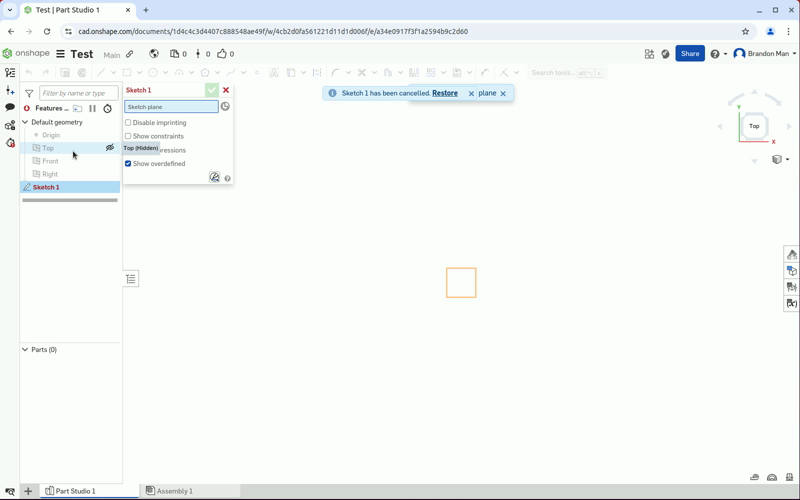
click(73, 150)
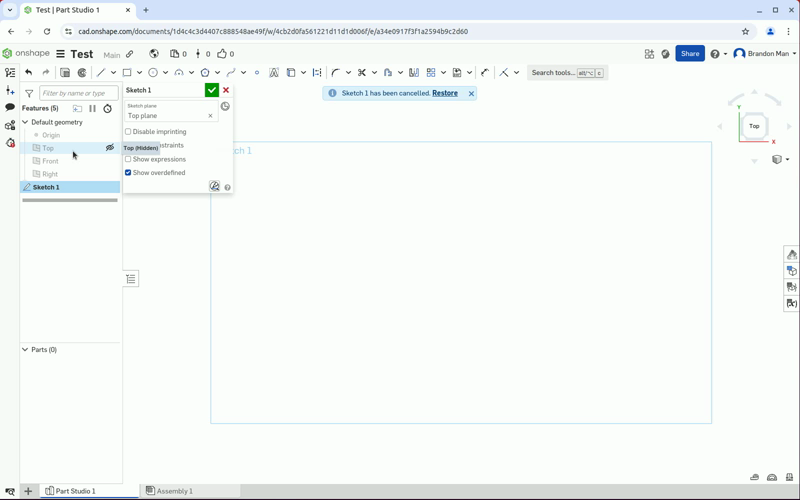
mouse_move(73, 352)
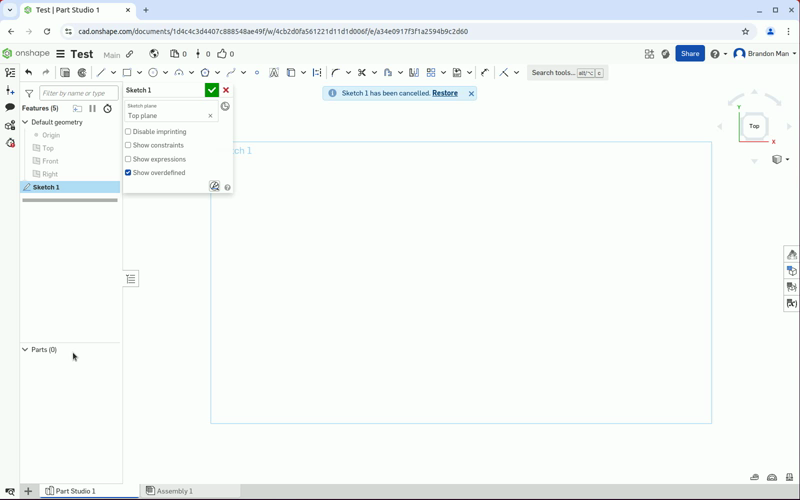
key(y)
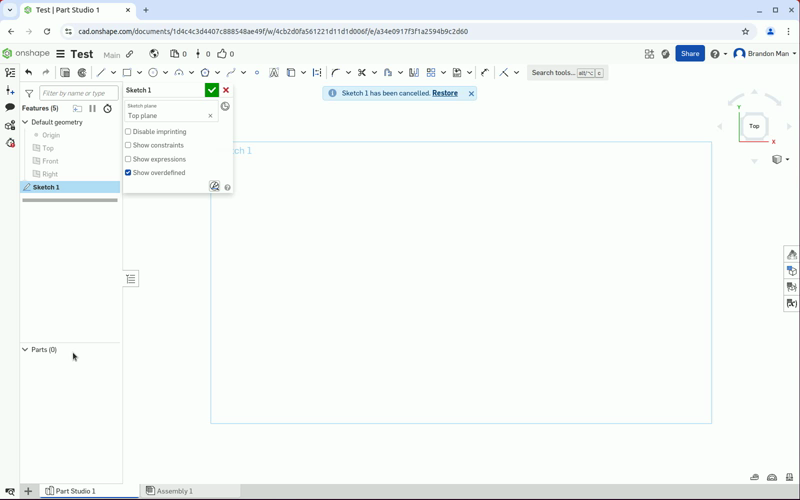
key(a)
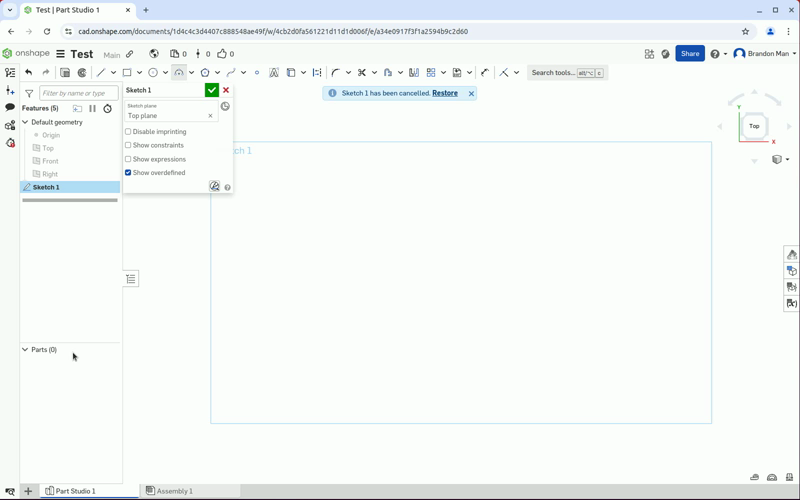
key_down(shift)
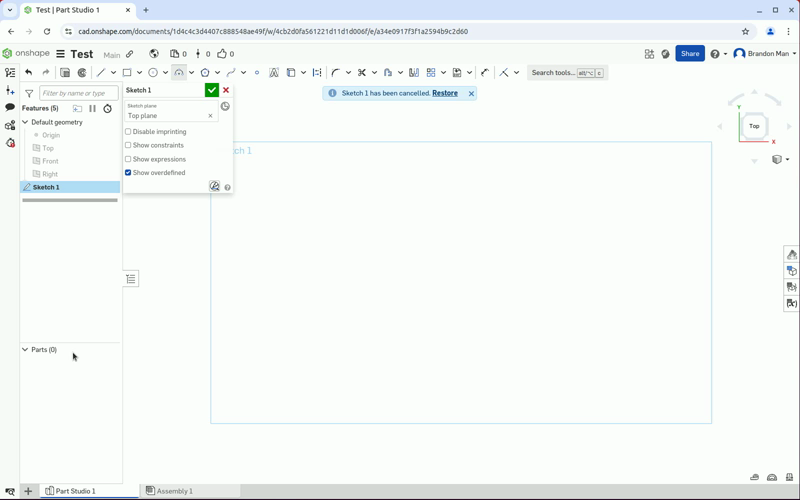
mouse_move(444, 282)
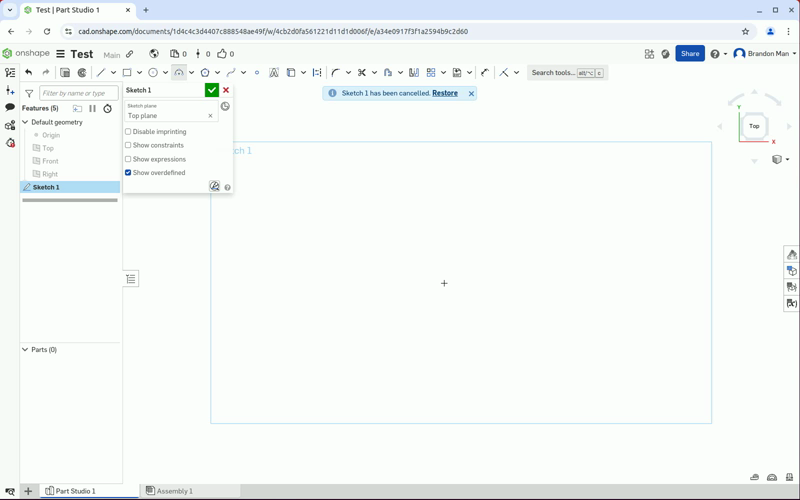
click(444, 282)
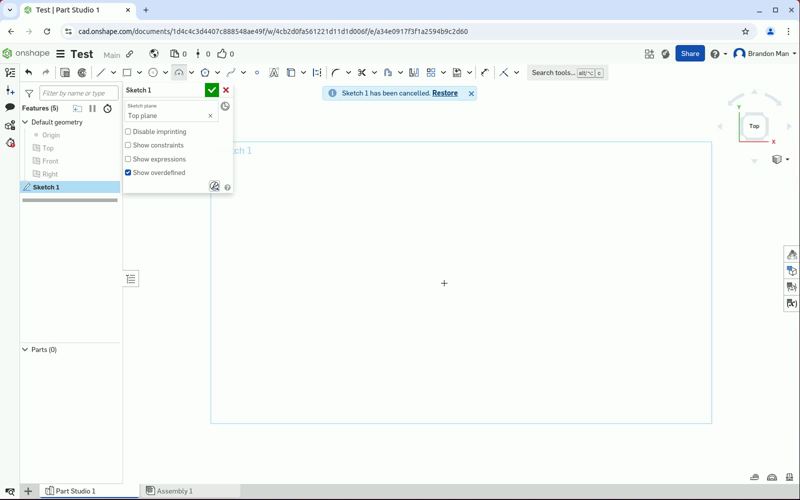
key_up(shift)
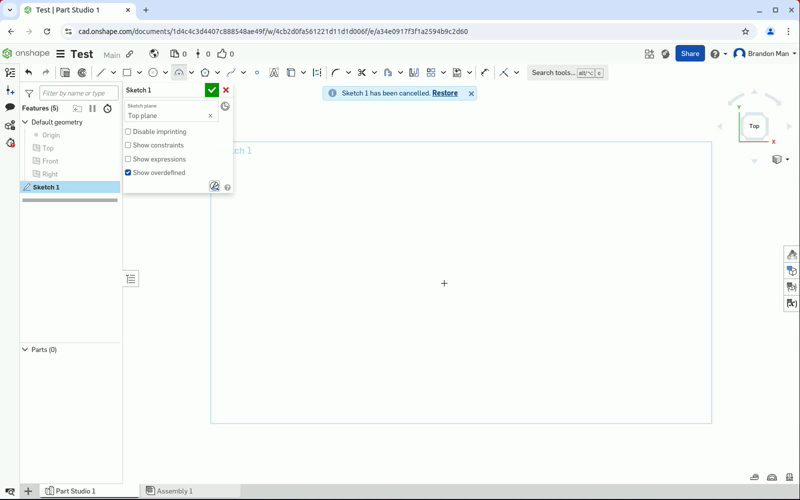
key_down(shift)
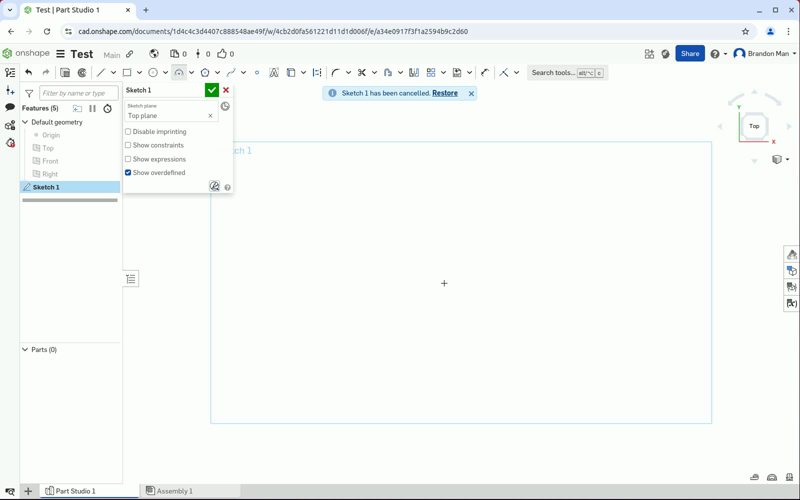
mouse_move(478, 282)
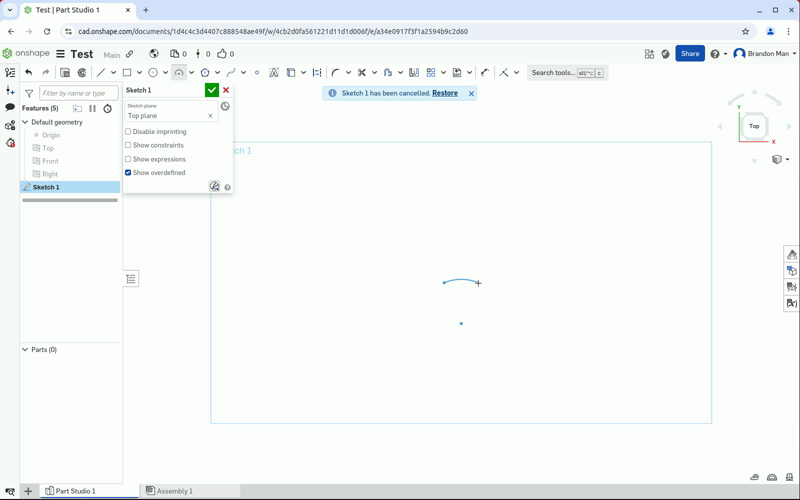
click(478, 282)
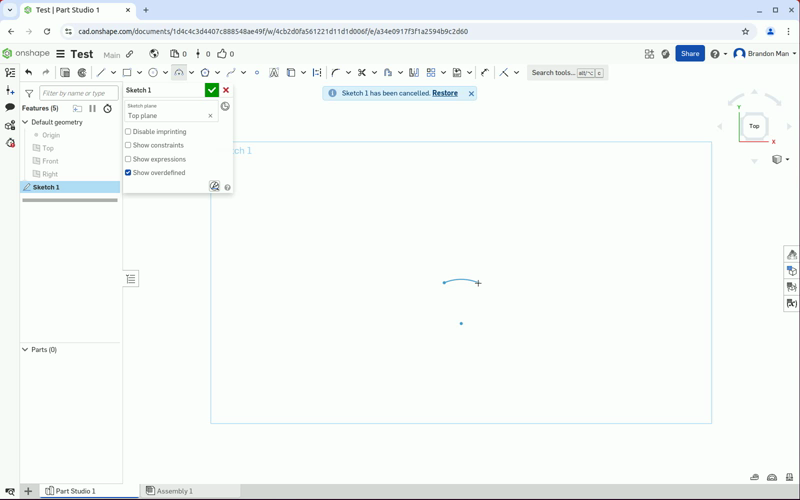
mouse_move(461, 299)
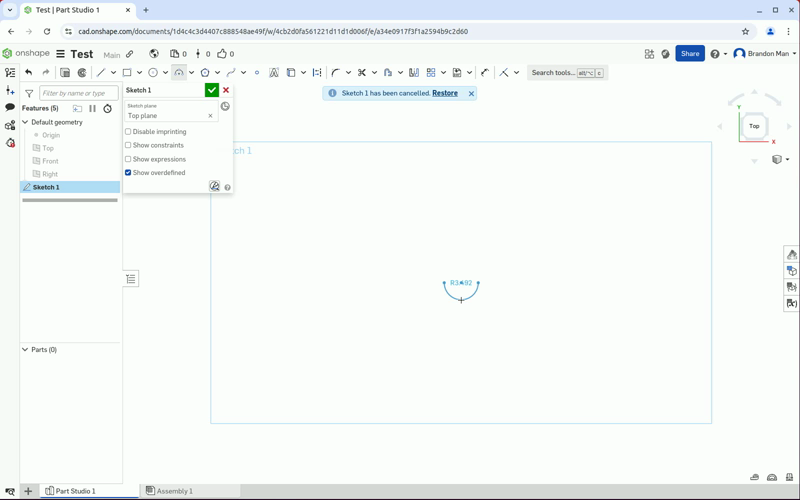
click(461, 299)
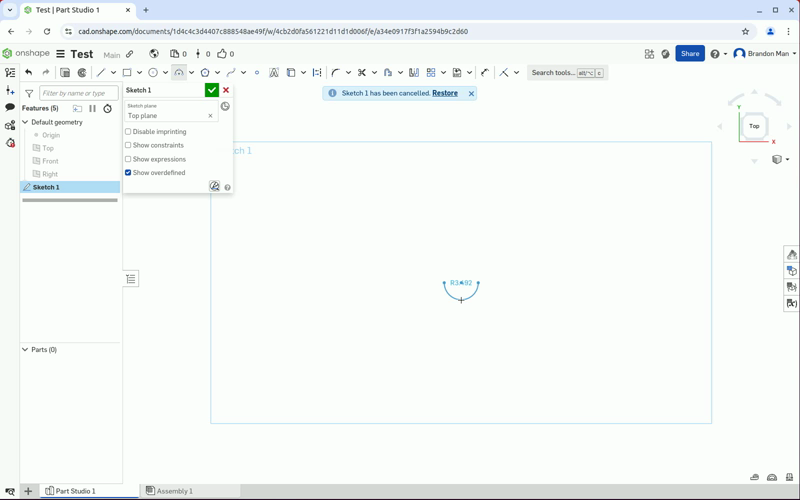
key_up(shift)
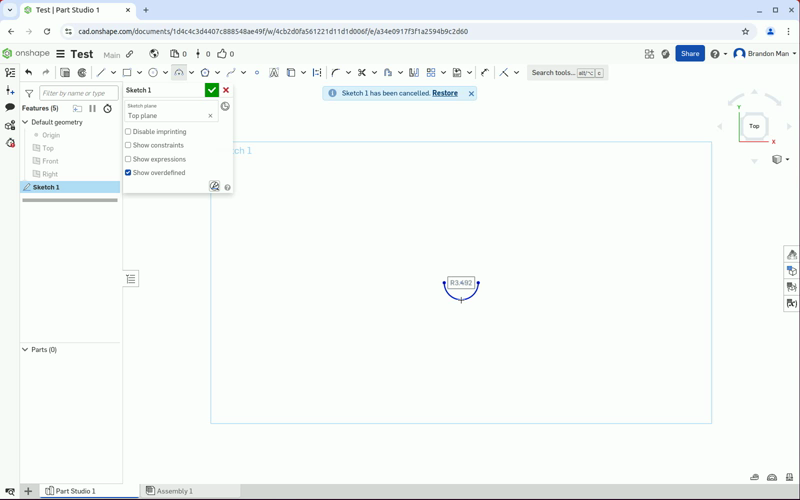
key(esc)
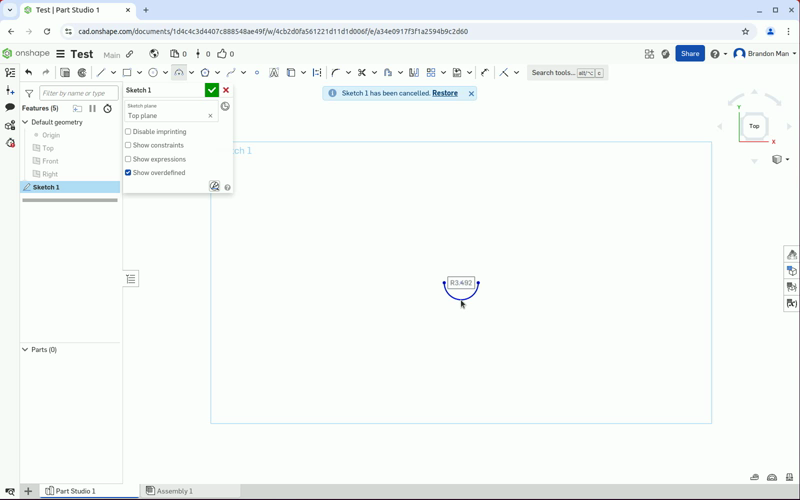
key(l)
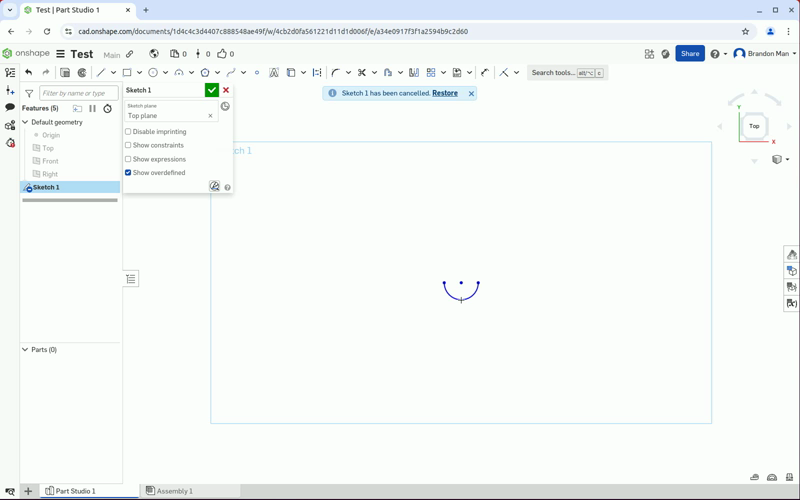
mouse_move(478, 282)
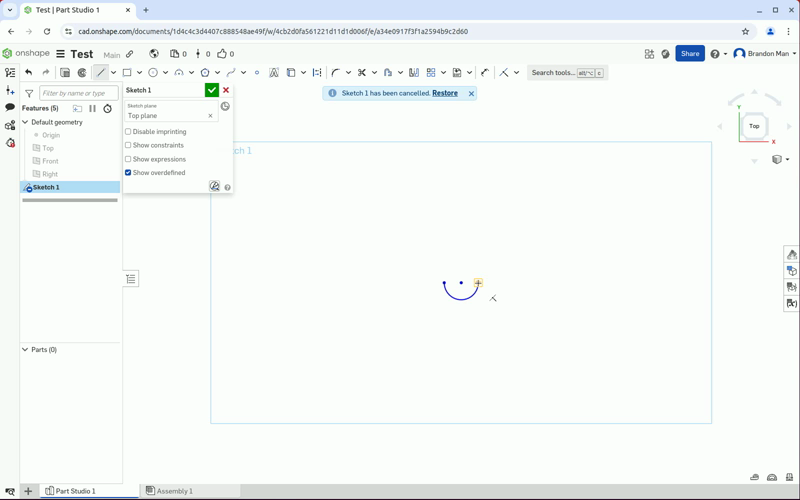
click(478, 282)
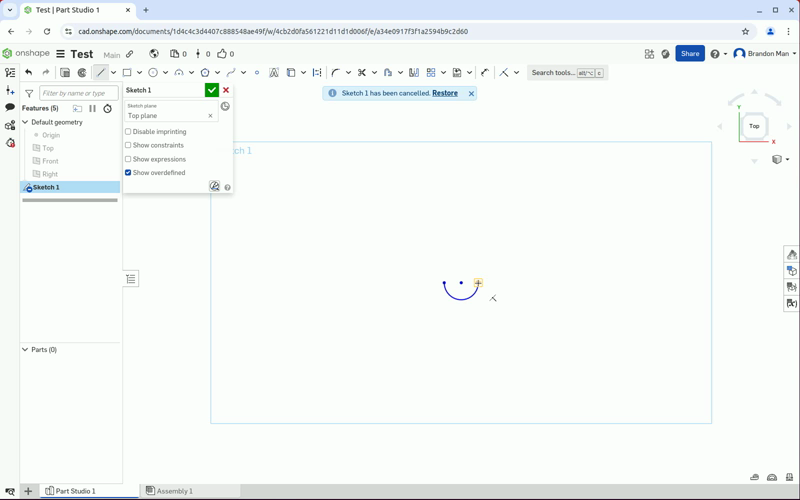
key_down(shift)
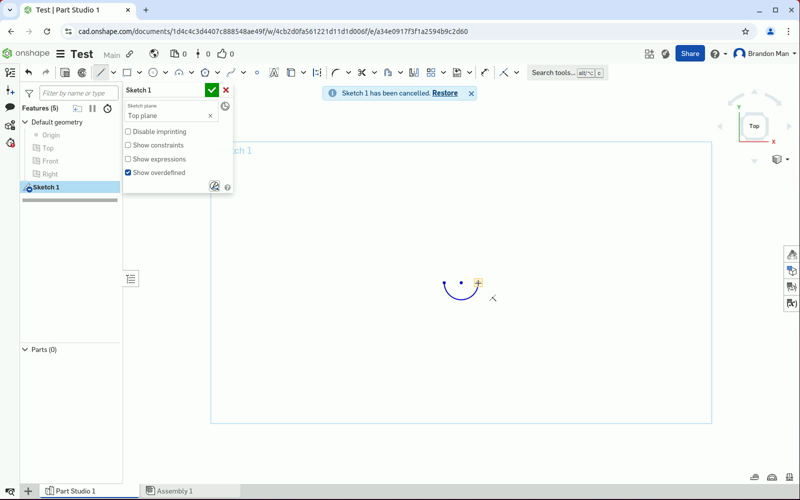
mouse_move(508, 282)
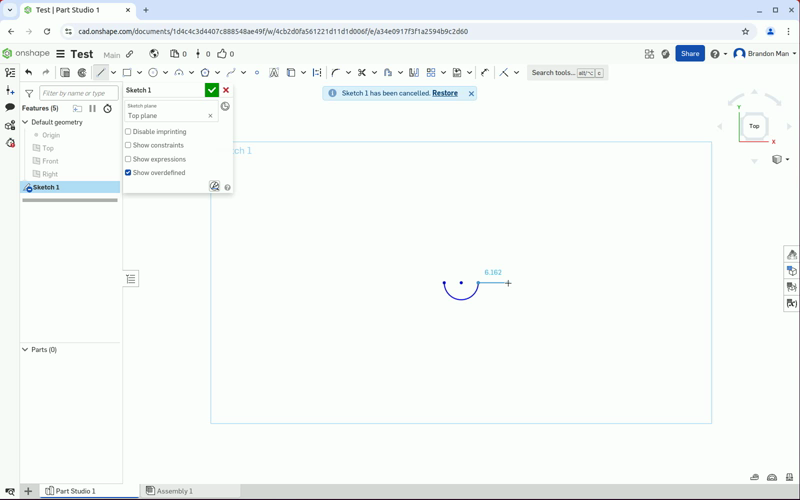
mouse_move(469, 282)
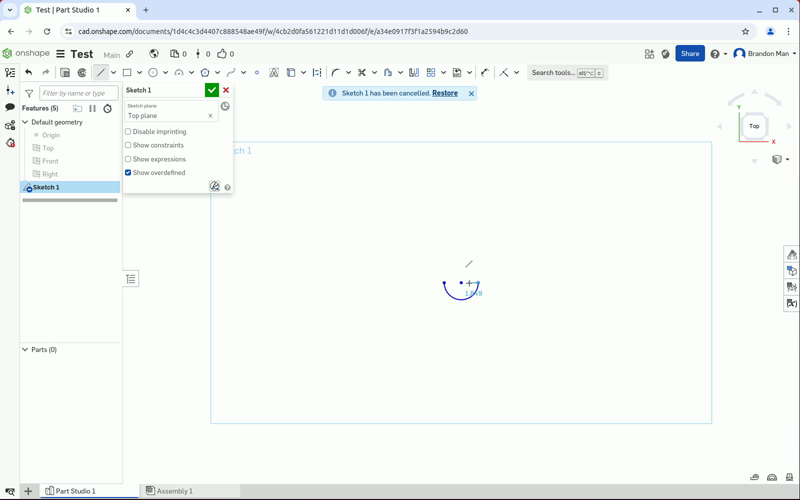
click(469, 282)
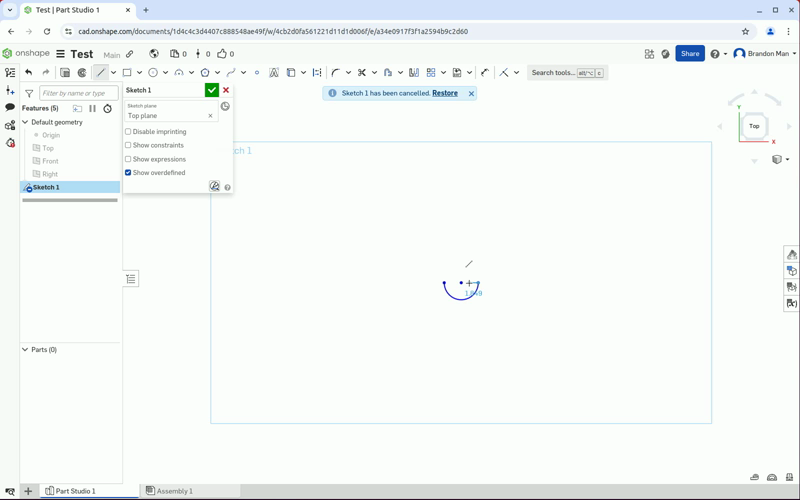
key_up(shift)
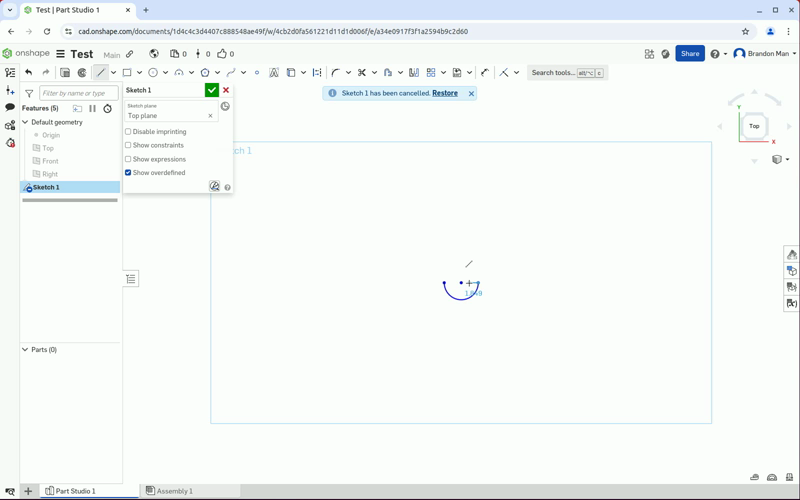
mouse_move(499, 282)
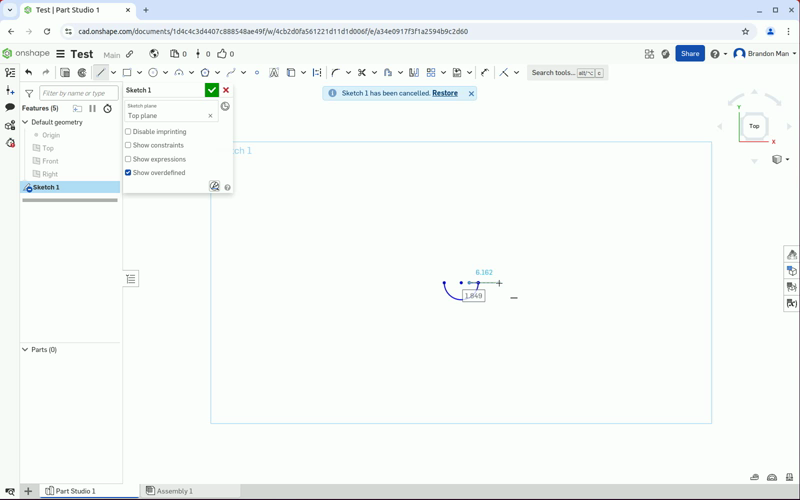
key_down(shift)
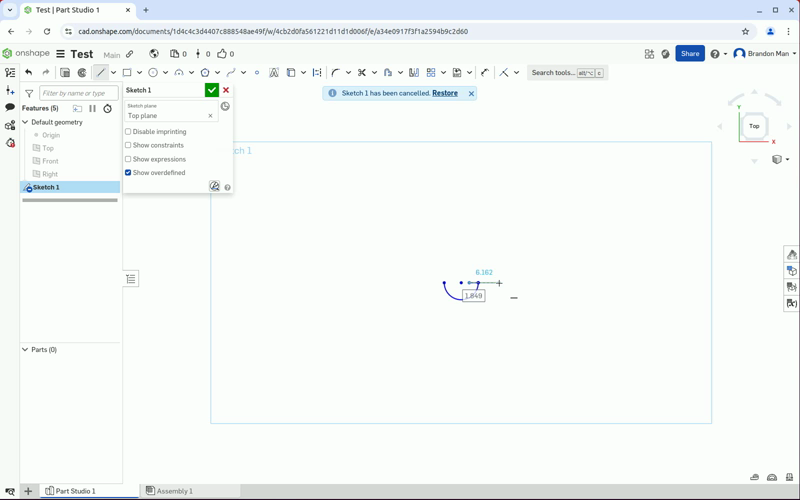
mouse_move(444, 282)
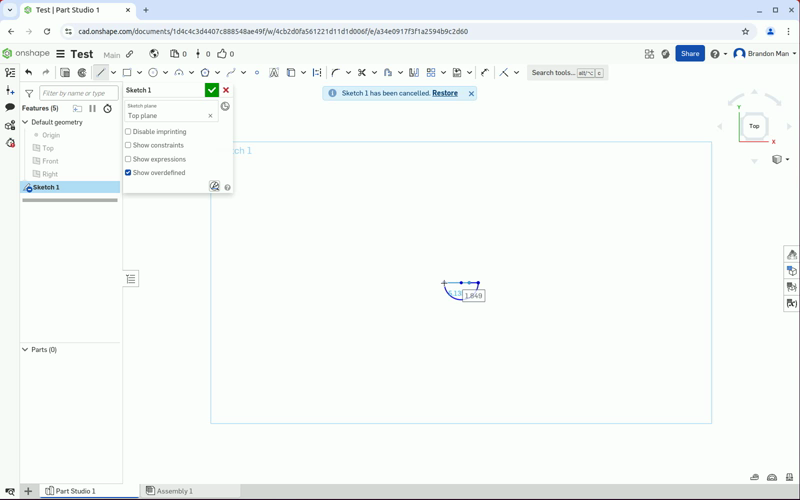
key_up(shift)
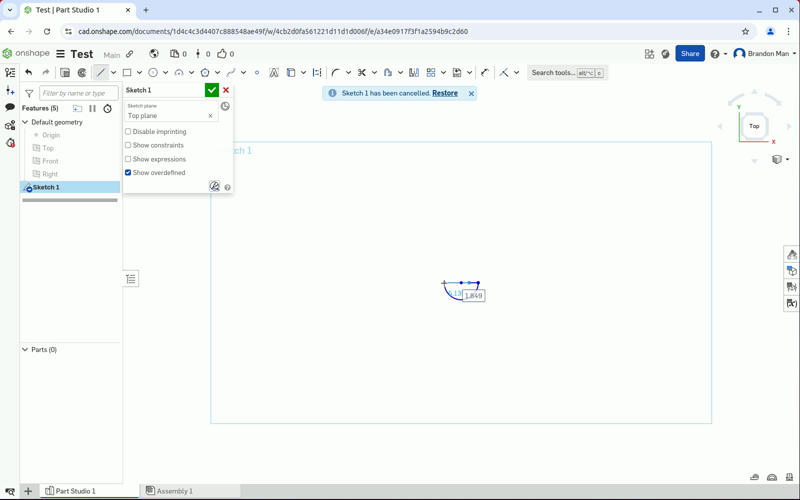
click(444, 282)
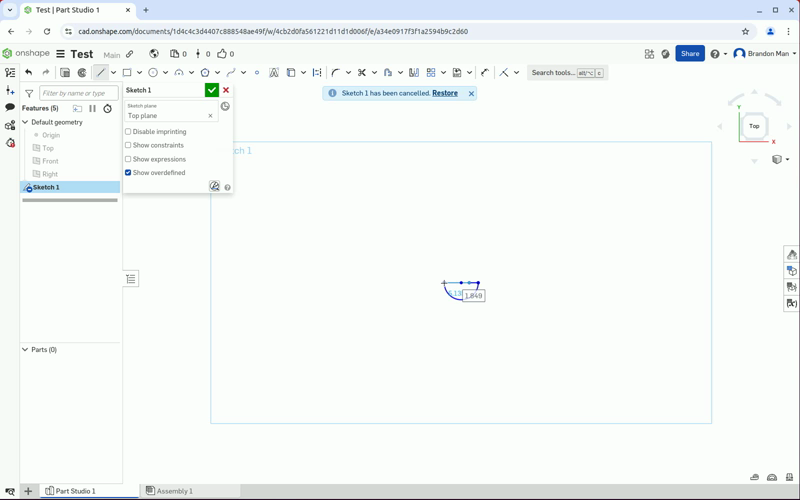
key(esc)
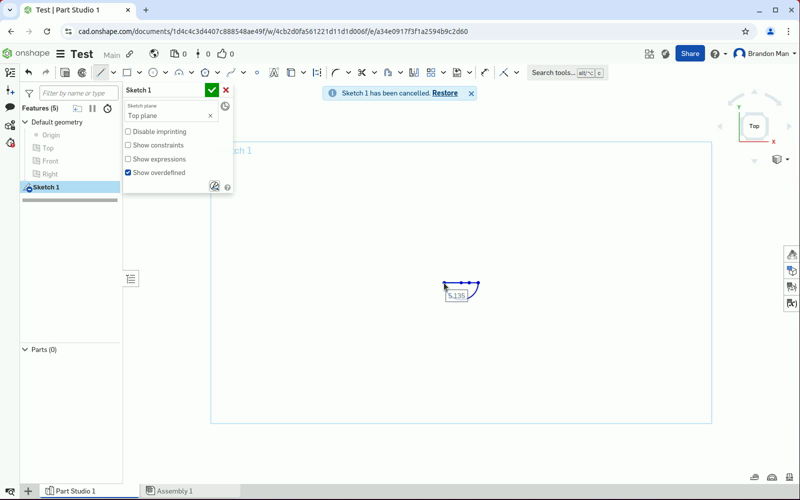
mouse_move(465, 289)
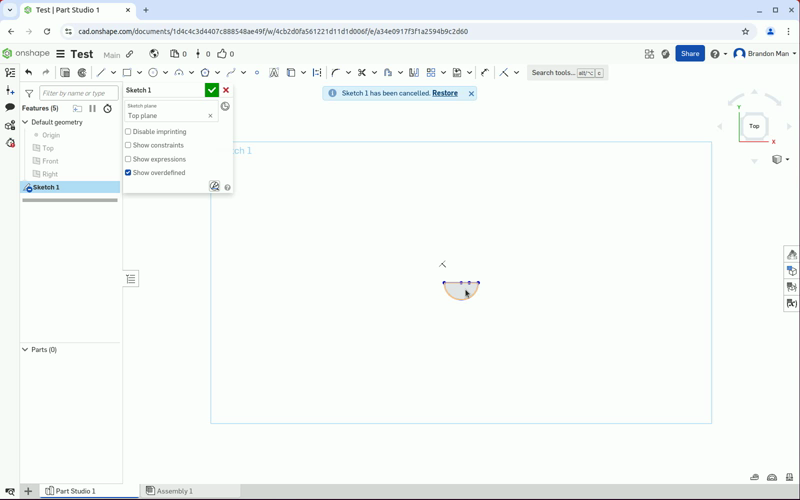
scroll(6)
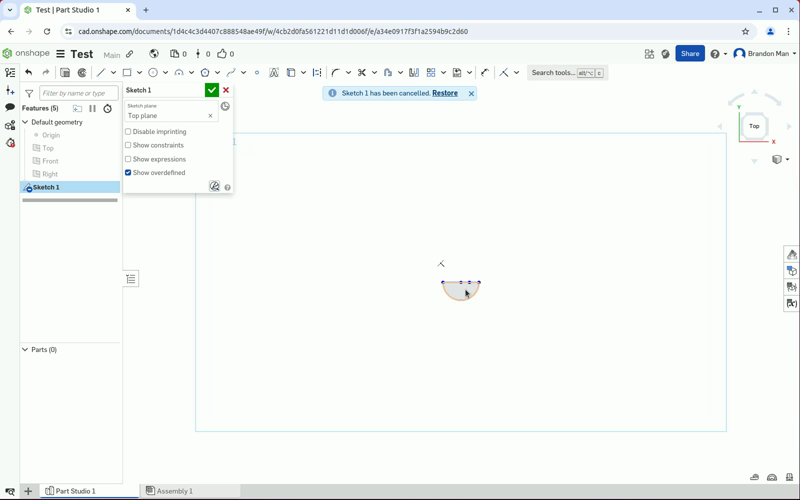
scroll(6)
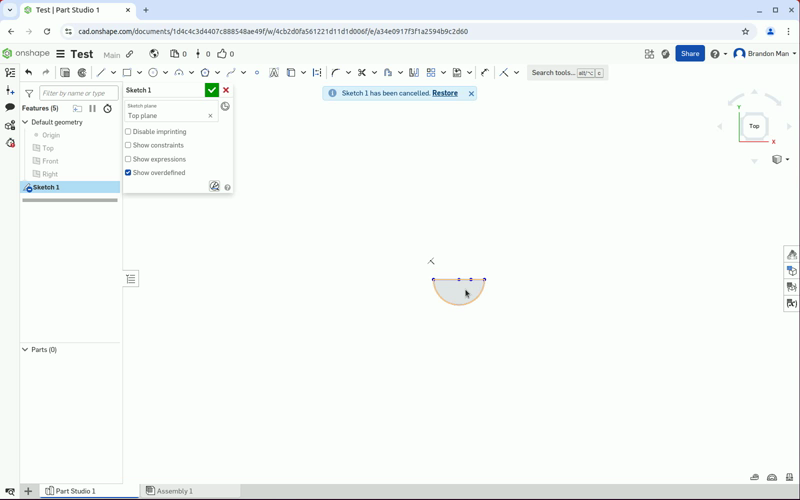
scroll(6)
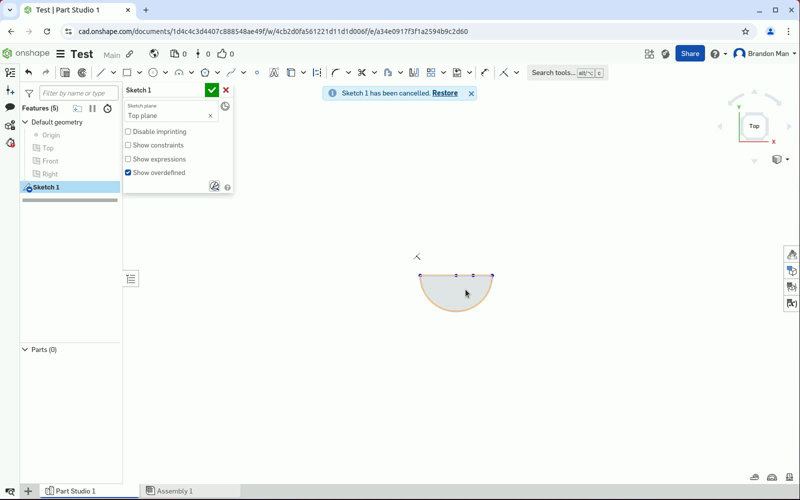
scroll(6)
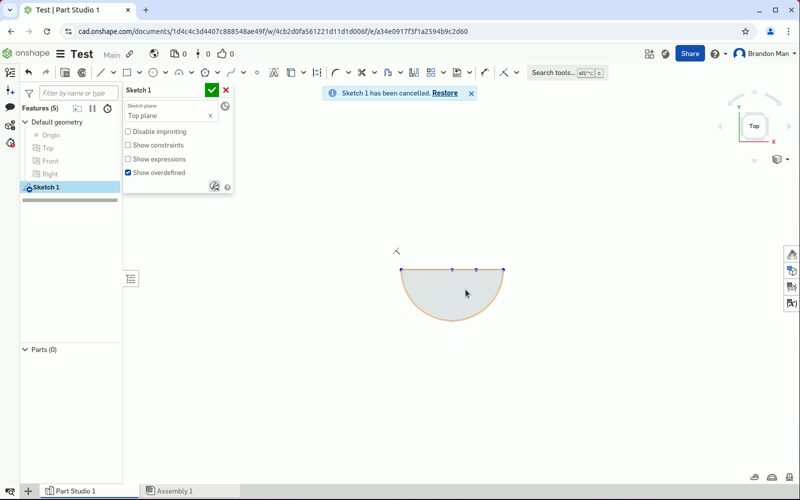
scroll(6)
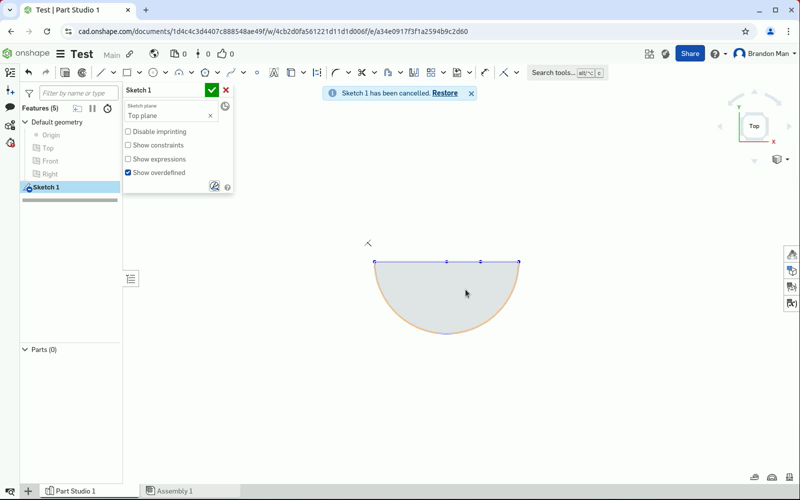
scroll(6)
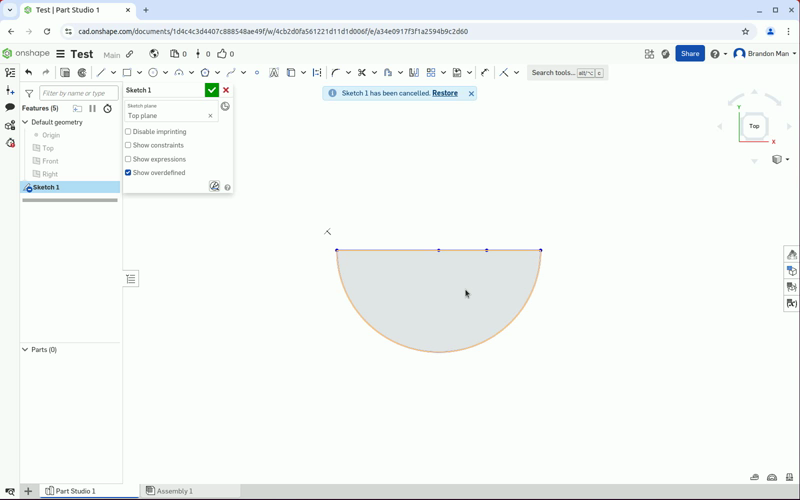
scroll(6)
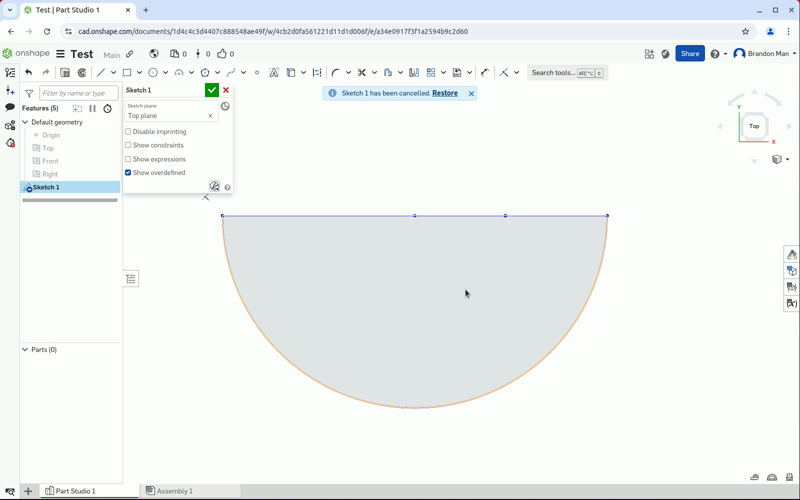
click(465, 289)
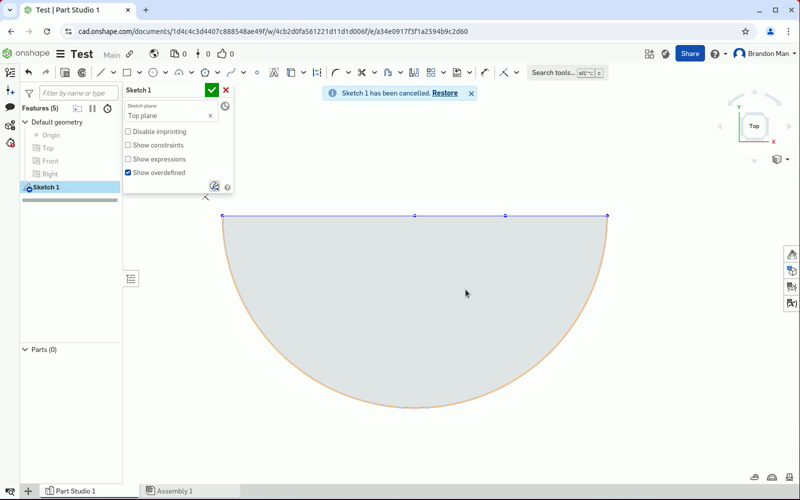
scroll(-6)
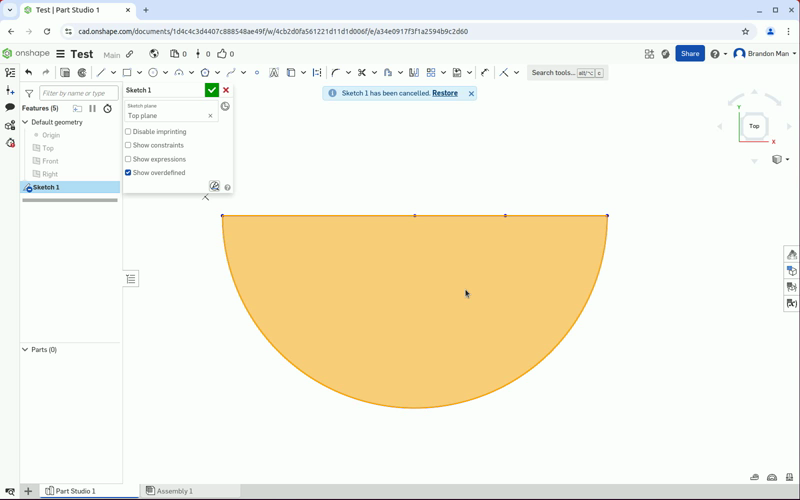
scroll(-6)
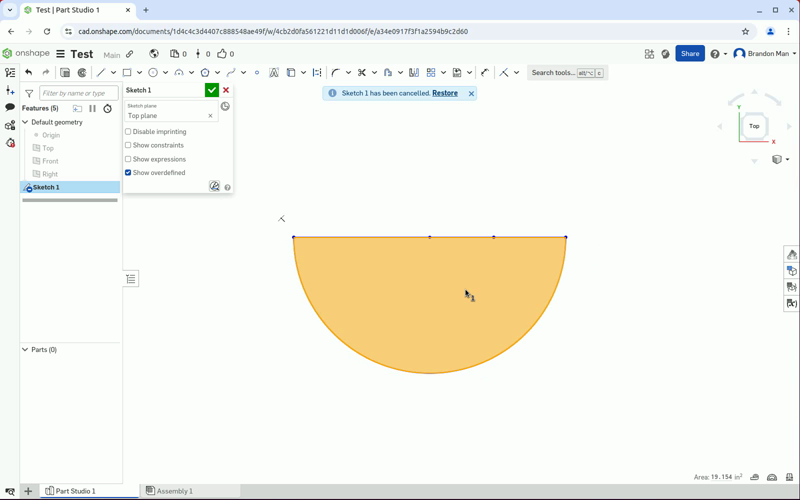
scroll(-6)
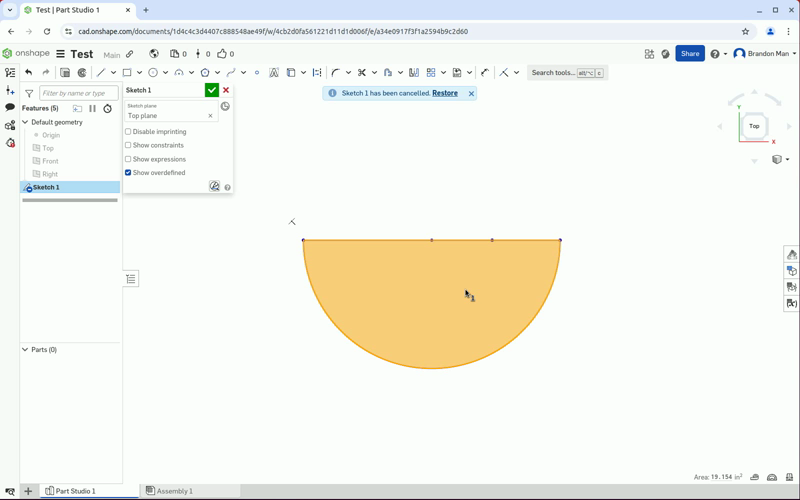
scroll(-6)
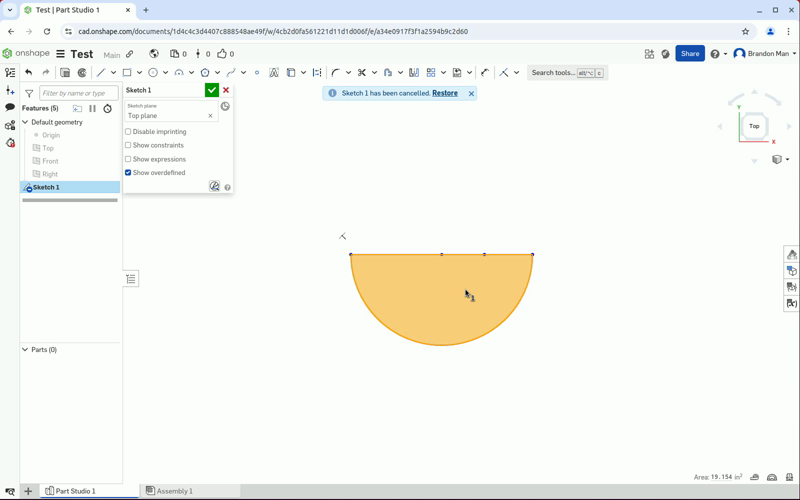
scroll(-6)
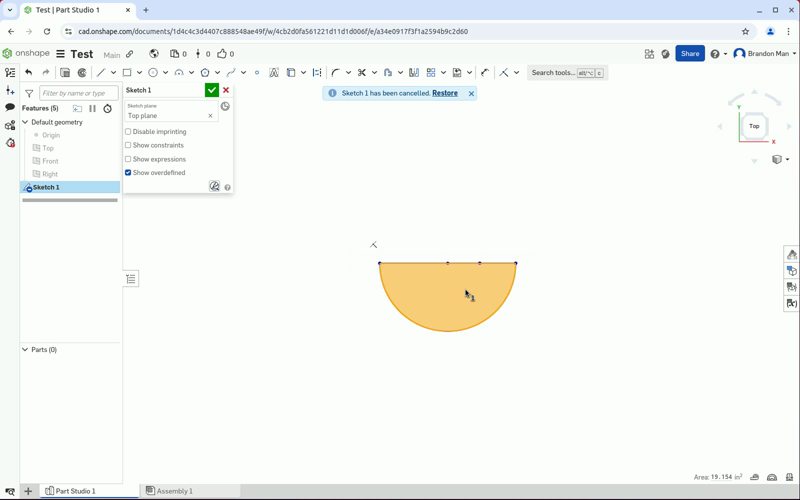
scroll(-6)
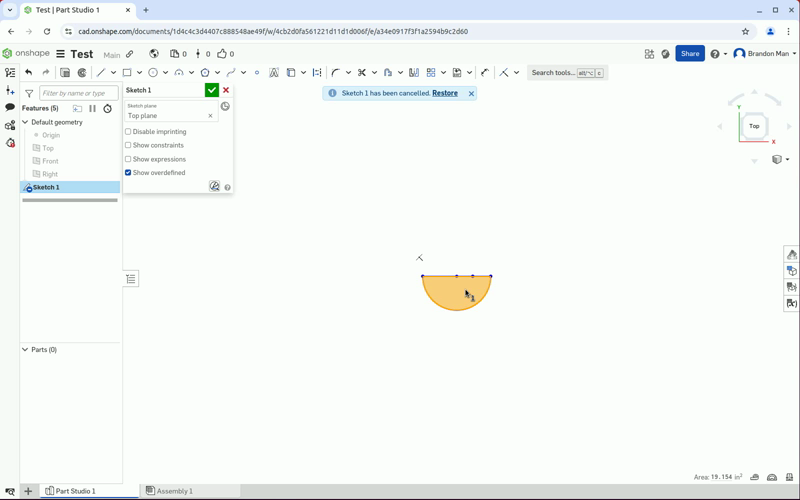
scroll(-6)
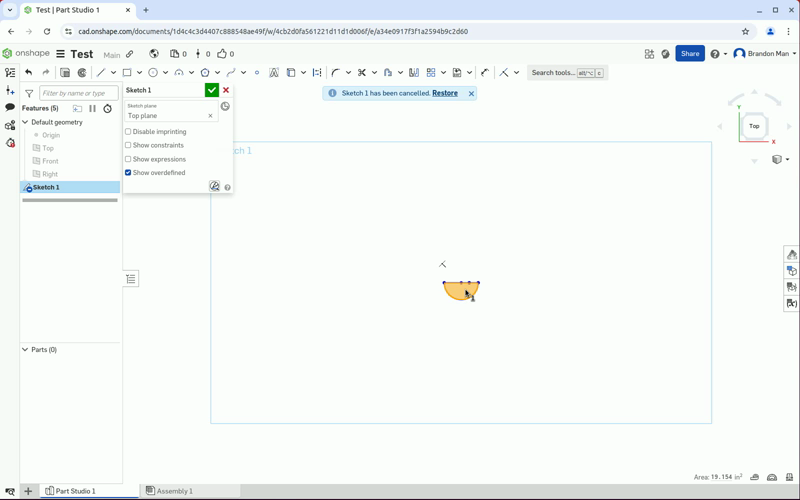
mouse_move(73, 352)
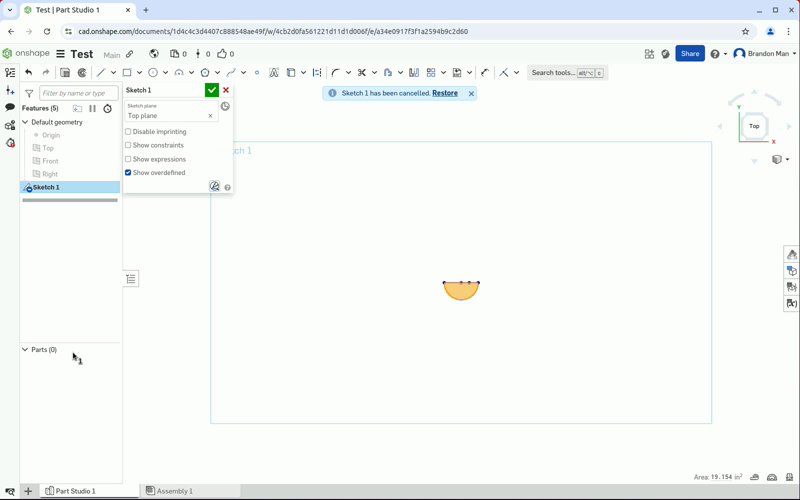
key(shift+y)
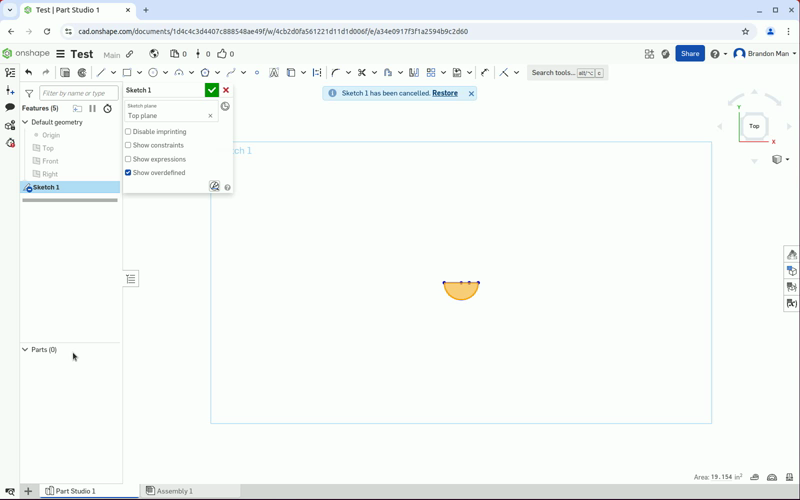
key(shift+e)
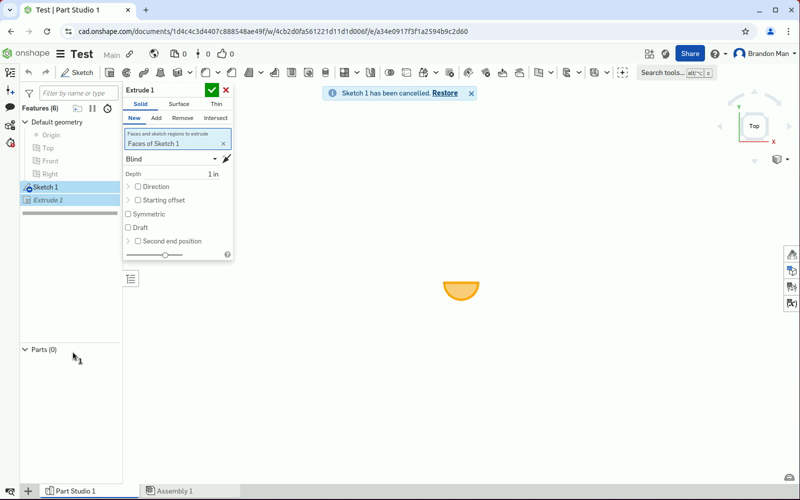
mouse_move(143, 106)
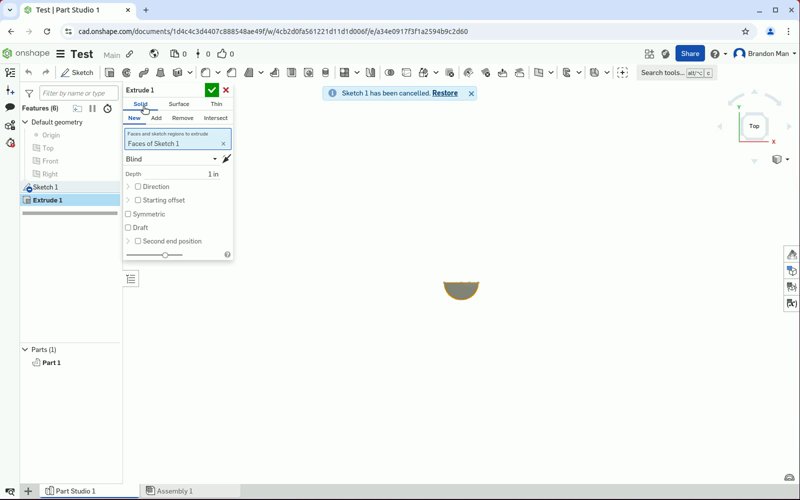
click(143, 106)
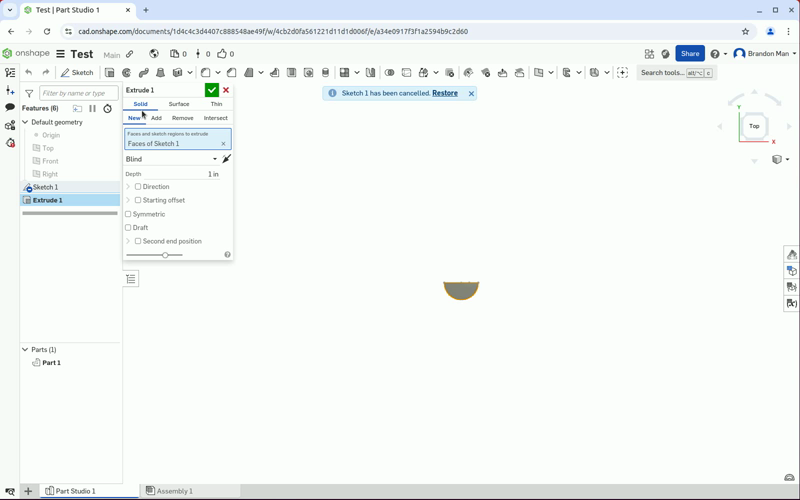
mouse_move(137, 120)
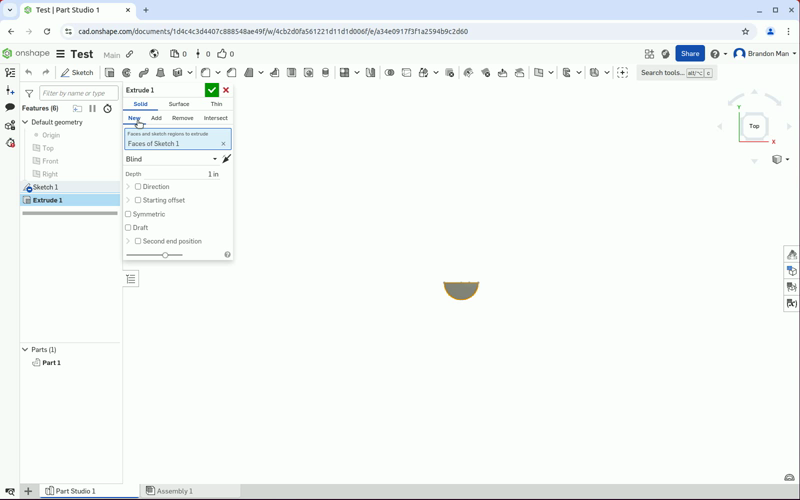
click(137, 120)
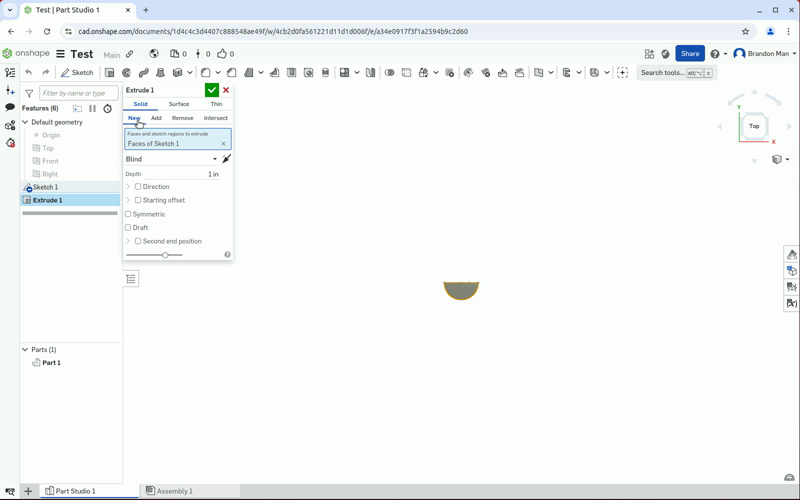
key(tab, 4)
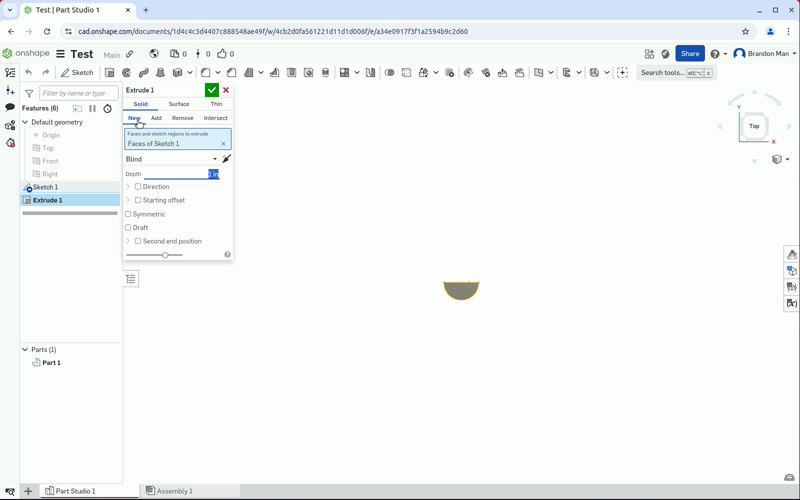
text(4.574)
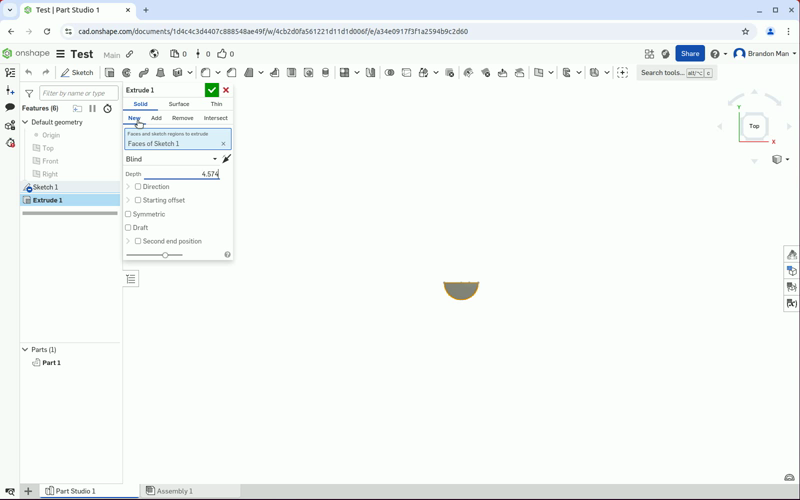
key(enter)
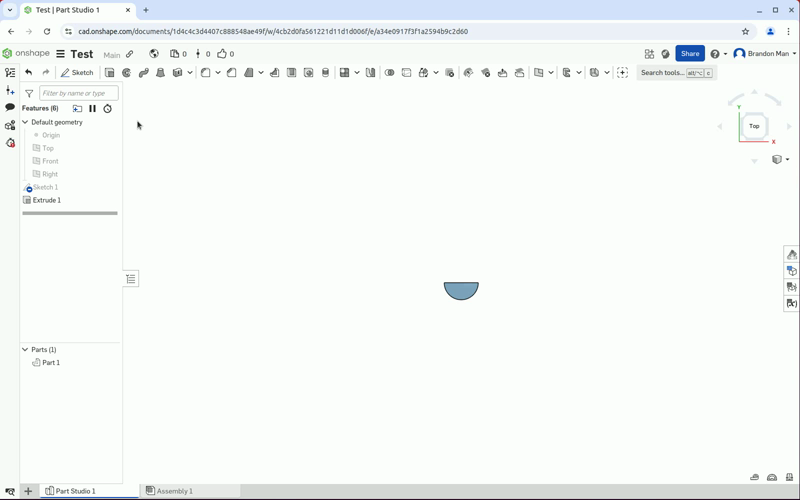
key(shift+h)
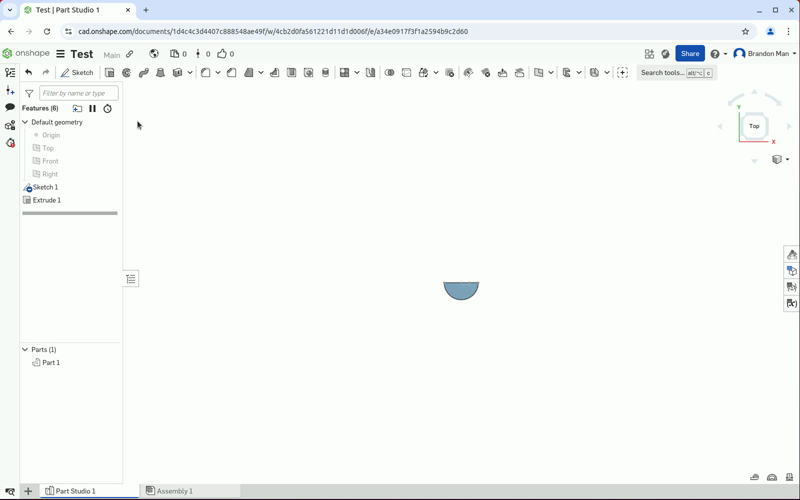
key(shift+h)
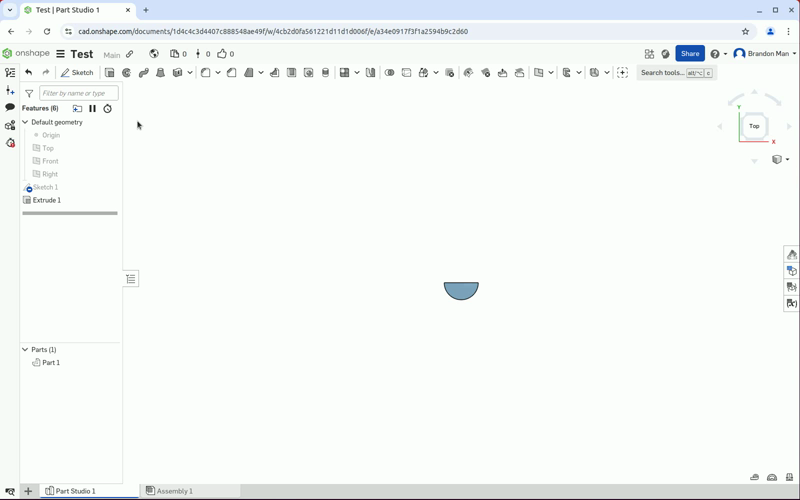
mouse_move(73, 189)
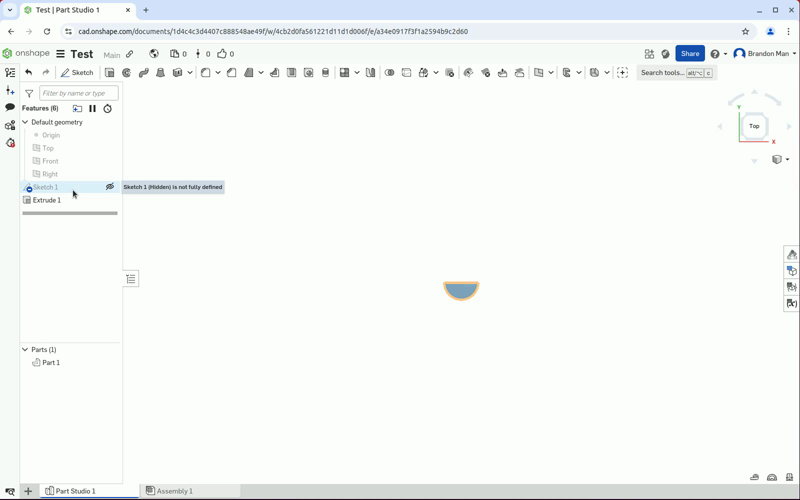
click(73, 189)
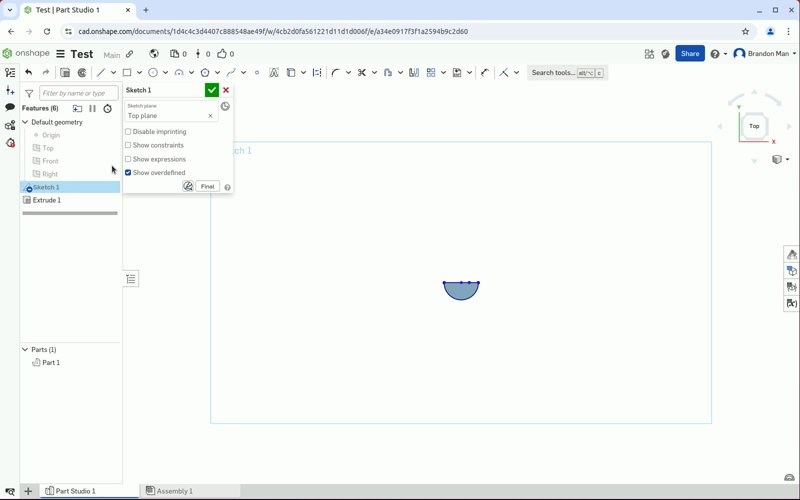
mouse_move(229, 92)
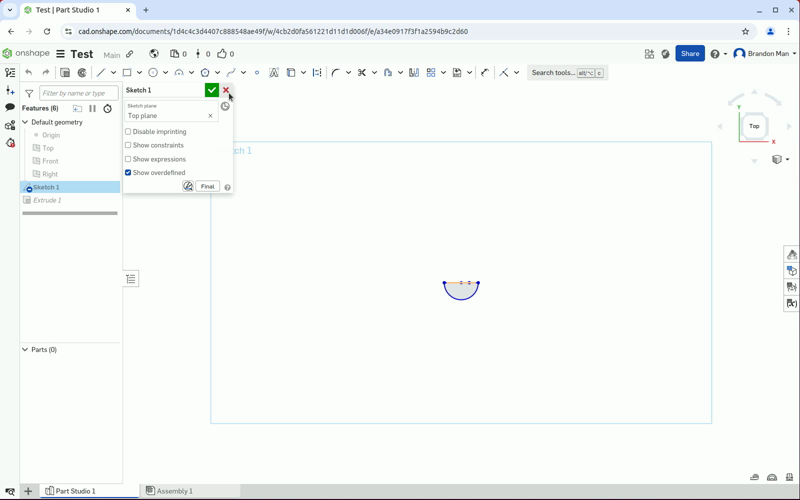
click(229, 92)
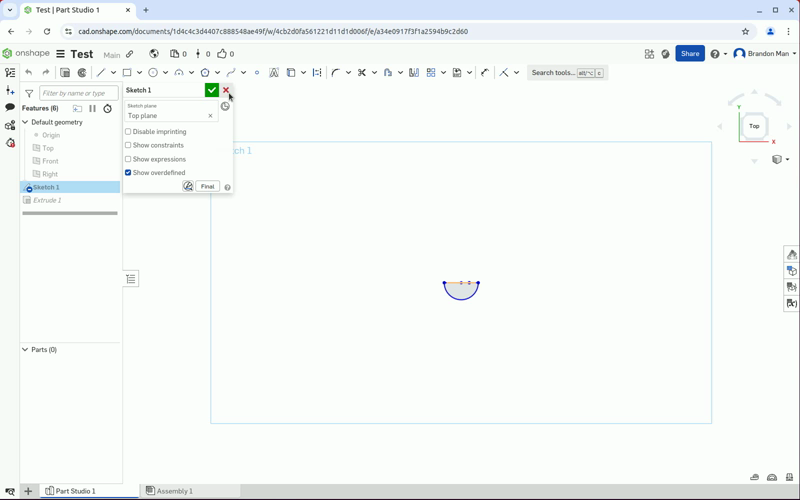
key(shift+s)
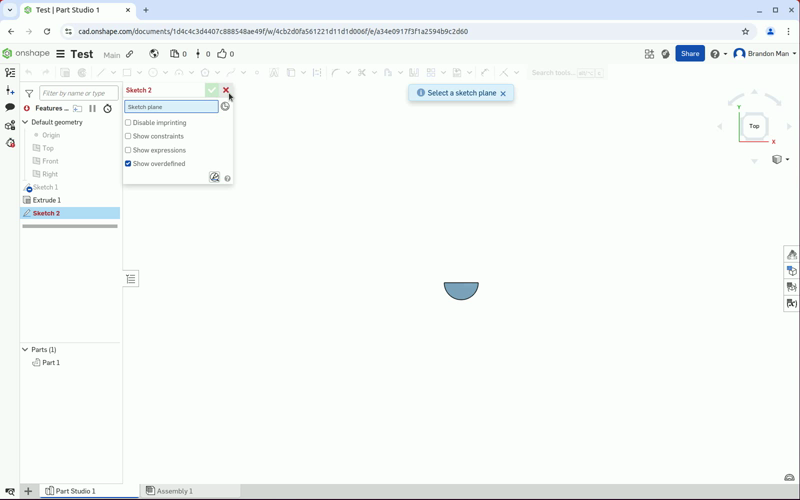
mouse_move(73, 150)
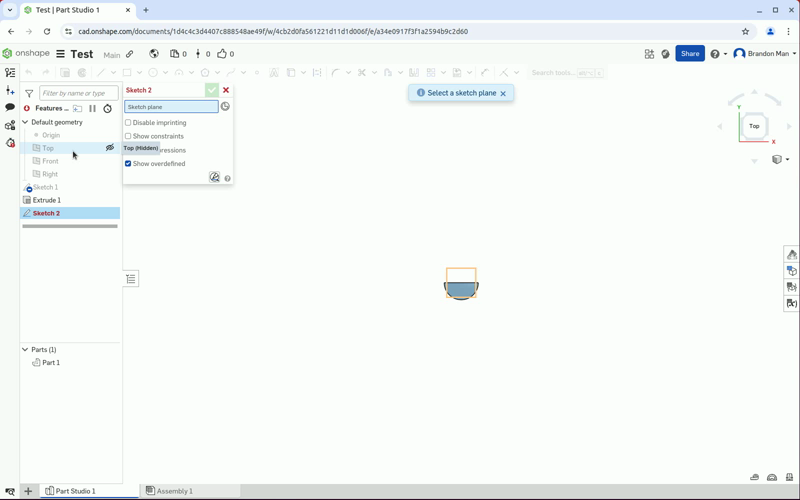
click(73, 150)
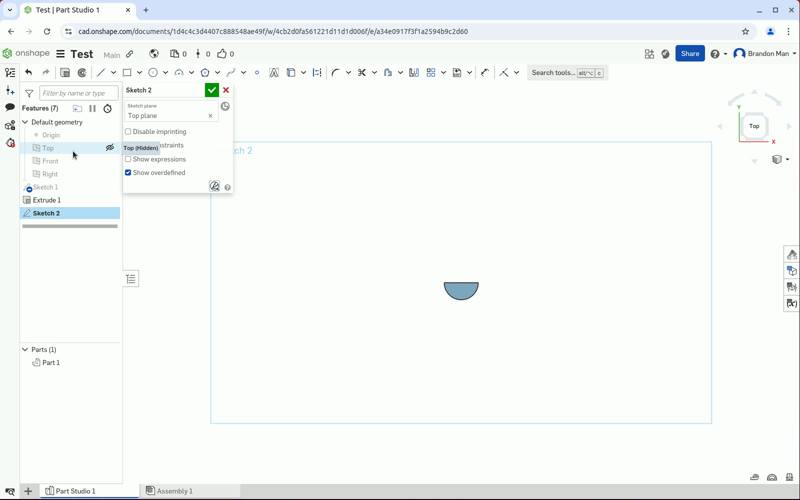
mouse_move(73, 352)
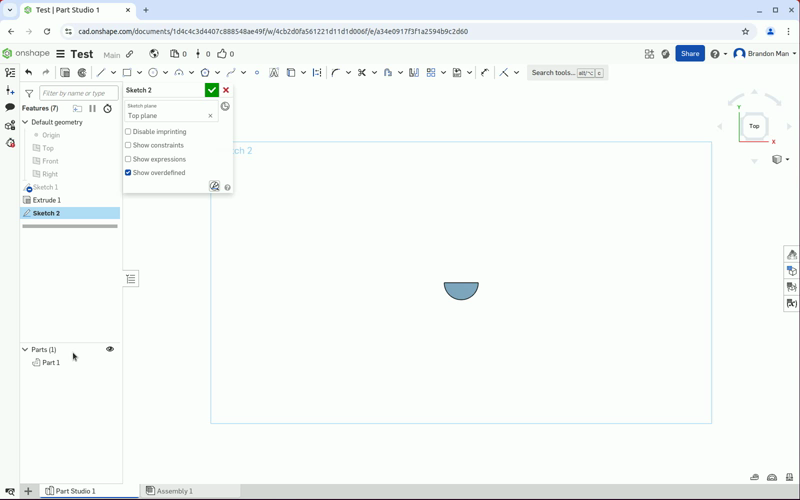
key(y)
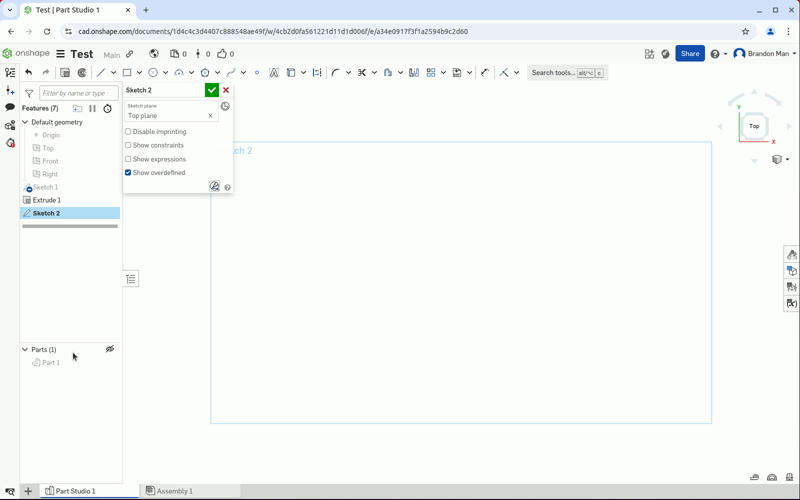
key(l)
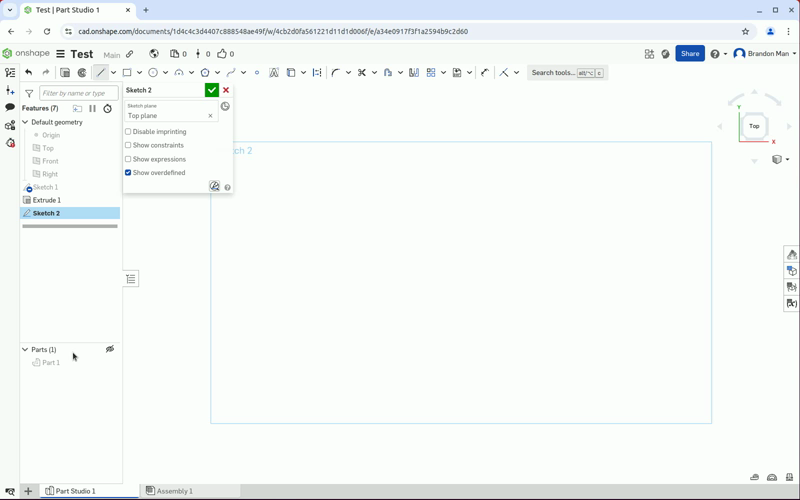
key_down(shift)
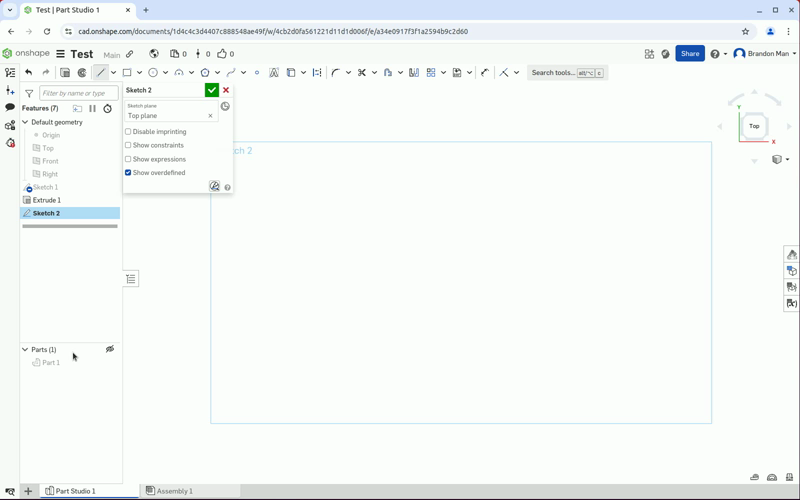
mouse_move(444, 282)
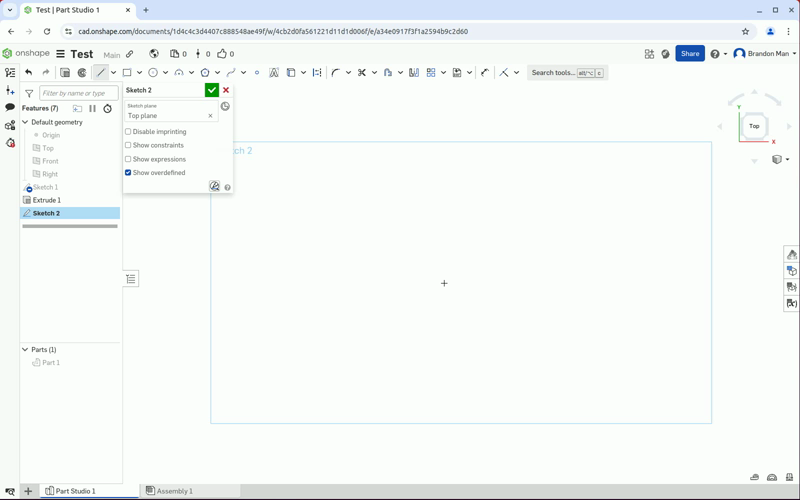
click(444, 282)
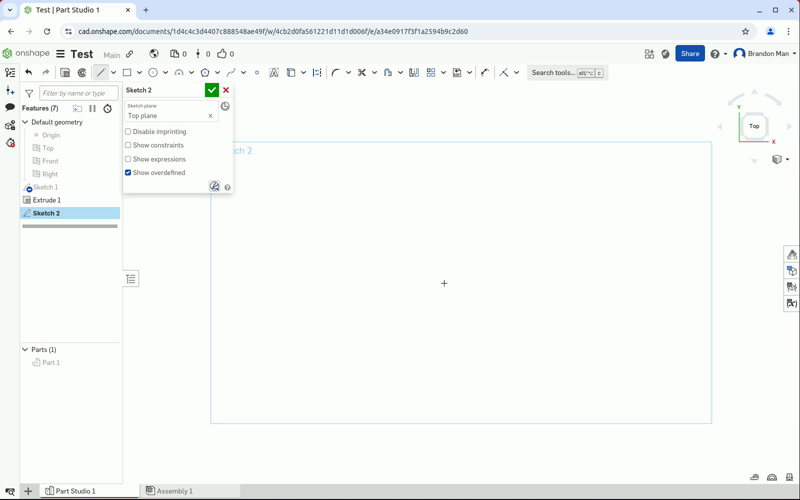
key_up(shift)
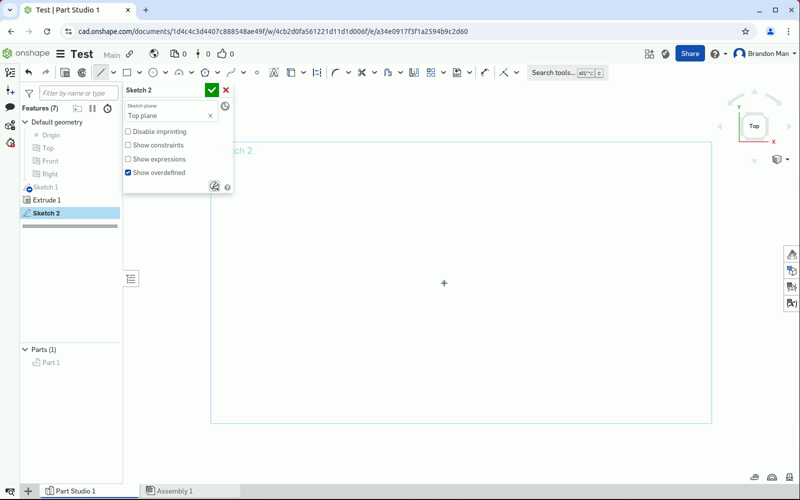
key_down(shift)
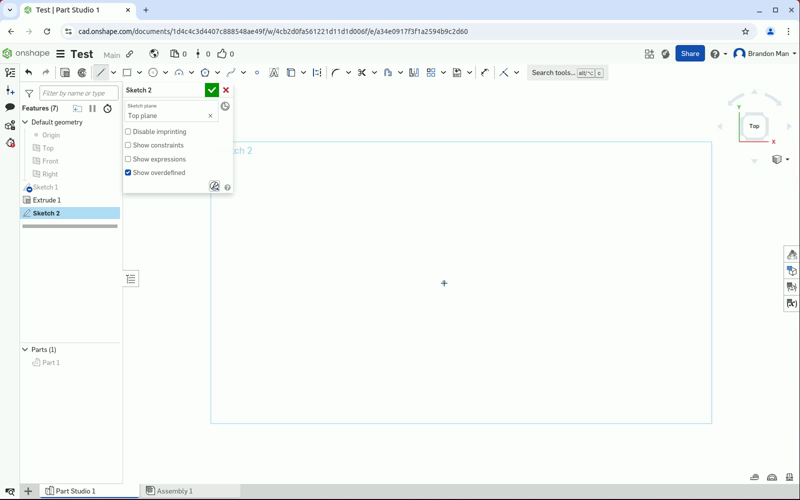
mouse_move(474, 282)
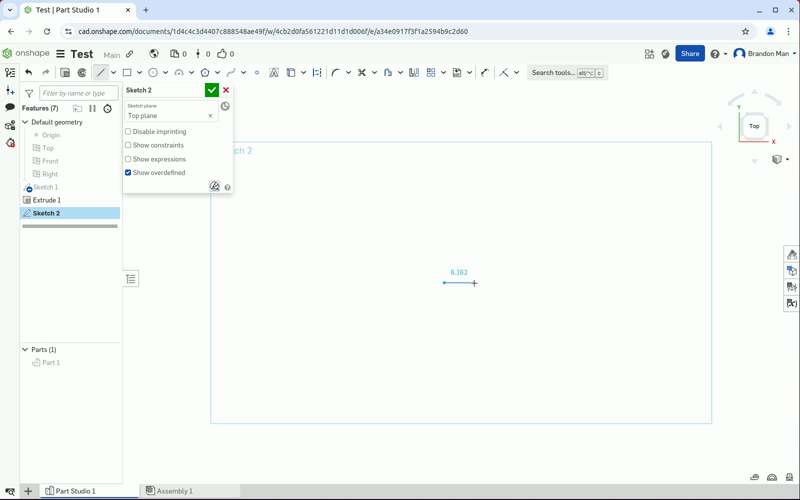
mouse_move(469, 282)
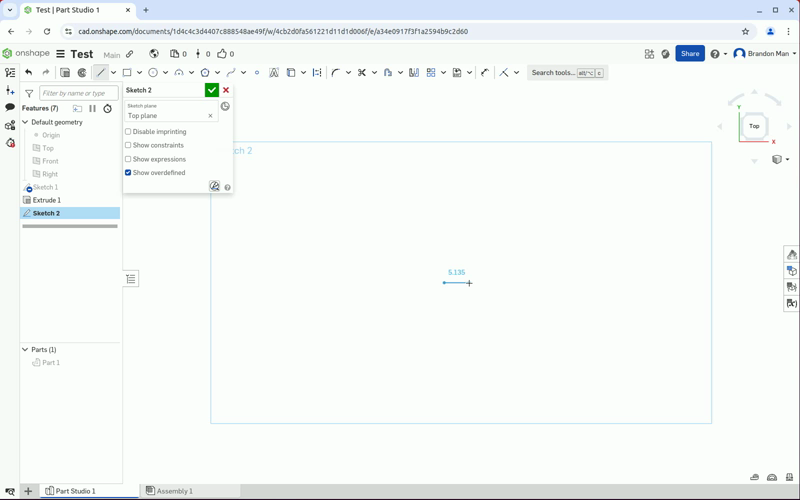
click(469, 282)
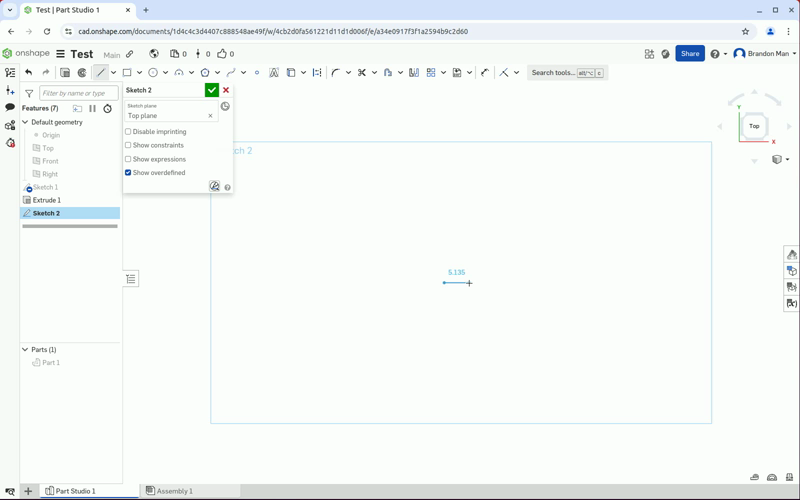
key_up(shift)
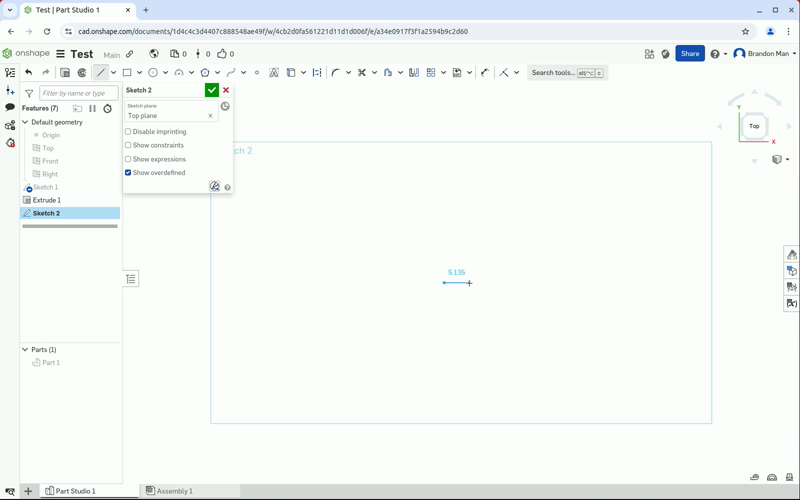
key_down(shift)
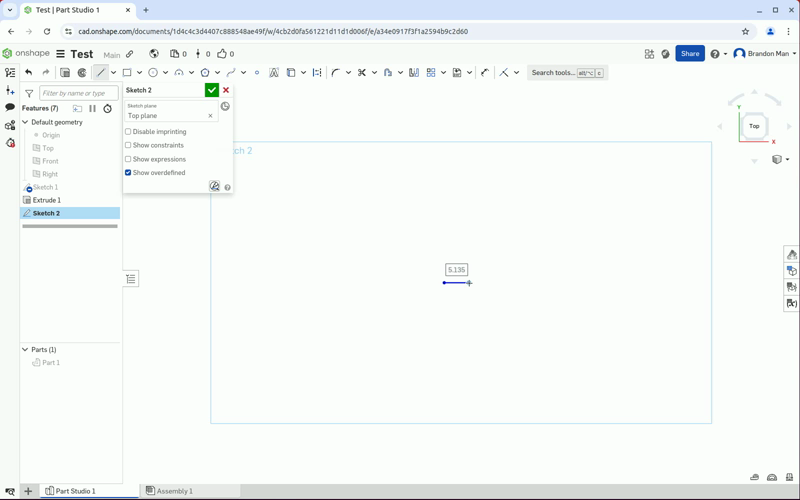
mouse_move(499, 282)
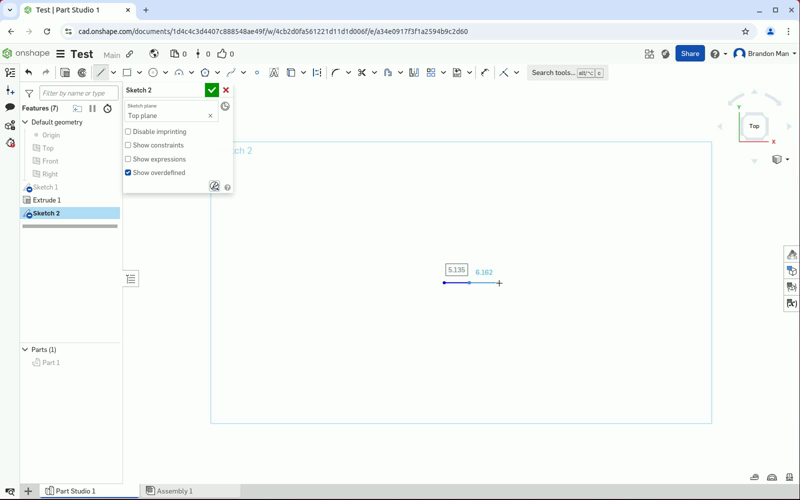
mouse_move(469, 269)
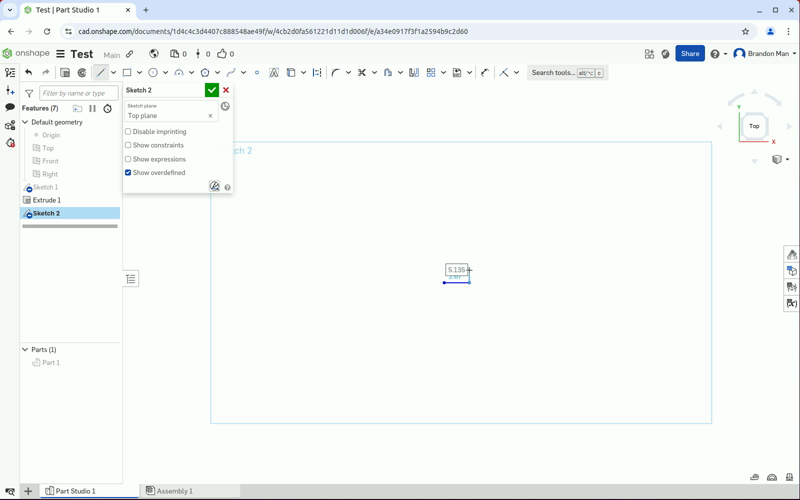
click(469, 269)
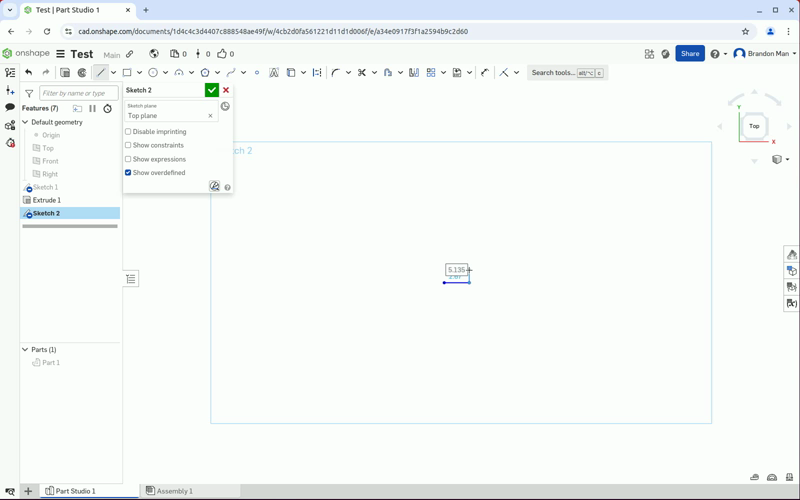
key_up(shift)
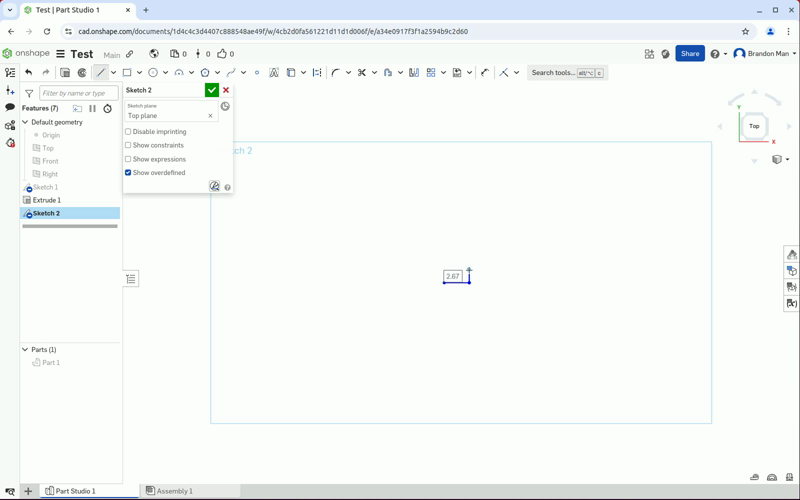
key_down(shift)
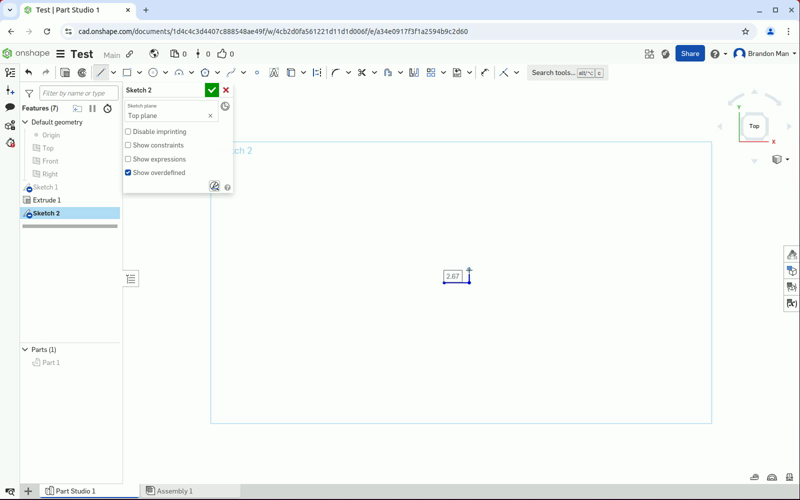
mouse_move(499, 269)
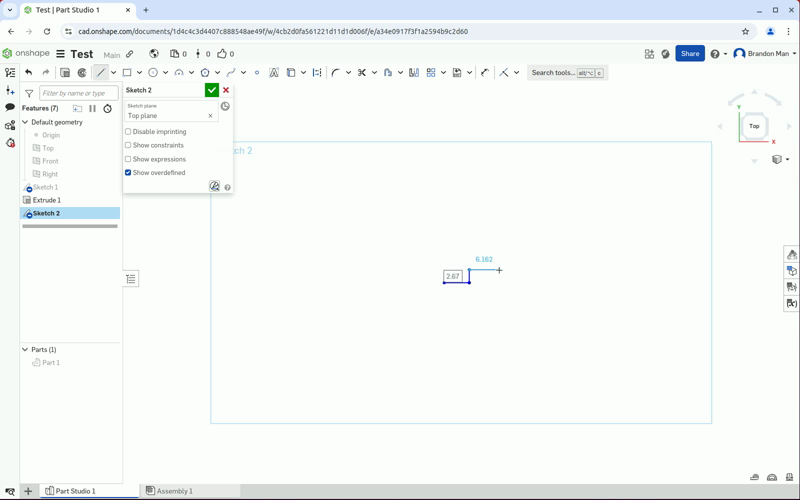
mouse_move(478, 269)
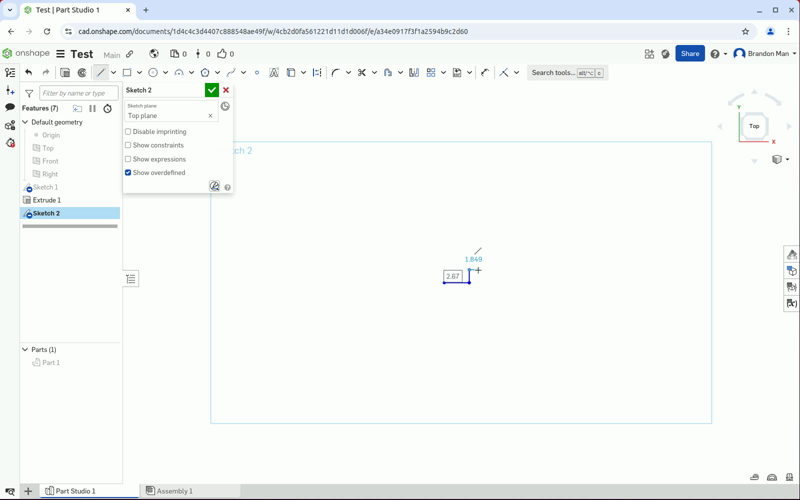
click(478, 269)
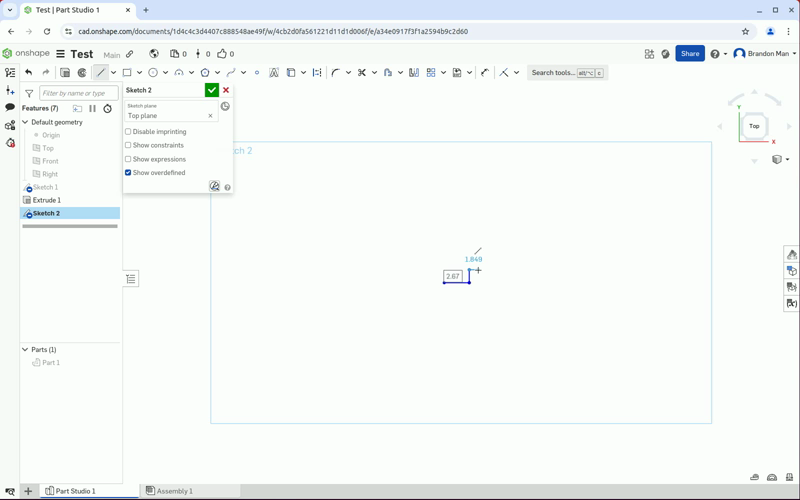
key_up(shift)
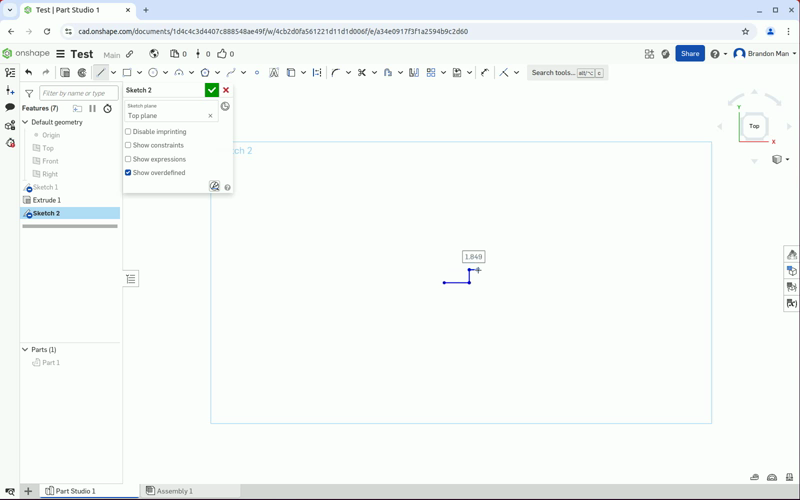
key_down(shift)
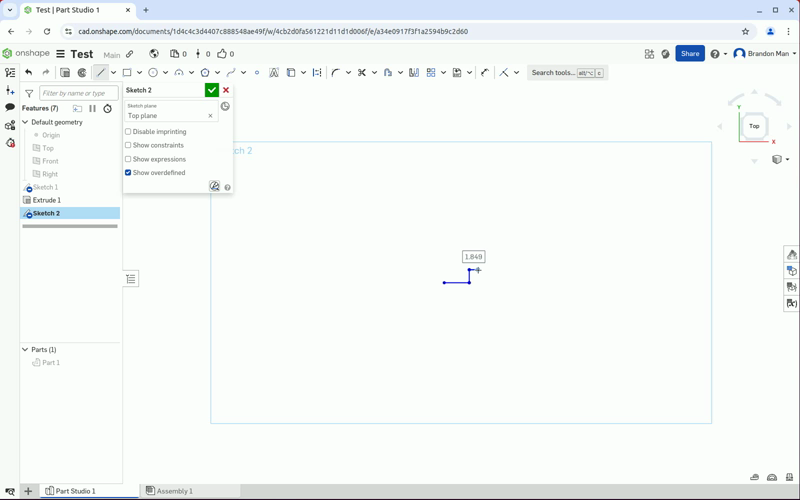
mouse_move(508, 269)
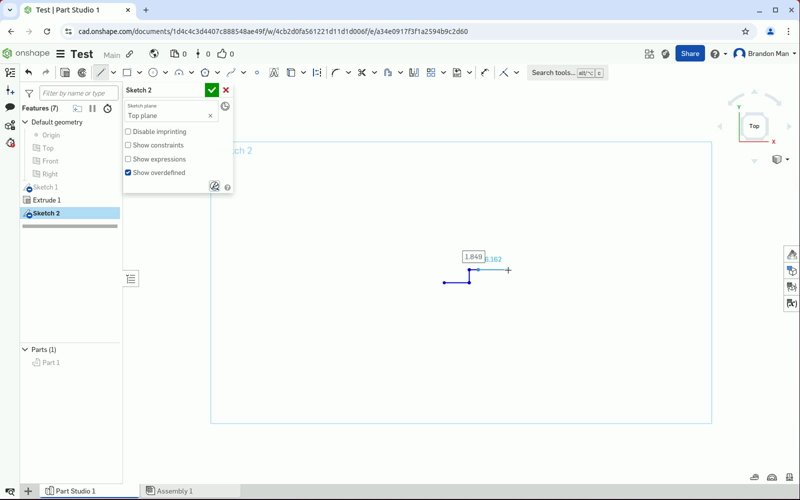
mouse_move(478, 253)
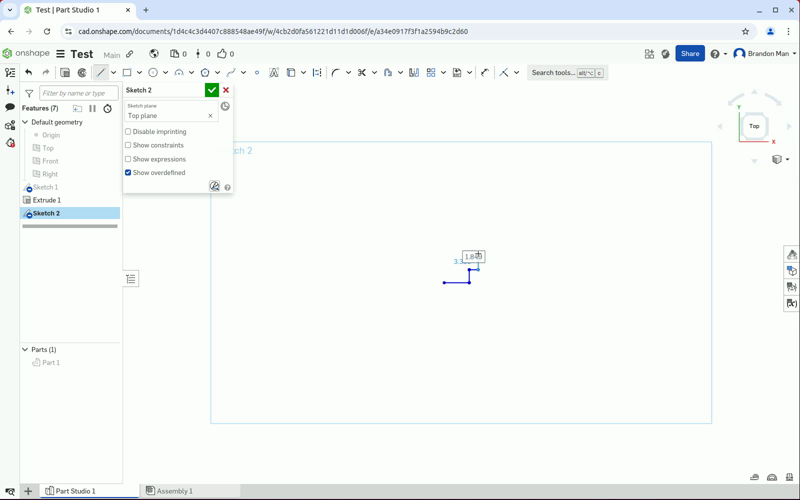
click(478, 253)
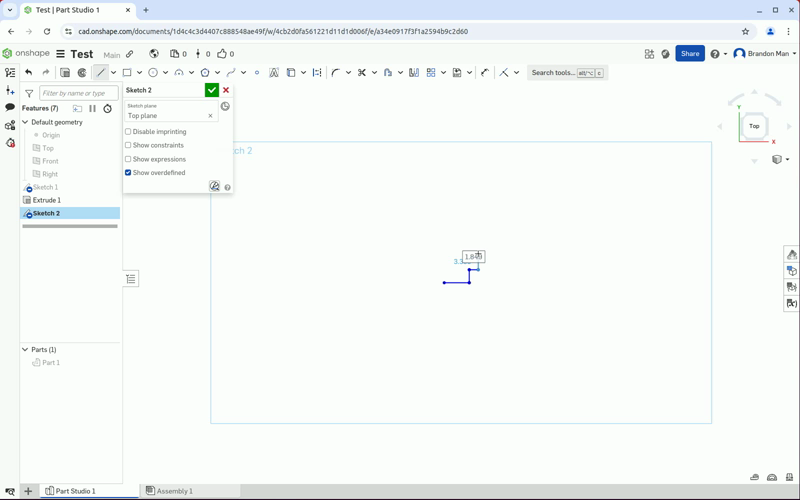
key_up(shift)
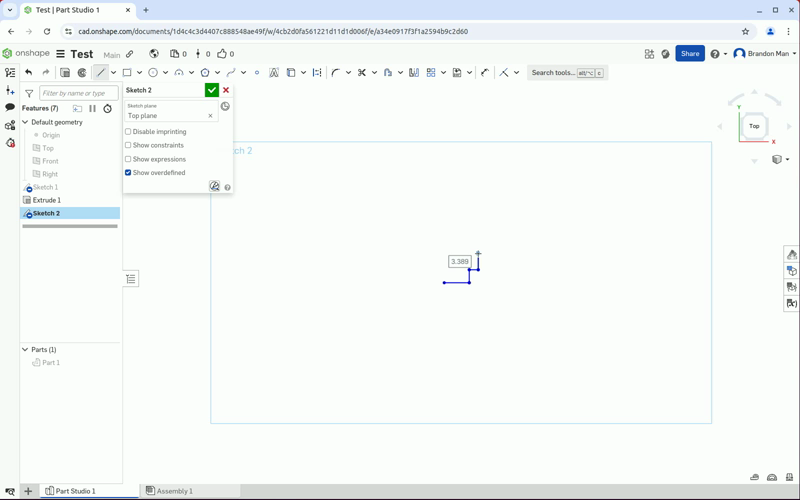
key_down(shift)
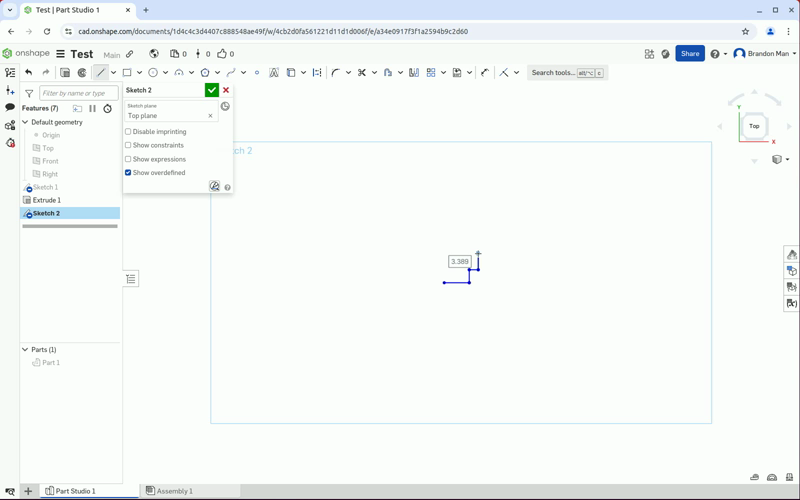
mouse_move(508, 253)
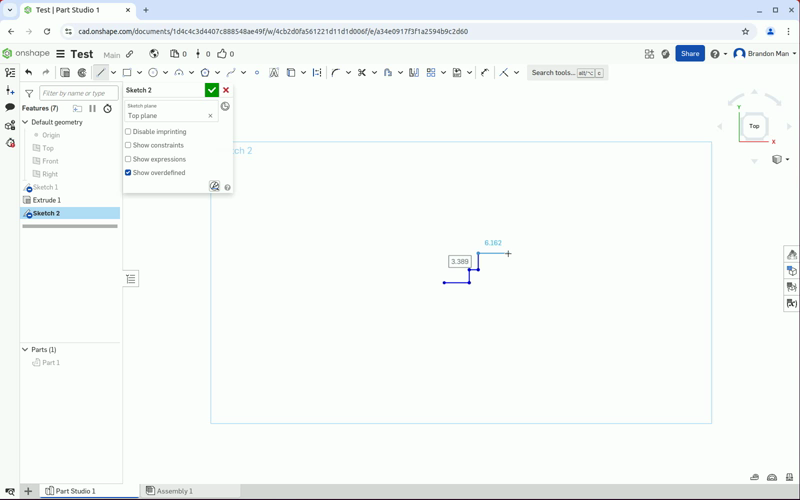
mouse_move(444, 253)
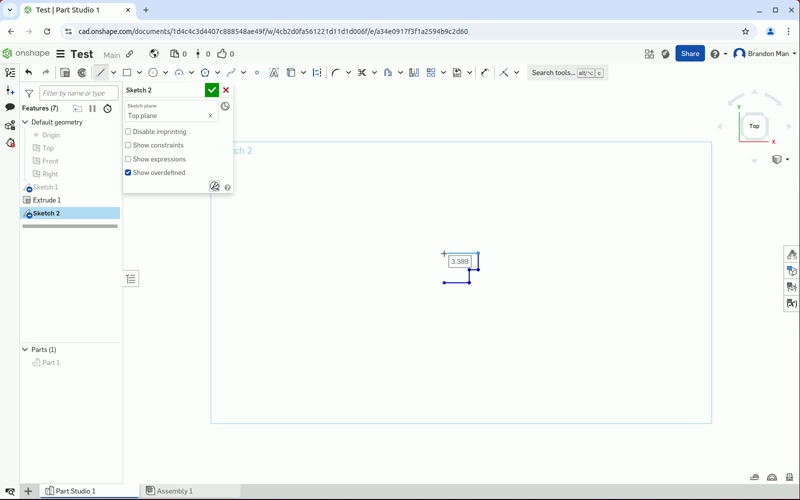
click(444, 253)
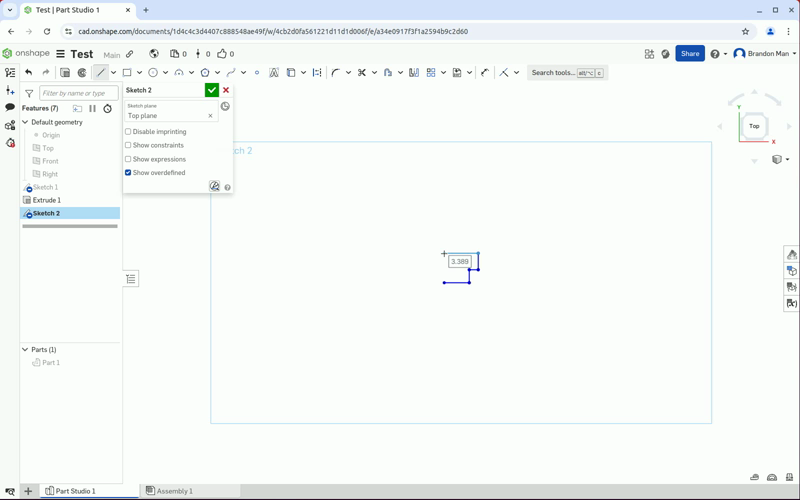
key_up(shift)
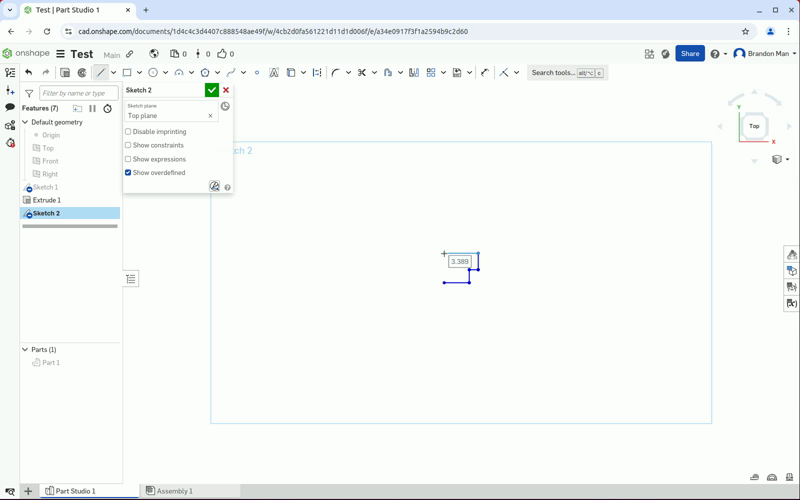
mouse_move(474, 253)
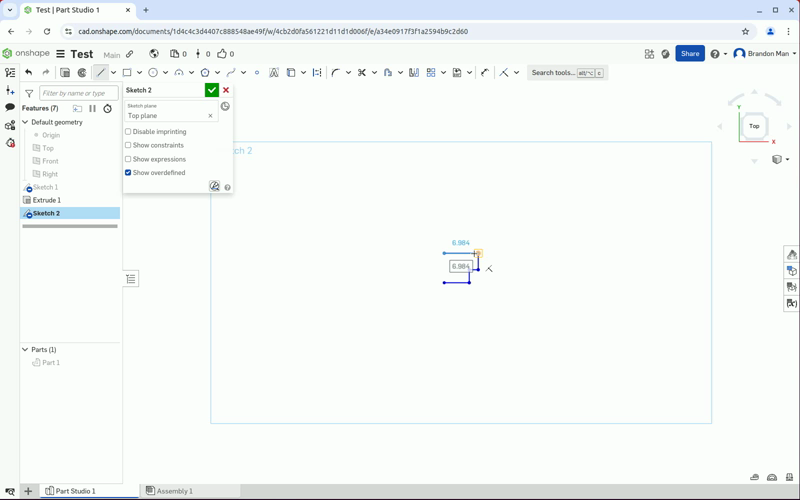
key_down(shift)
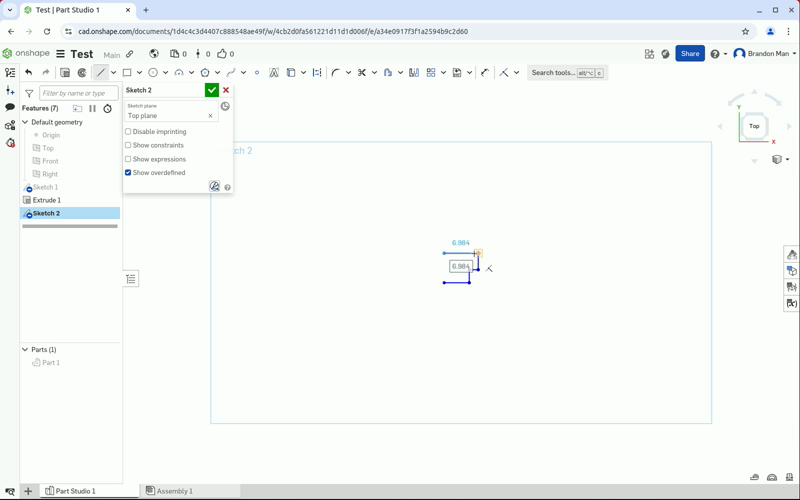
mouse_move(444, 282)
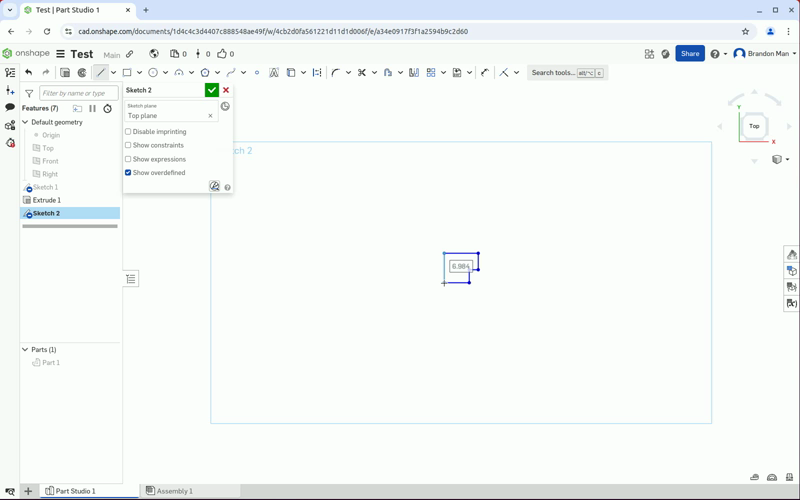
key_up(shift)
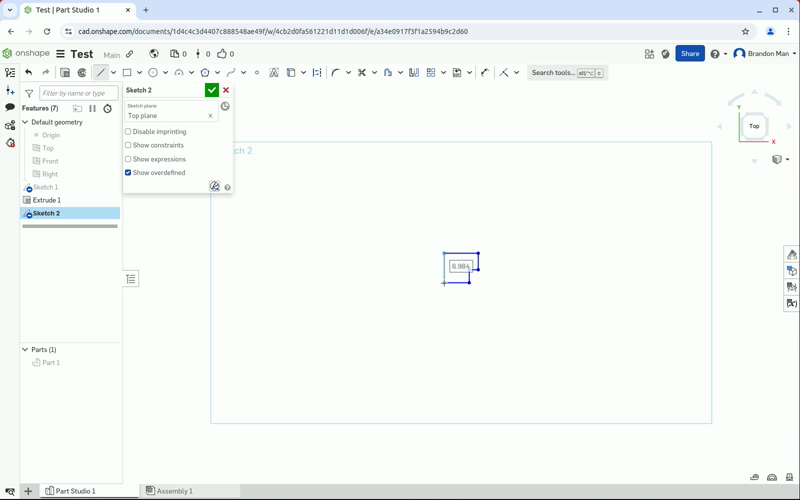
click(444, 282)
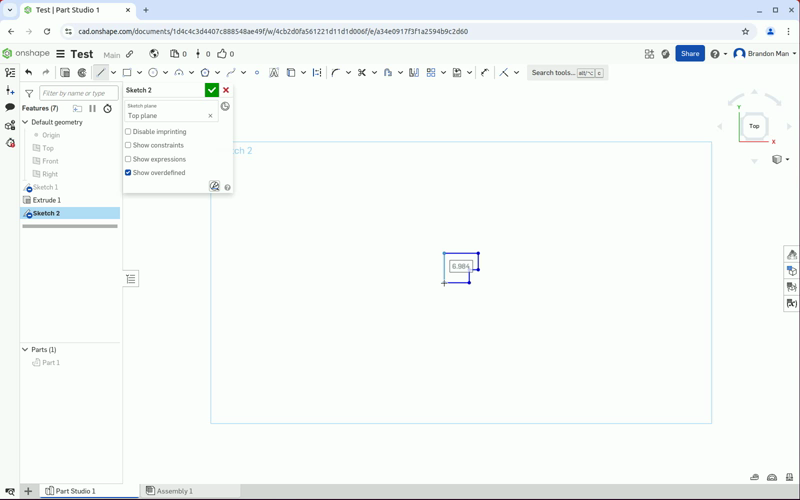
key(esc)
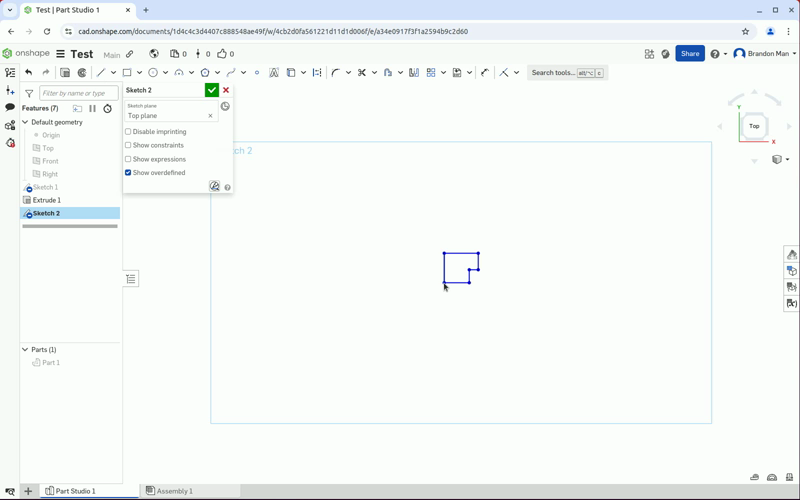
mouse_move(453, 282)
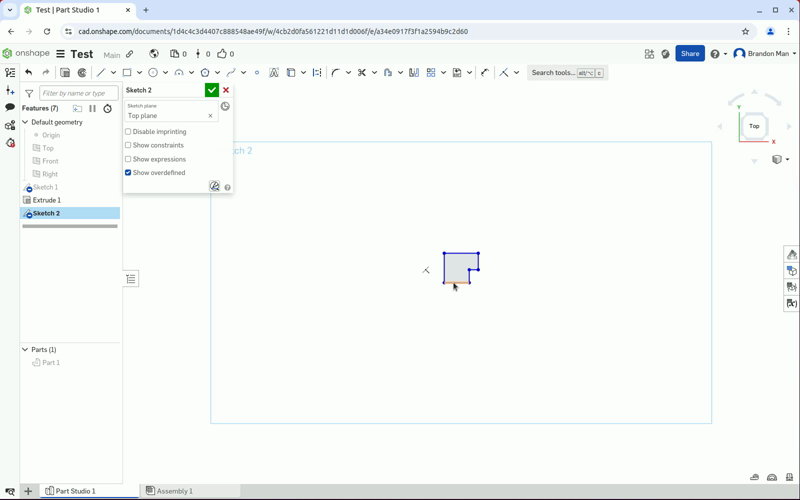
scroll(6)
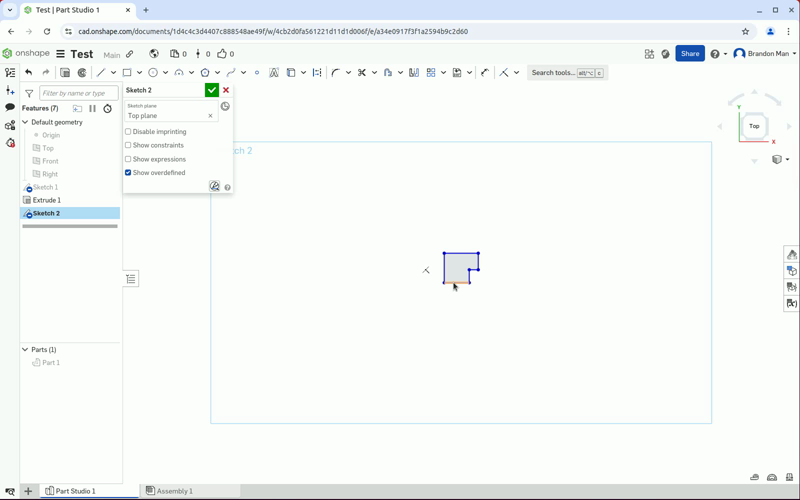
scroll(6)
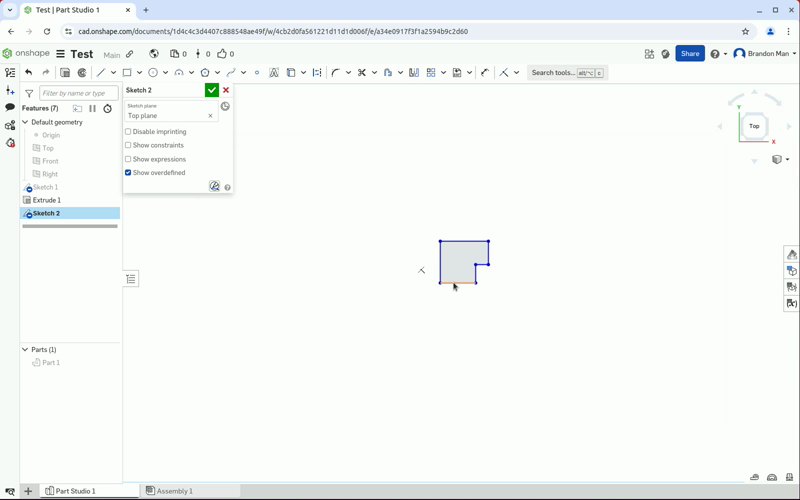
scroll(6)
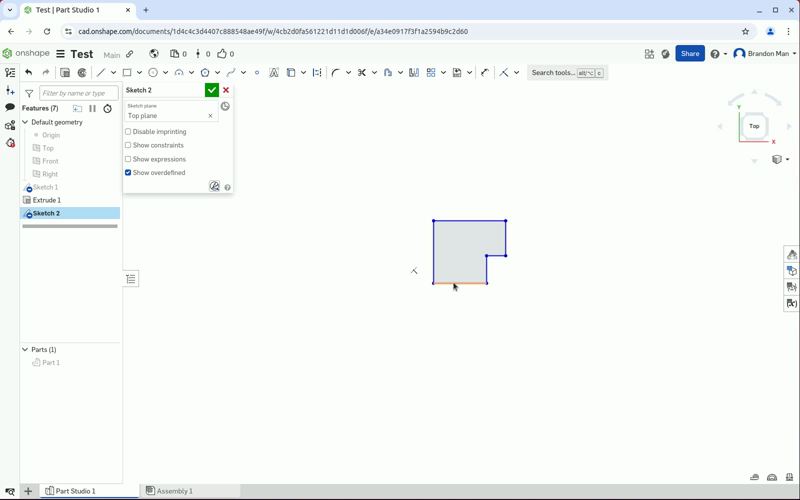
scroll(6)
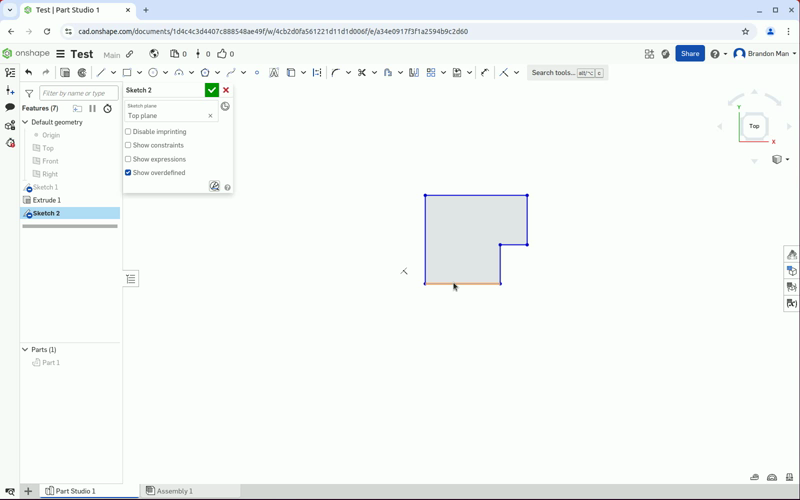
scroll(6)
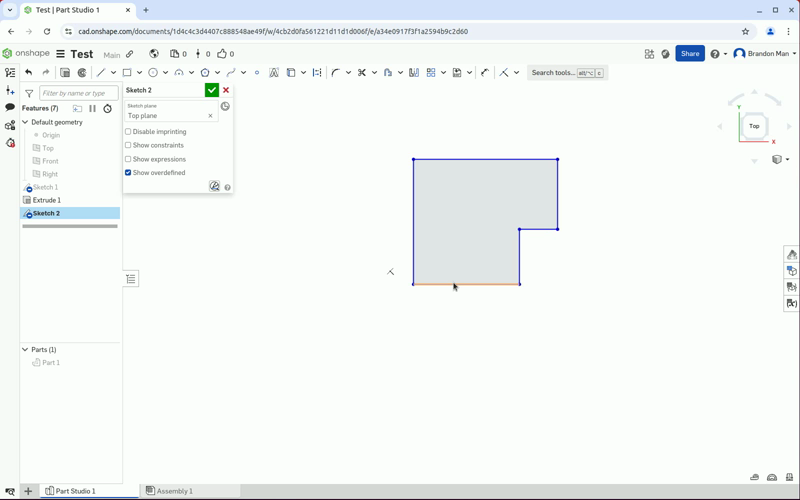
scroll(6)
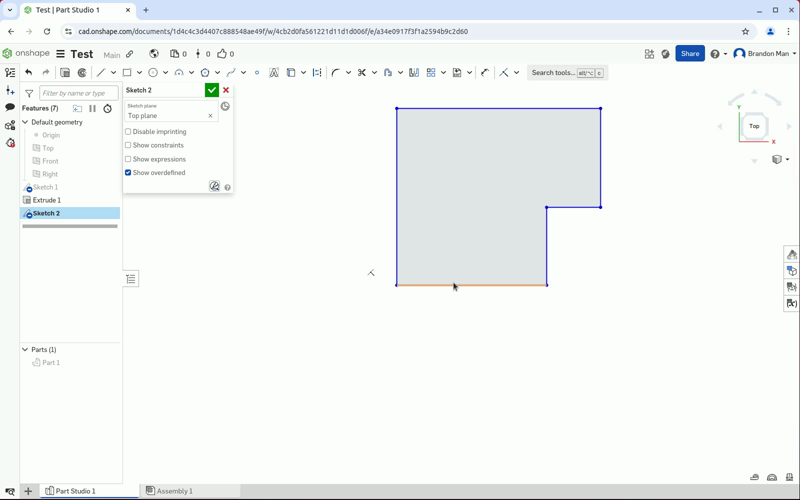
scroll(6)
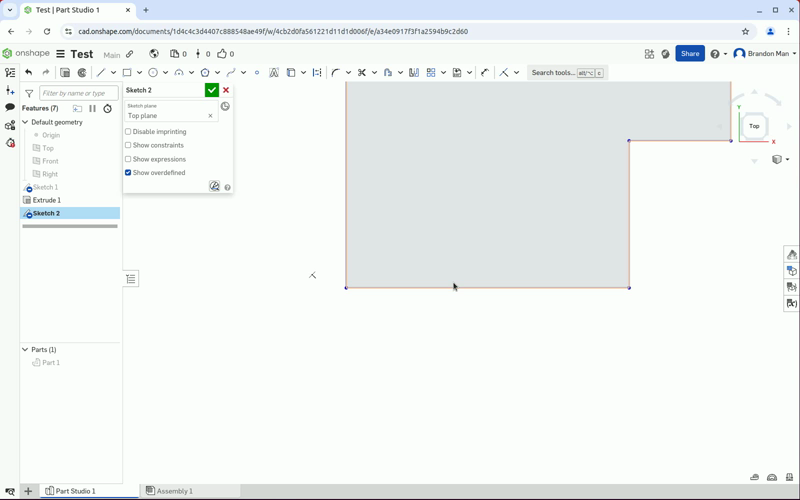
click(453, 282)
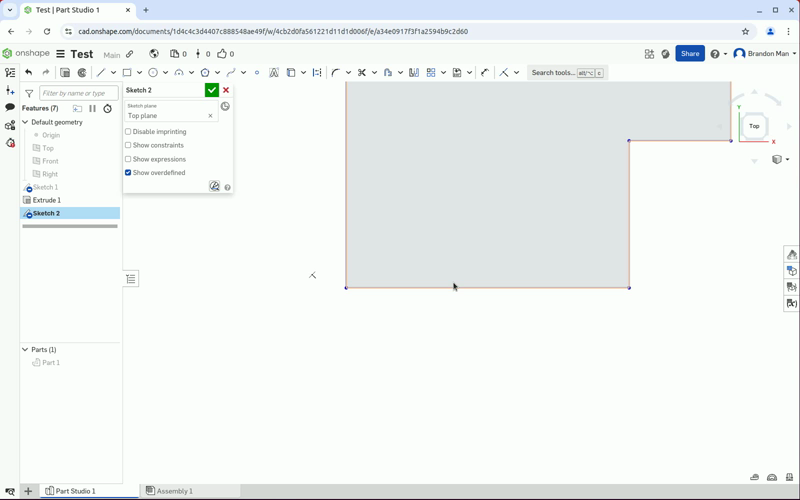
scroll(-6)
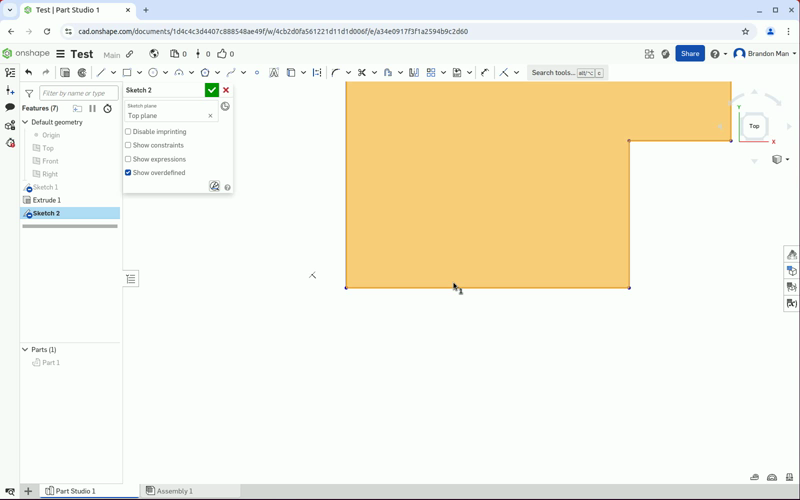
scroll(-6)
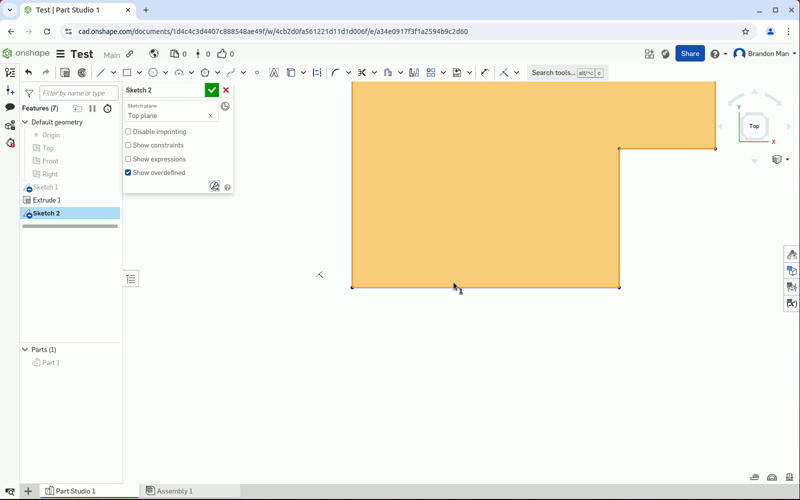
scroll(-6)
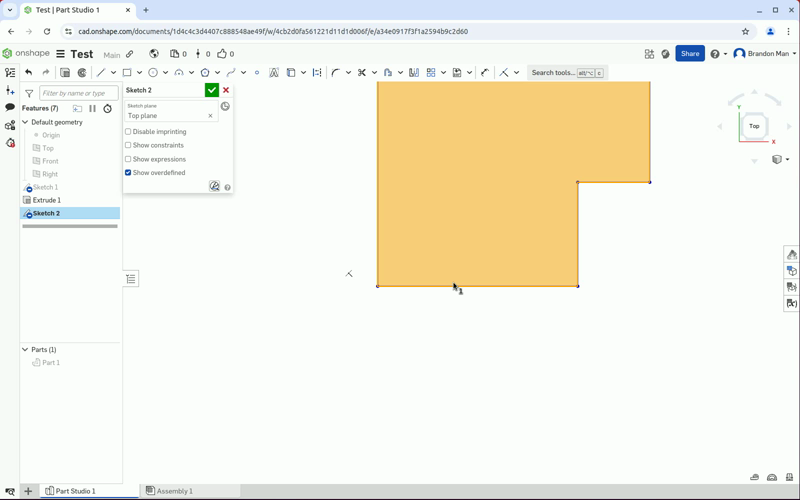
scroll(-6)
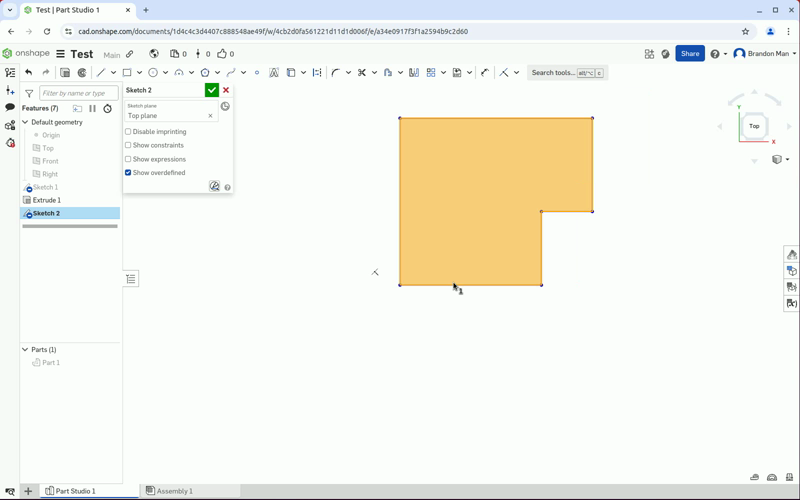
scroll(-6)
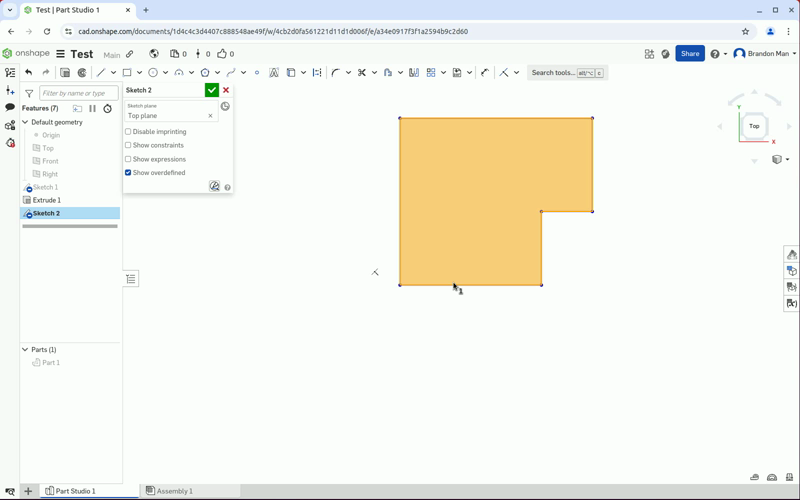
scroll(-6)
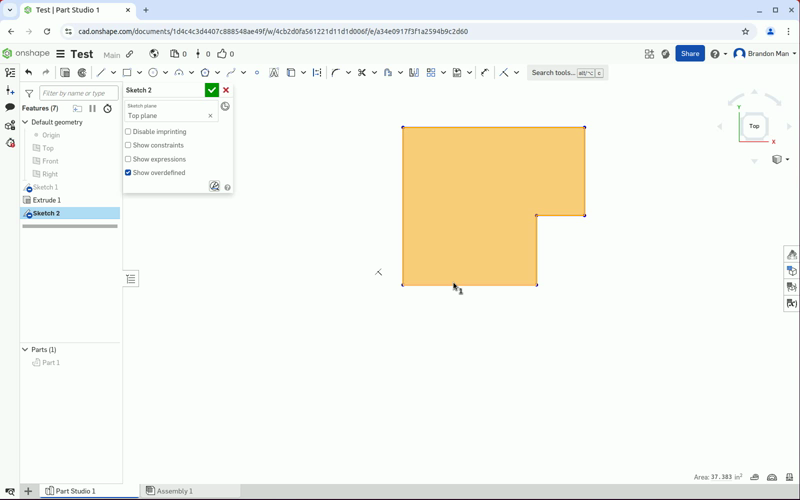
scroll(-6)
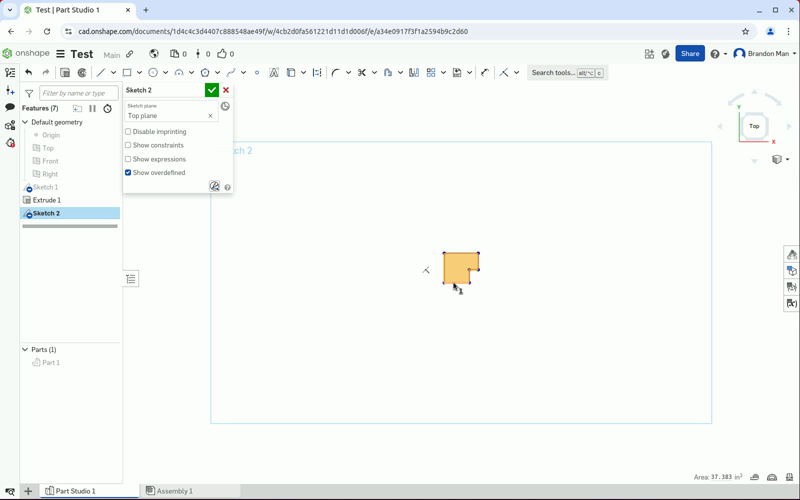
mouse_move(73, 352)
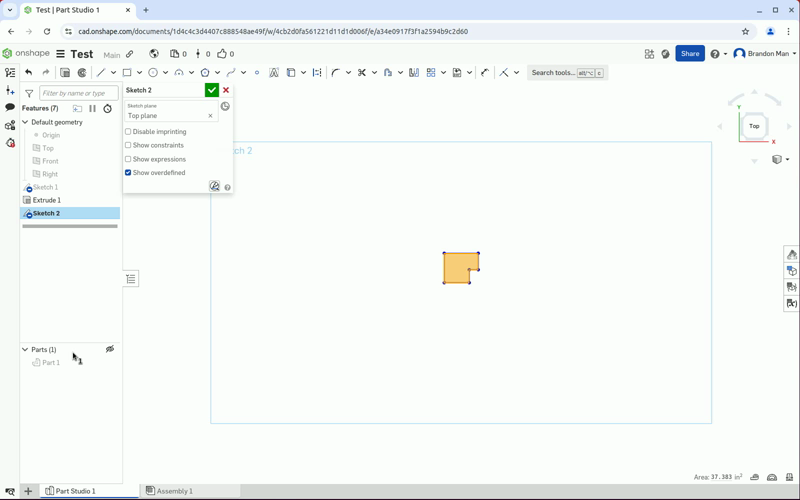
key(shift+y)
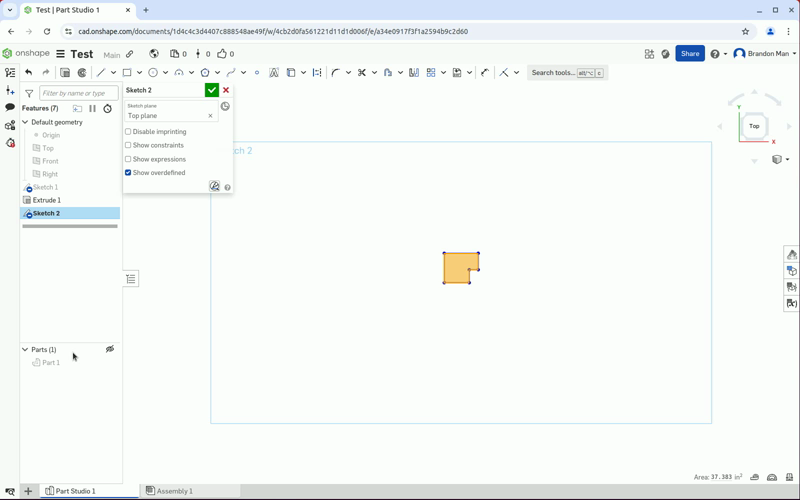
key(shift+e)
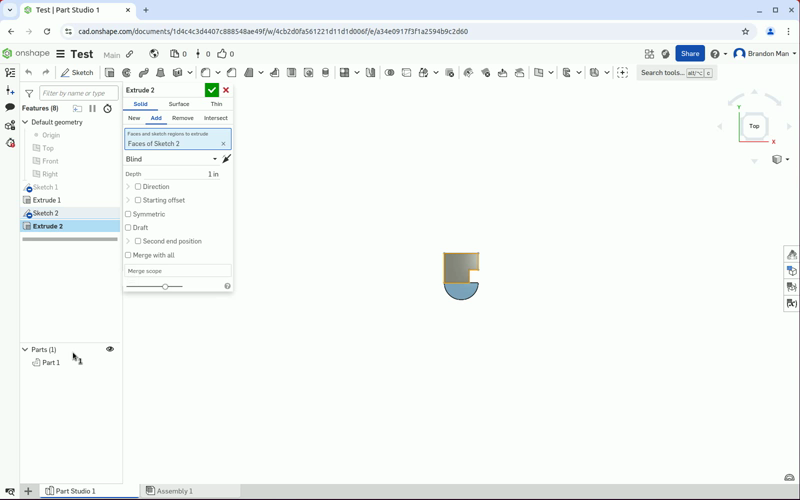
mouse_move(143, 106)
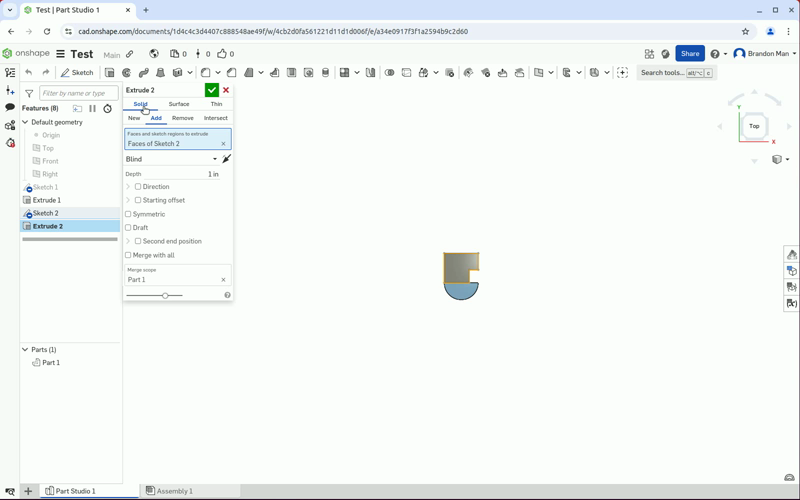
click(143, 106)
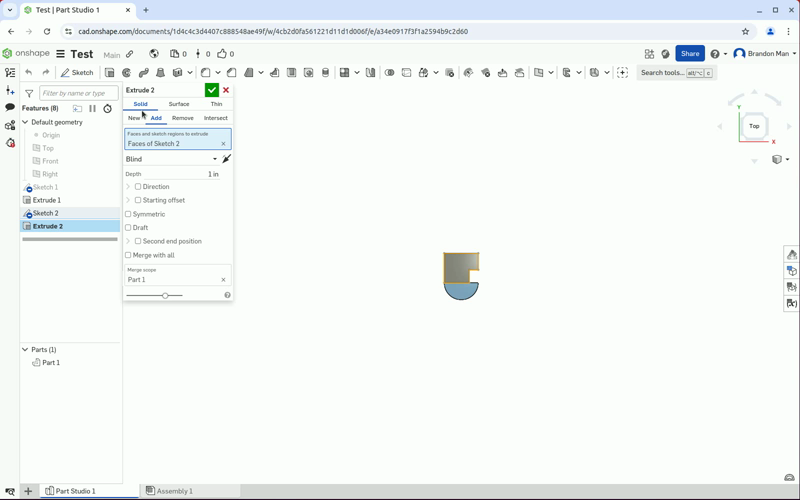
mouse_move(137, 120)
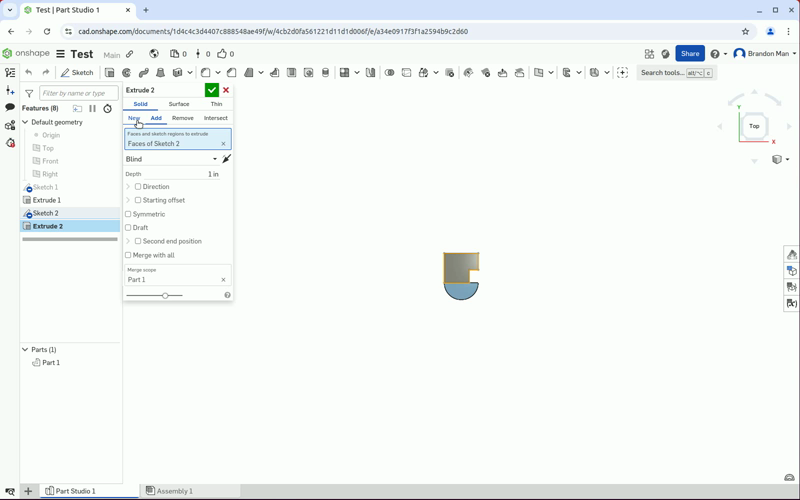
click(137, 120)
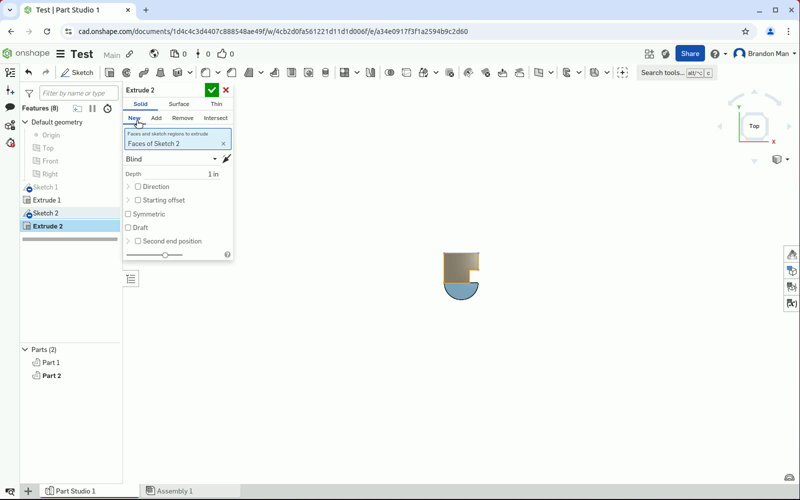
key(tab, 4)
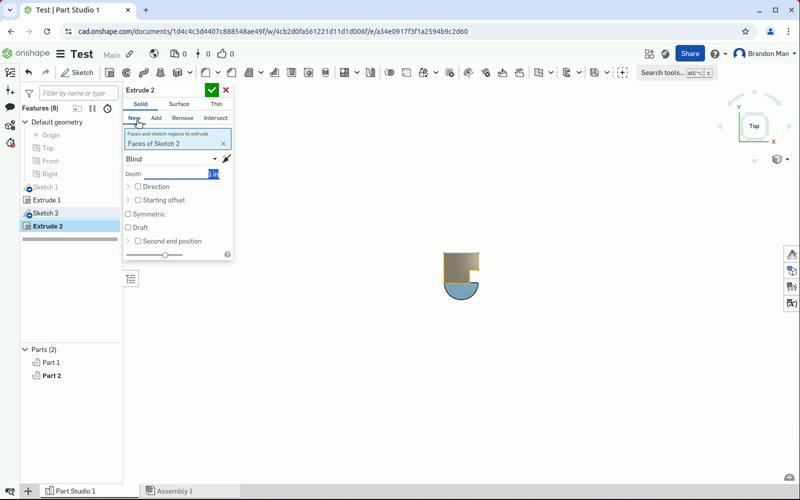
text(4.574)
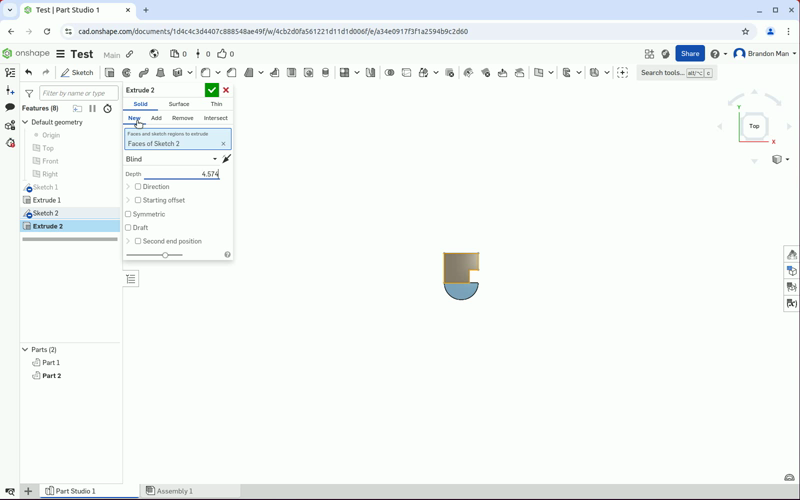
key(enter)
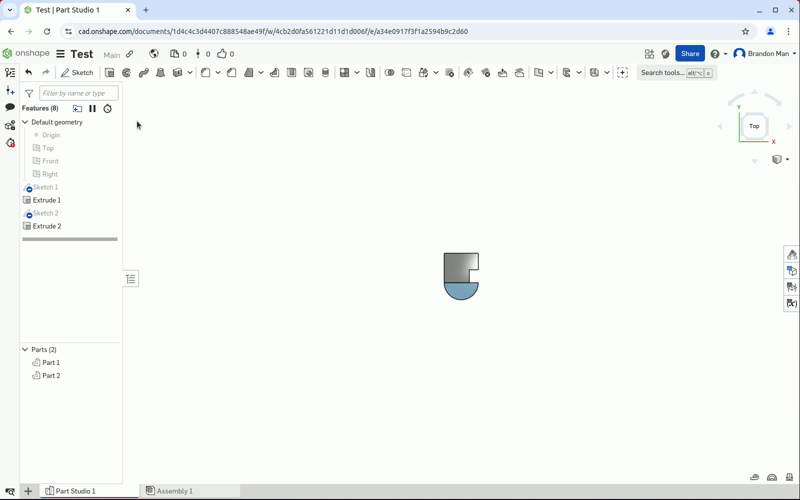
key(shift+h)
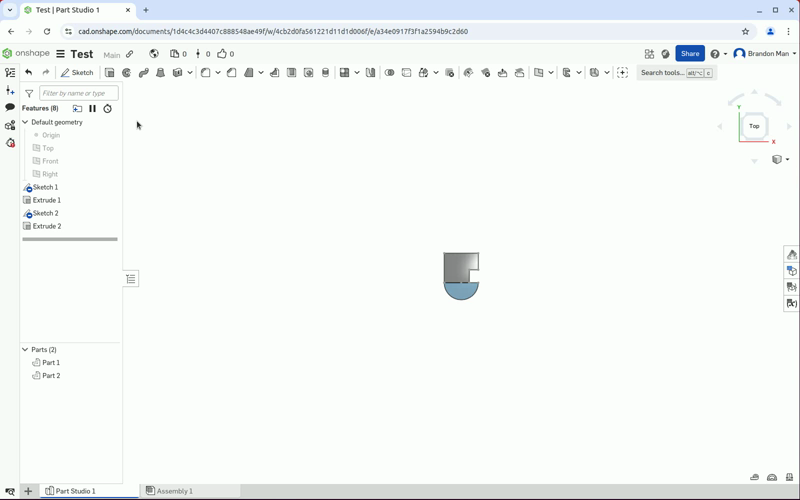
key(shift+h)
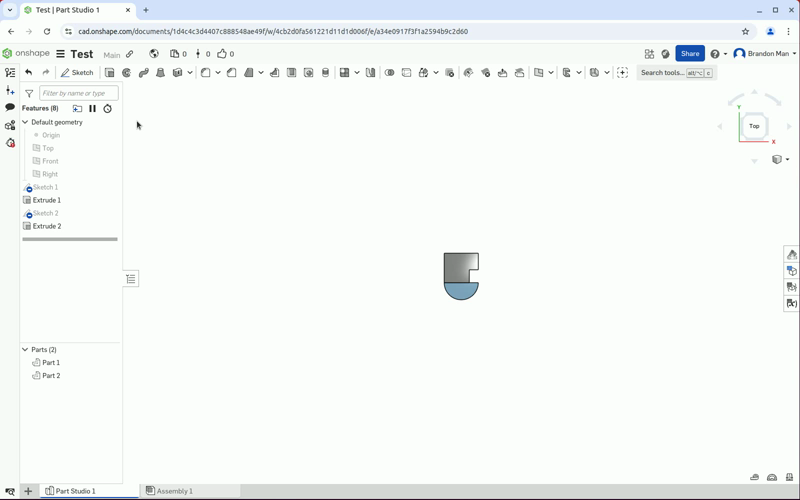
mouse_move(73, 189)
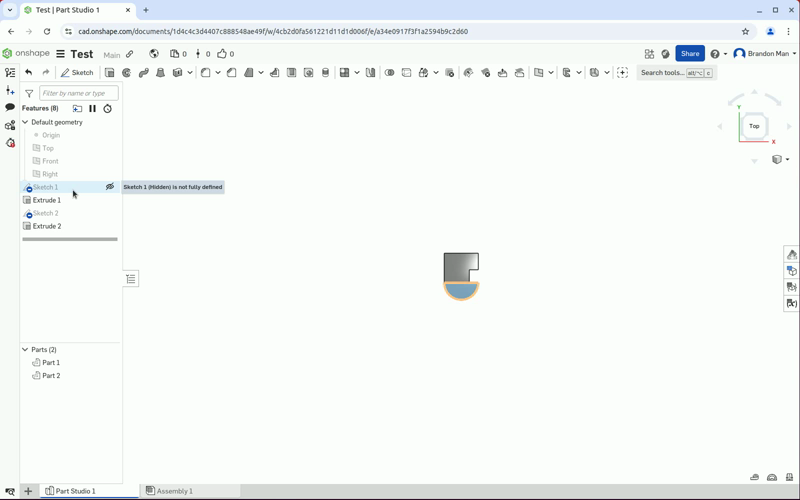
click(73, 189)
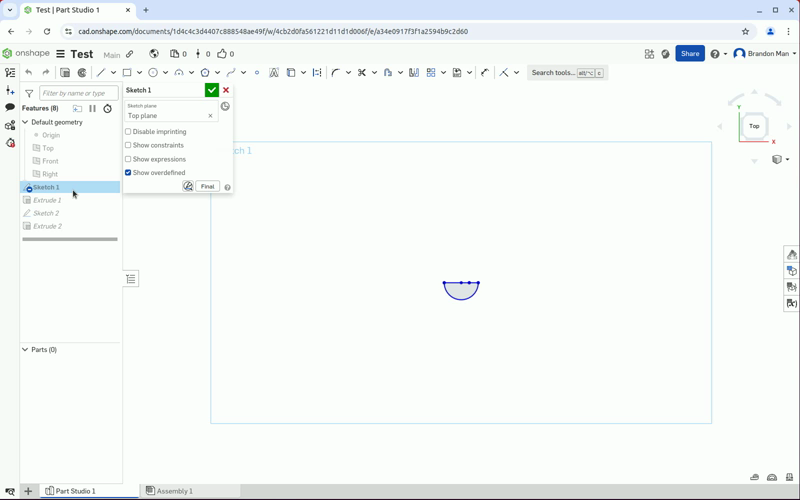
mouse_move(229, 92)
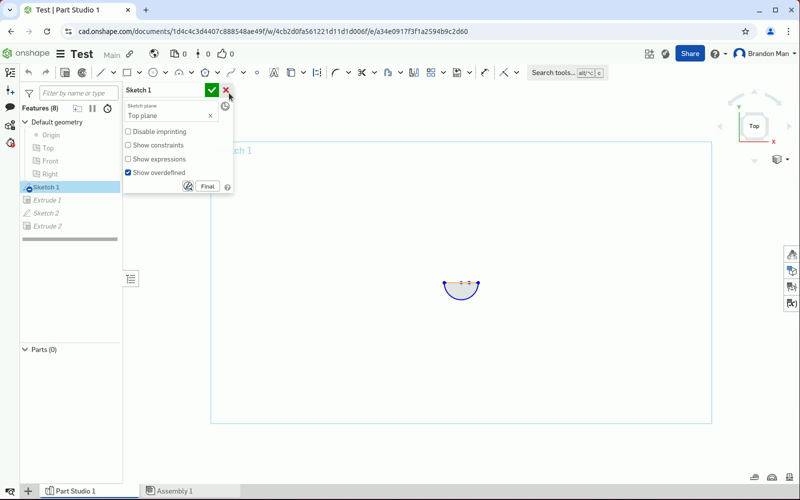
click(229, 92)
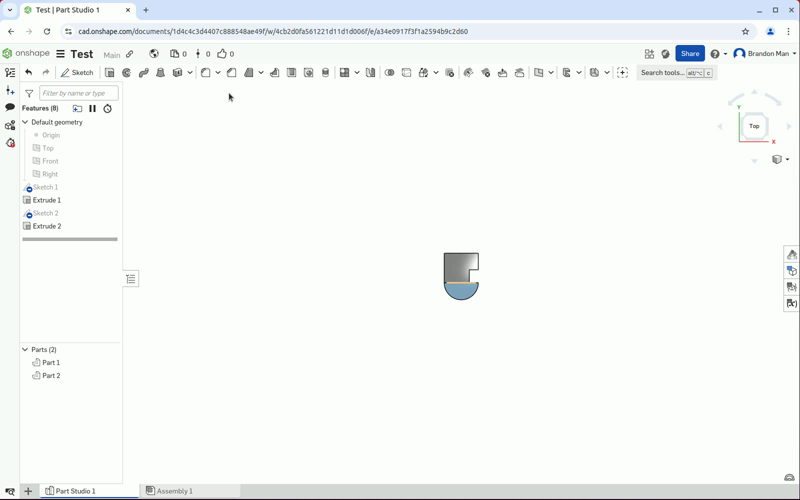
mouse_move(541, 75)
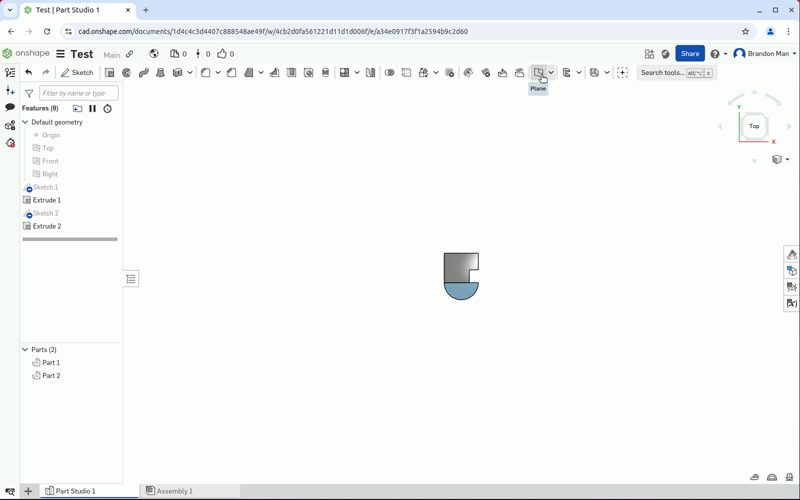
click(541, 75)
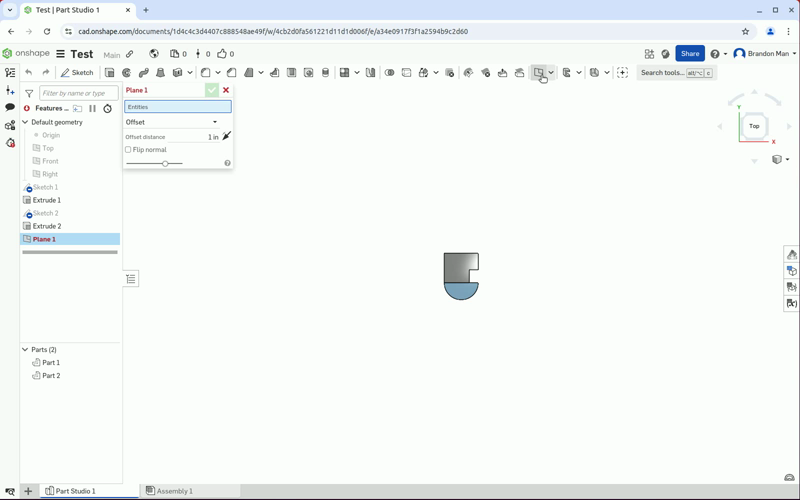
mouse_move(73, 150)
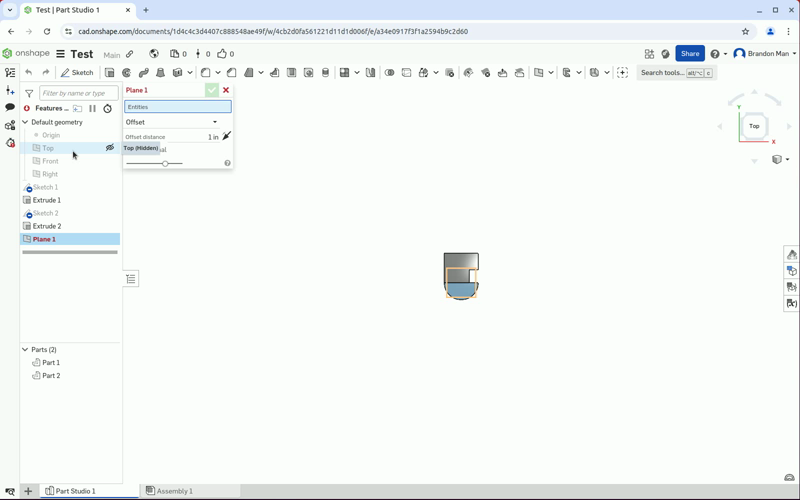
click(73, 150)
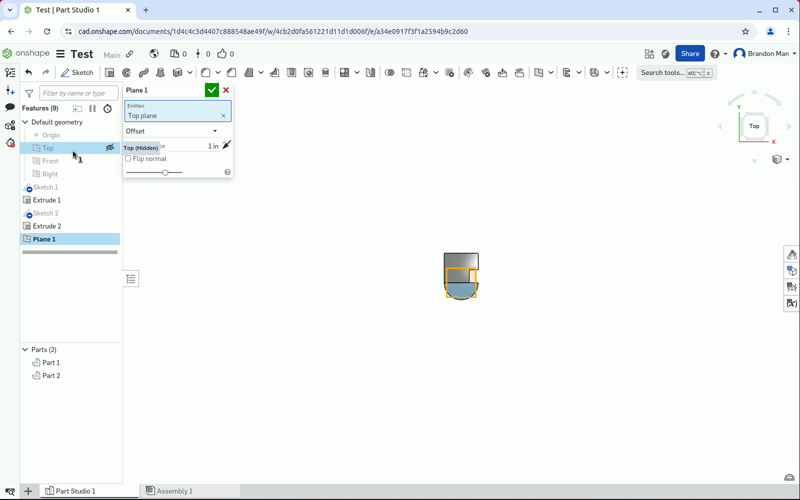
key(tab, 2)
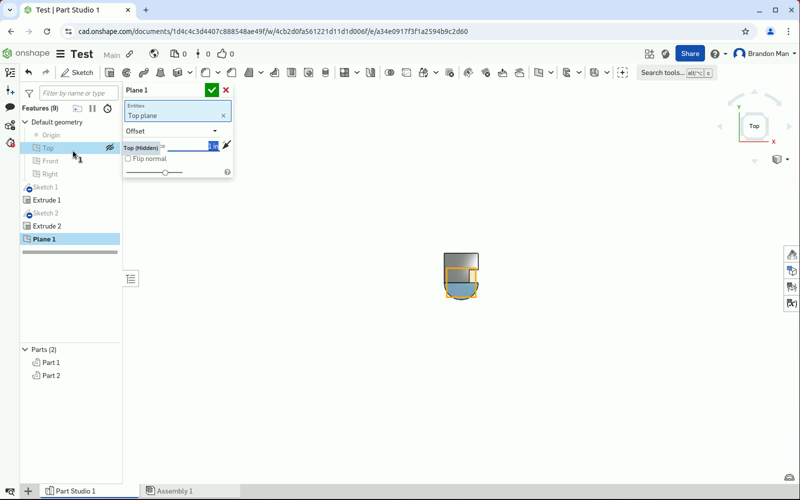
text(4.56)
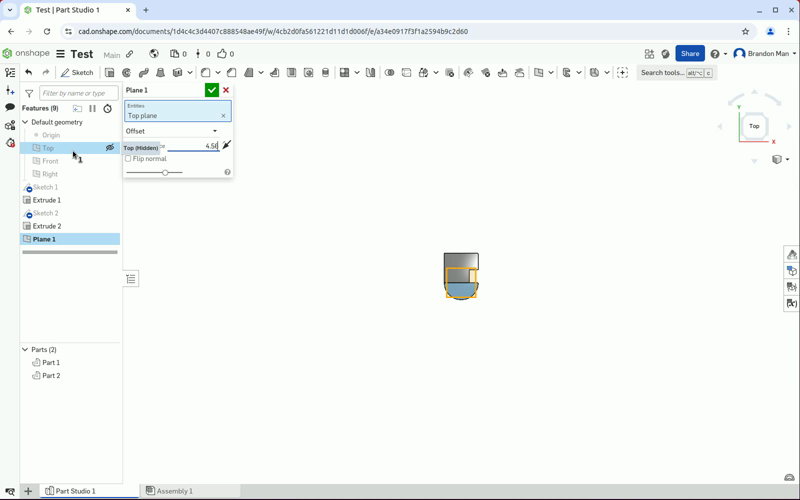
key(enter, 2)
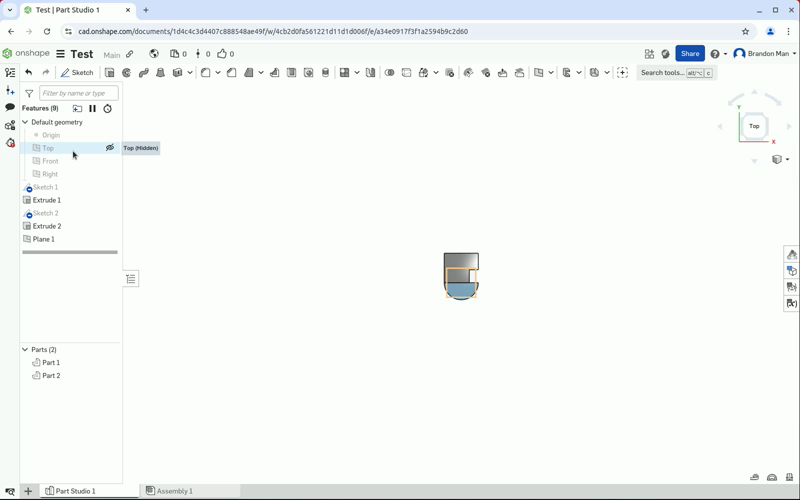
key(shift+s)
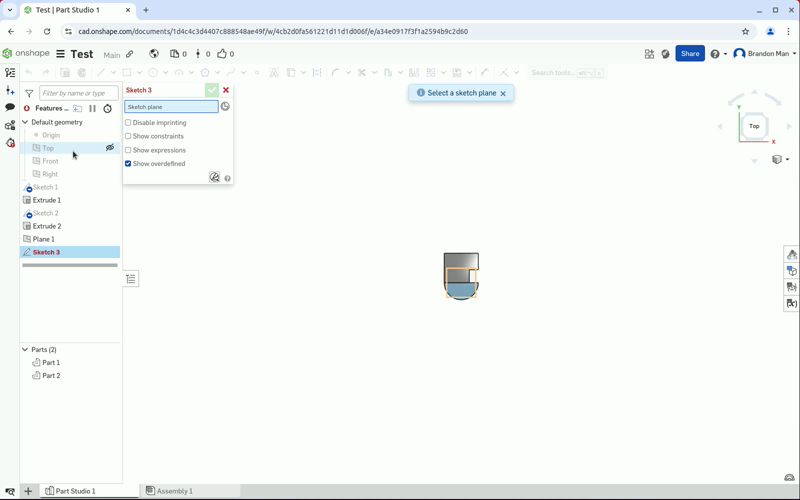
mouse_move(73, 241)
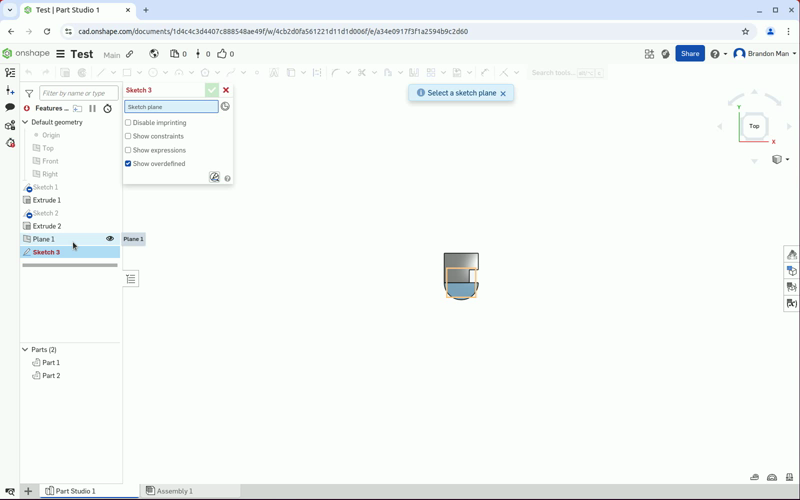
click(73, 241)
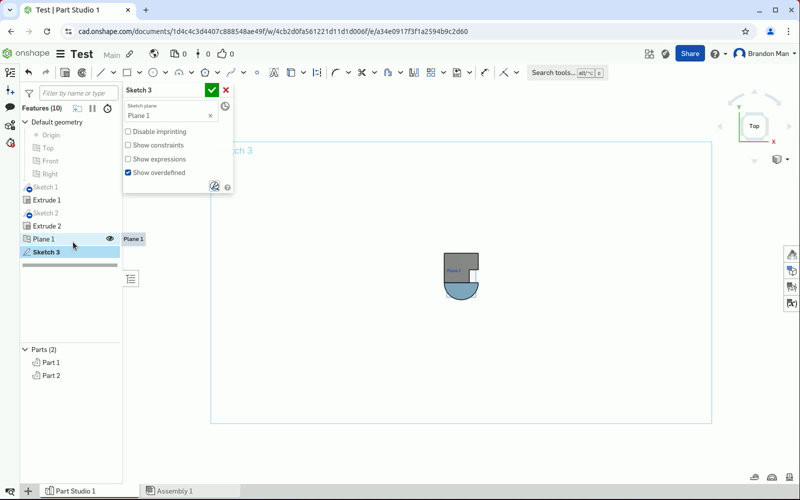
mouse_move(73, 352)
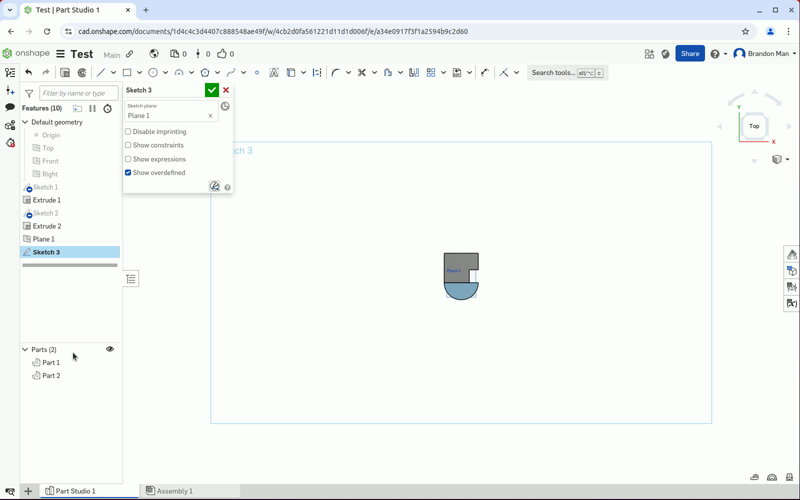
key(y)
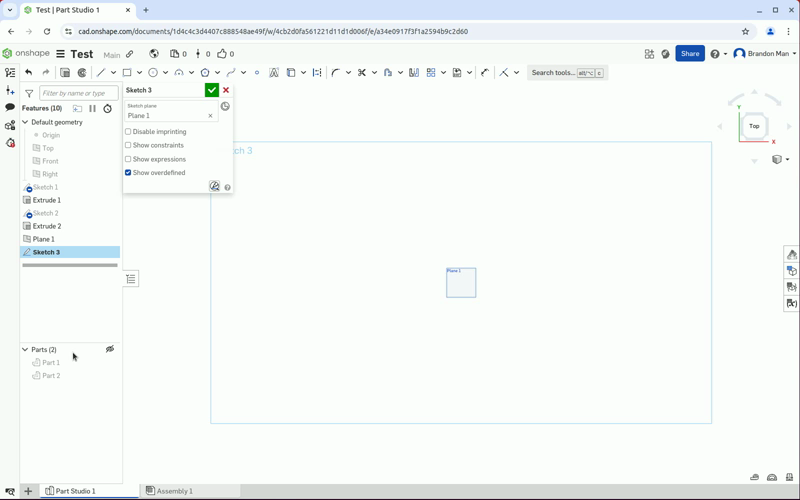
key(l)
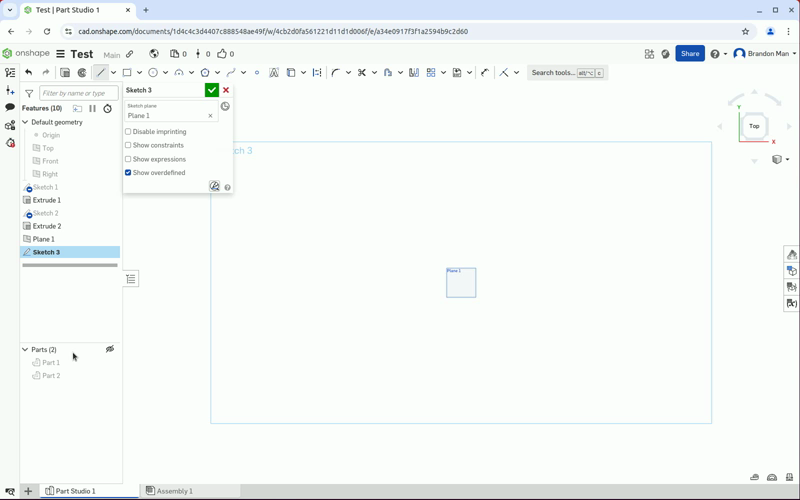
key_down(shift)
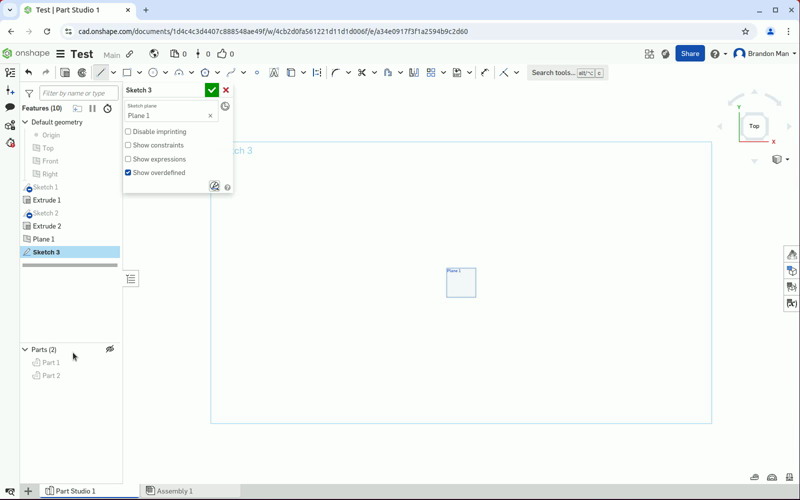
mouse_move(444, 270)
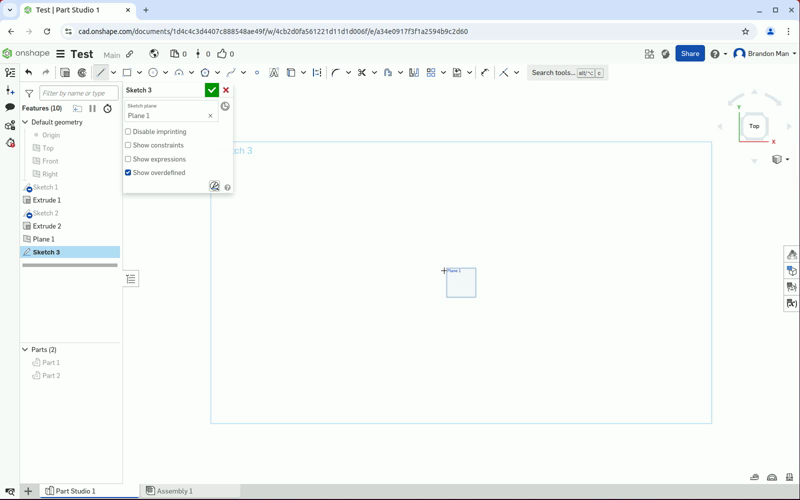
click(444, 270)
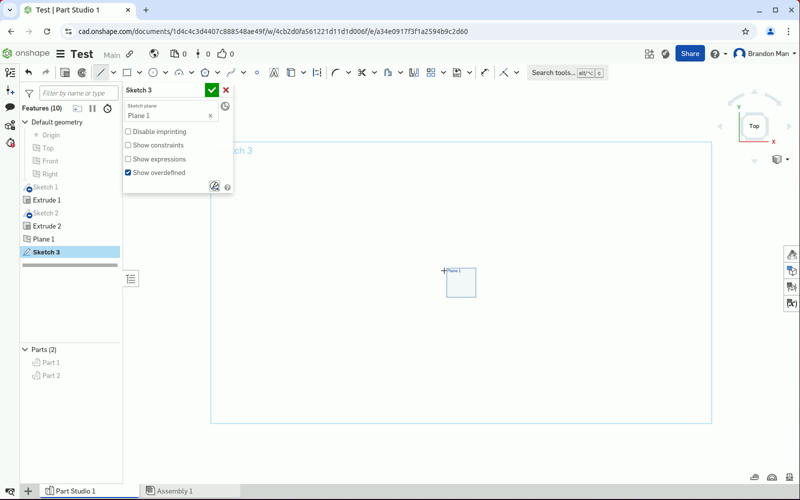
key_up(shift)
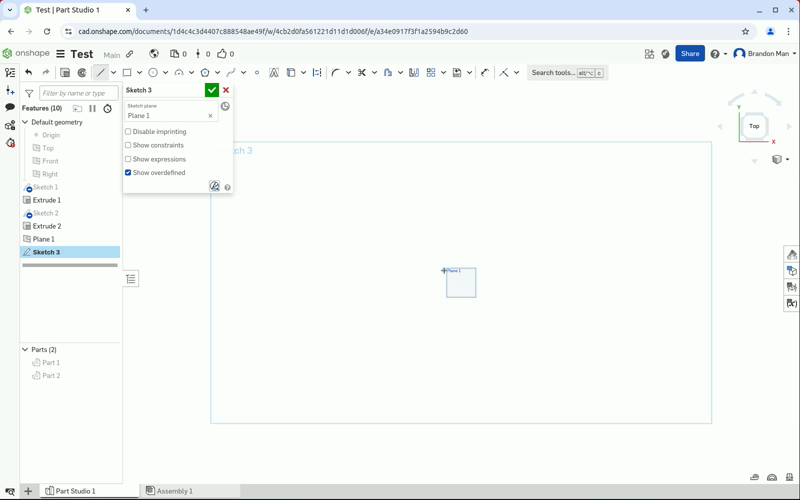
key_down(shift)
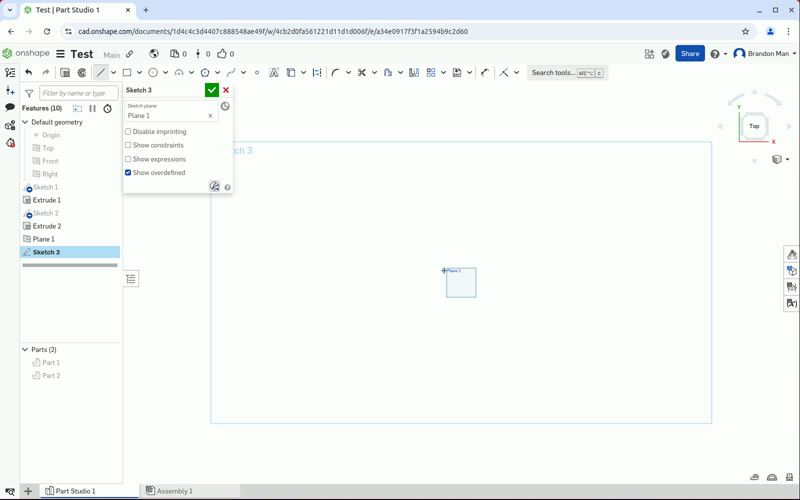
mouse_move(474, 270)
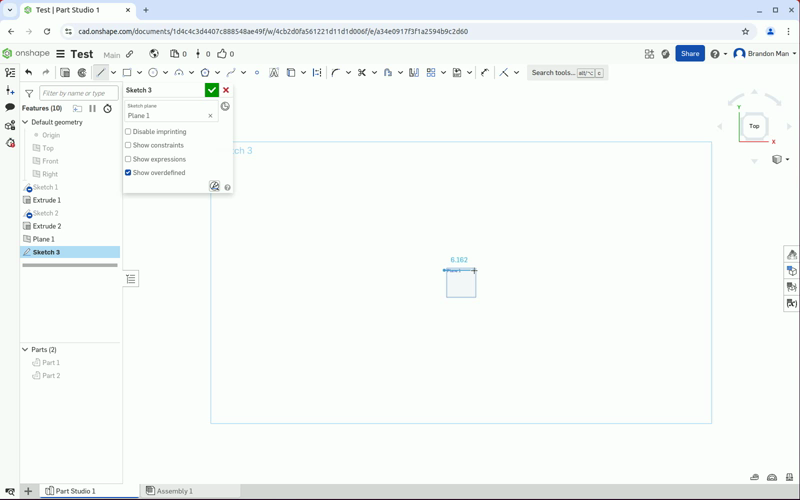
mouse_move(469, 270)
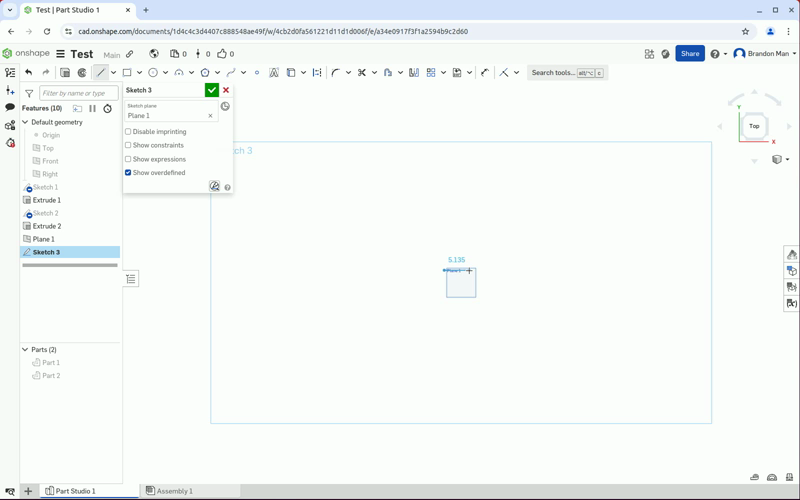
click(469, 270)
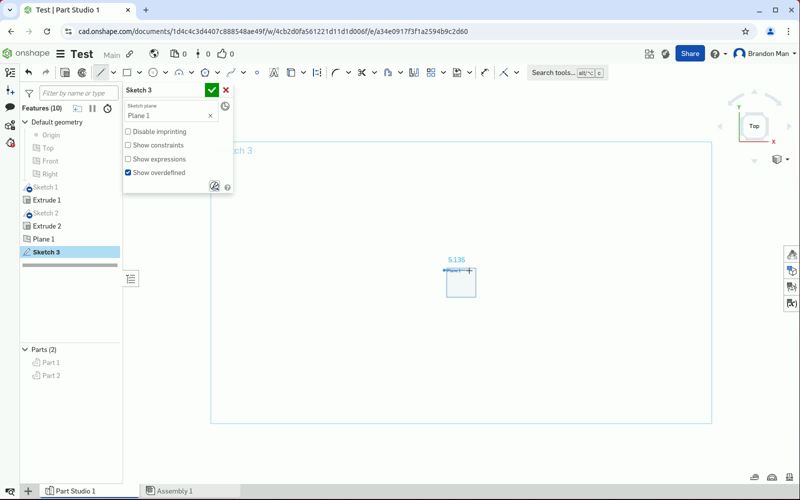
key_up(shift)
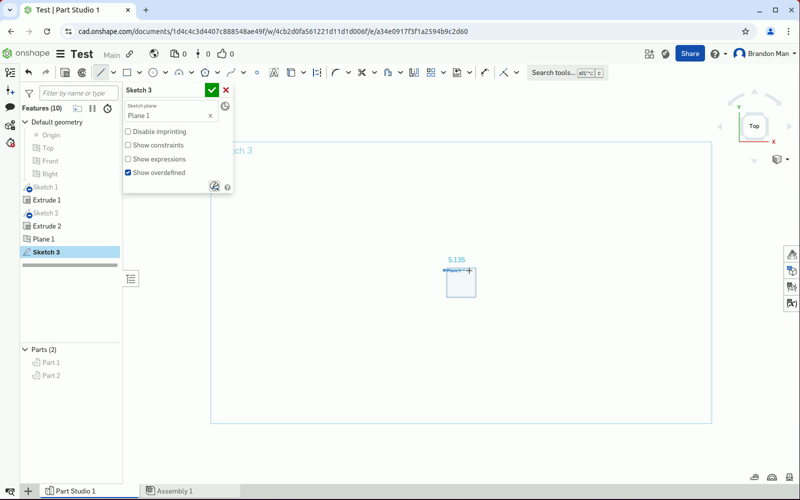
key_down(shift)
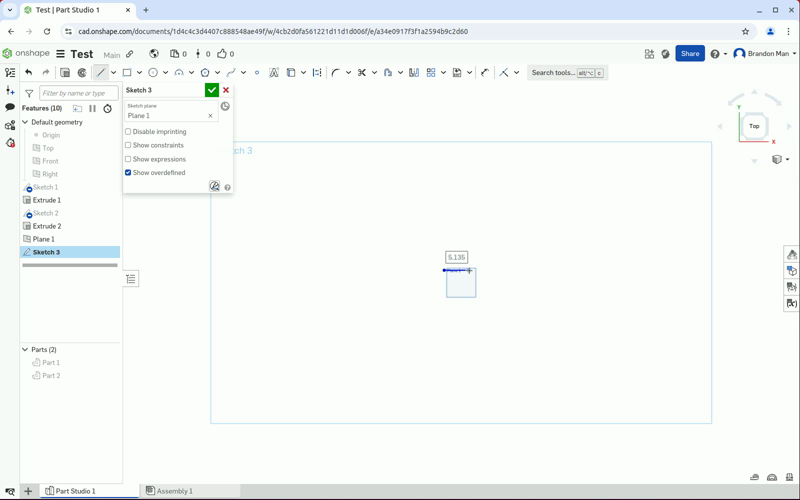
mouse_move(499, 270)
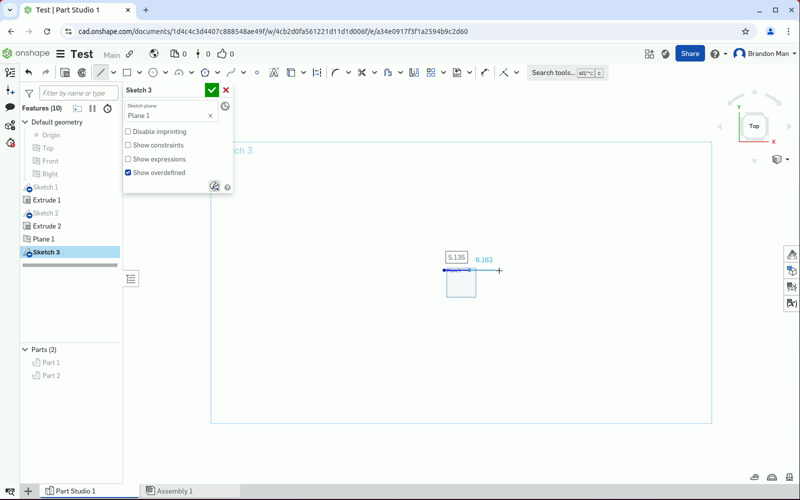
mouse_move(478, 270)
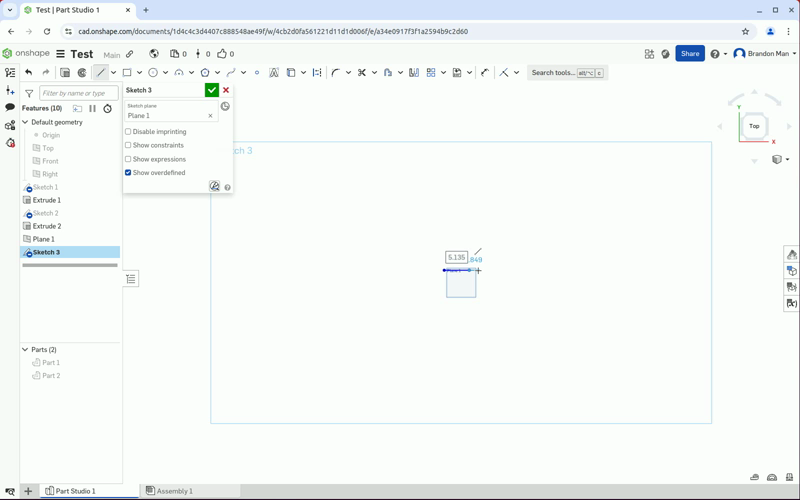
click(478, 270)
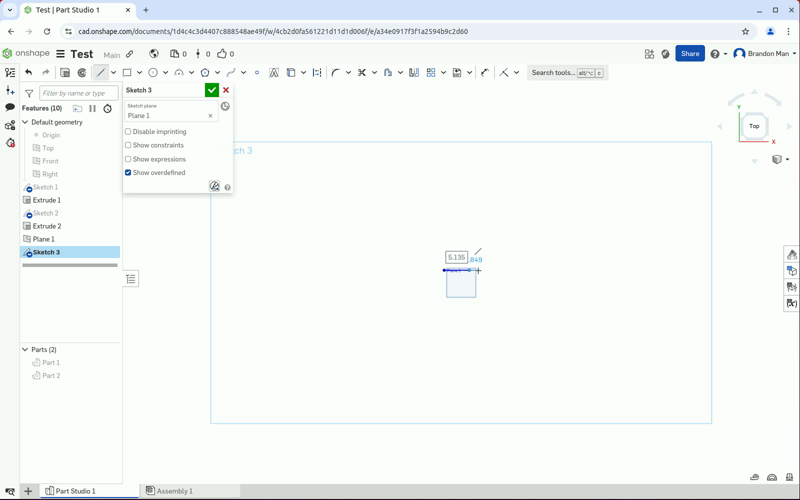
key_up(shift)
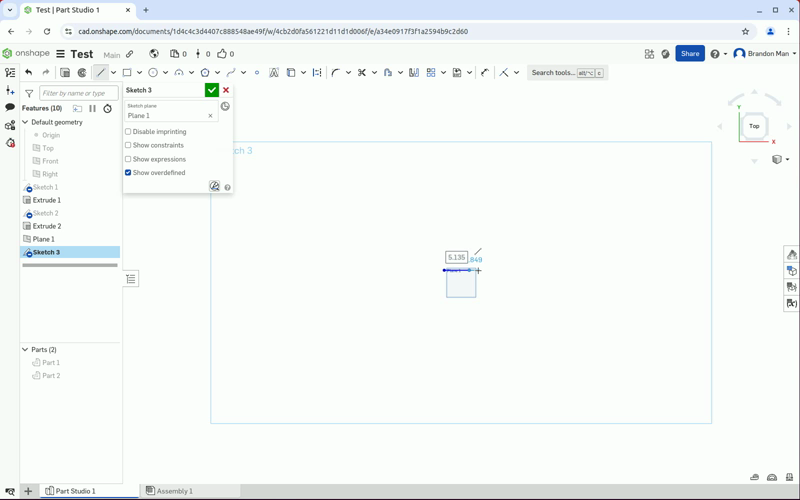
key_down(shift)
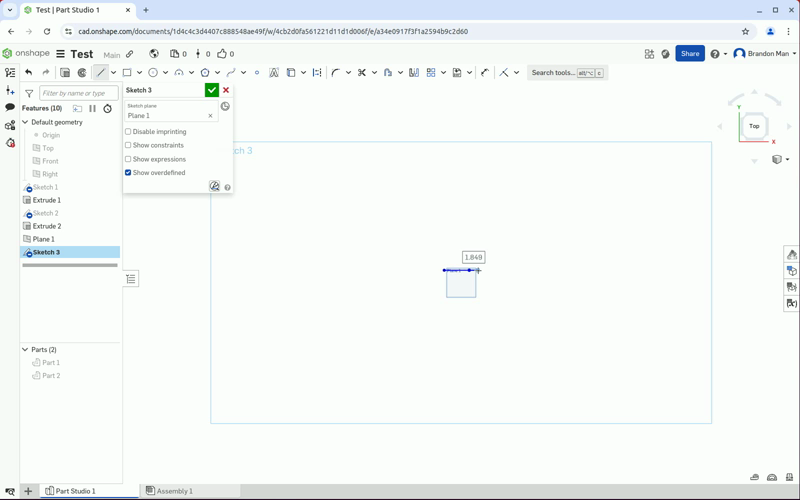
mouse_move(508, 270)
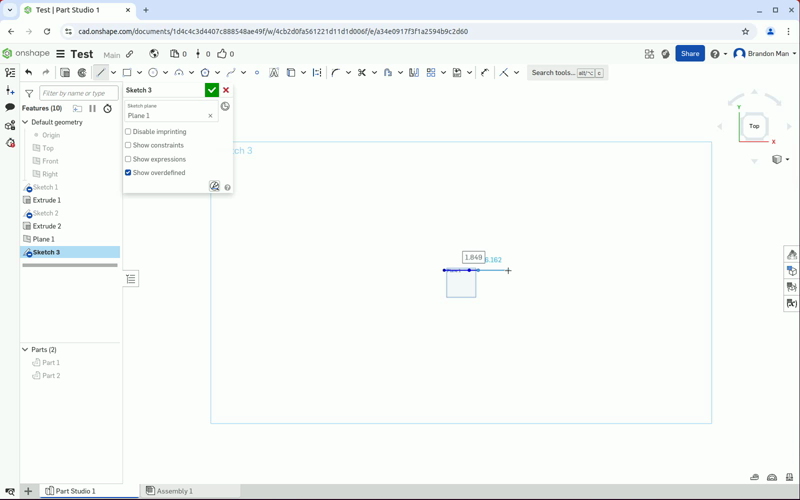
mouse_move(478, 253)
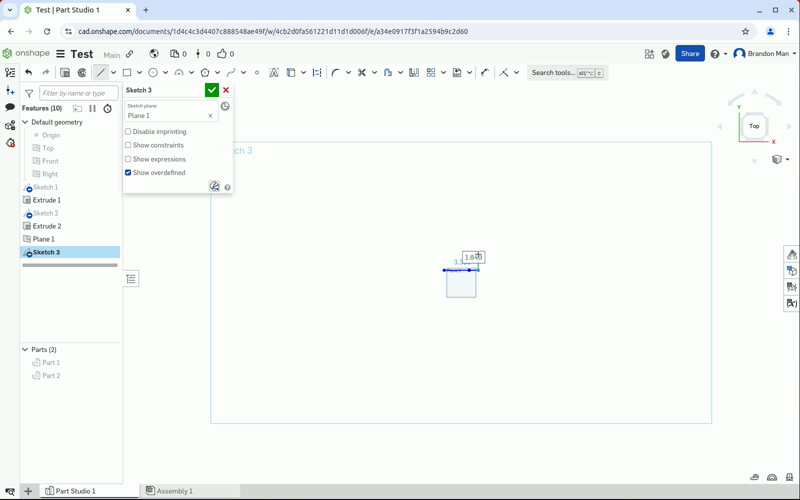
click(478, 253)
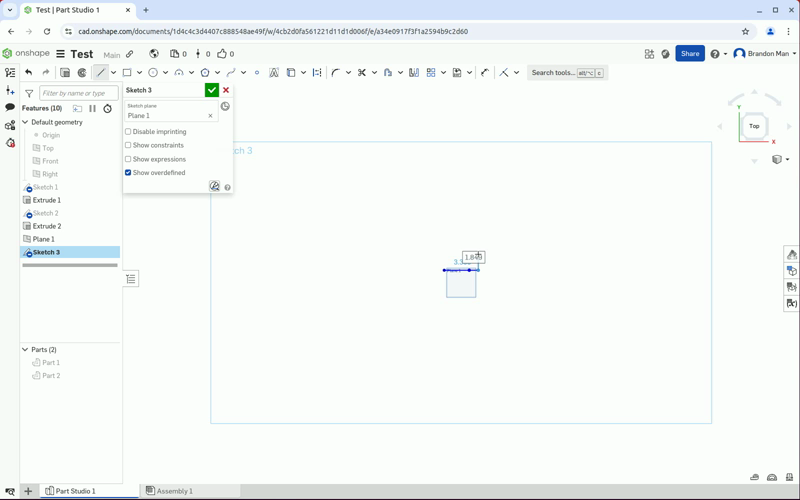
key_up(shift)
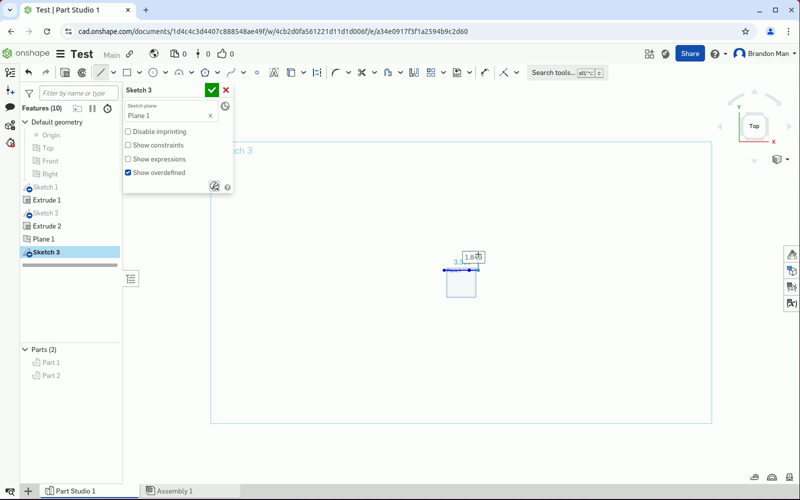
key_down(shift)
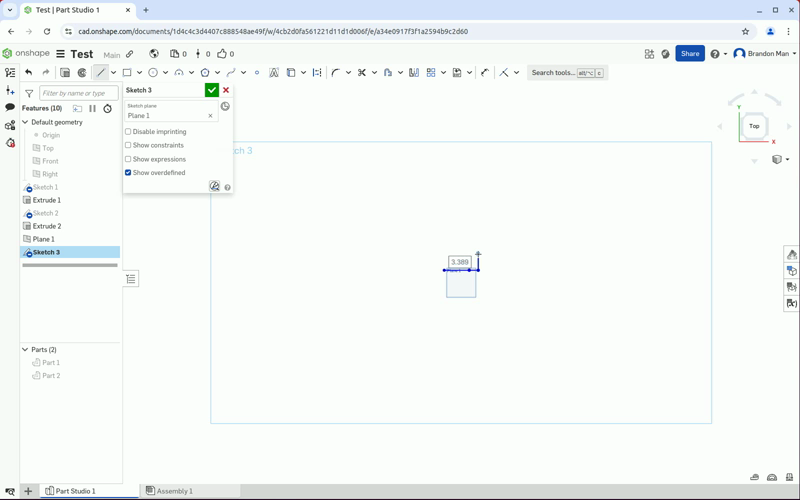
mouse_move(508, 253)
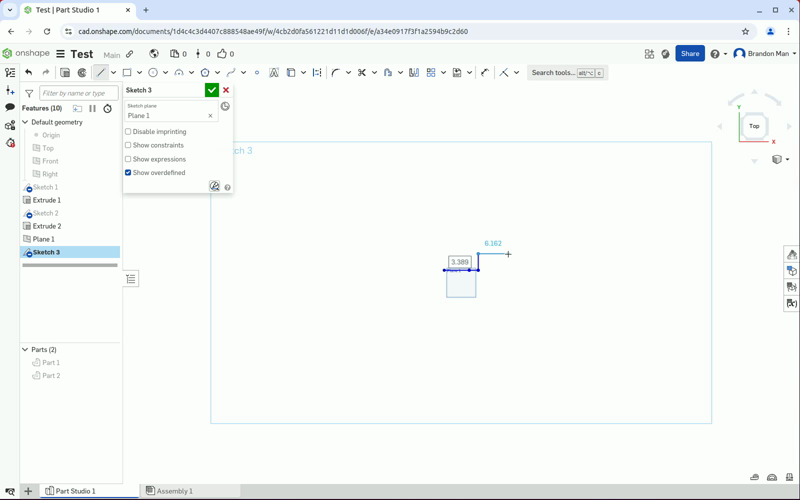
mouse_move(444, 253)
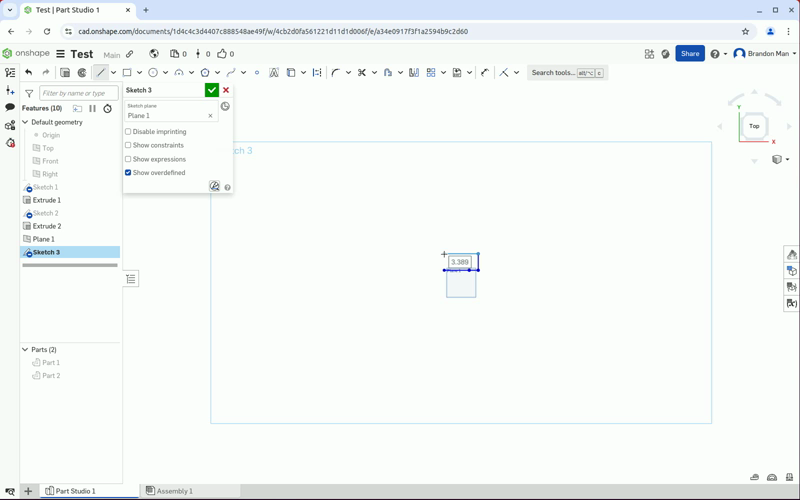
click(444, 253)
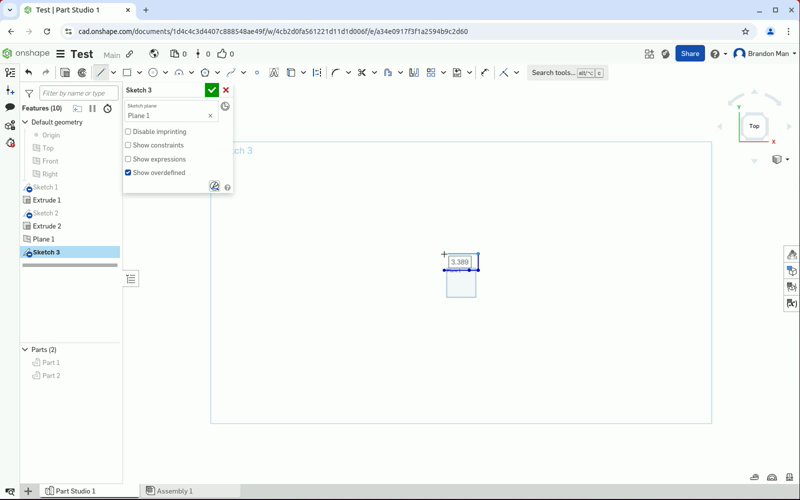
key_up(shift)
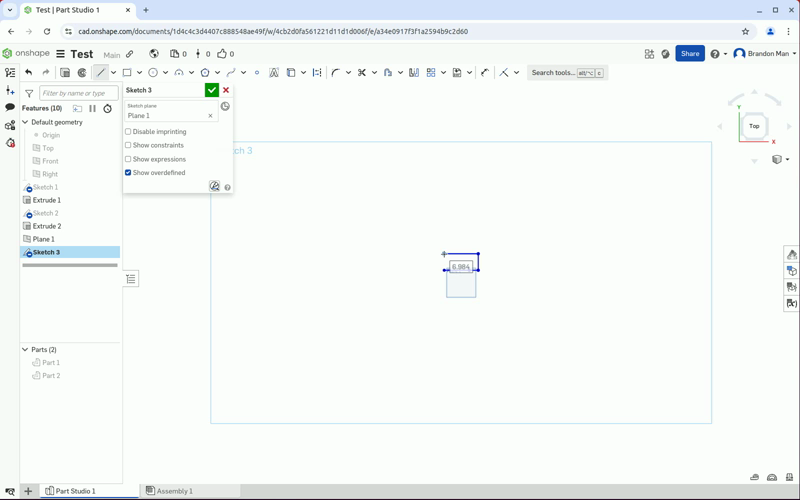
mouse_move(474, 253)
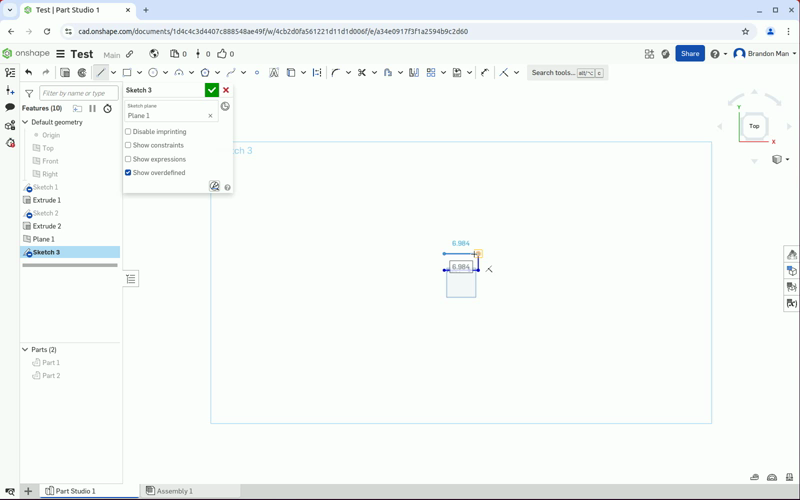
key_down(shift)
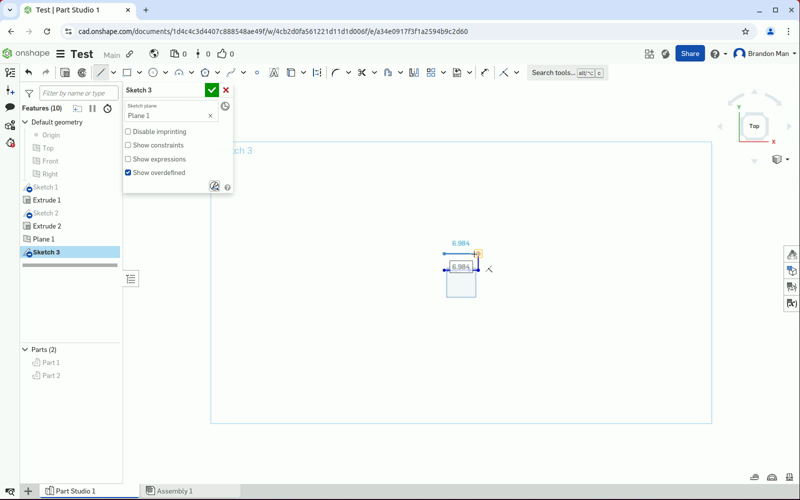
mouse_move(444, 270)
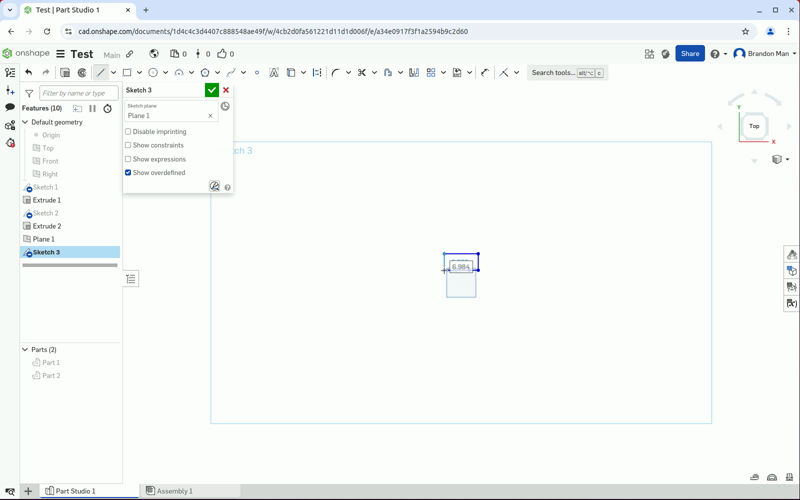
key_up(shift)
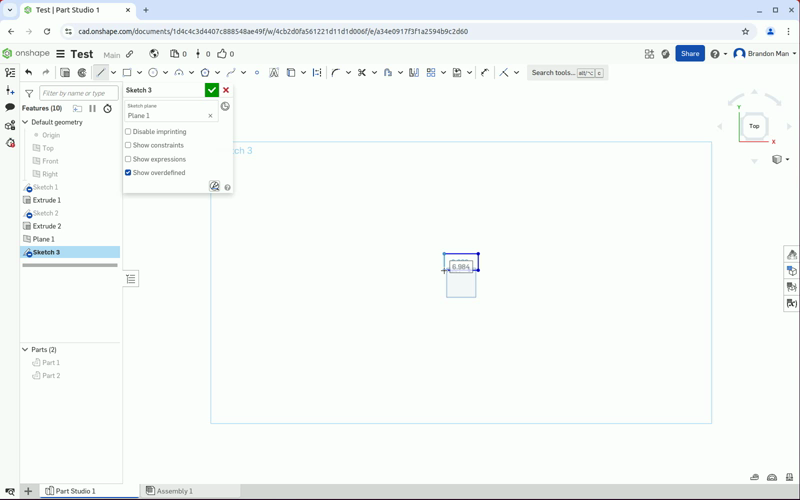
click(444, 270)
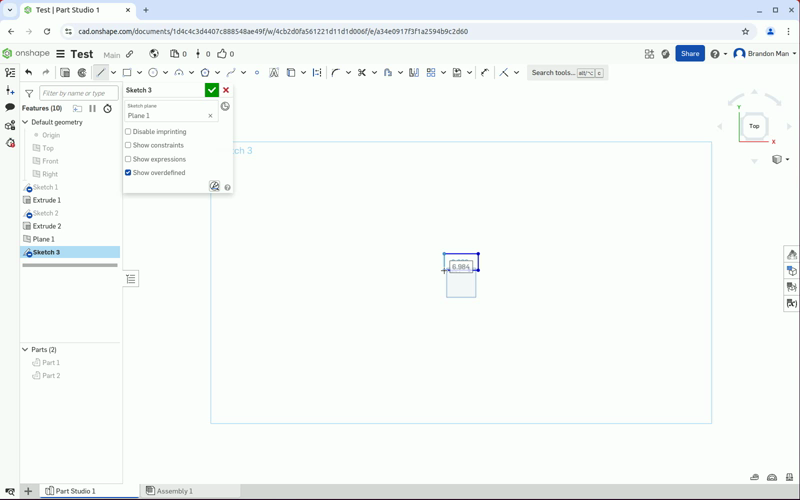
key(esc)
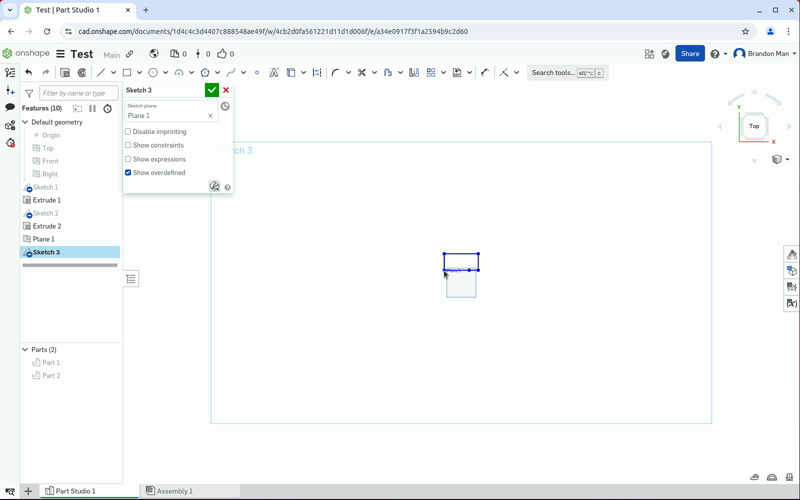
mouse_move(466, 256)
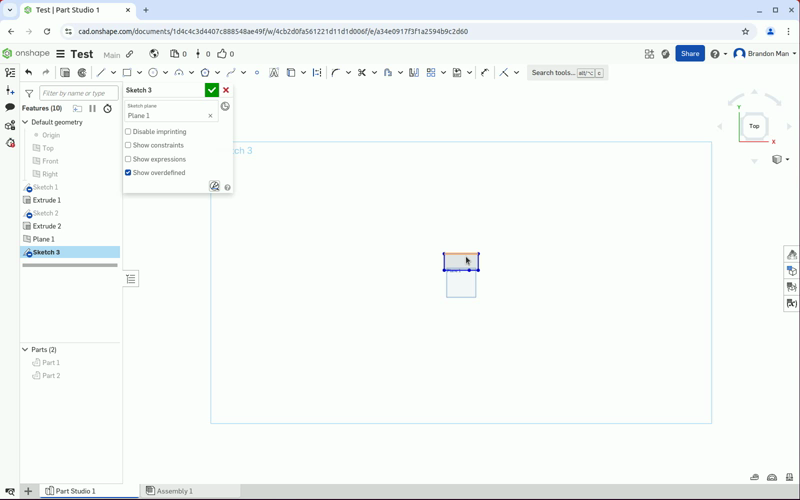
scroll(6)
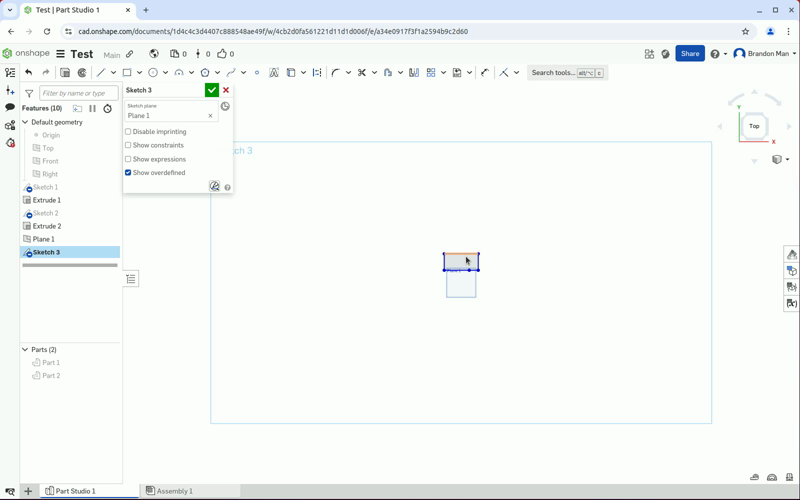
scroll(6)
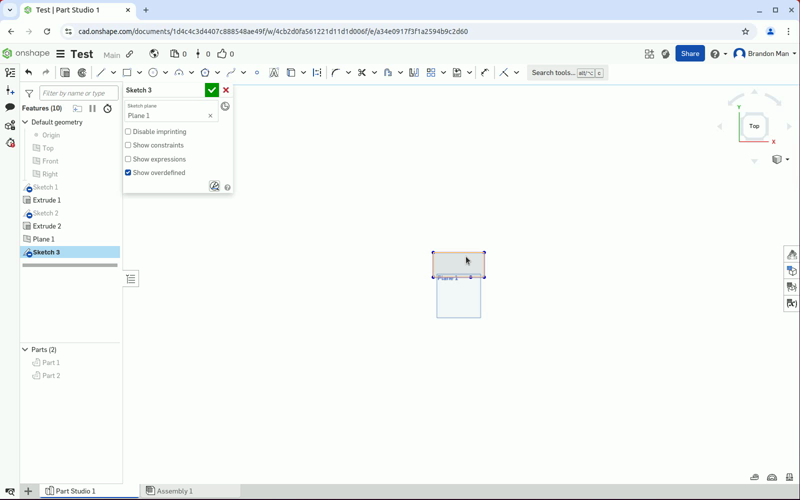
scroll(6)
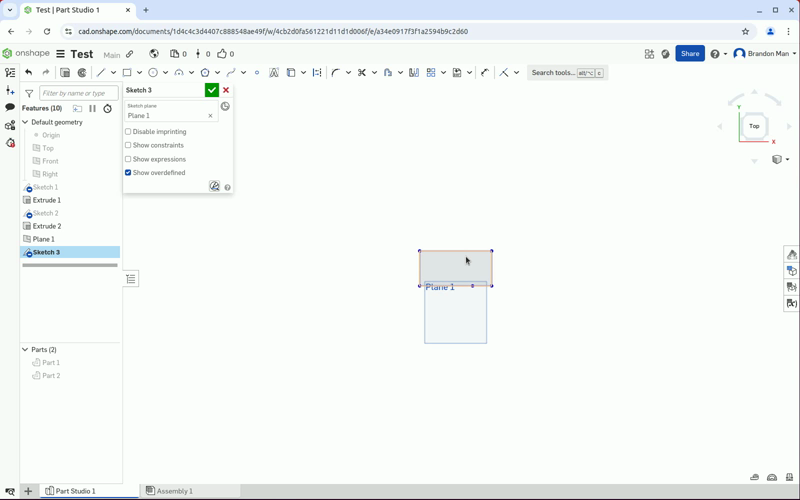
scroll(6)
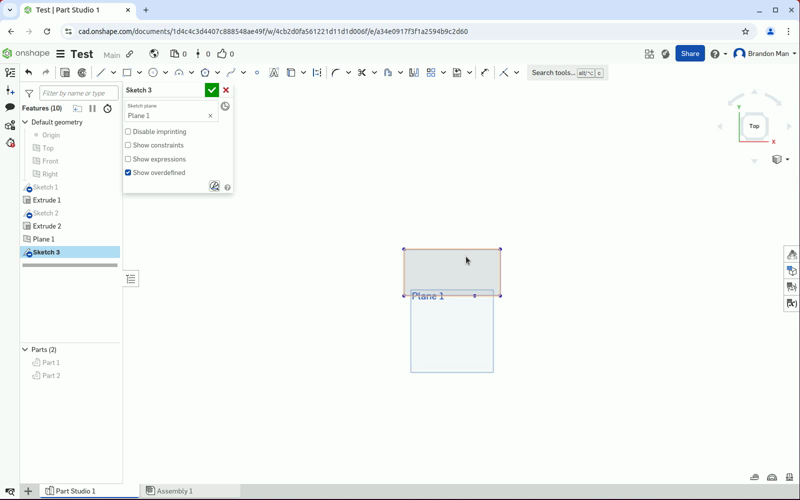
scroll(6)
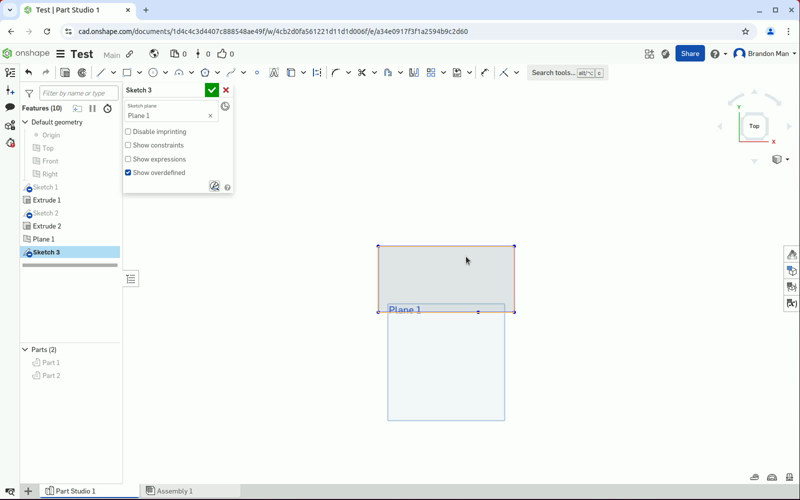
scroll(6)
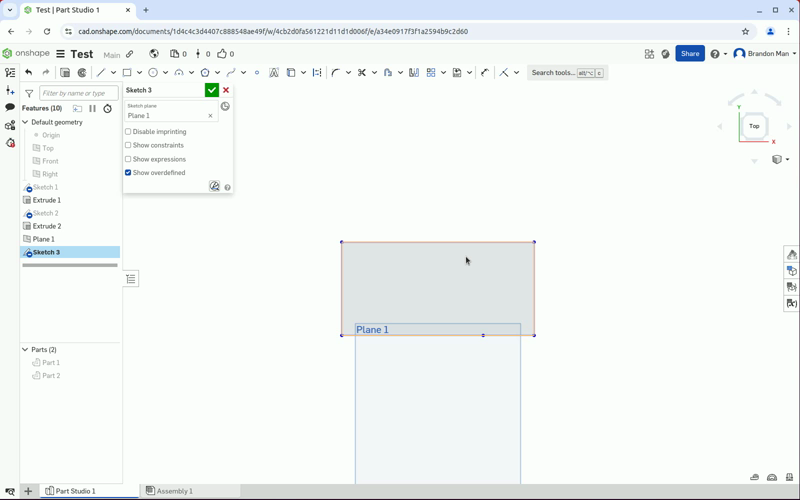
scroll(6)
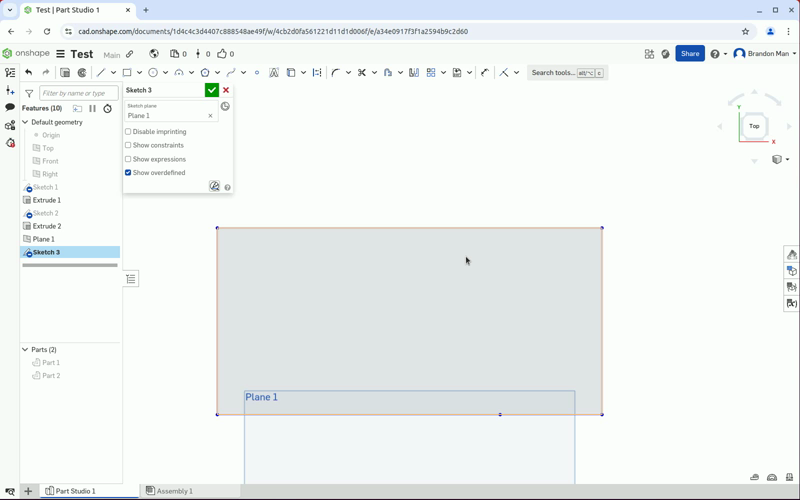
click(466, 256)
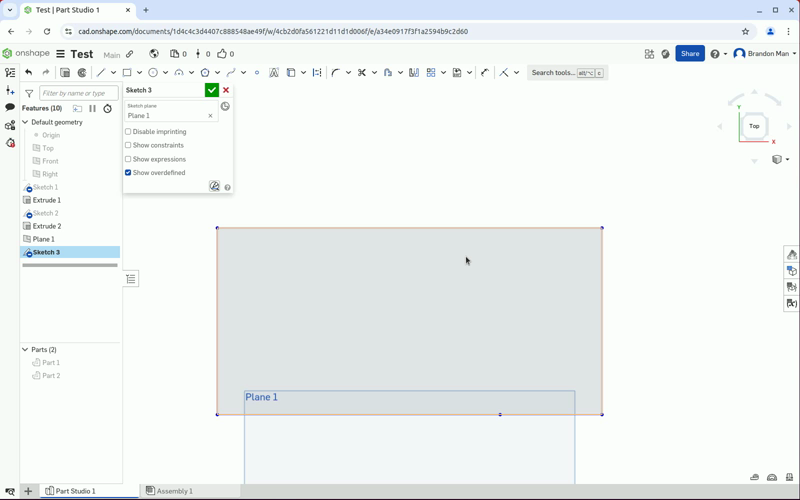
scroll(-6)
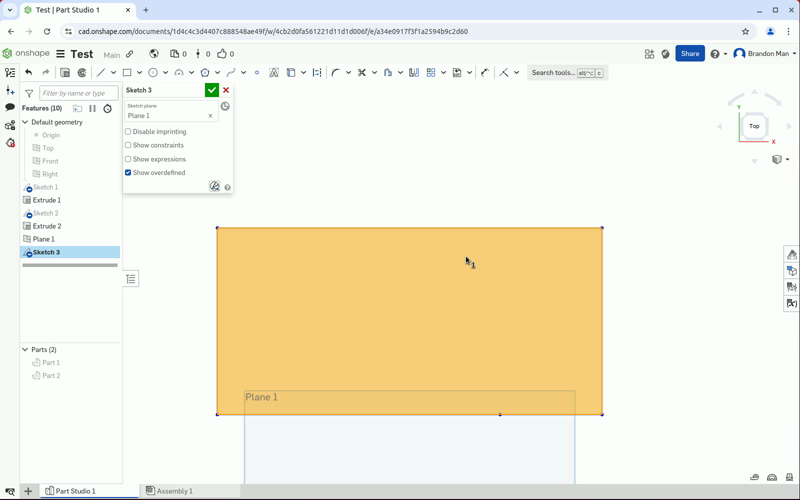
scroll(-6)
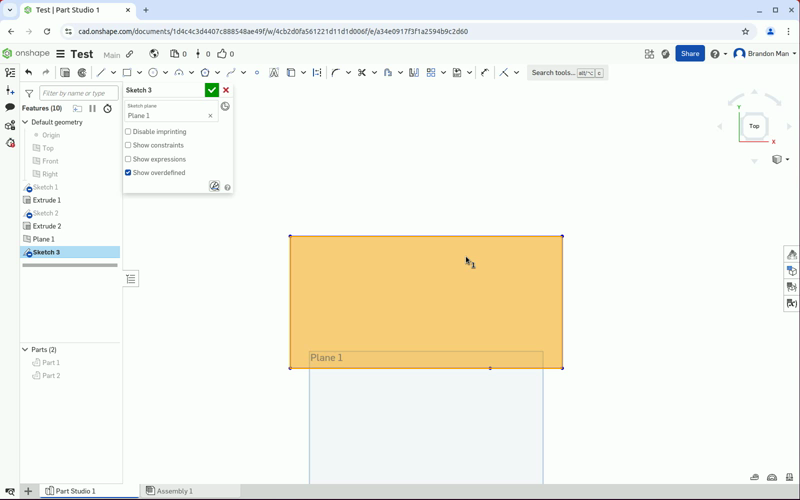
scroll(-6)
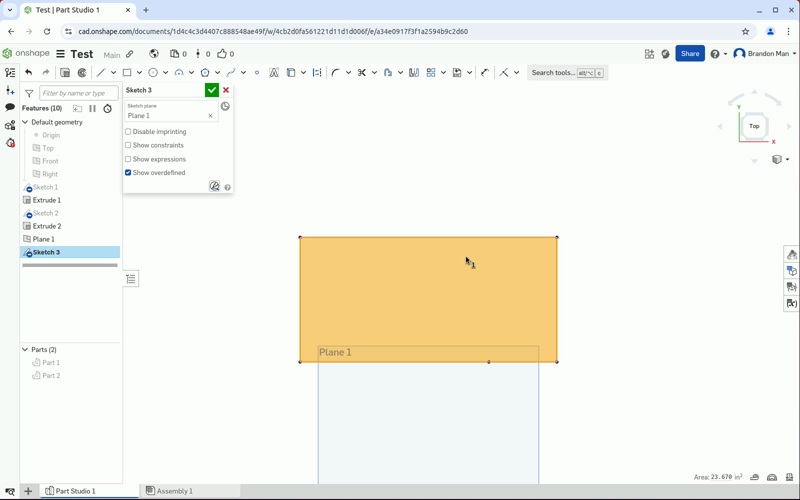
scroll(-6)
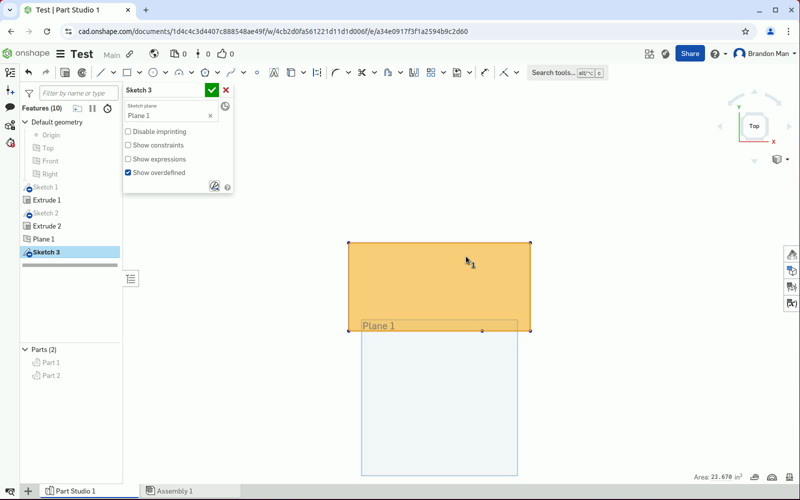
scroll(-6)
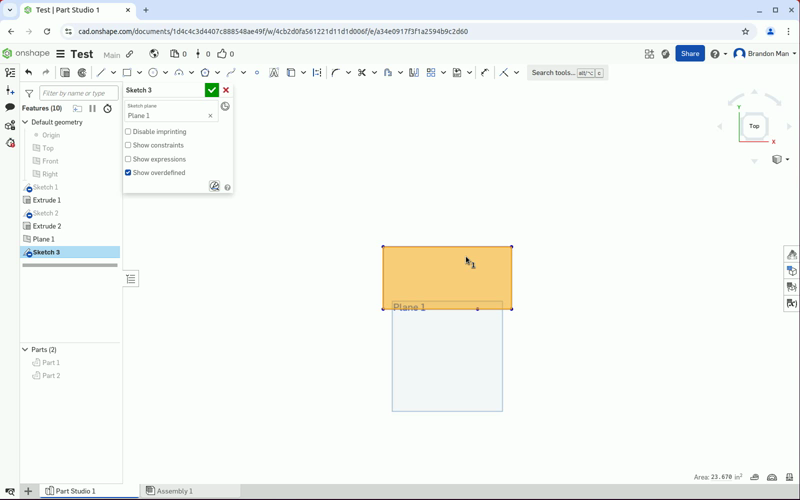
scroll(-6)
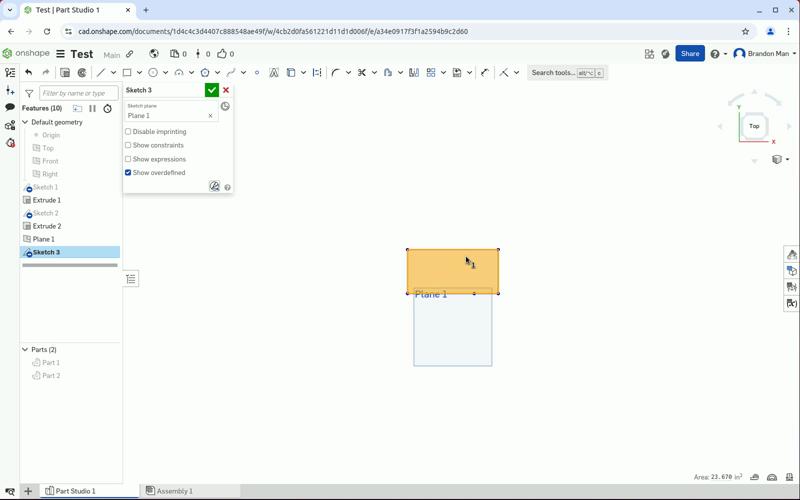
scroll(-6)
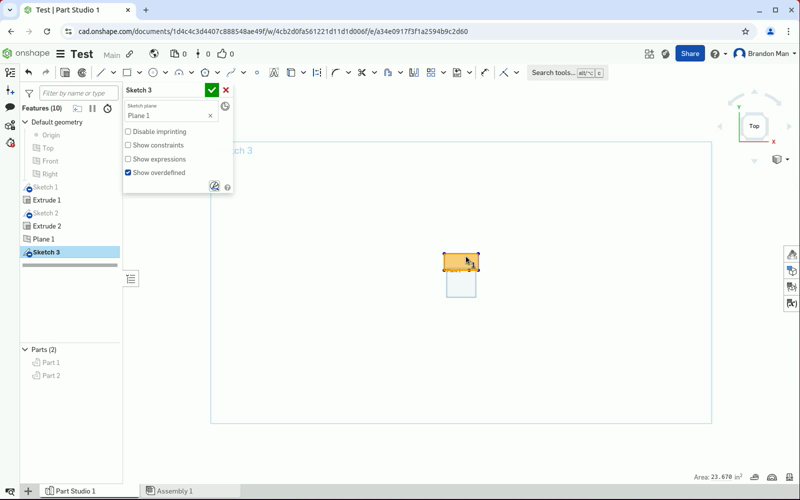
mouse_move(73, 352)
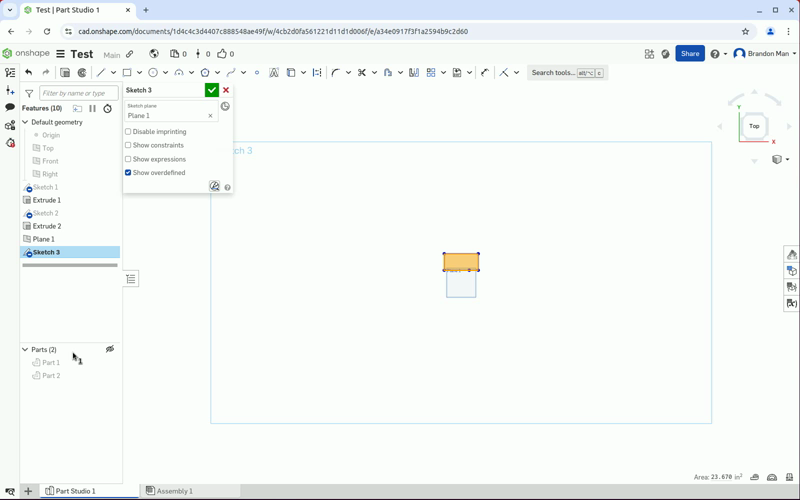
key(shift+y)
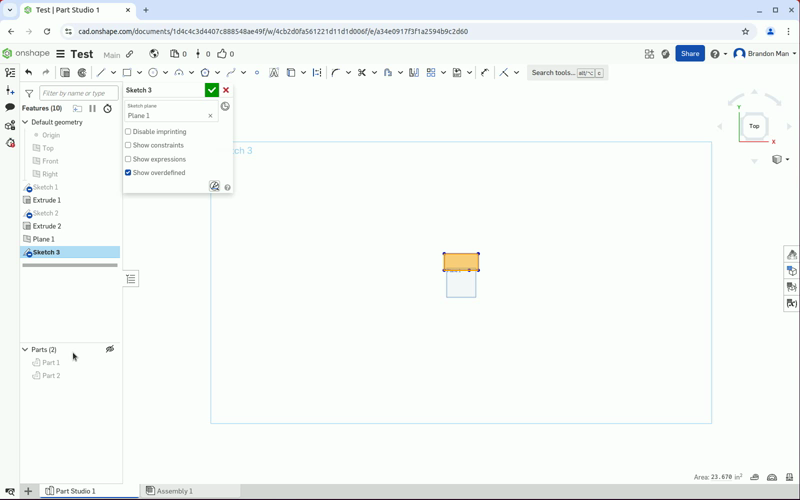
key(shift+e)
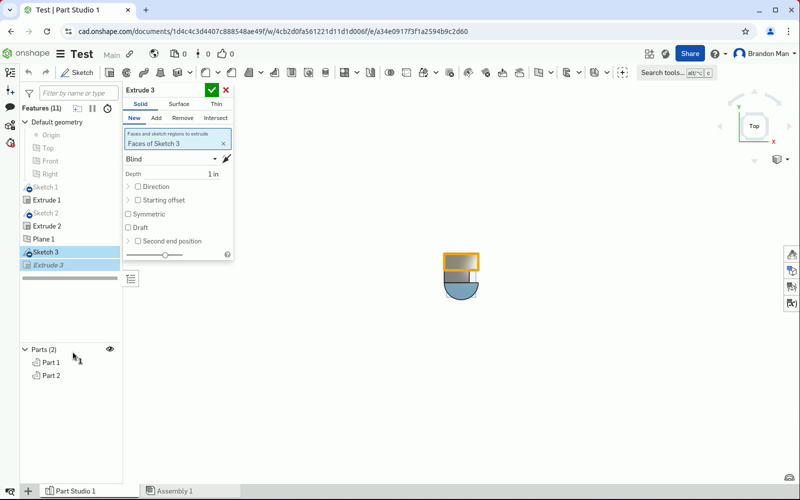
mouse_move(143, 106)
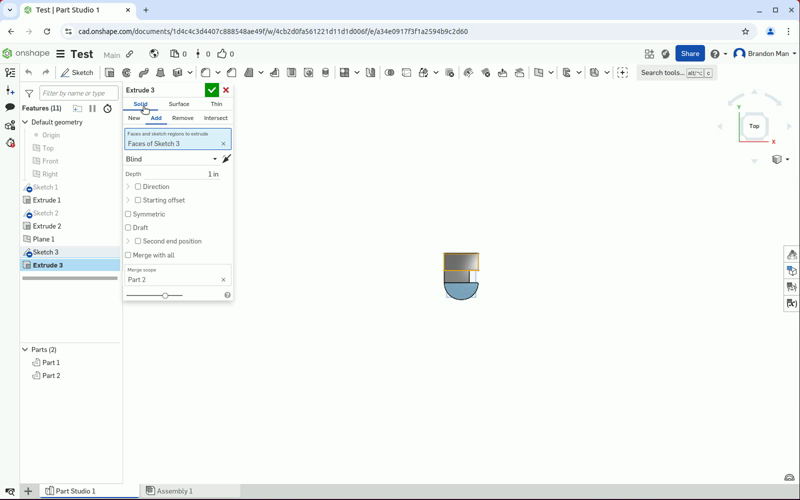
click(143, 106)
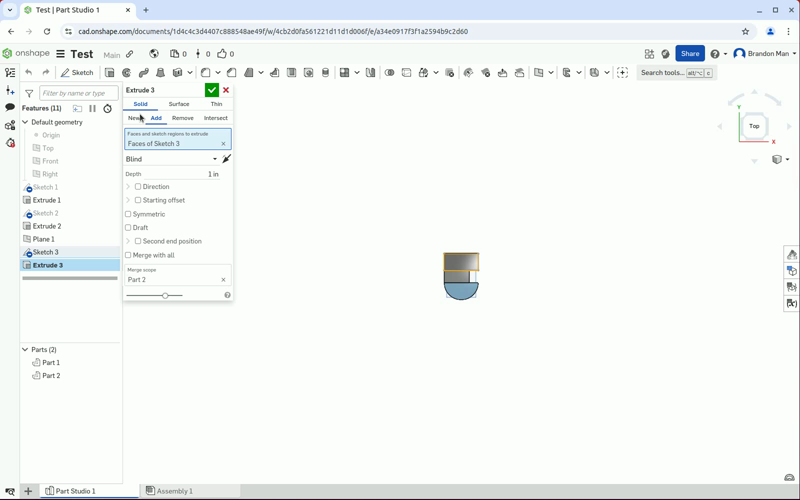
mouse_move(137, 120)
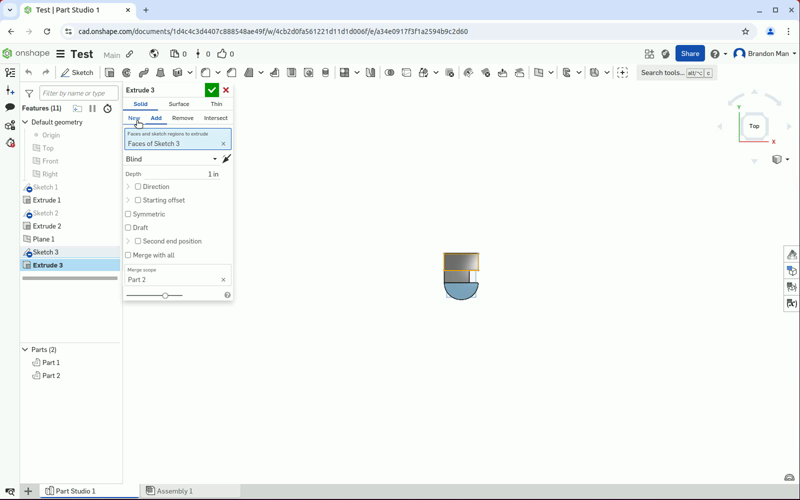
click(137, 120)
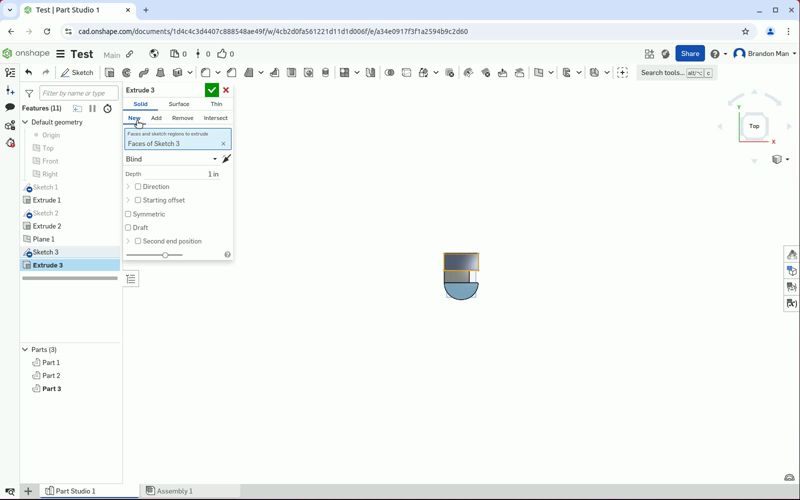
key(tab, 4)
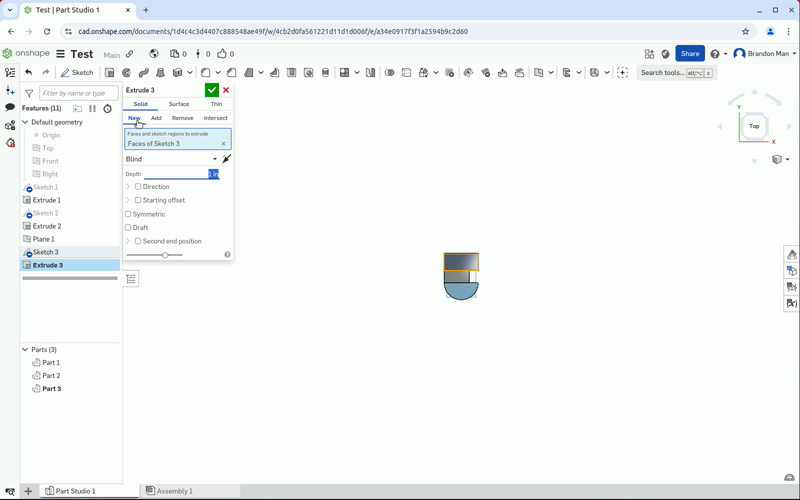
text(18.535)
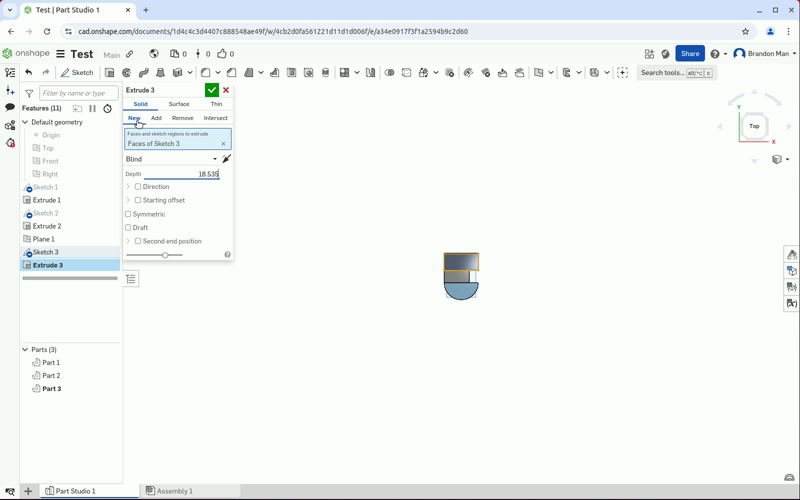
key(enter)
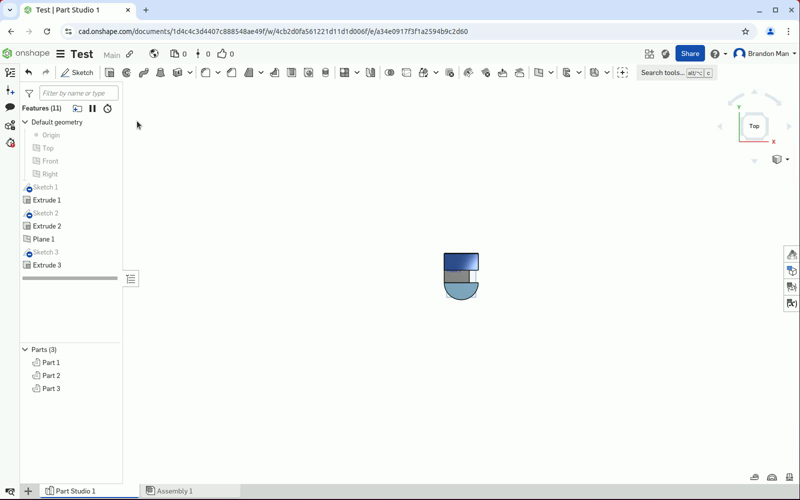
key(shift+h)
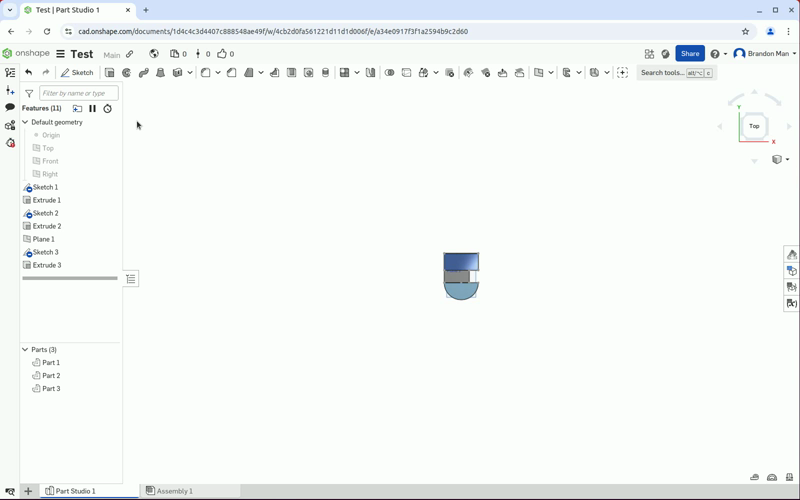
key(shift+h)
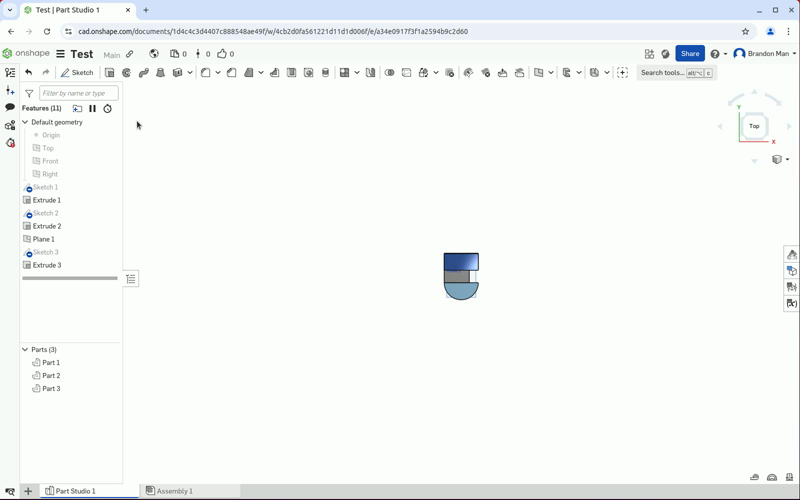
mouse_move(73, 189)
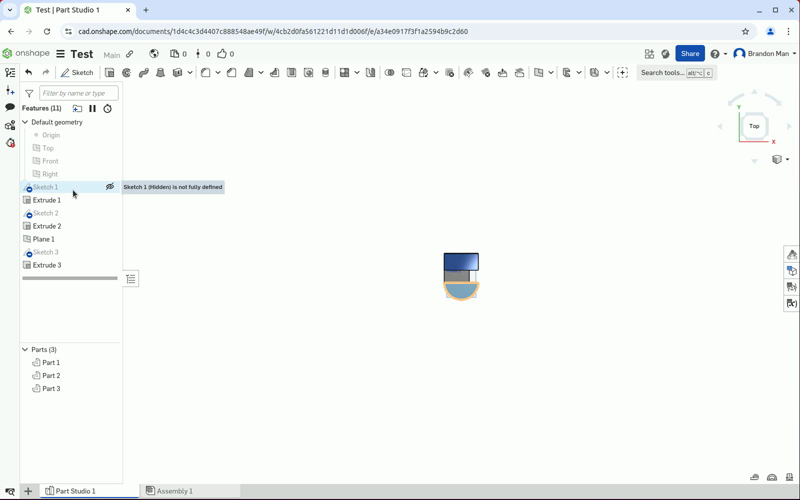
click(73, 189)
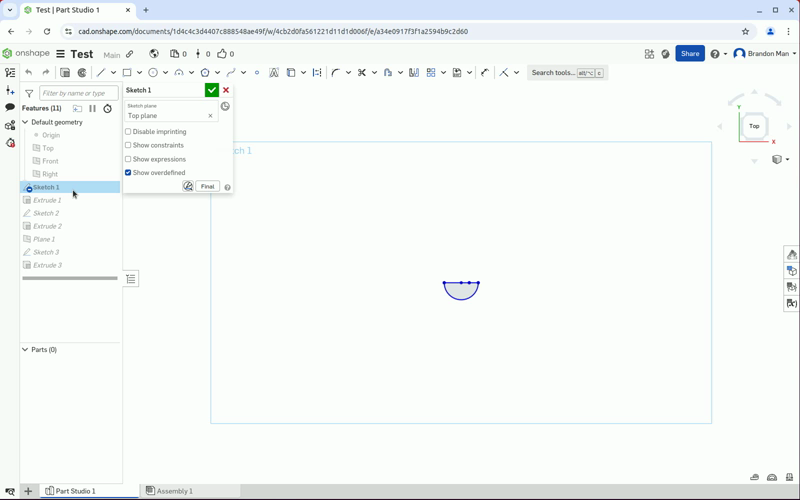
mouse_move(229, 92)
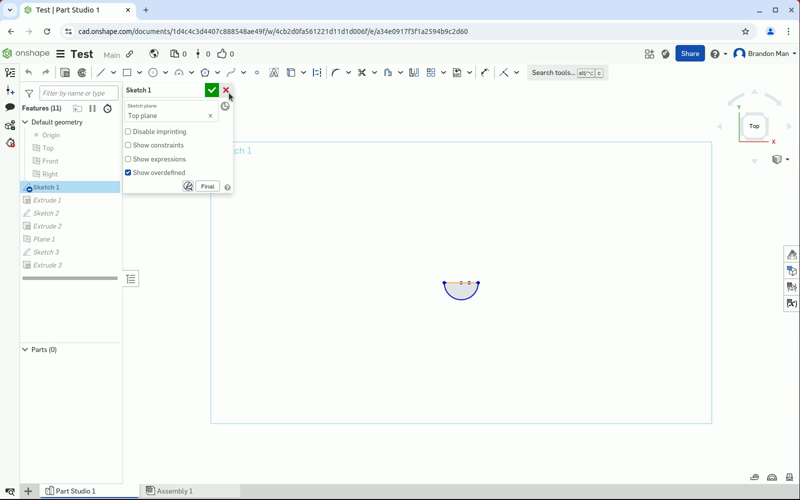
click(229, 92)
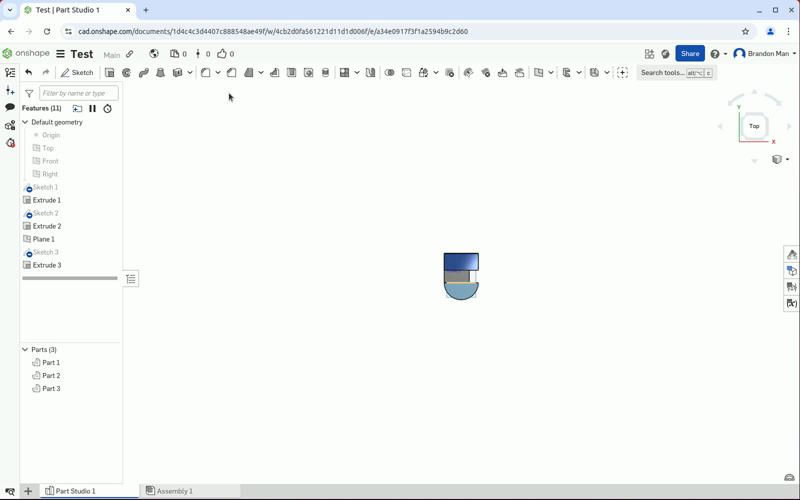
mouse_move(73, 352)
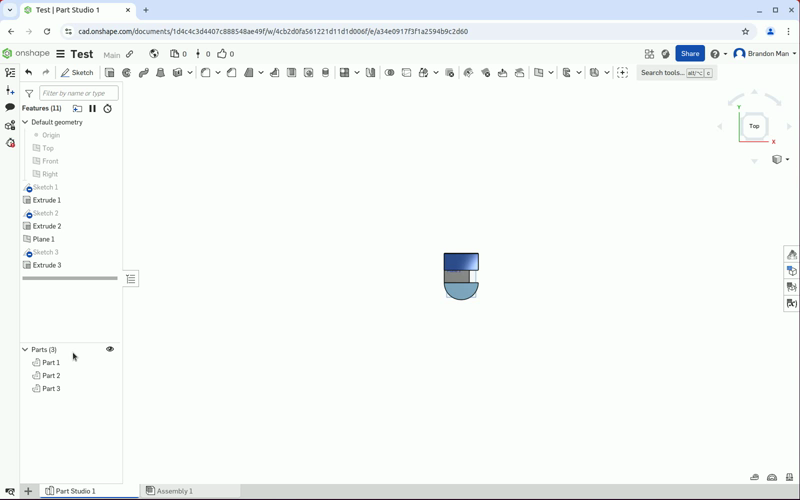
key(y)
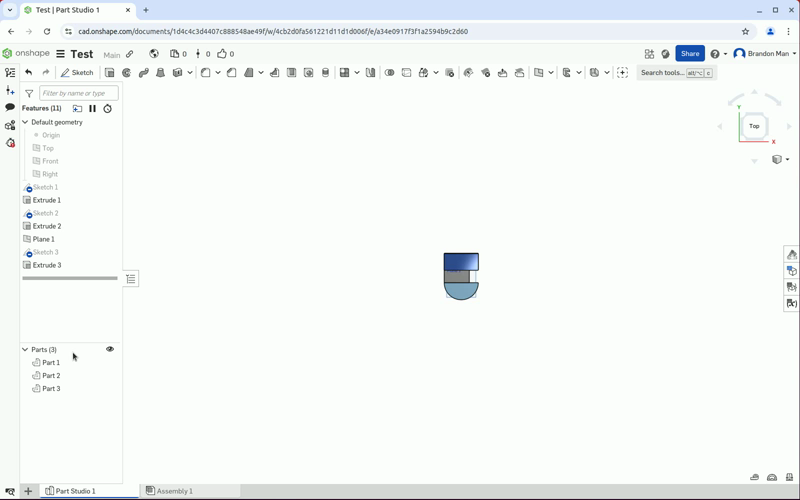
key(shift+p)
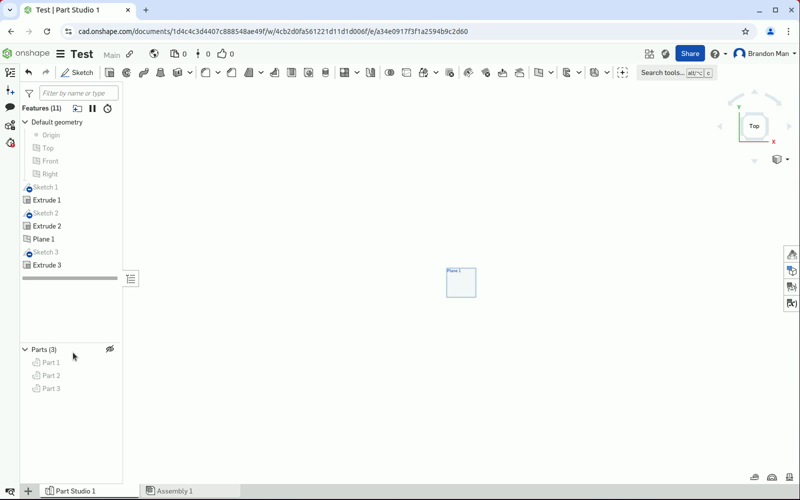
key(space)
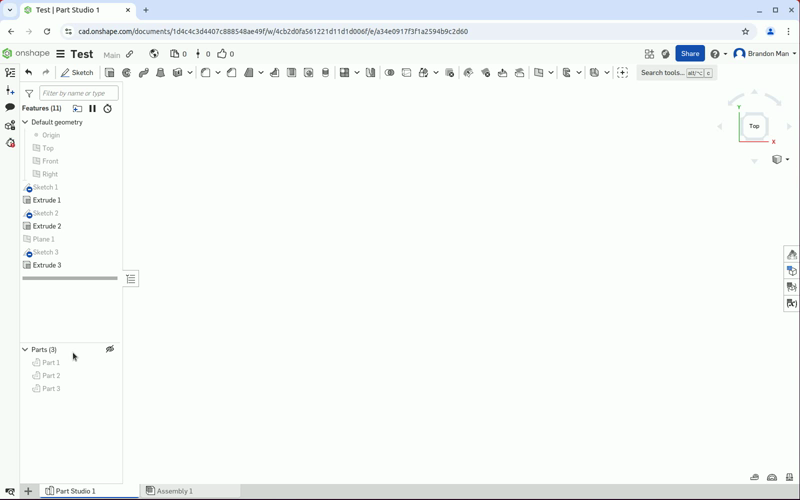
key_down(shift)
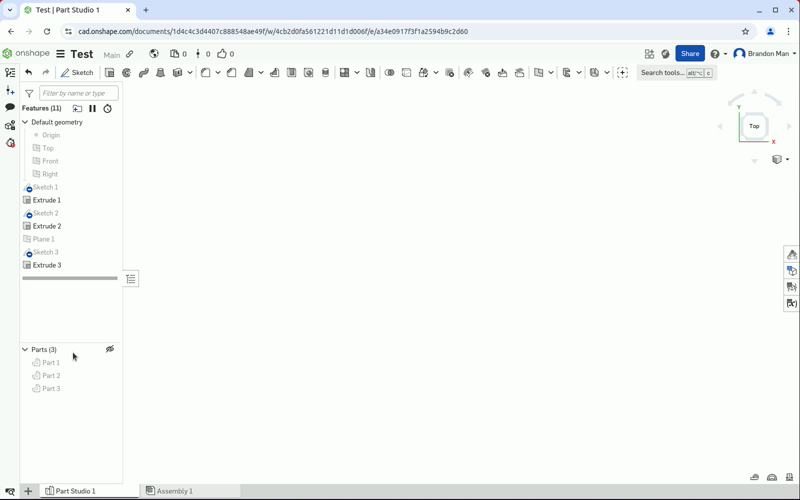
key(up)
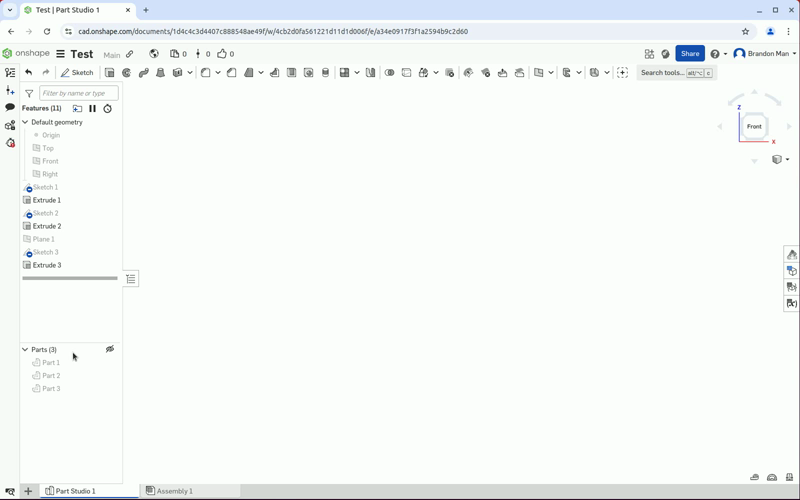
key_up(shift)
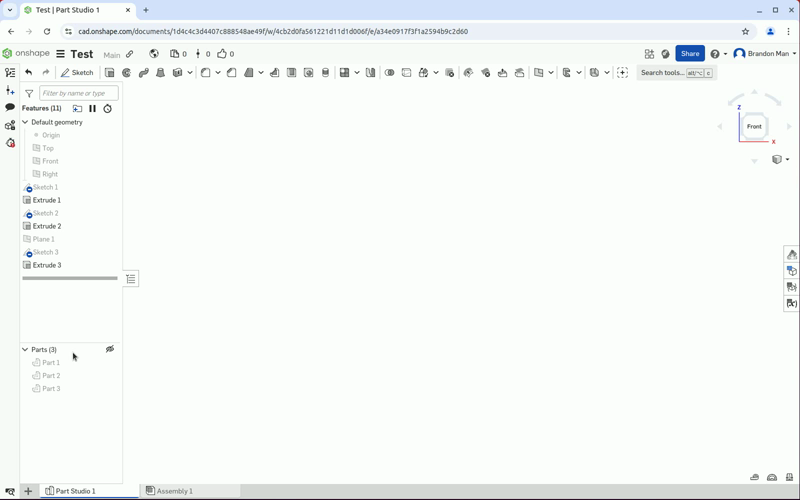
mouse_move(73, 352)
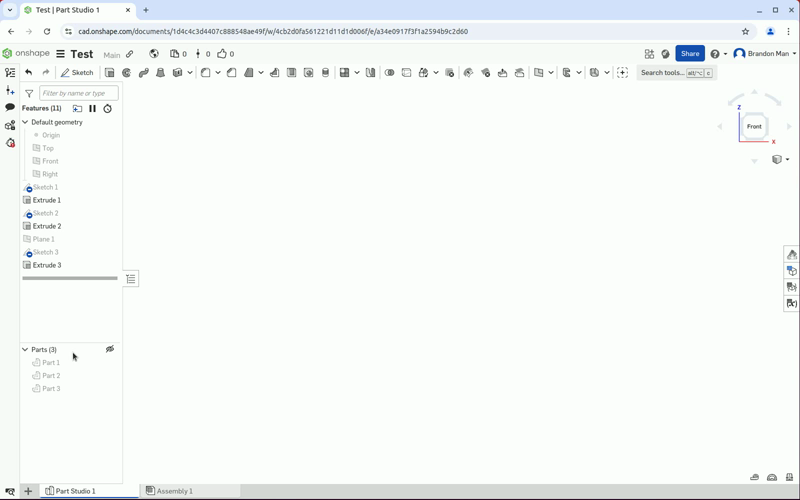
key(shift+y)
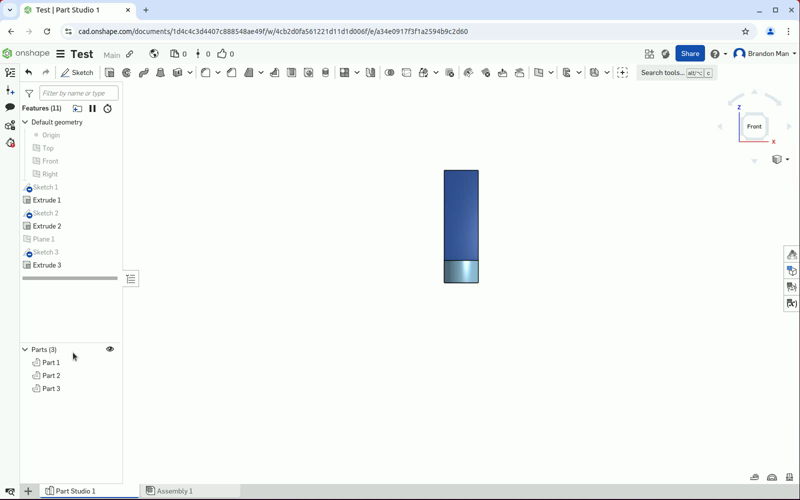
mouse_move(541, 75)
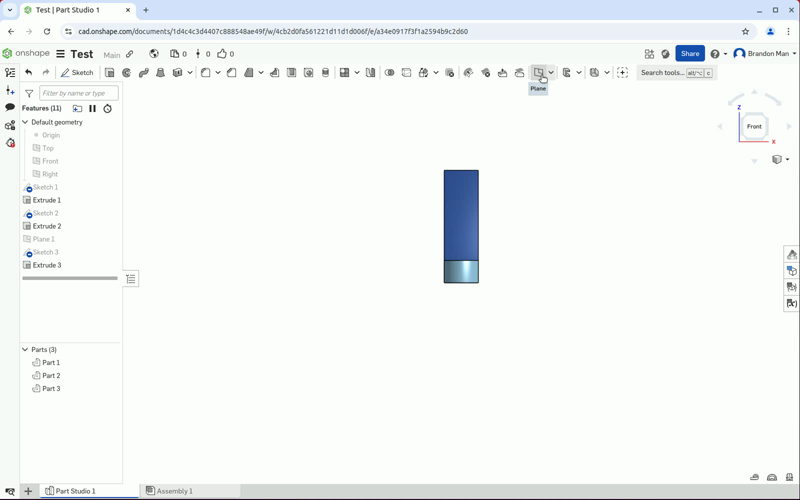
click(541, 75)
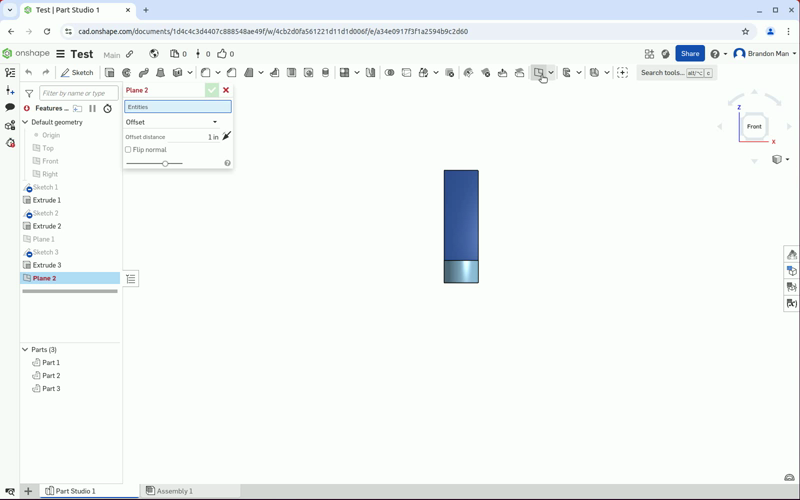
mouse_move(73, 163)
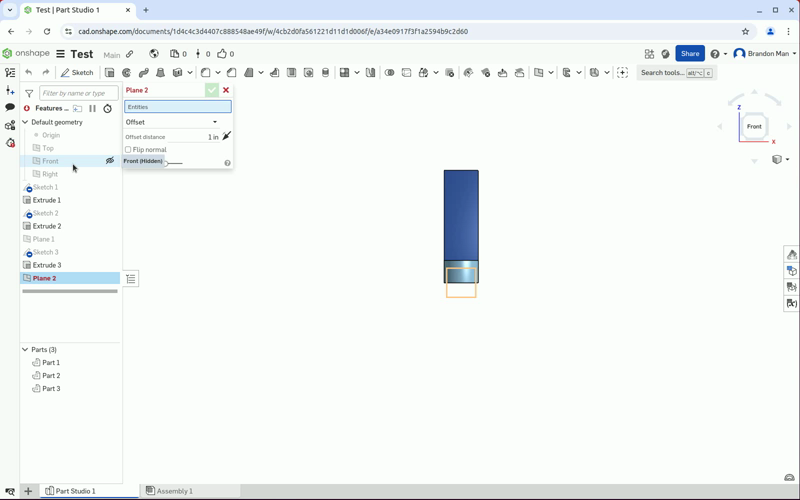
click(73, 163)
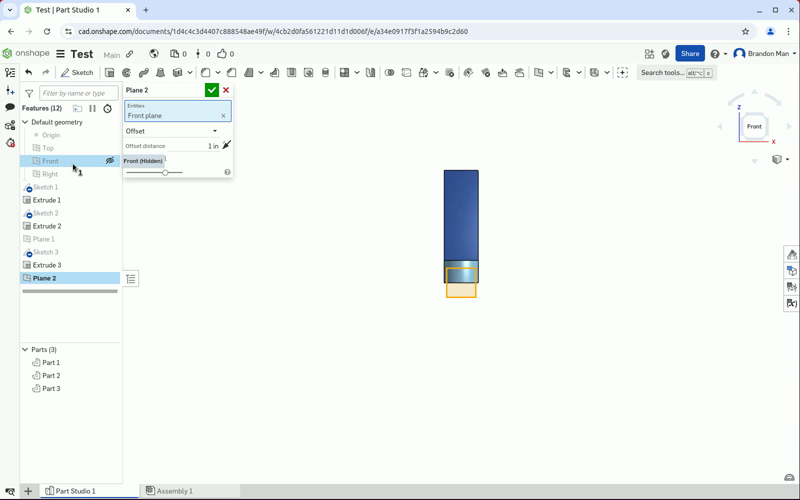
key(tab, 2)
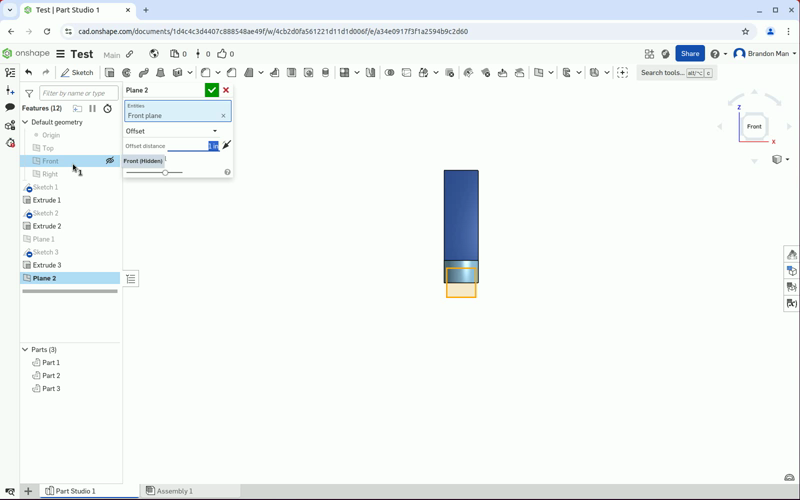
text(2.65)
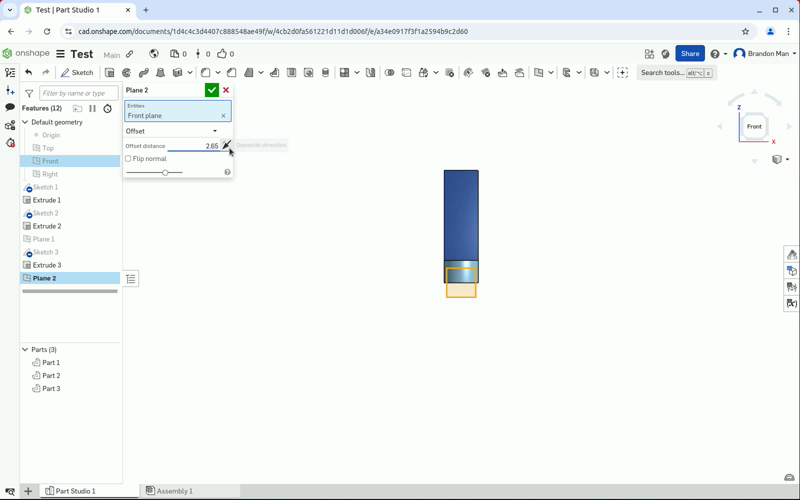
mouse_move(229, 147)
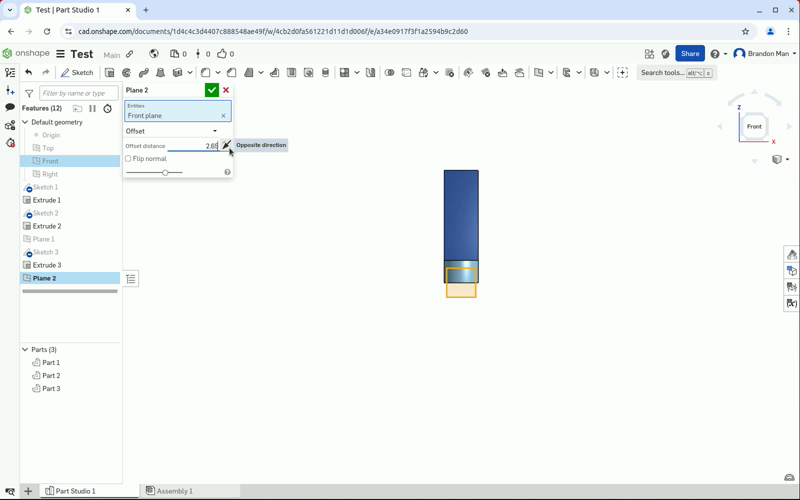
click(229, 147)
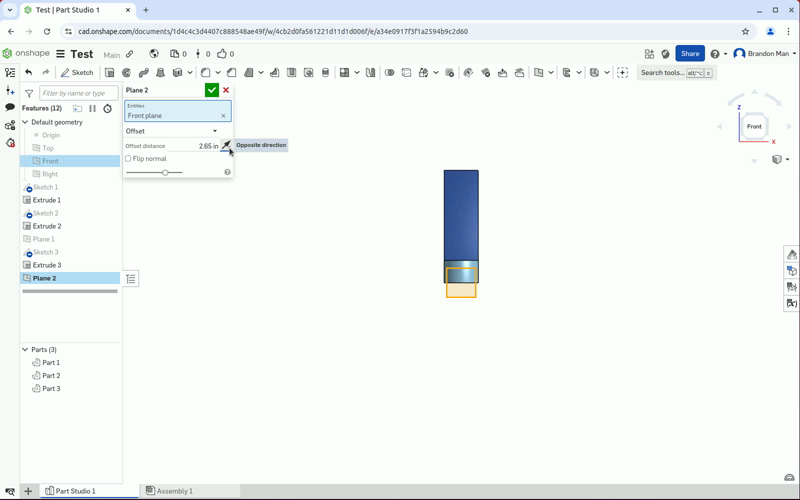
key(enter, 2)
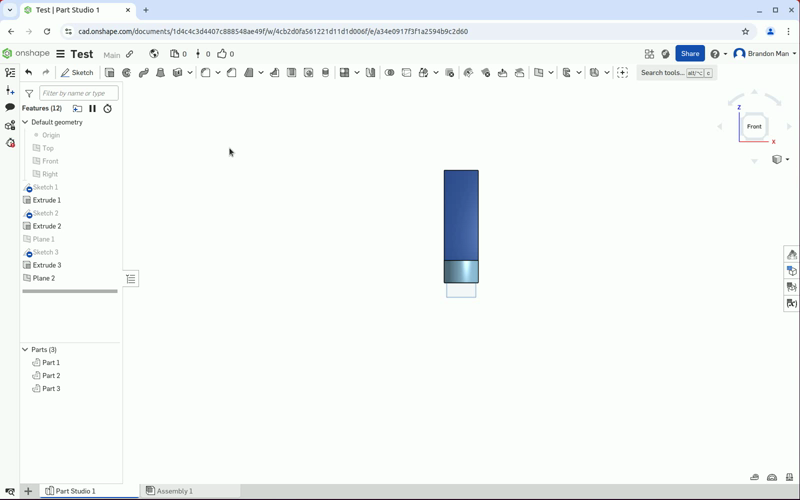
key(shift+s)
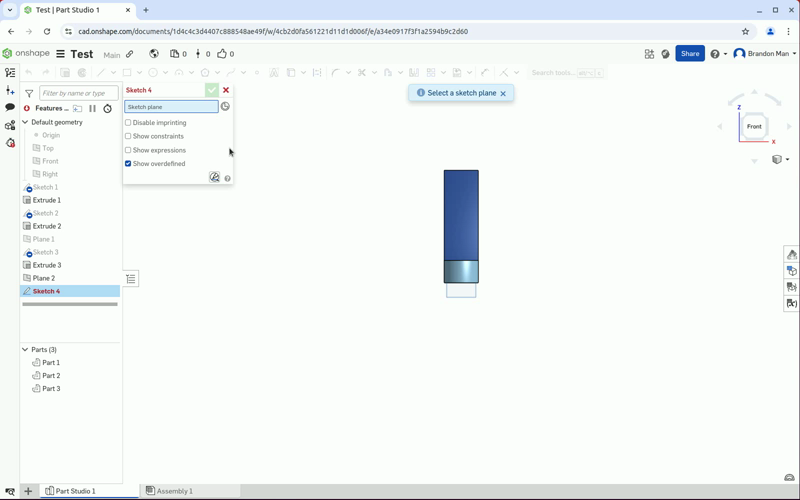
mouse_move(73, 280)
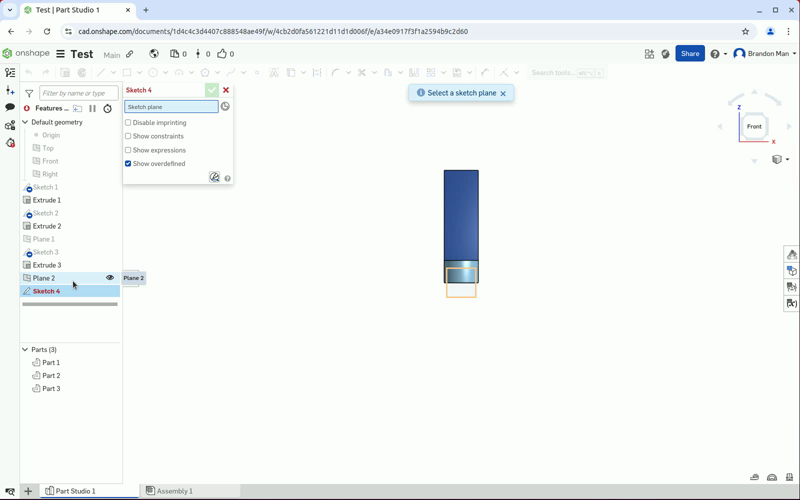
click(73, 280)
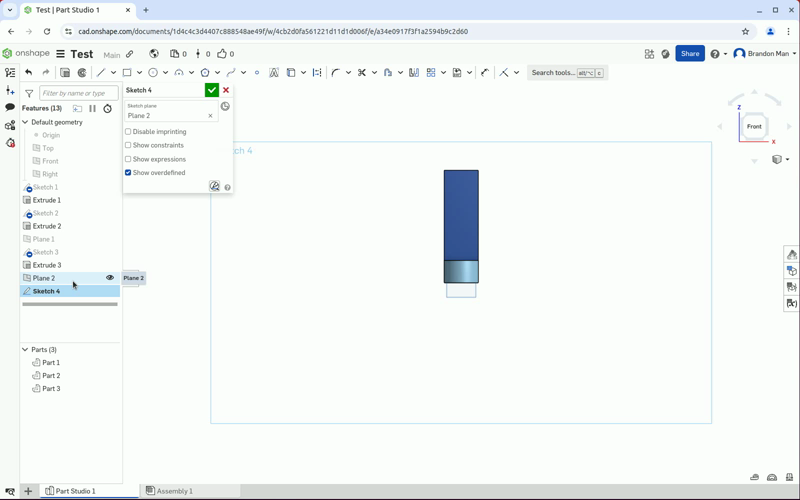
mouse_move(73, 352)
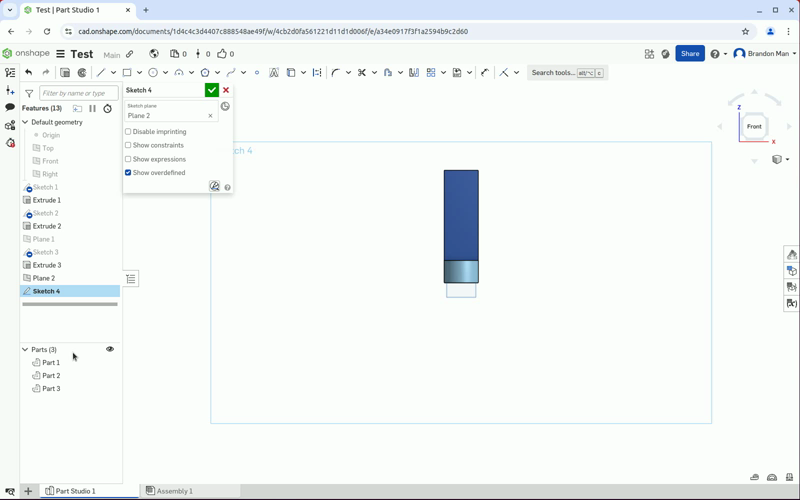
key(y)
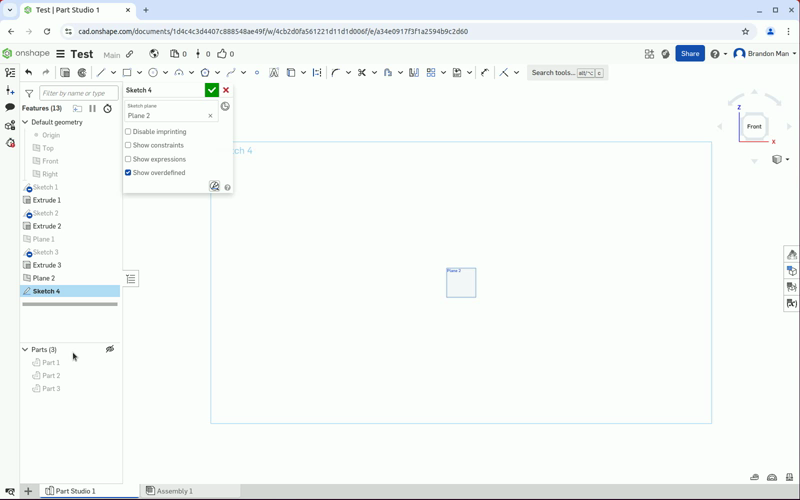
key(l)
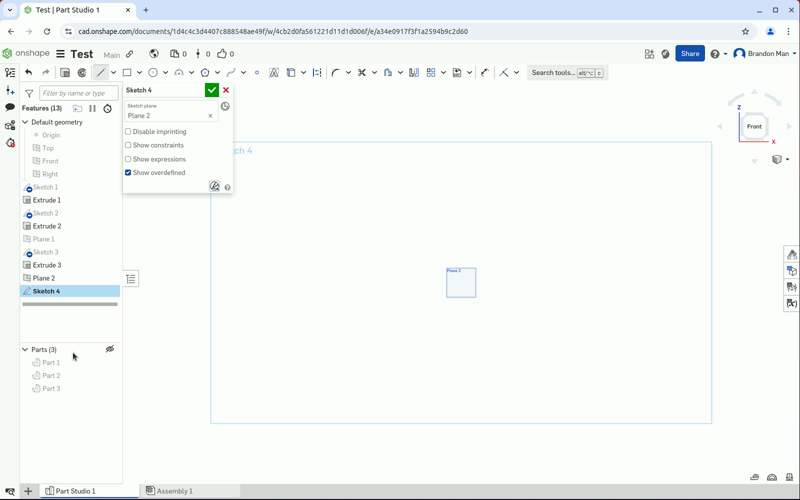
key_down(shift)
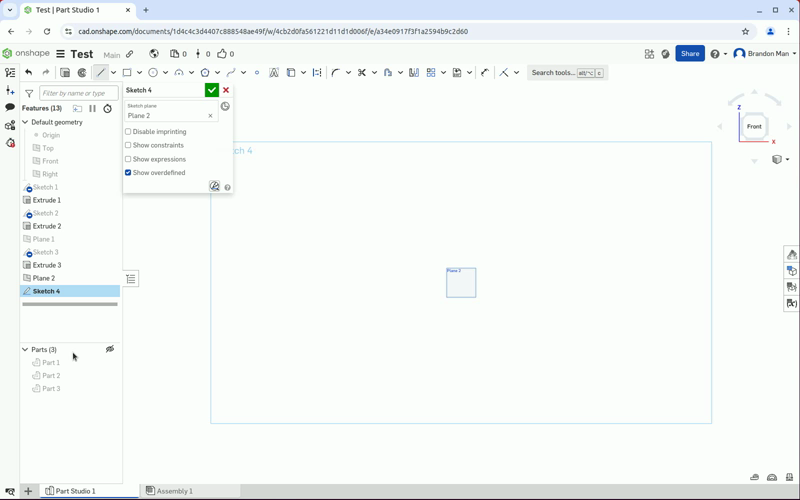
mouse_move(453, 203)
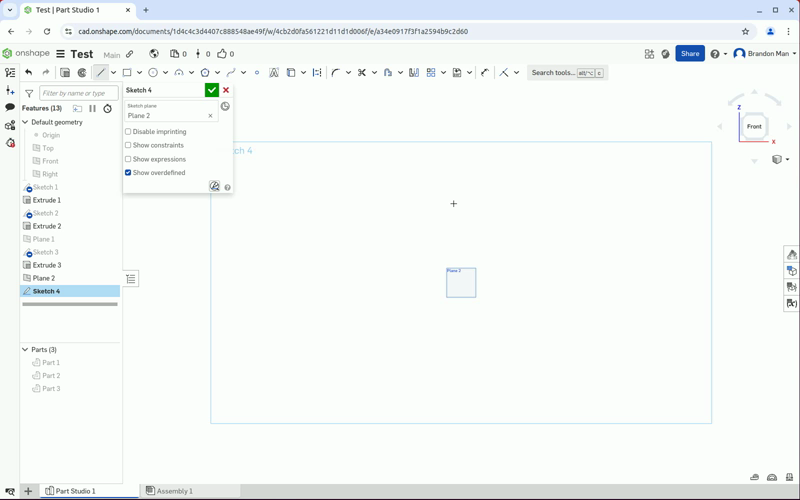
click(453, 203)
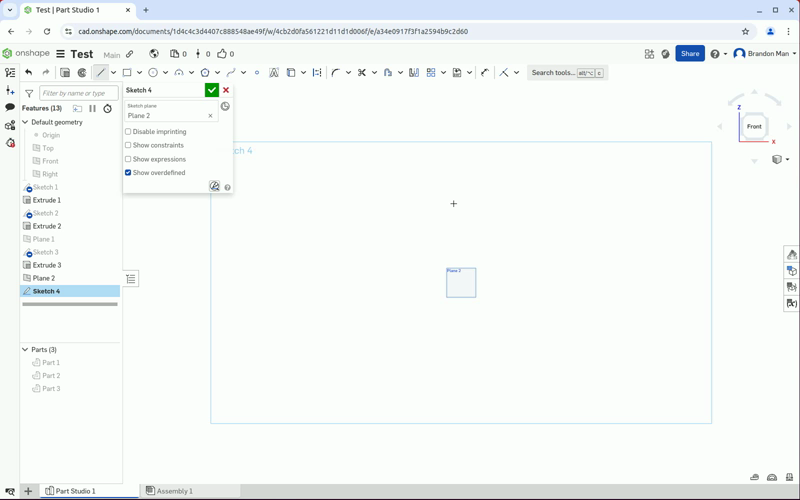
key_up(shift)
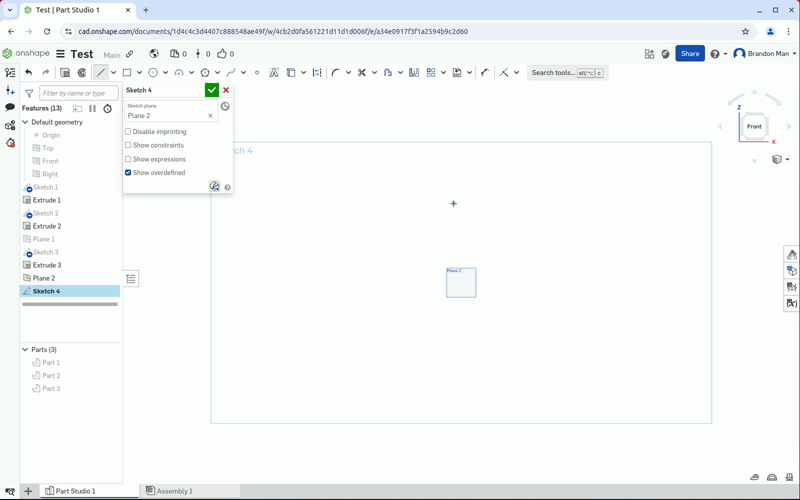
key_down(shift)
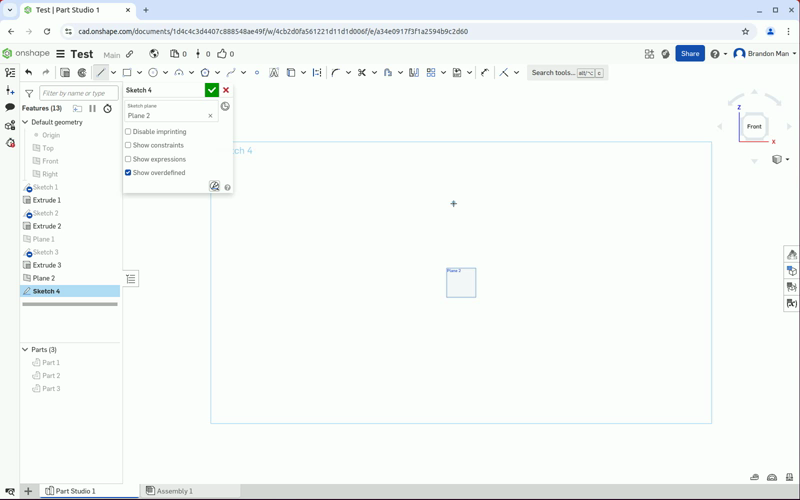
mouse_move(483, 203)
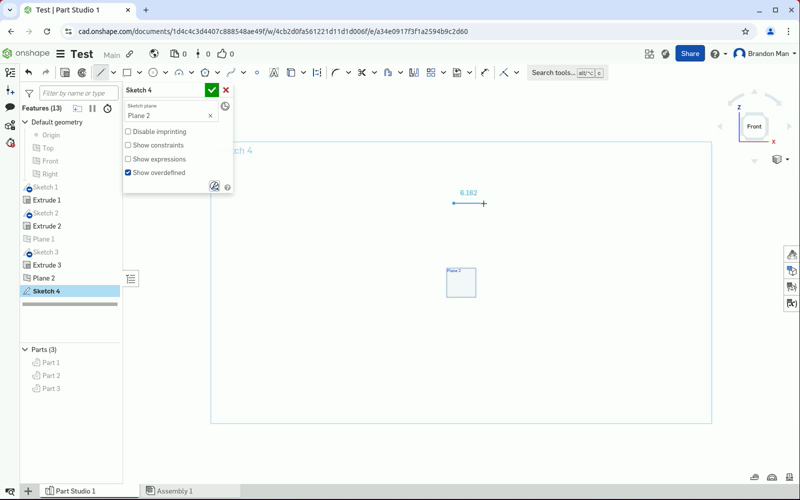
mouse_move(467, 203)
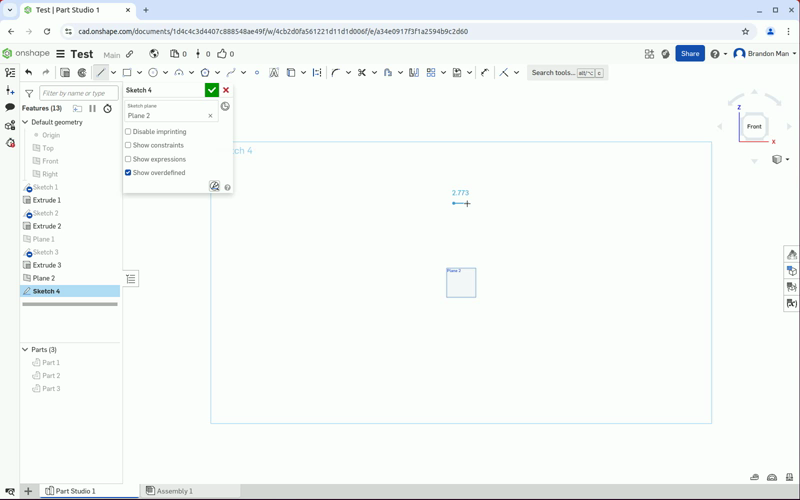
click(467, 203)
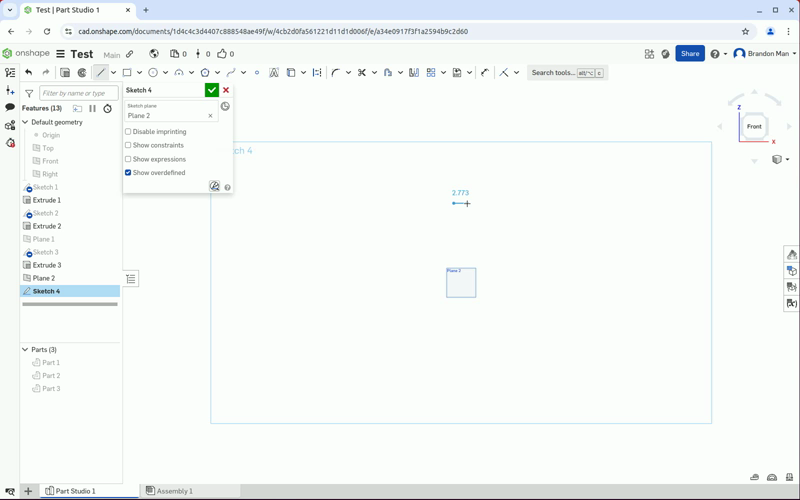
key_up(shift)
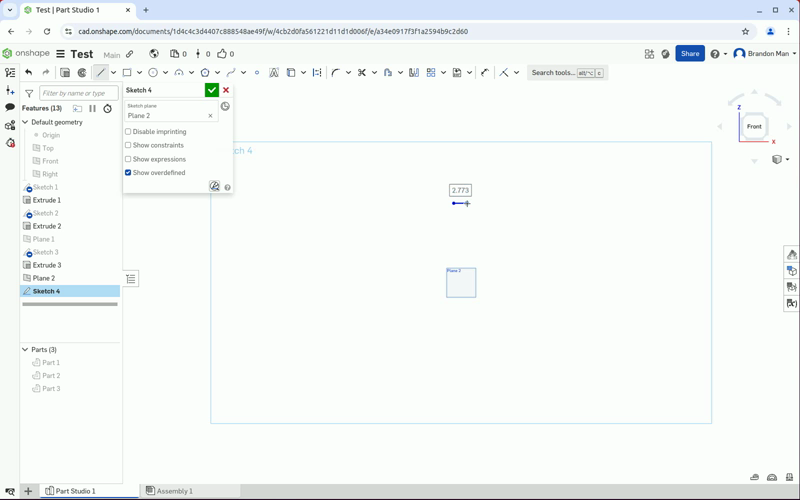
key_down(shift)
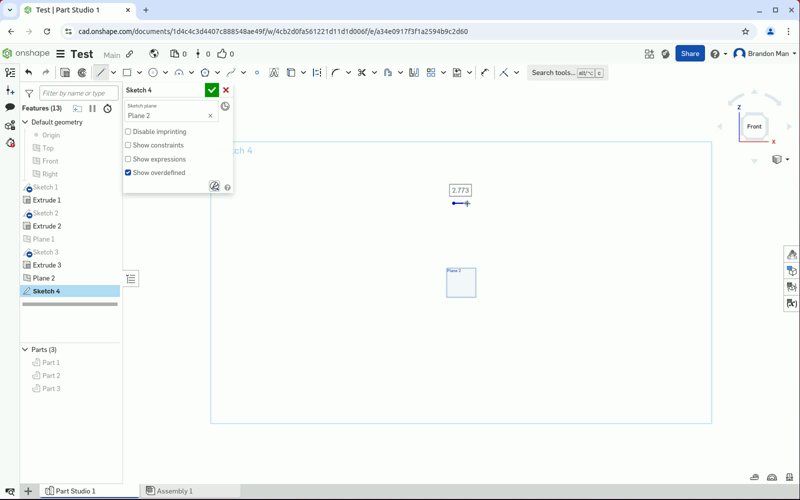
mouse_move(497, 203)
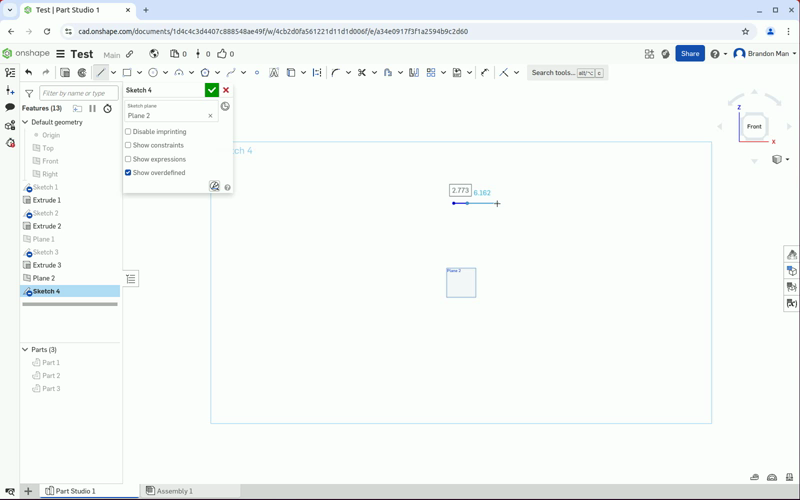
mouse_move(467, 169)
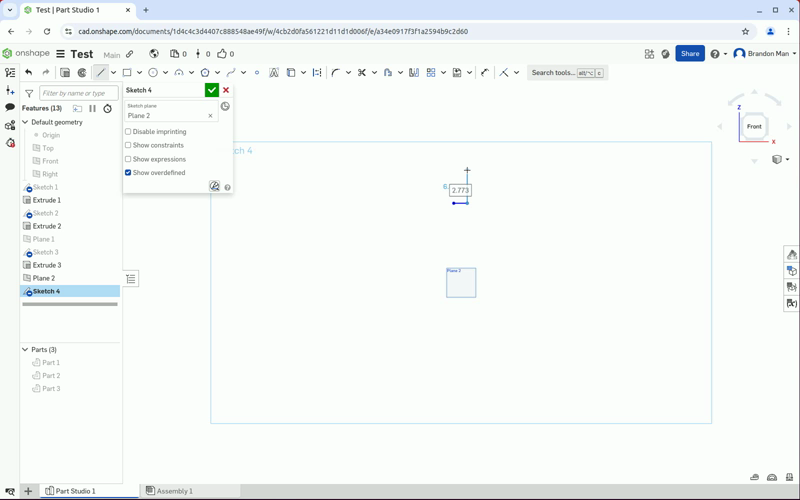
click(467, 169)
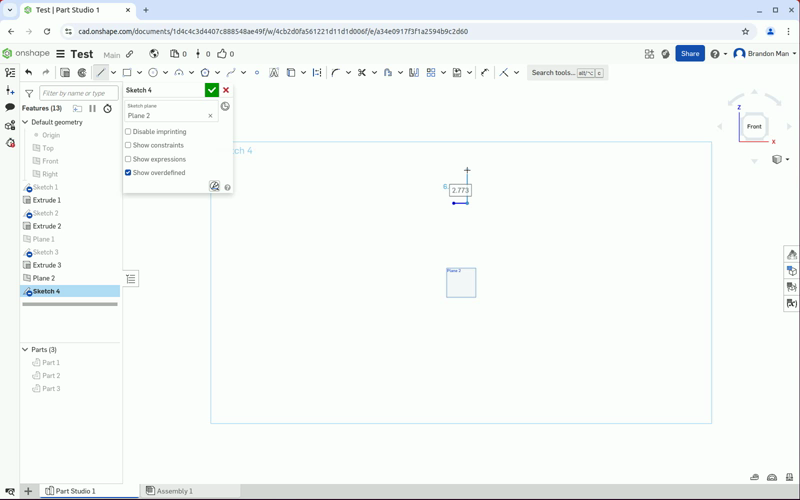
key_up(shift)
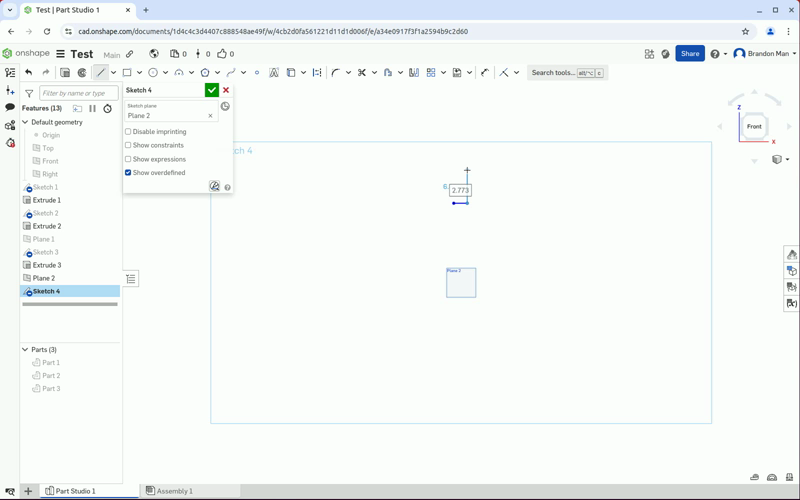
key_down(shift)
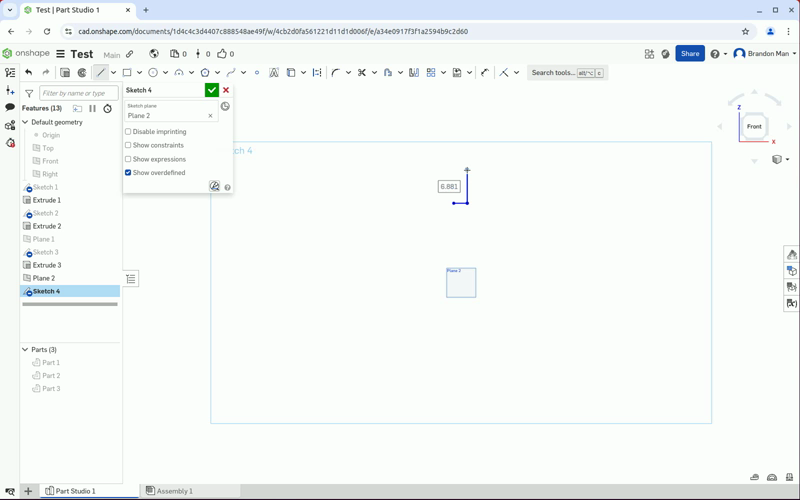
mouse_move(497, 169)
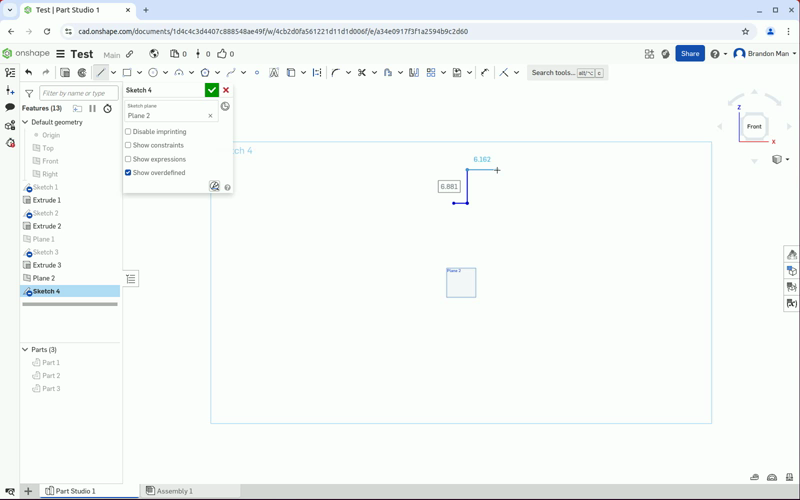
mouse_move(453, 169)
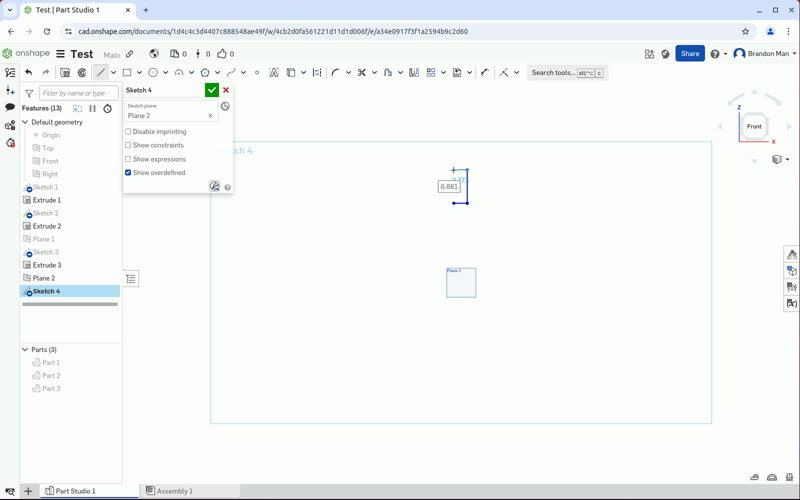
click(453, 169)
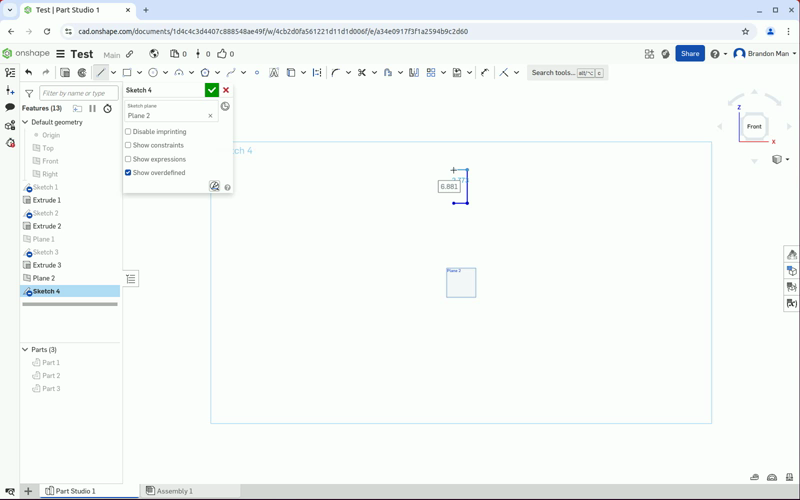
key_up(shift)
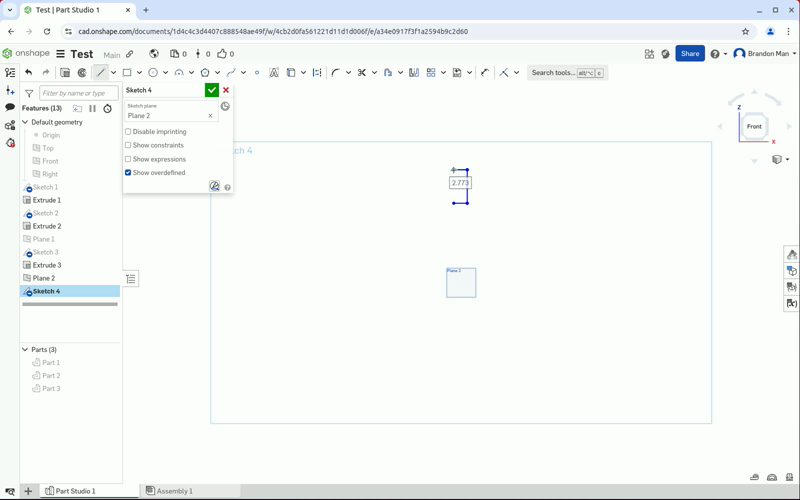
mouse_move(483, 169)
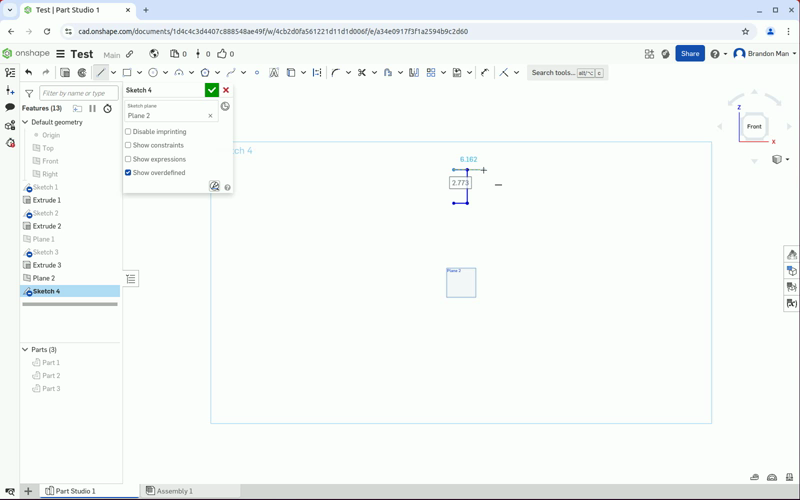
key_down(shift)
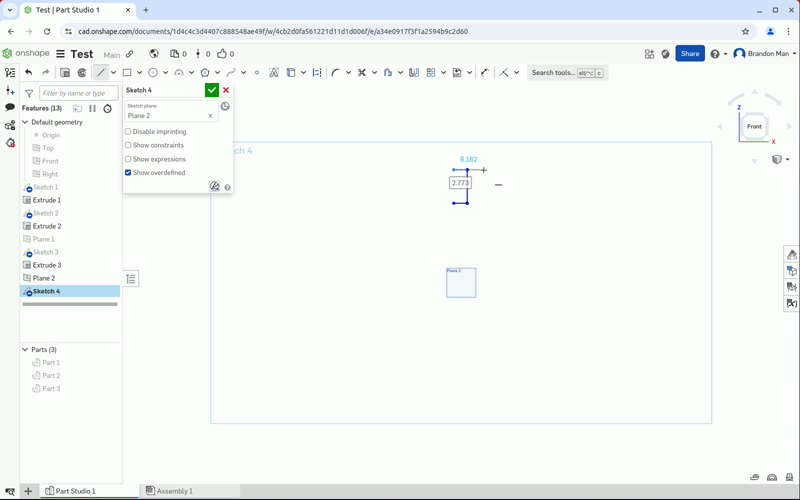
mouse_move(453, 203)
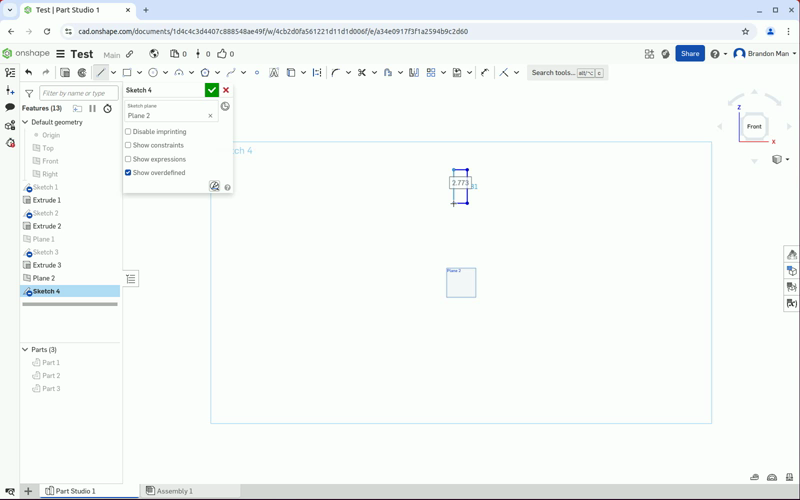
key_up(shift)
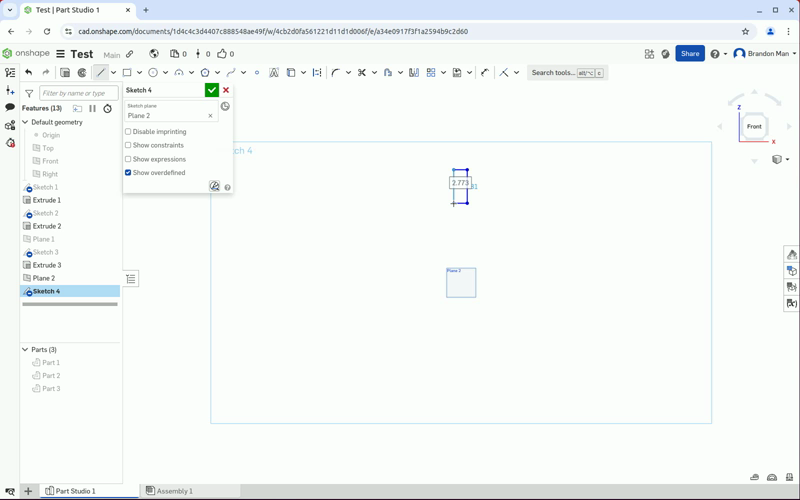
click(453, 203)
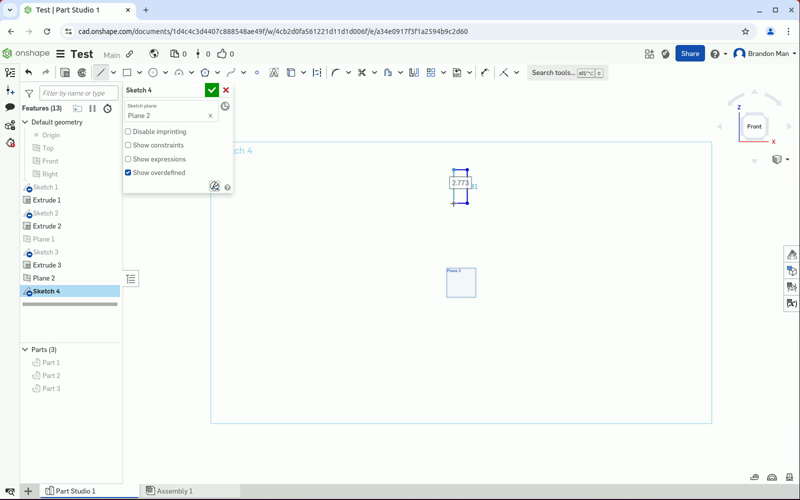
key(esc)
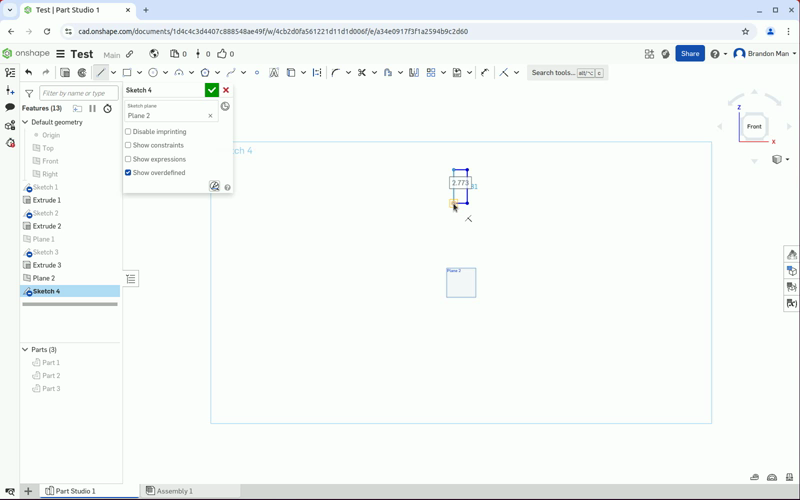
mouse_move(464, 180)
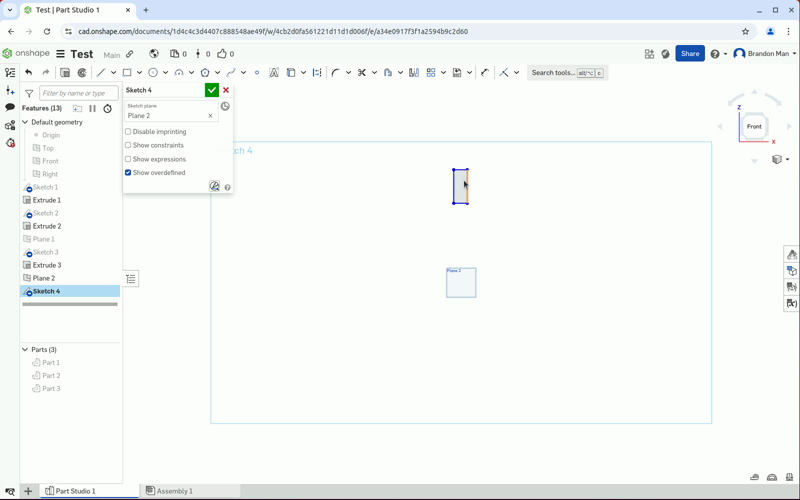
scroll(6)
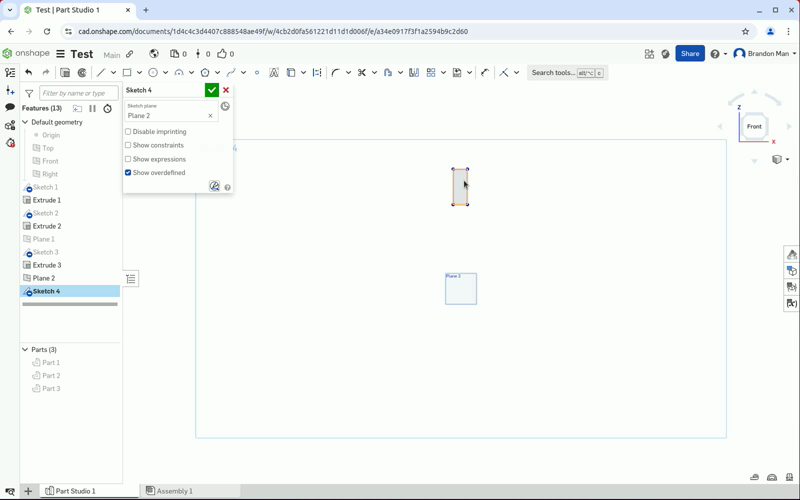
scroll(6)
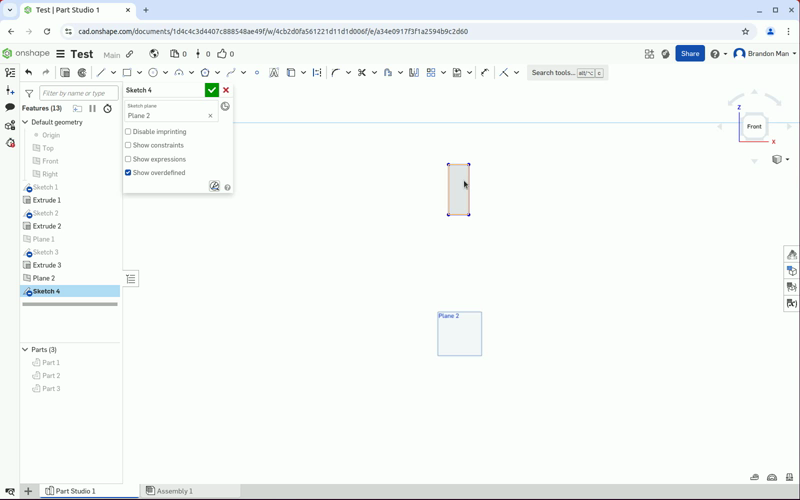
scroll(6)
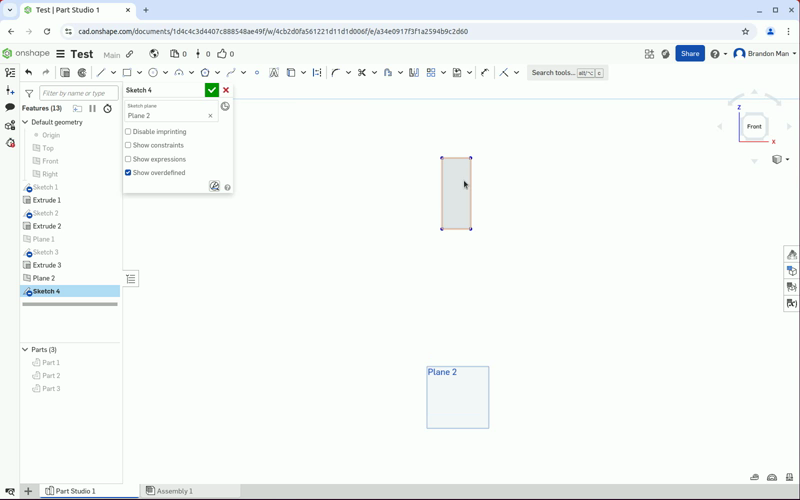
scroll(6)
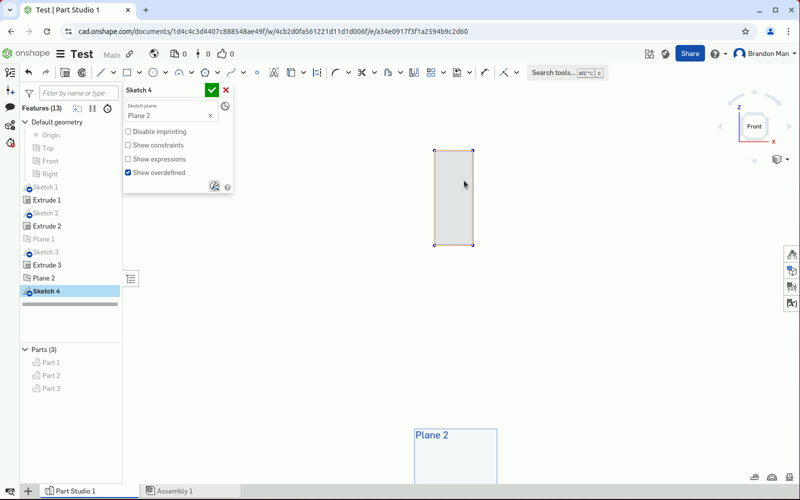
scroll(6)
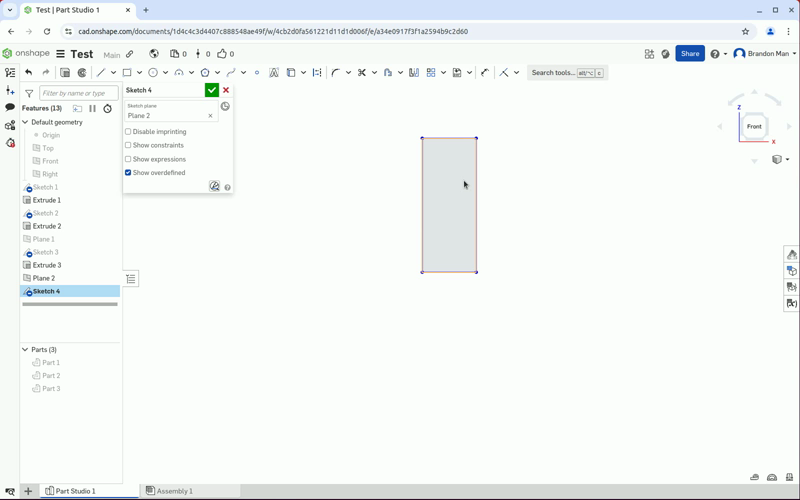
scroll(6)
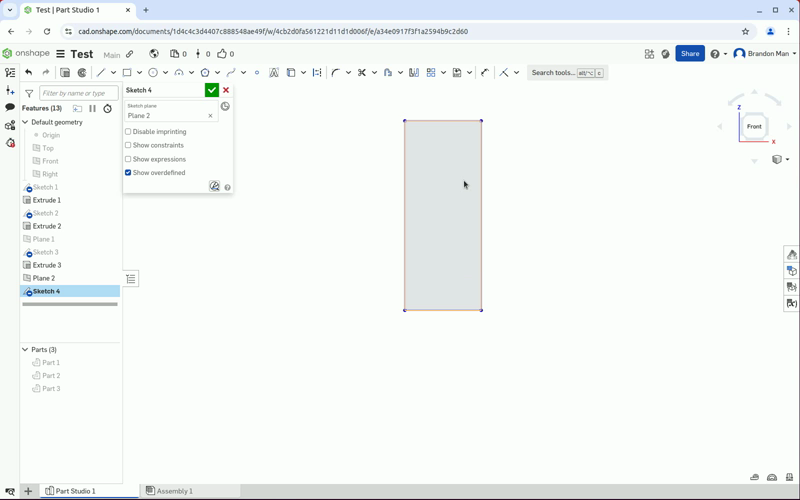
scroll(6)
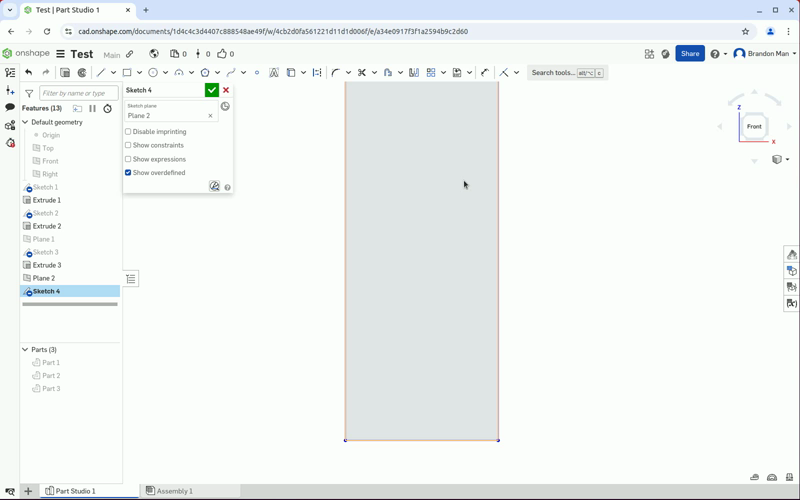
click(464, 180)
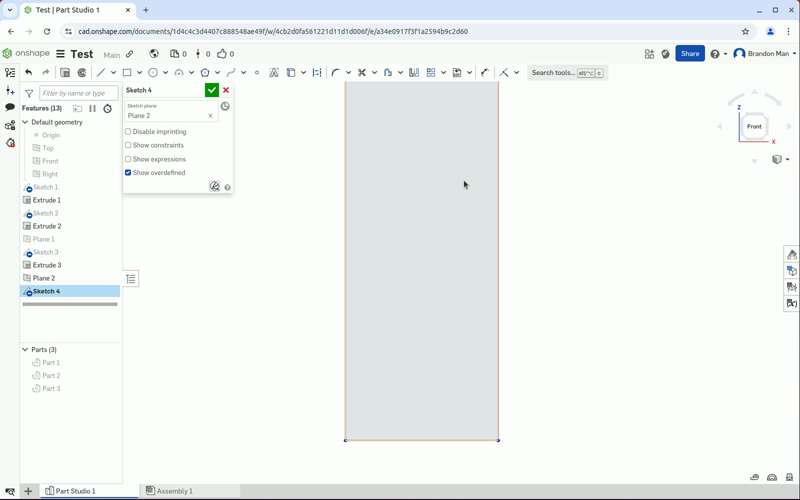
scroll(-6)
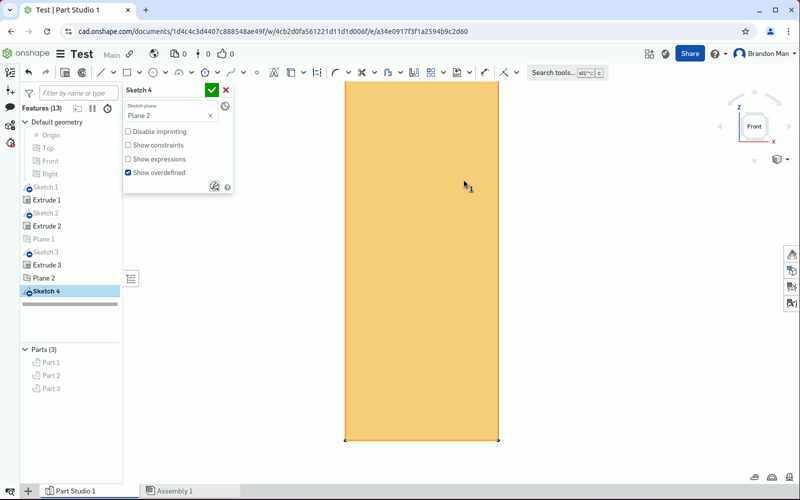
scroll(-6)
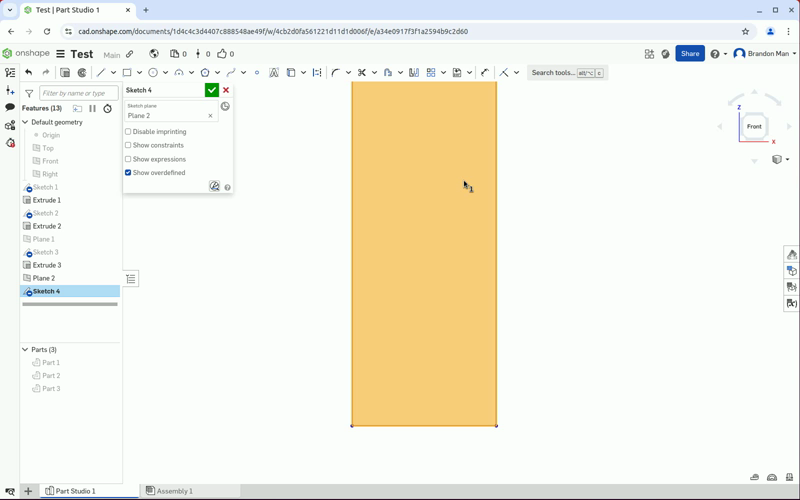
scroll(-6)
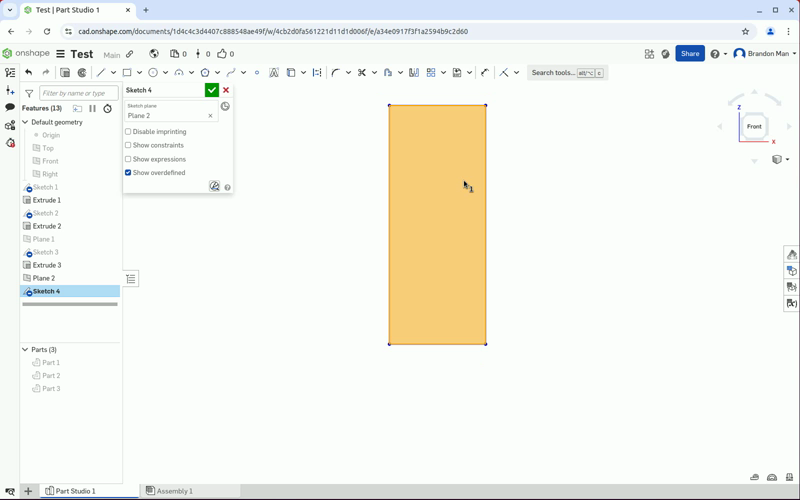
scroll(-6)
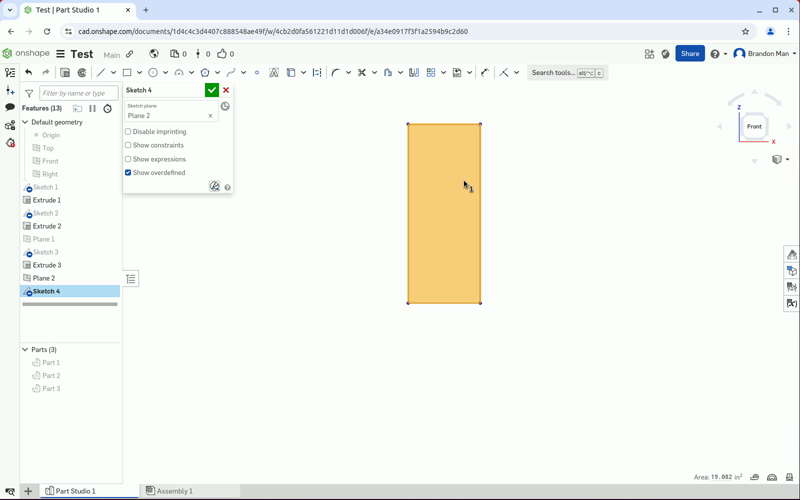
scroll(-6)
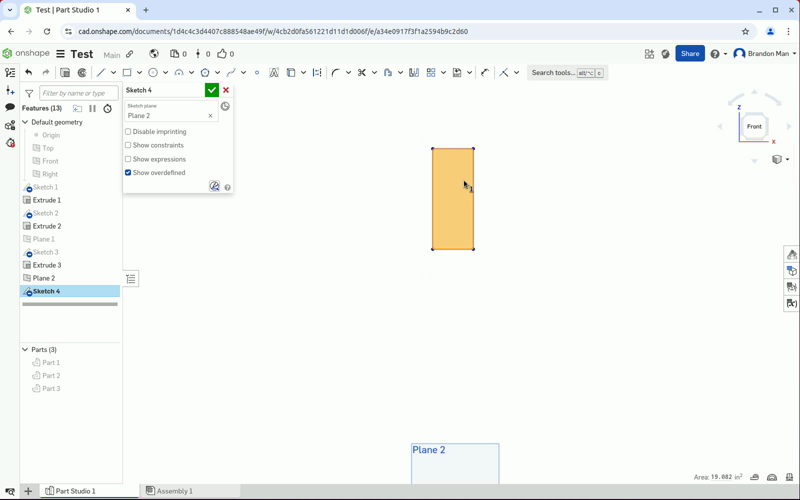
scroll(-6)
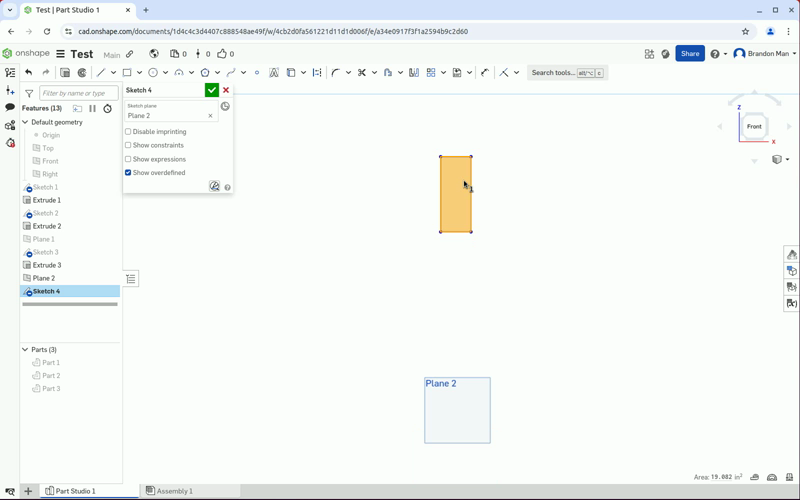
scroll(-6)
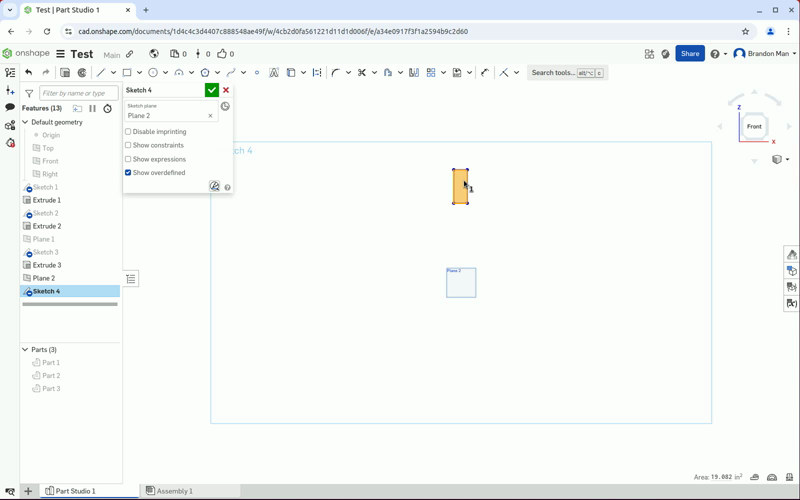
mouse_move(73, 352)
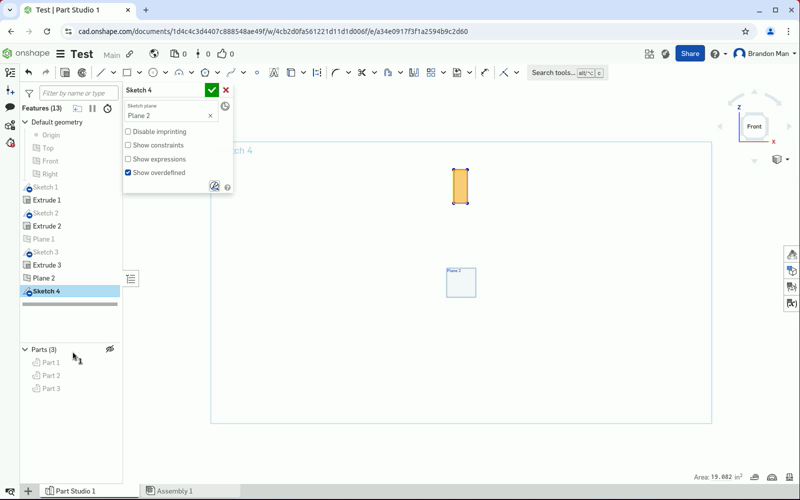
key(shift+y)
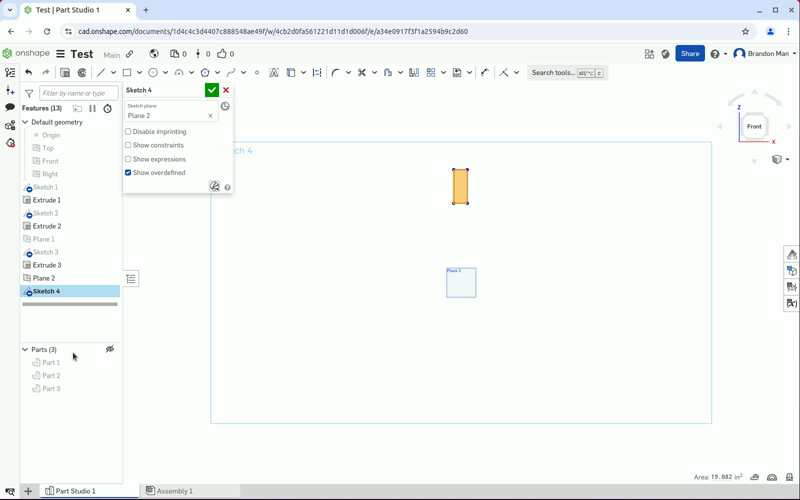
key(shift+e)
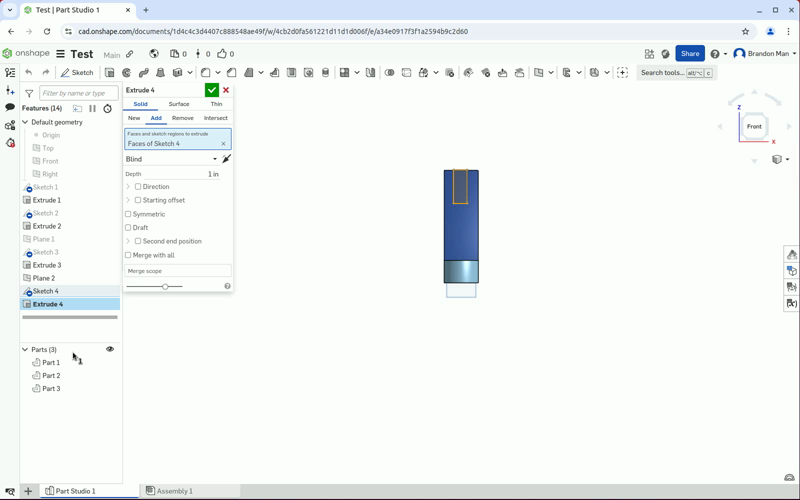
mouse_move(143, 106)
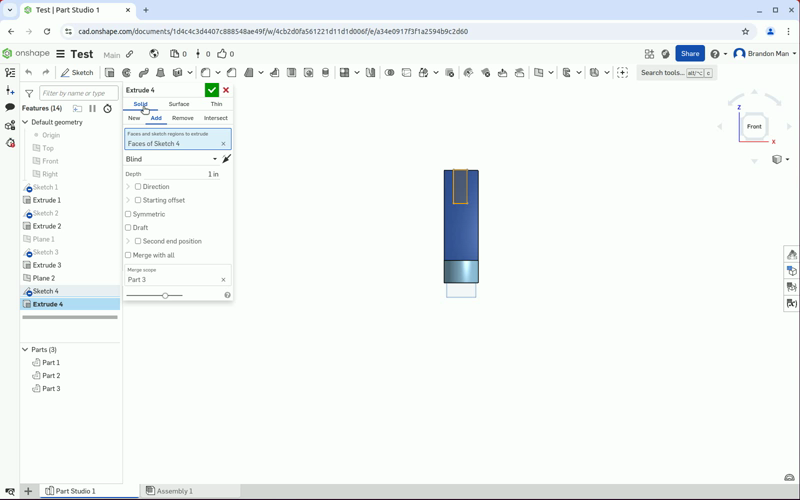
click(143, 106)
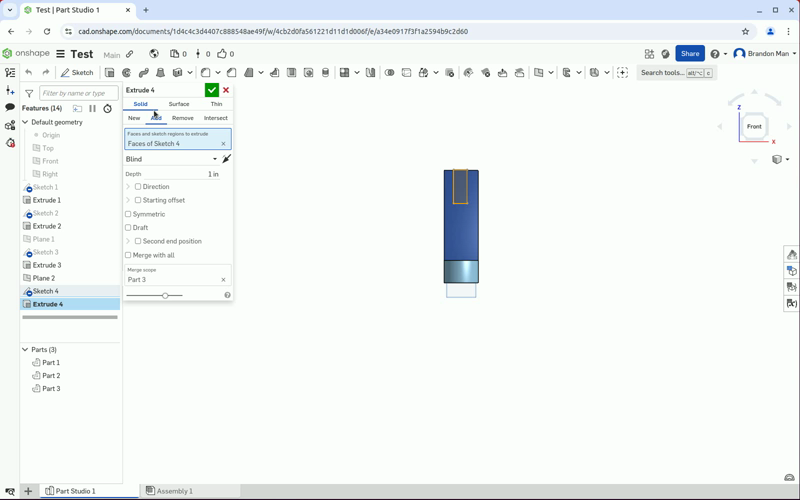
mouse_move(186, 120)
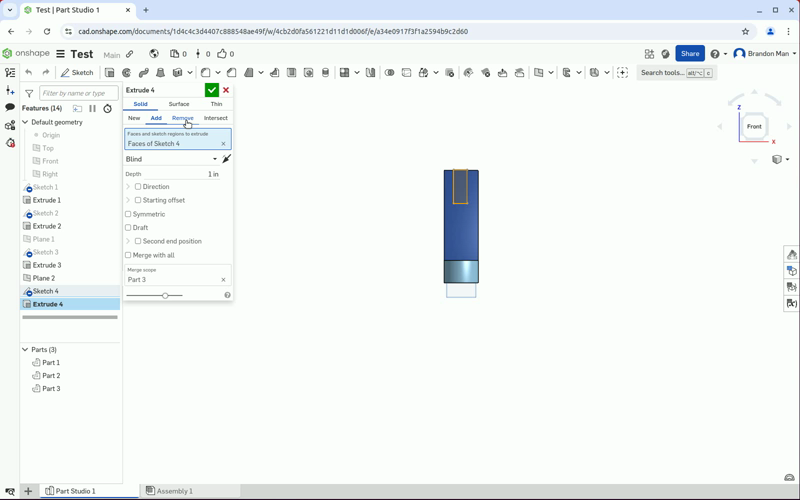
click(186, 120)
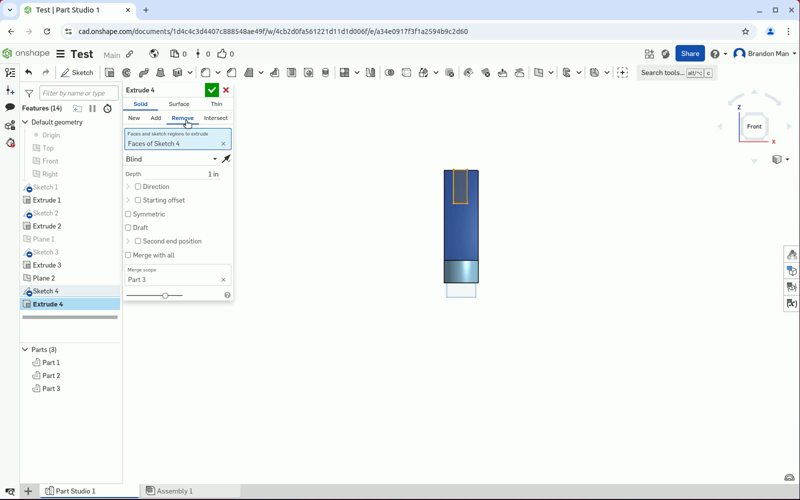
key(tab, 4)
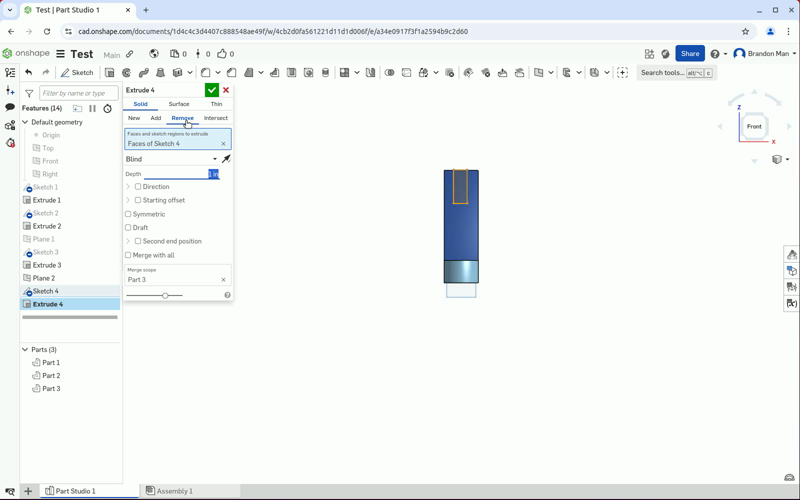
text(4.574)
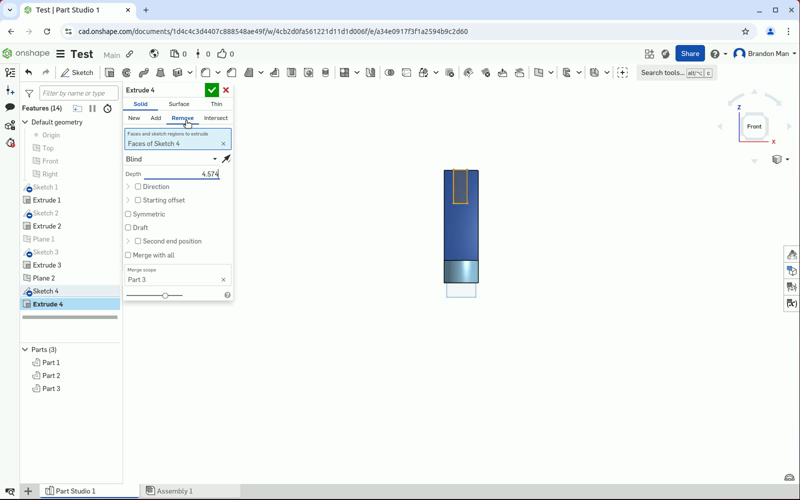
key(tab, 6)
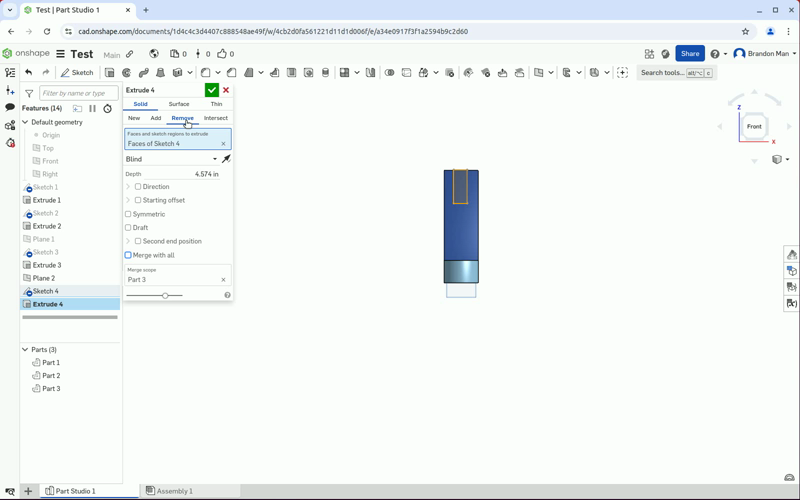
key(space)
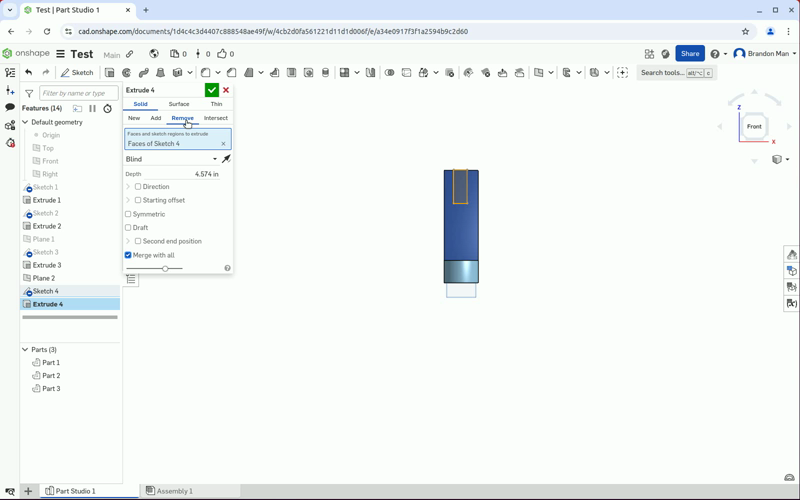
key(enter)
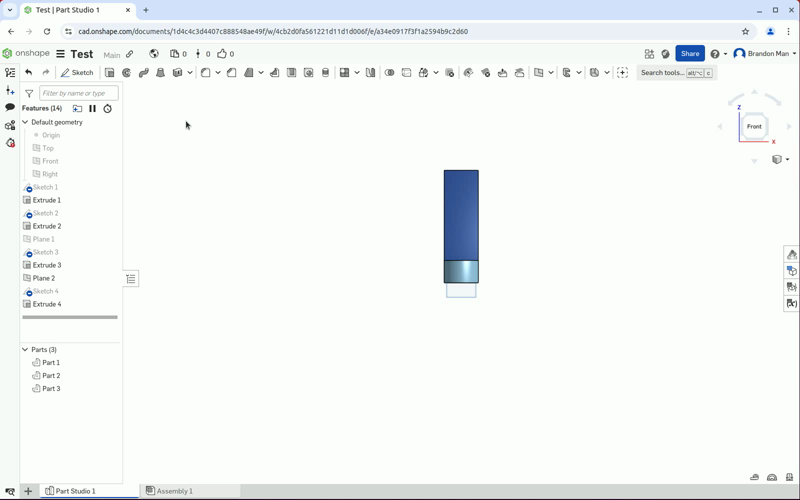
key(shift+h)
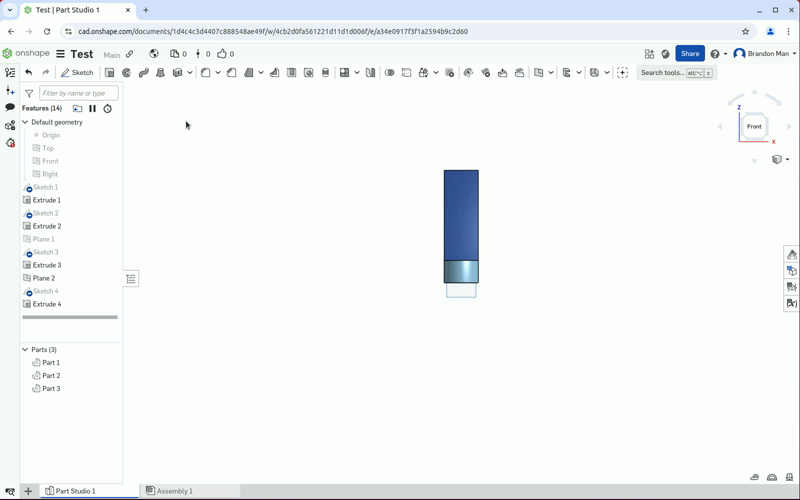
key(shift+h)
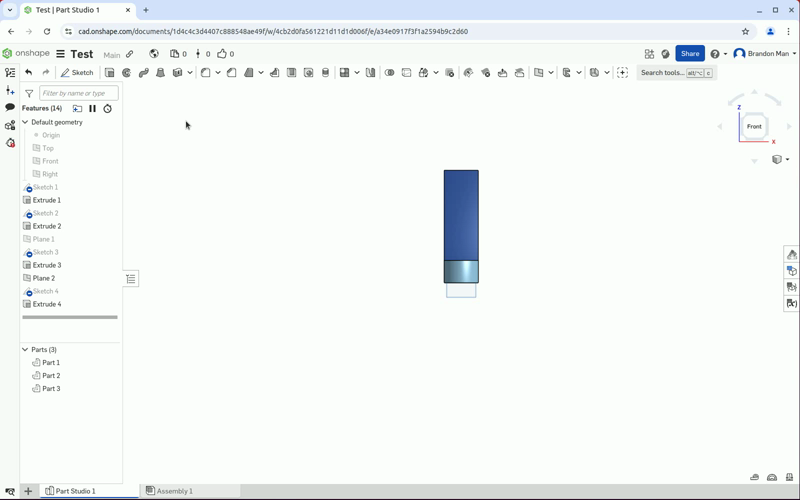
mouse_move(73, 189)
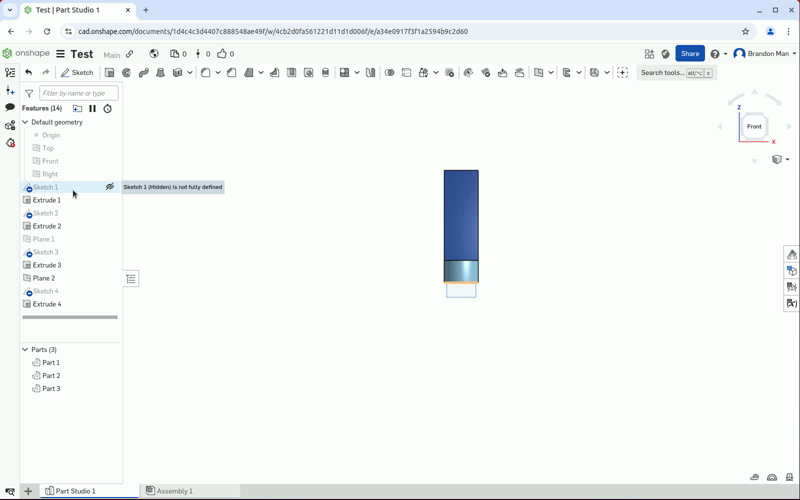
click(73, 189)
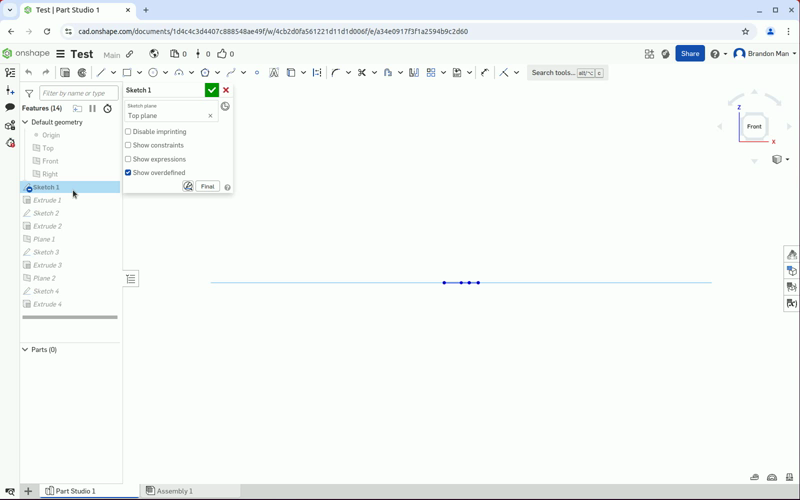
mouse_move(229, 92)
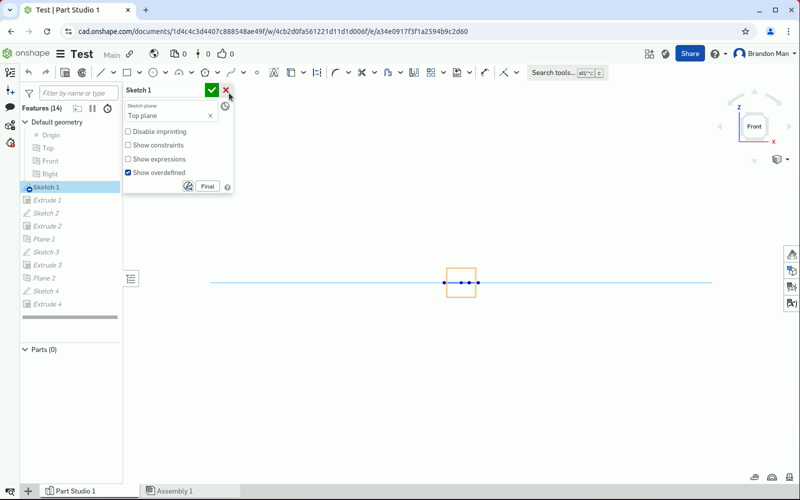
click(229, 92)
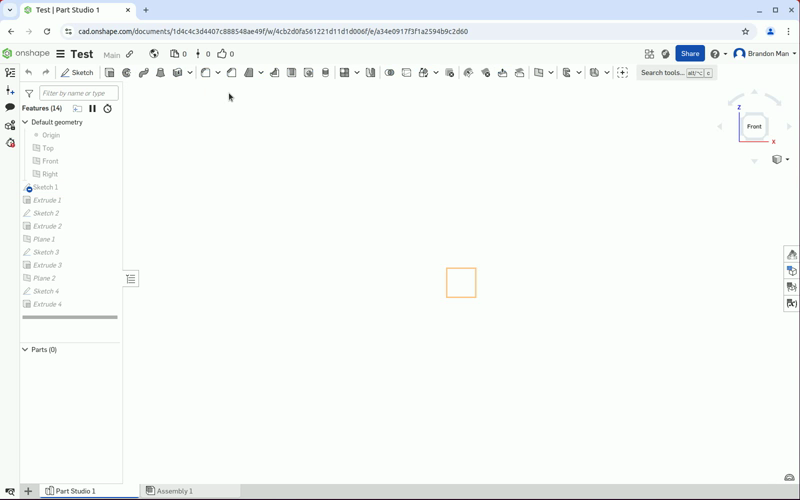
key(shift+s)
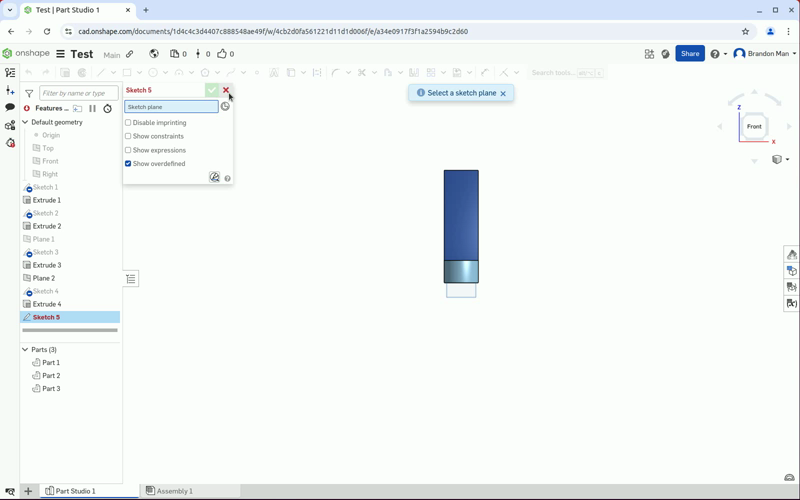
mouse_move(73, 280)
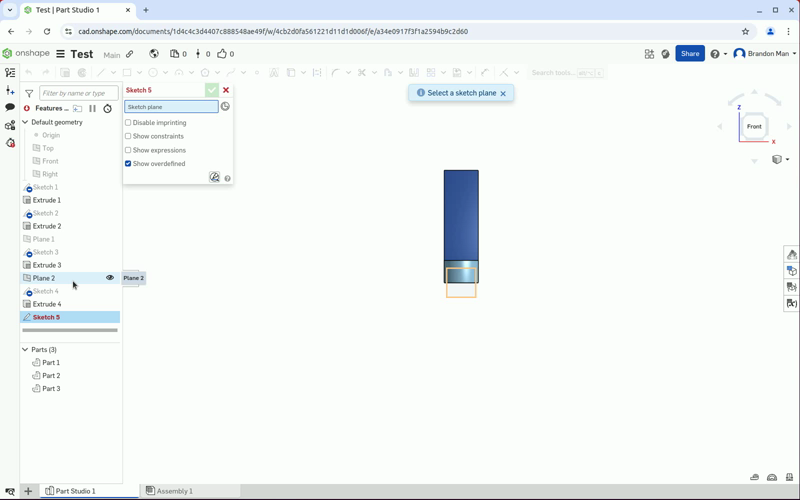
click(73, 280)
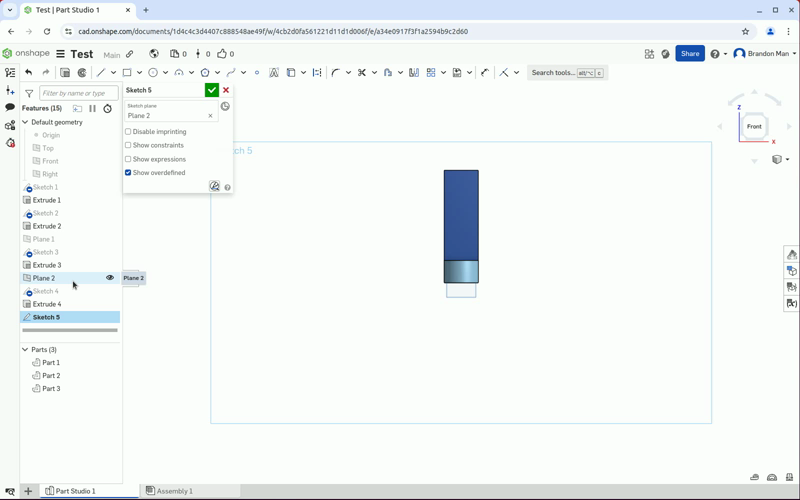
mouse_move(73, 352)
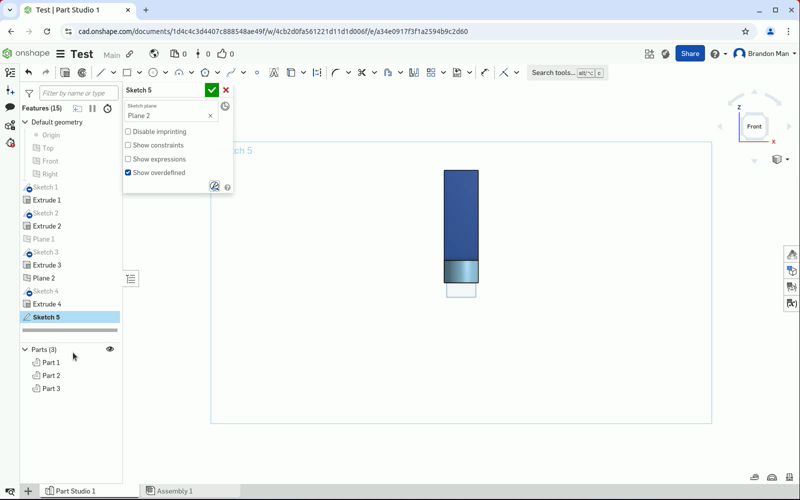
key(y)
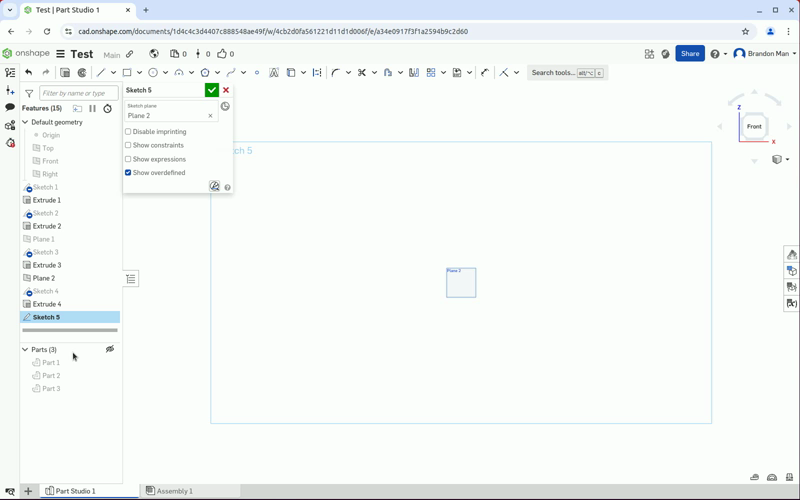
key(a)
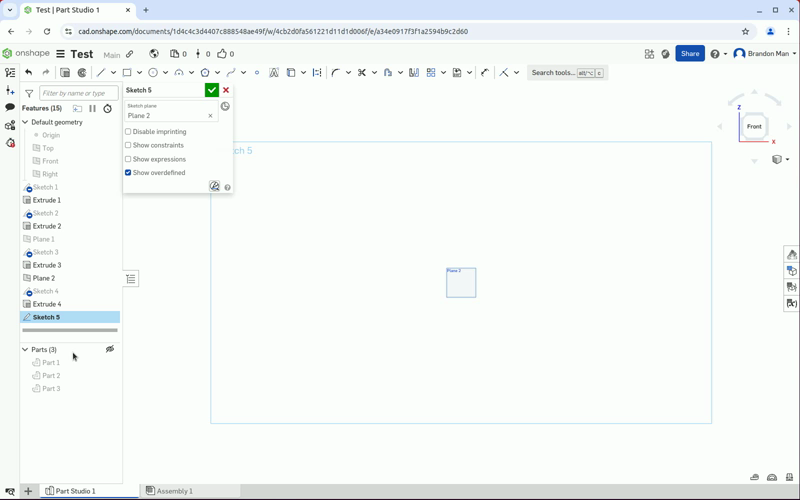
key_down(shift)
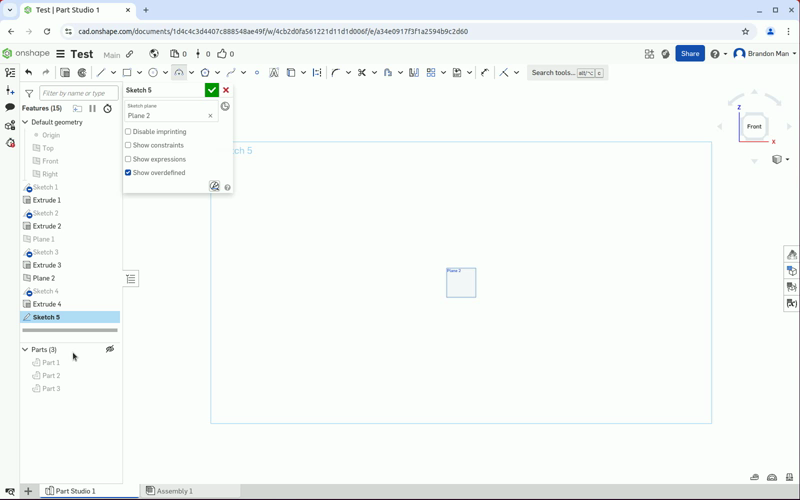
mouse_move(453, 203)
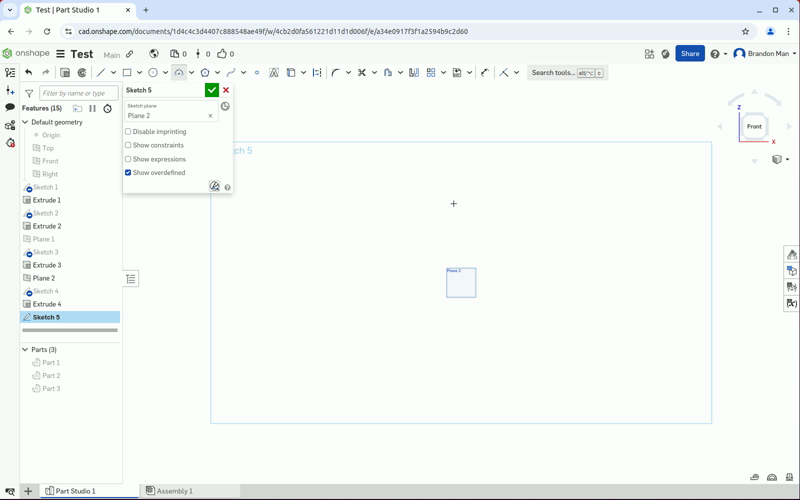
click(453, 203)
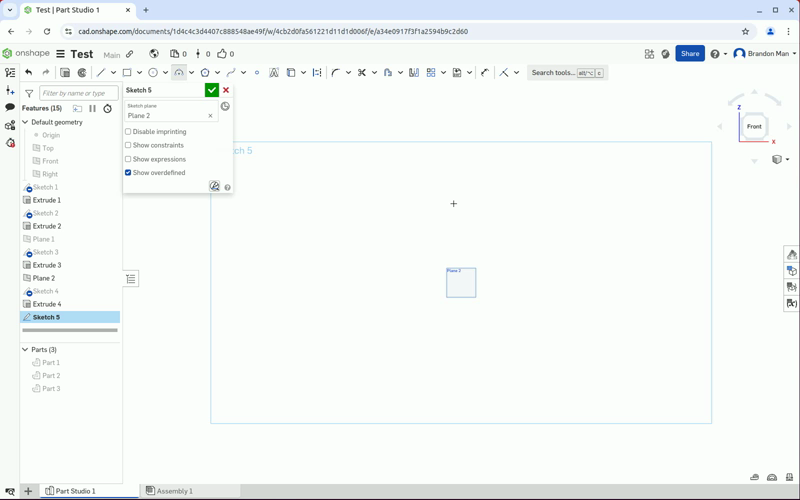
key_up(shift)
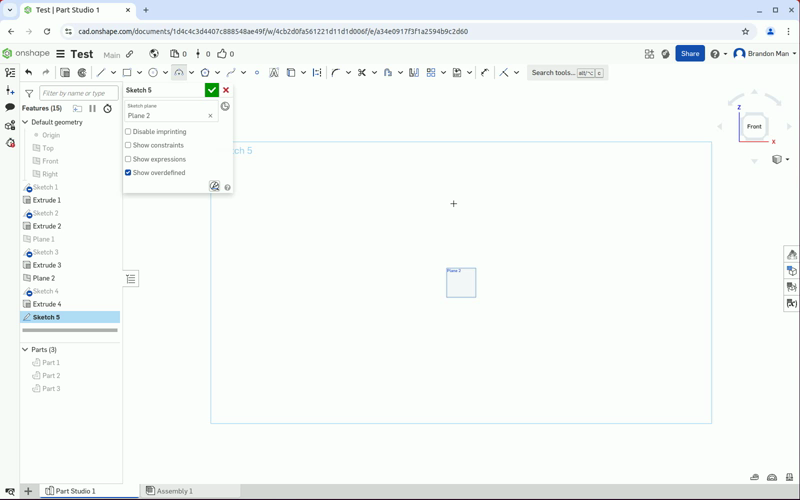
key_down(shift)
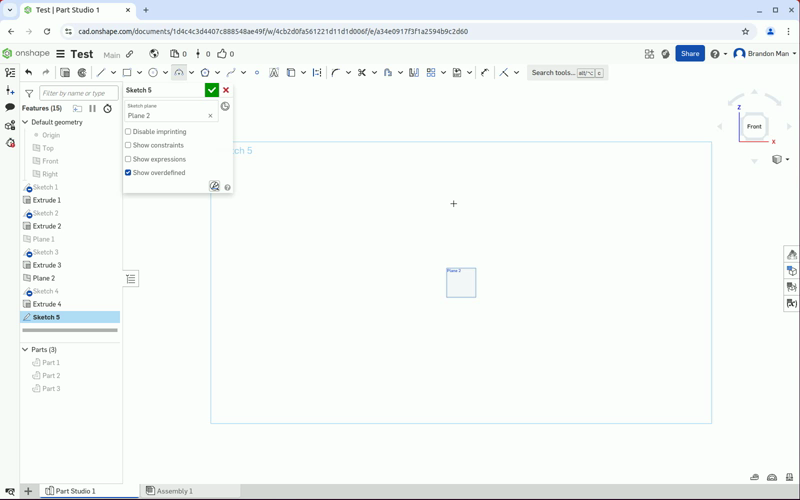
mouse_move(467, 203)
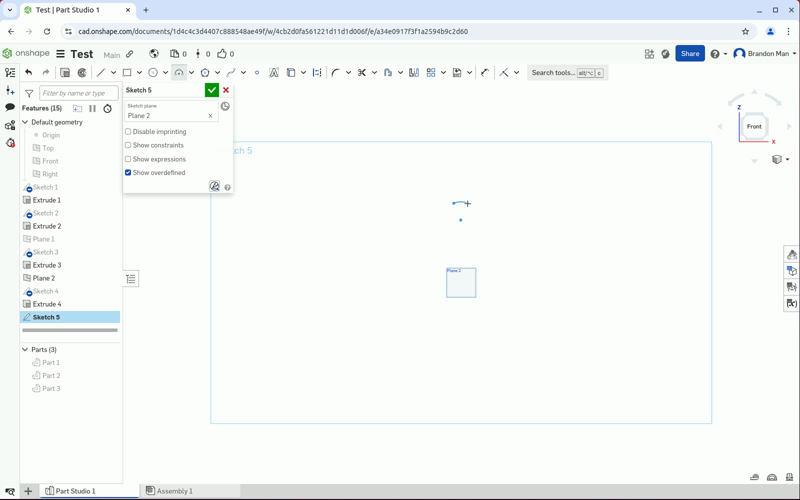
click(467, 203)
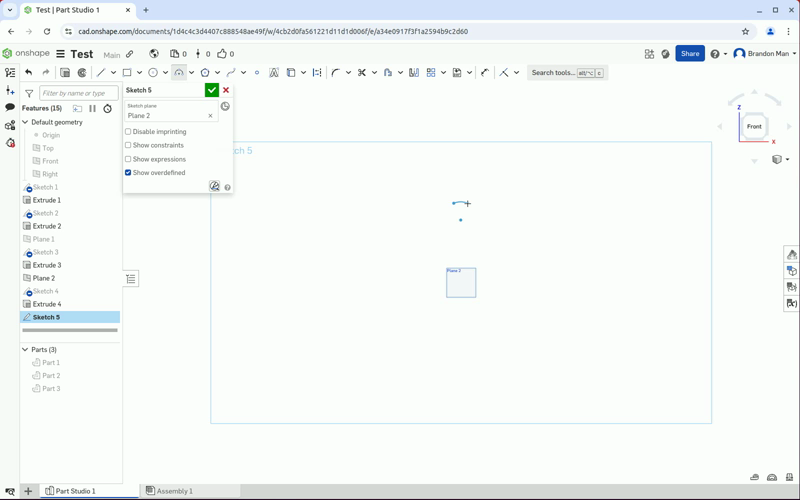
mouse_move(460, 210)
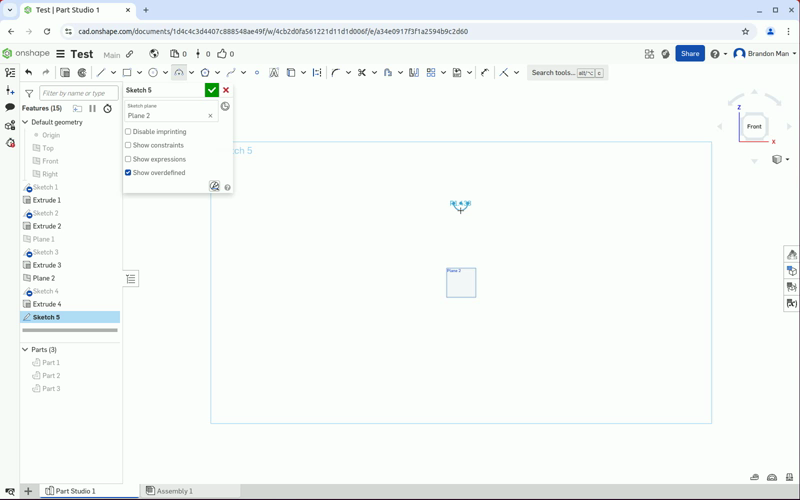
click(460, 210)
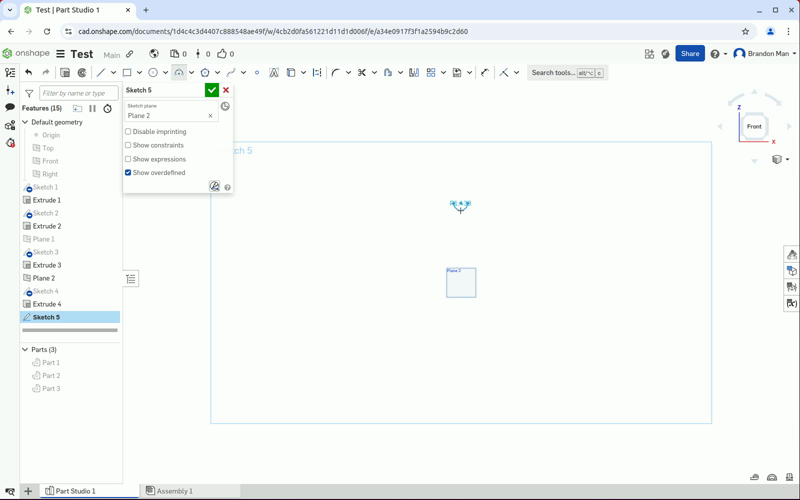
key_up(shift)
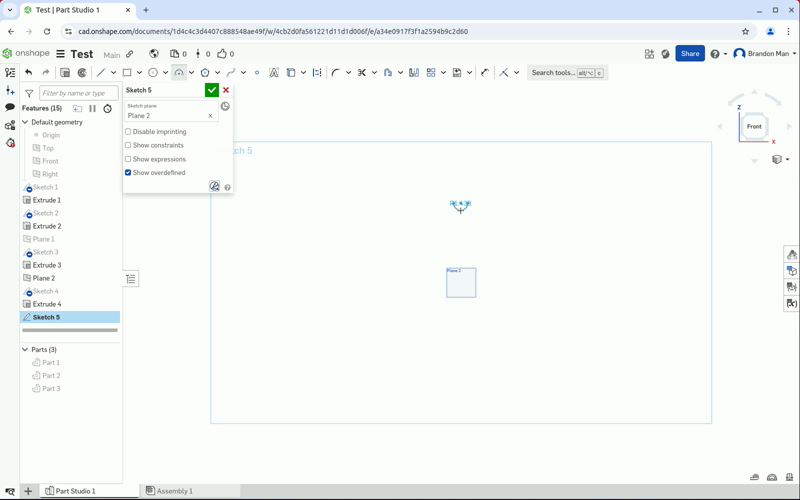
key(esc)
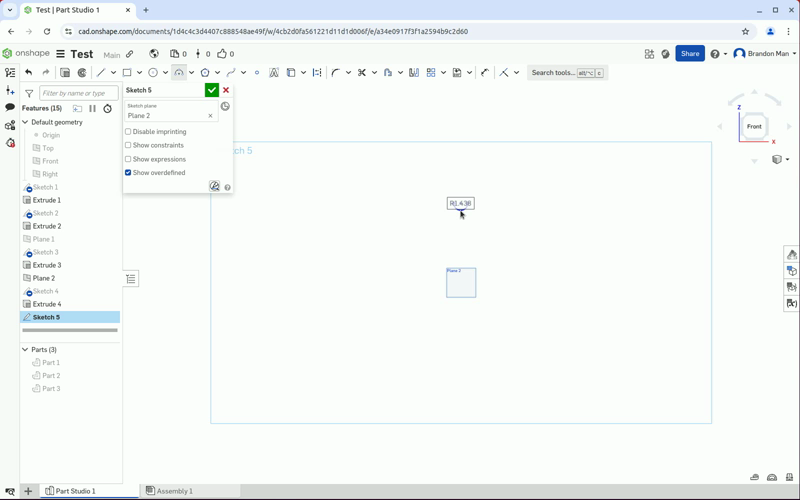
key(l)
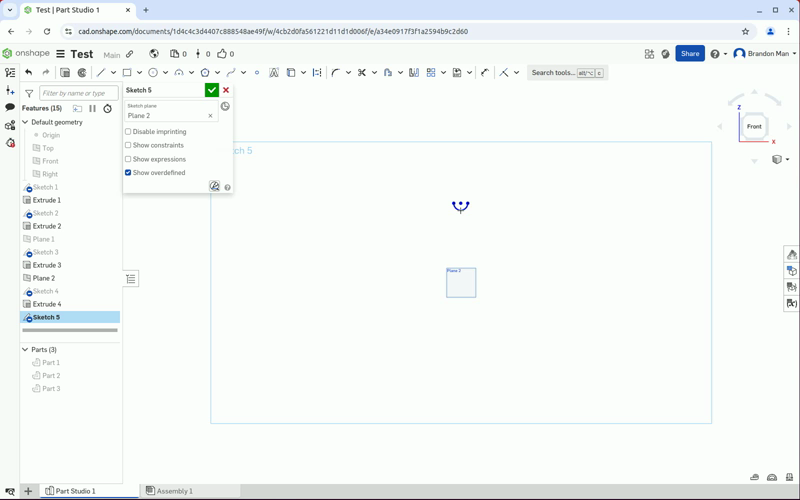
mouse_move(467, 203)
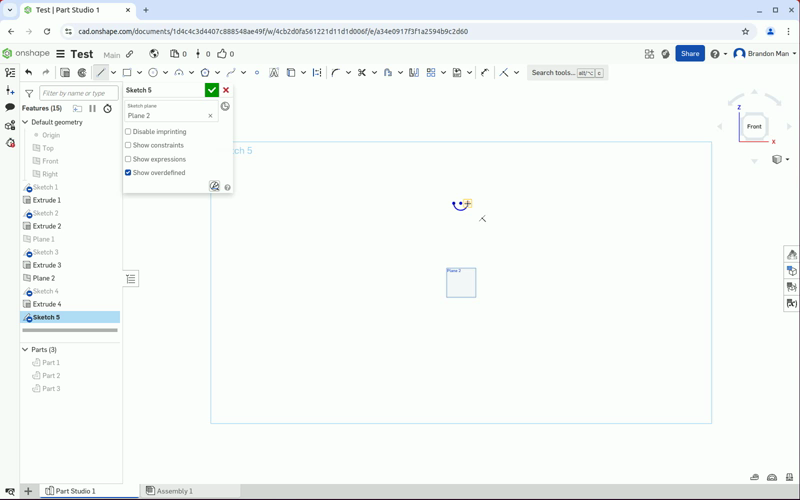
click(467, 203)
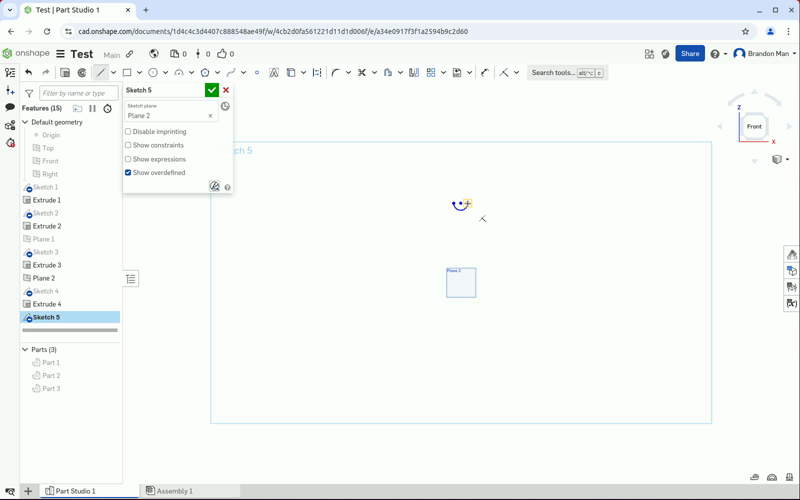
mouse_move(497, 203)
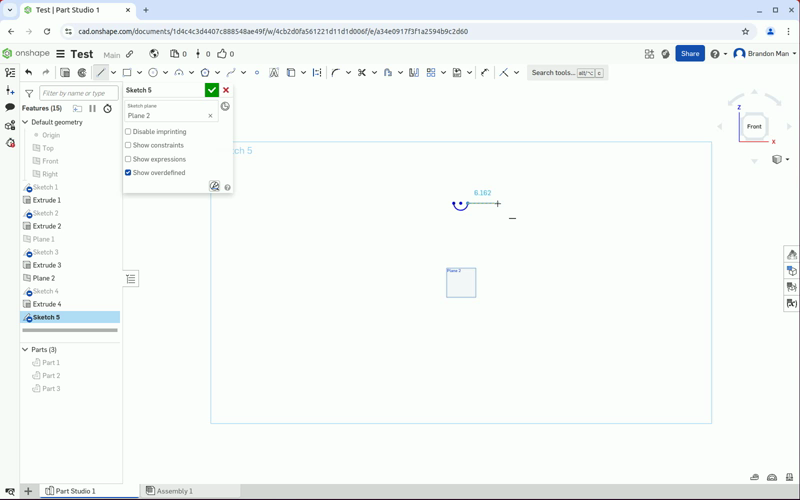
key_down(shift)
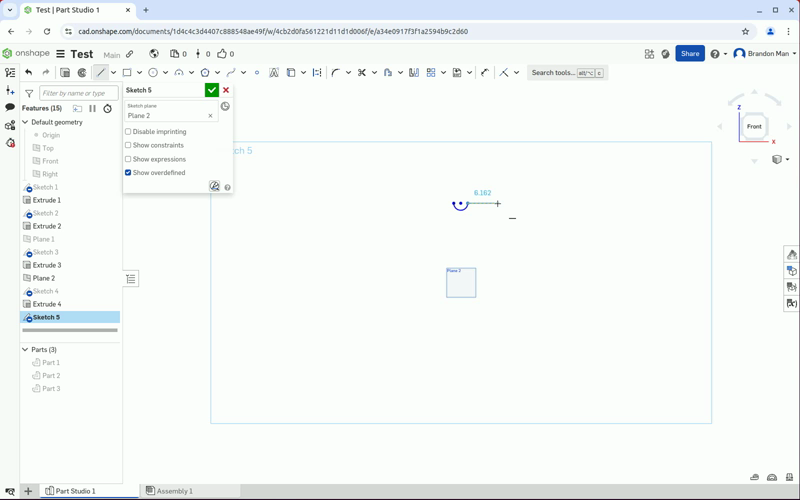
mouse_move(453, 203)
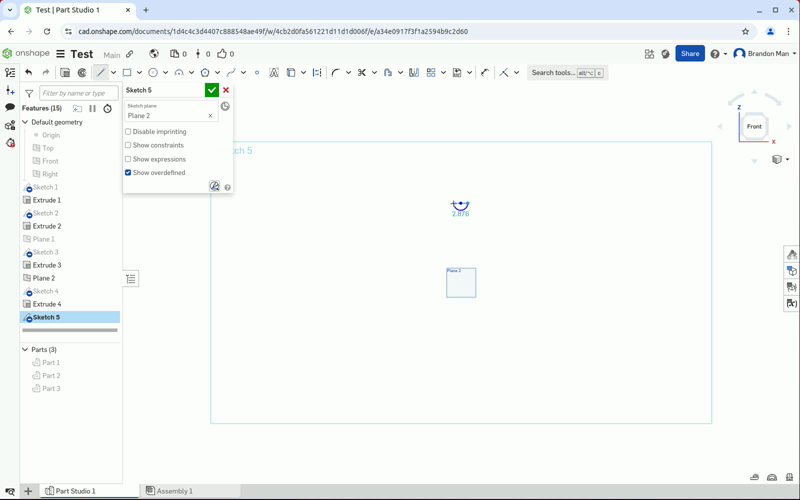
key_up(shift)
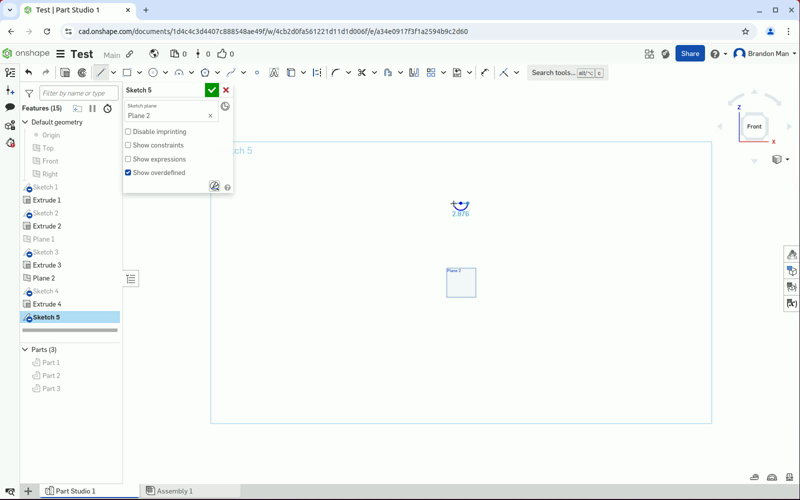
click(453, 203)
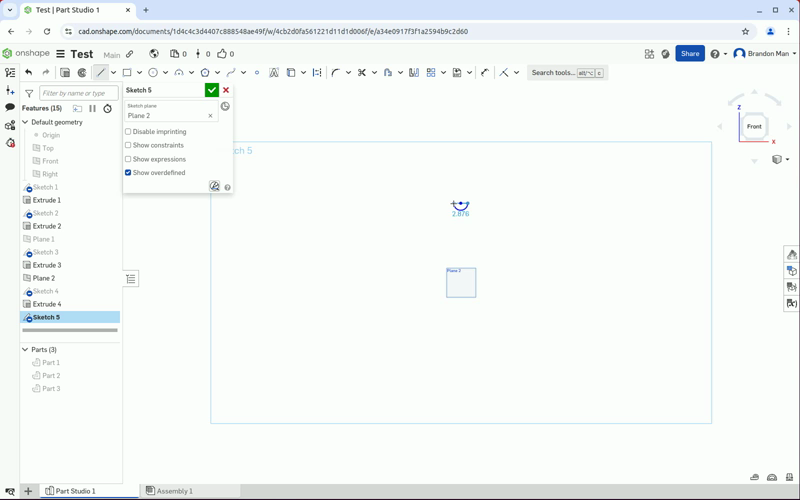
key(esc)
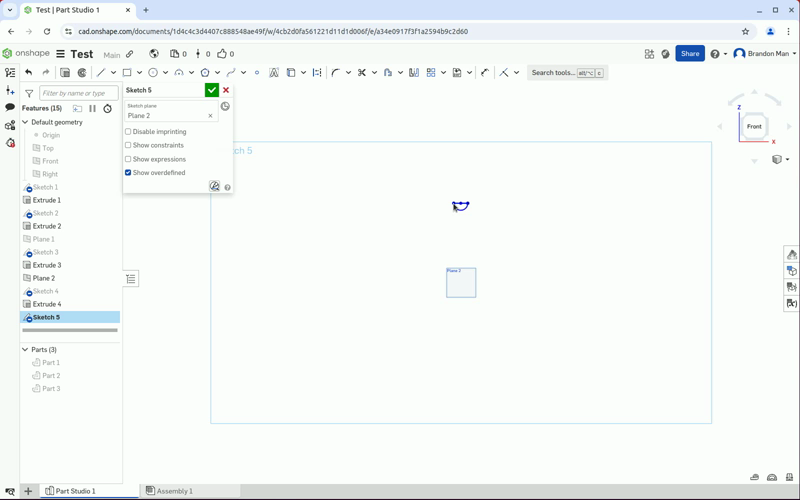
mouse_move(464, 205)
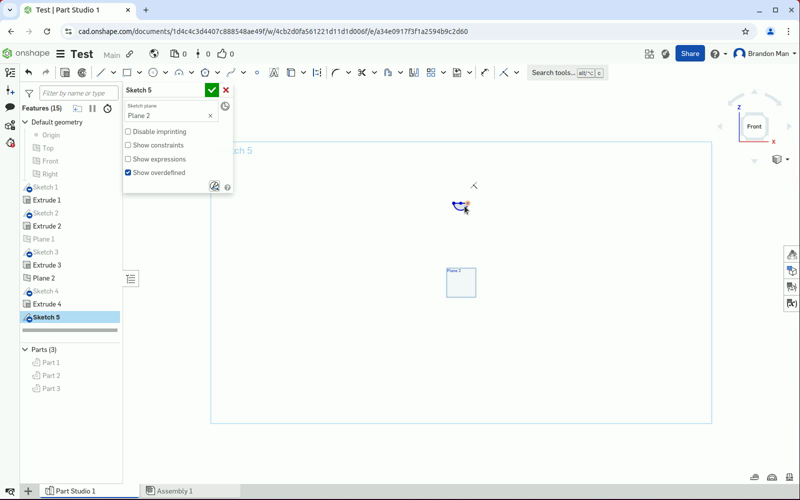
scroll(6)
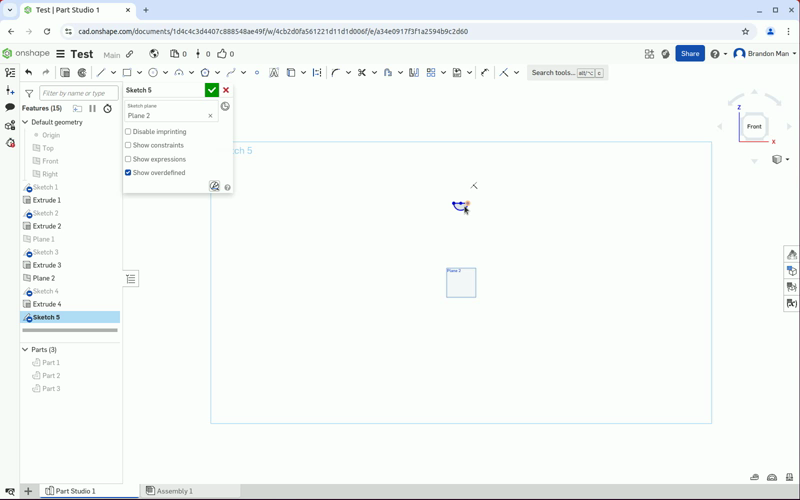
scroll(6)
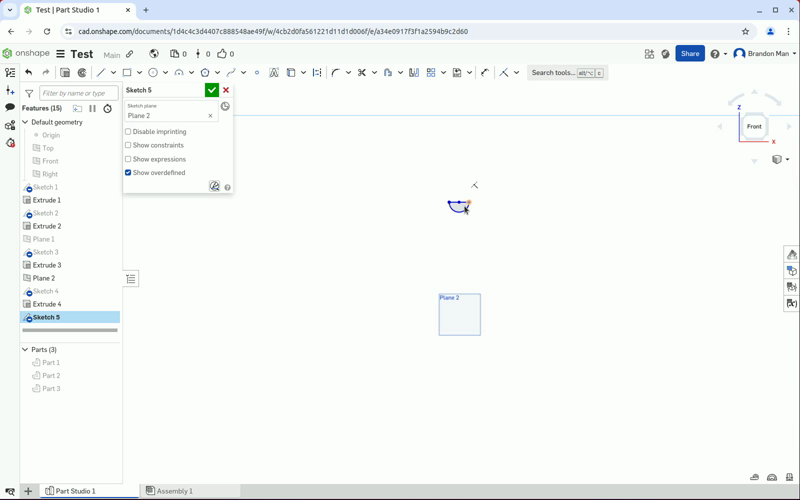
scroll(6)
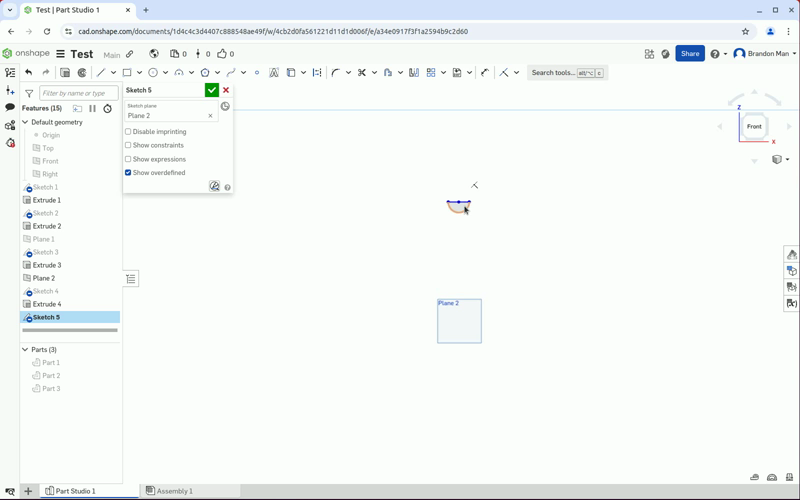
scroll(6)
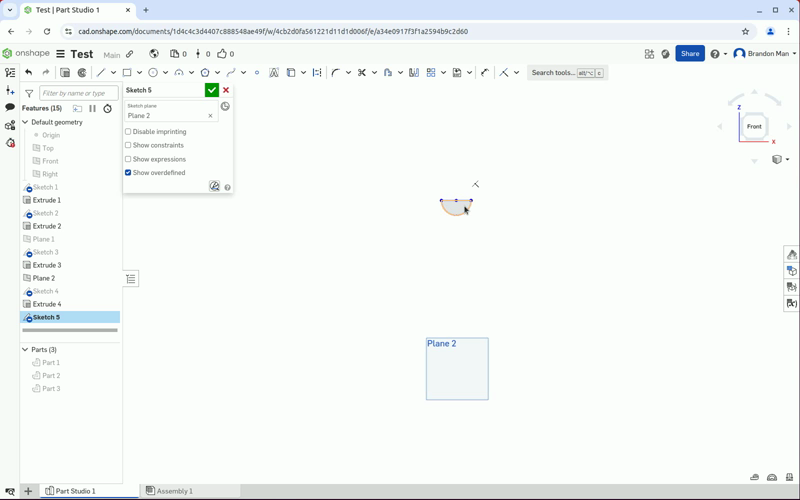
scroll(6)
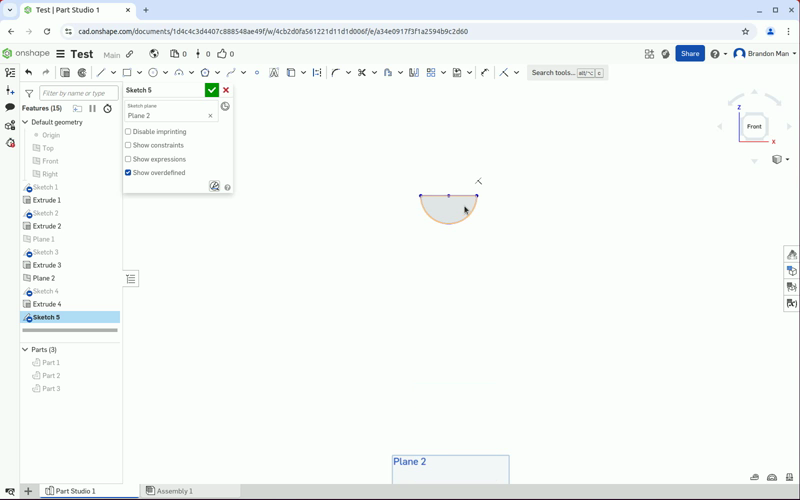
scroll(6)
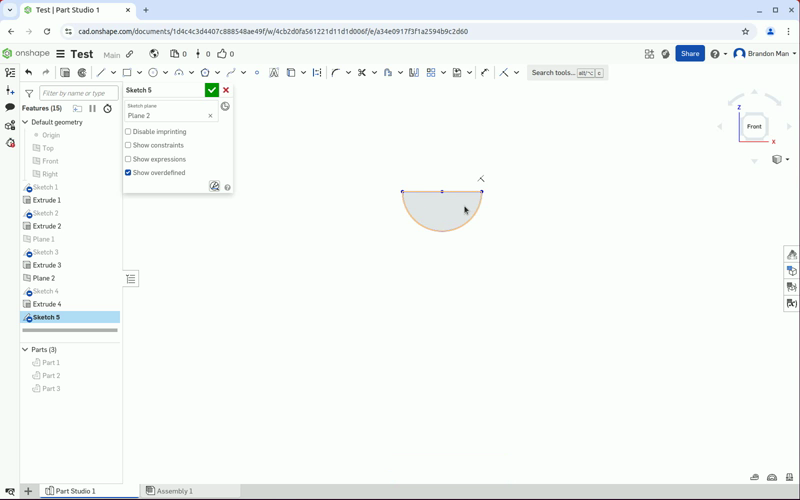
scroll(6)
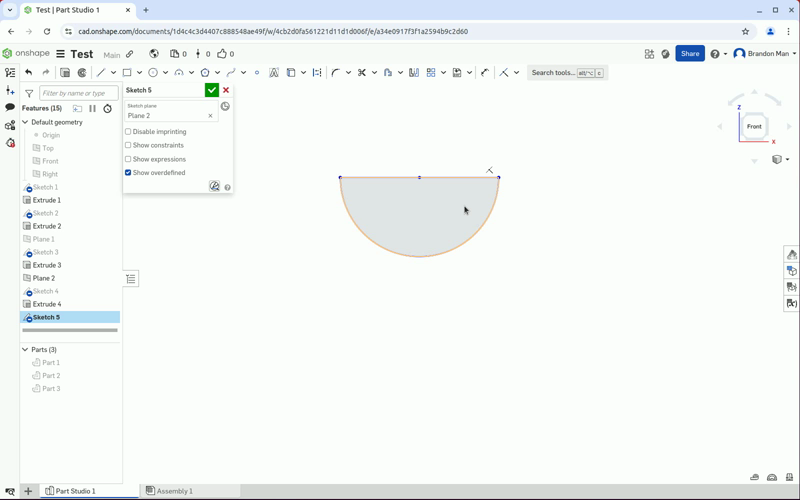
click(464, 205)
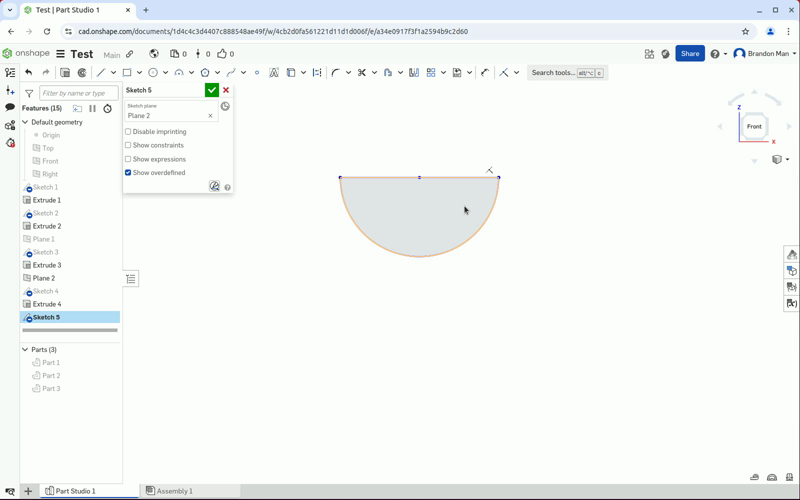
scroll(-6)
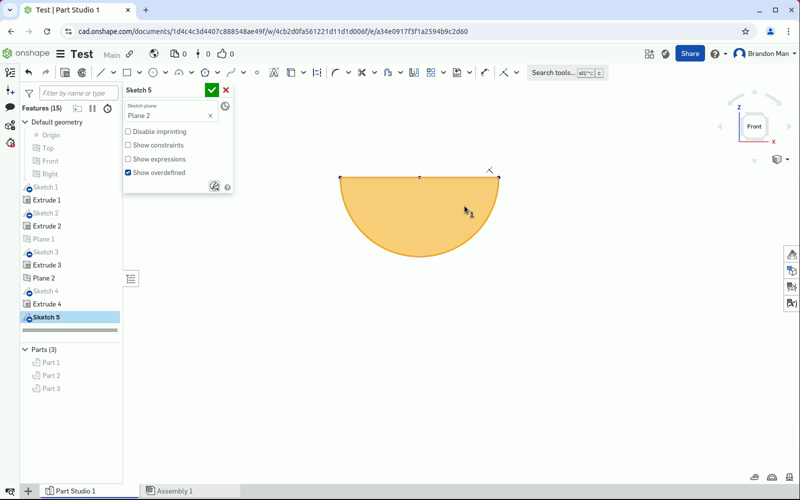
scroll(-6)
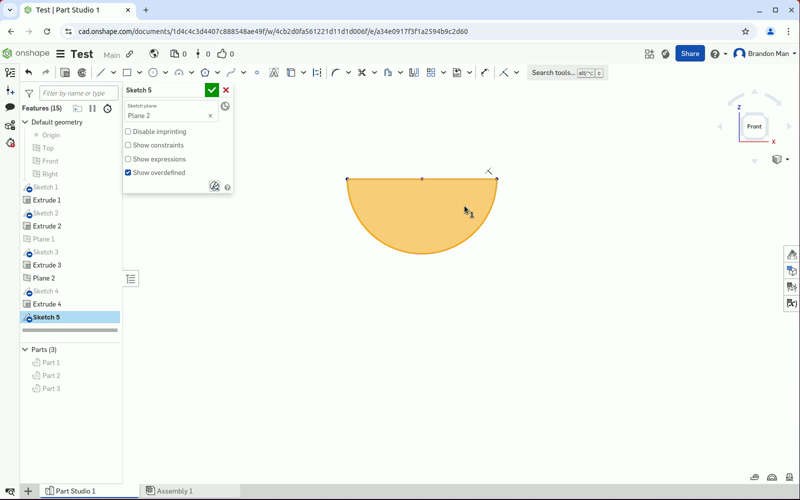
scroll(-6)
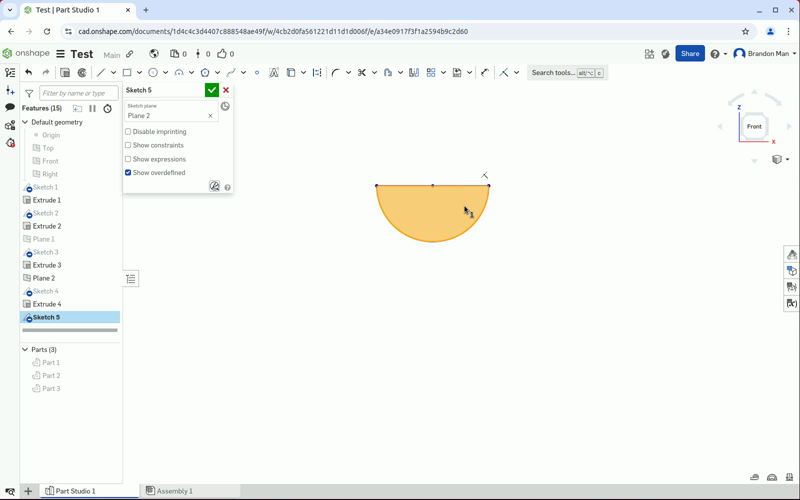
scroll(-6)
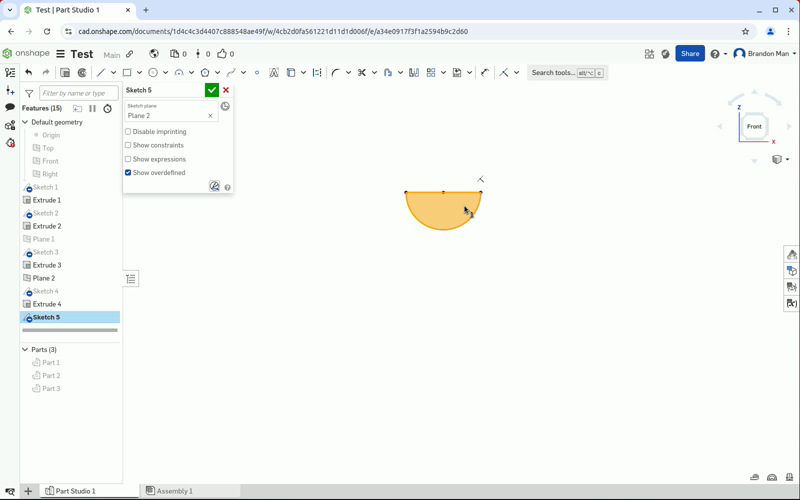
scroll(-6)
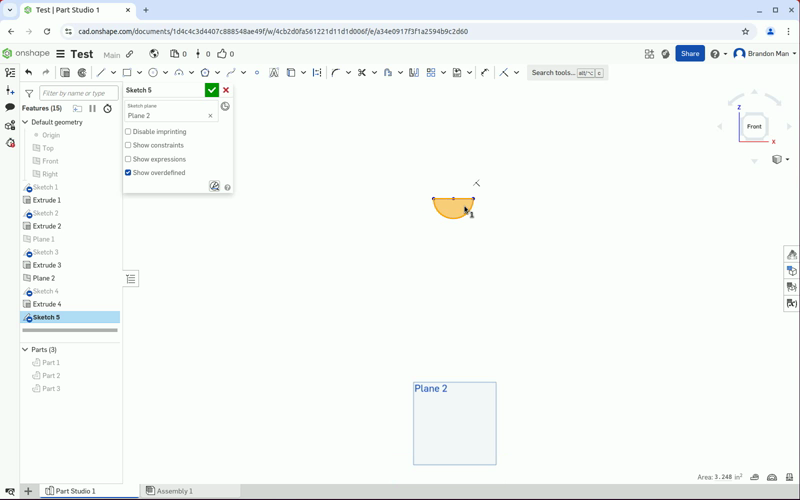
scroll(-6)
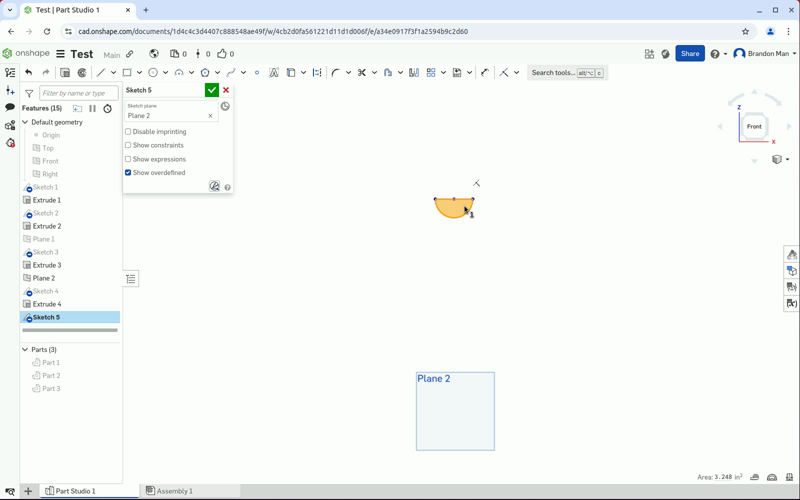
scroll(-6)
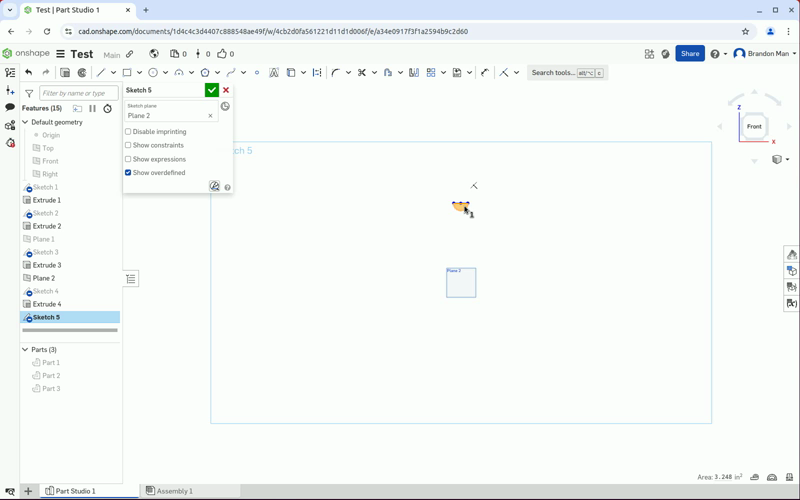
mouse_move(73, 352)
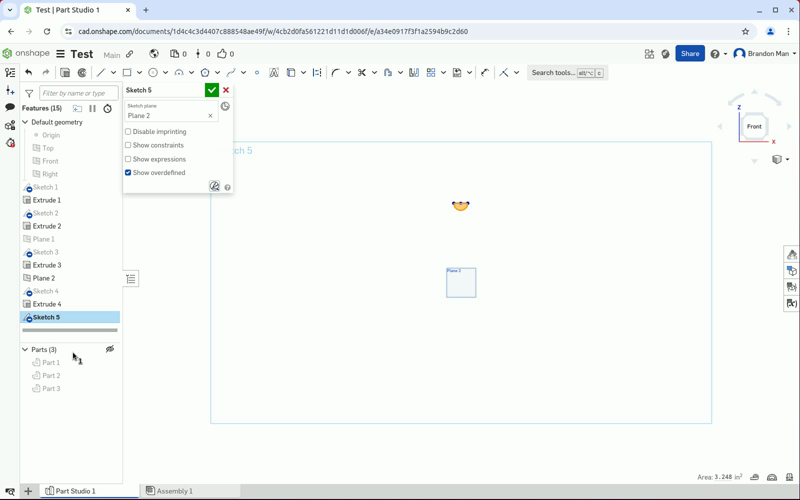
key(shift+y)
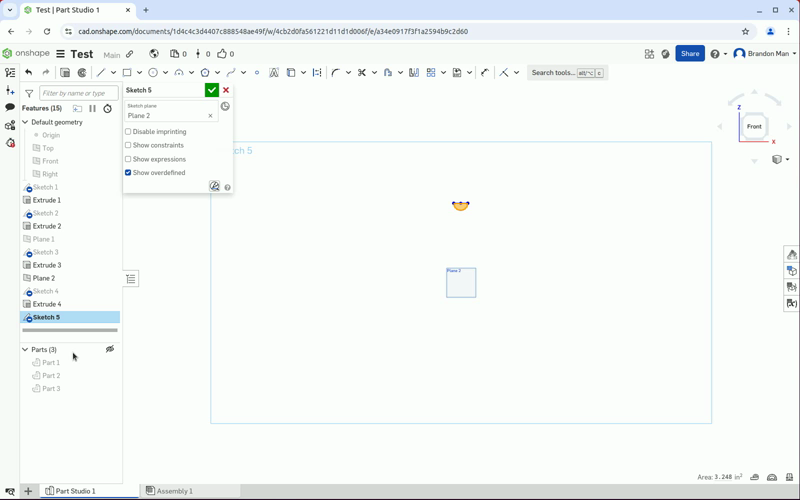
key(shift+e)
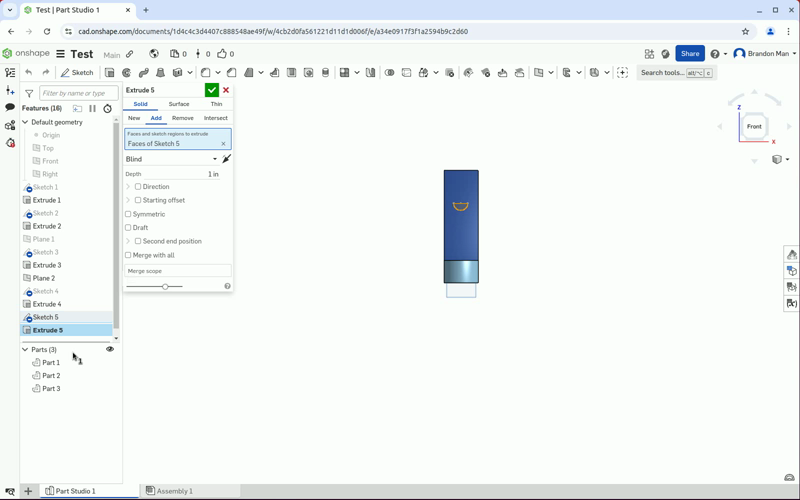
mouse_move(143, 106)
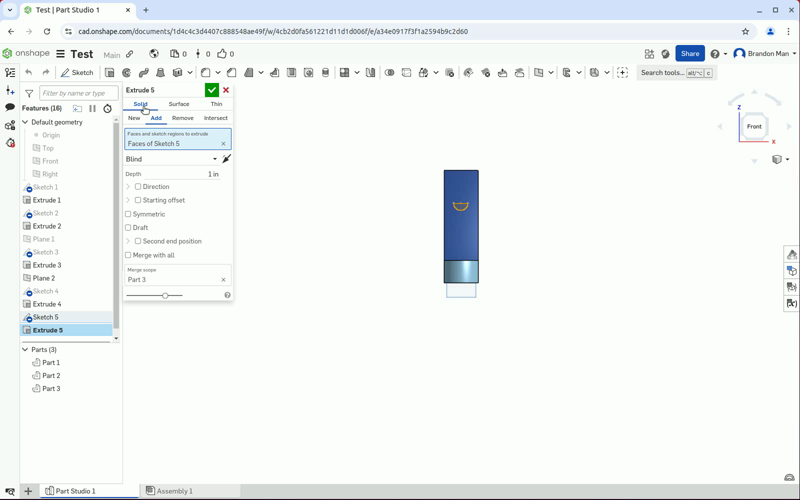
click(143, 106)
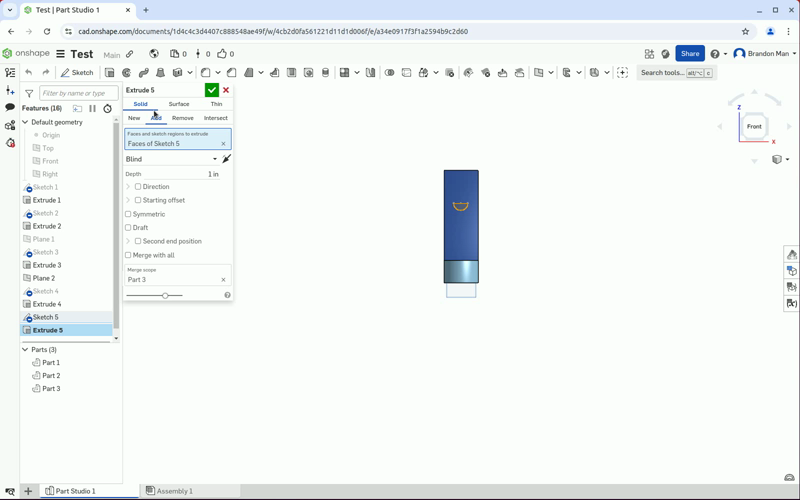
mouse_move(186, 120)
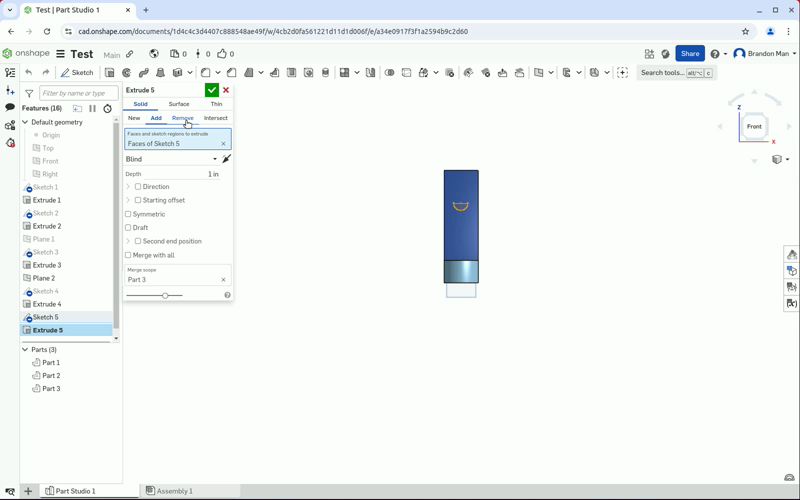
click(186, 120)
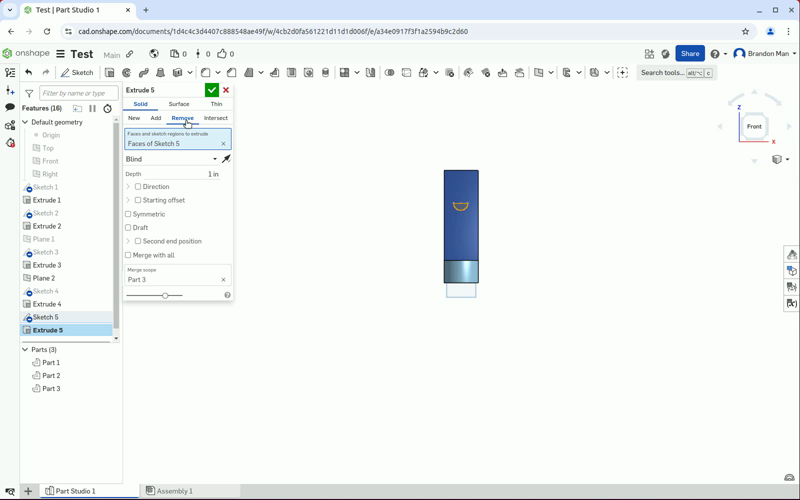
key(tab, 4)
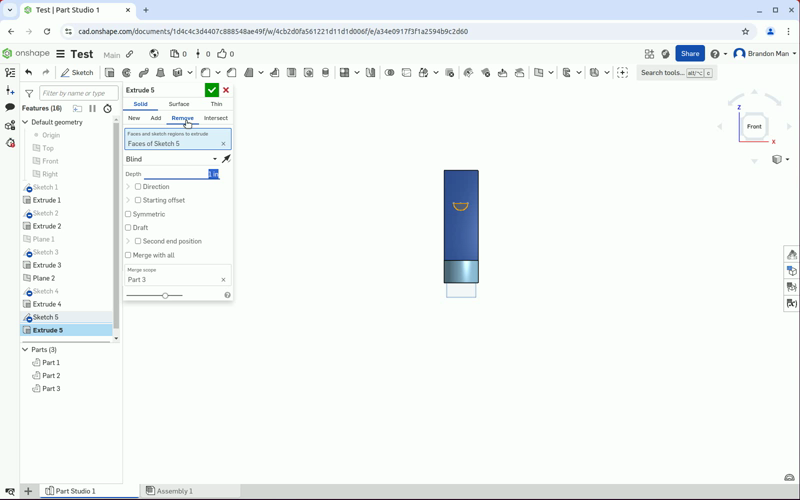
text(4.574)
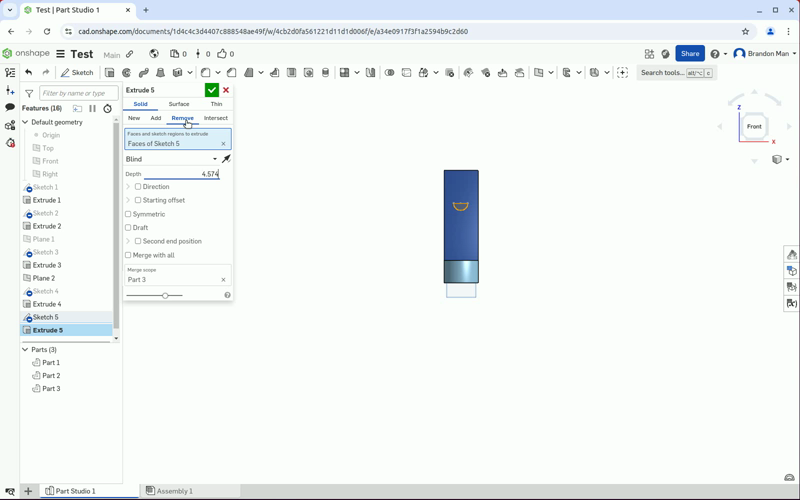
key(tab, 6)
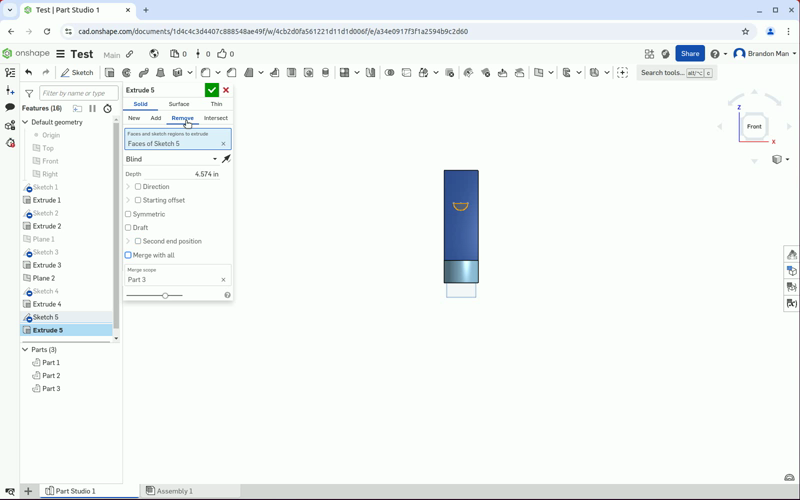
key(space)
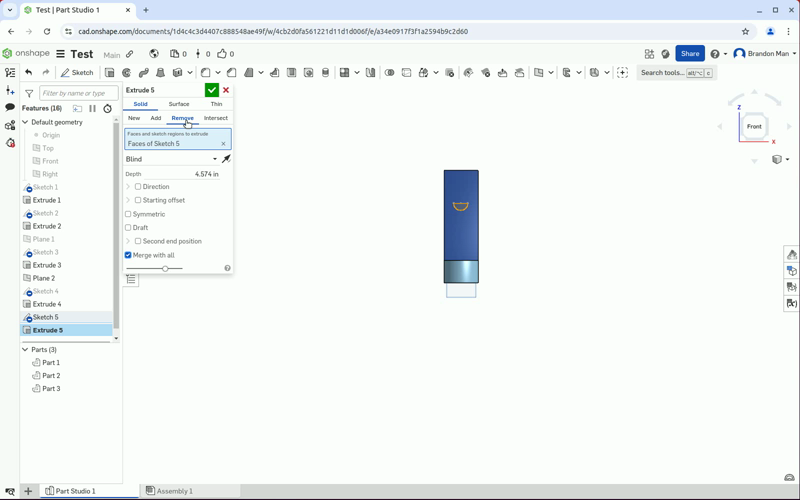
key(enter)
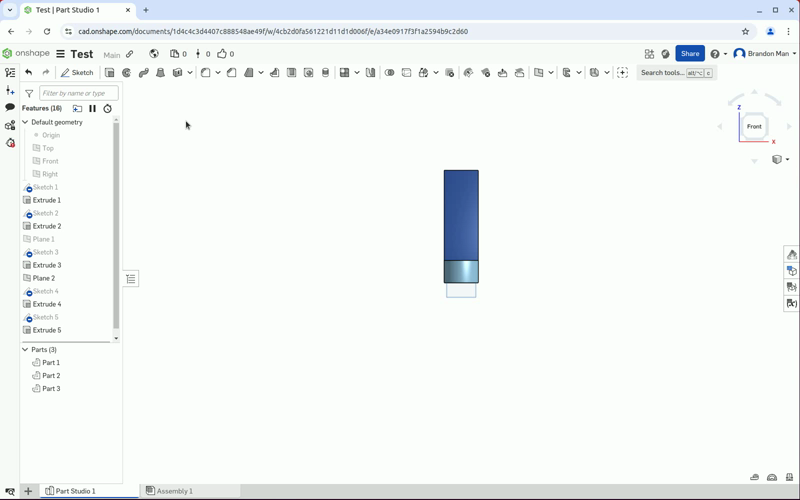
key(shift+h)
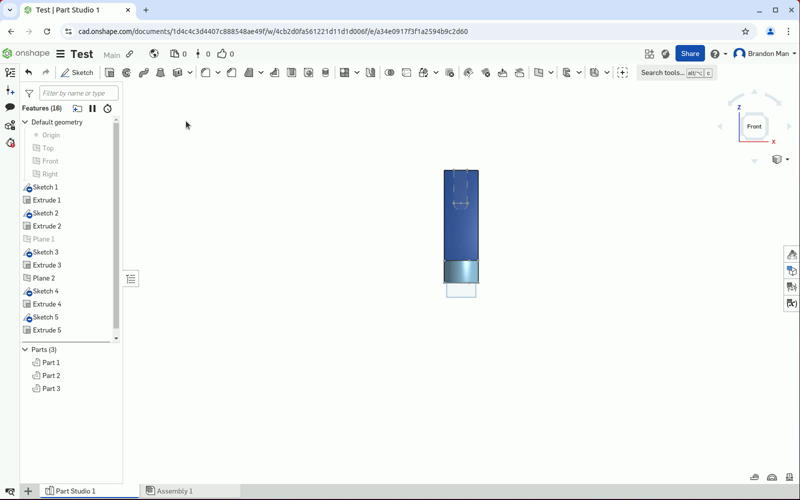
key(shift+h)
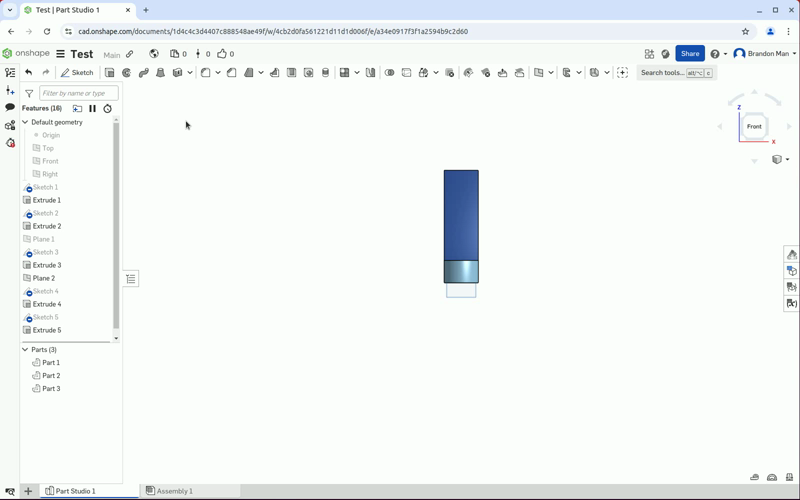
mouse_move(69, 189)
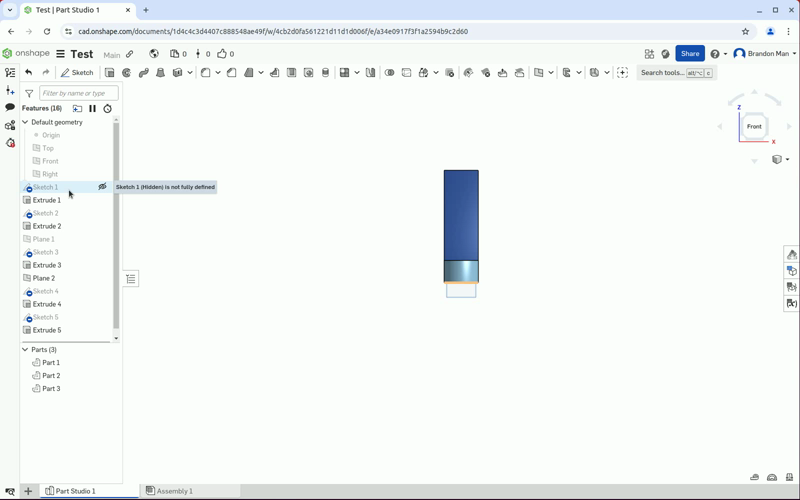
click(69, 189)
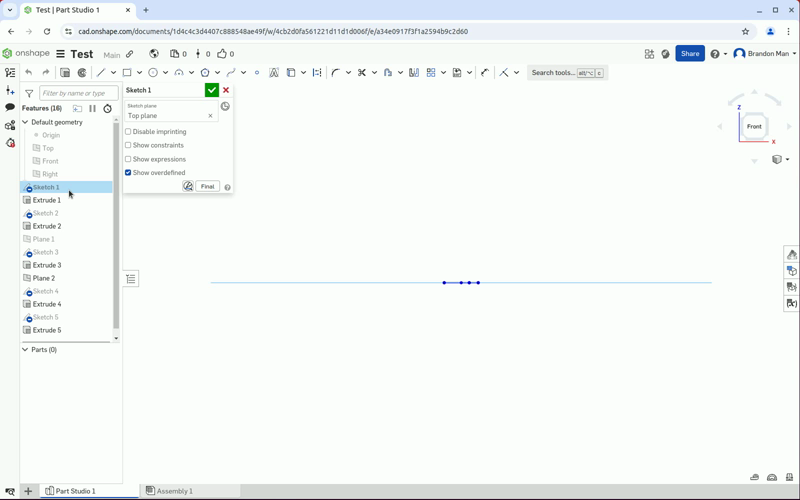
mouse_move(229, 92)
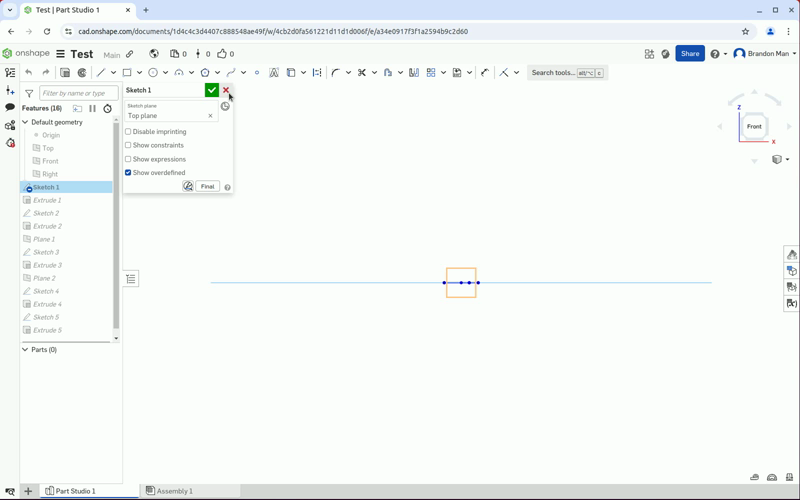
click(229, 92)
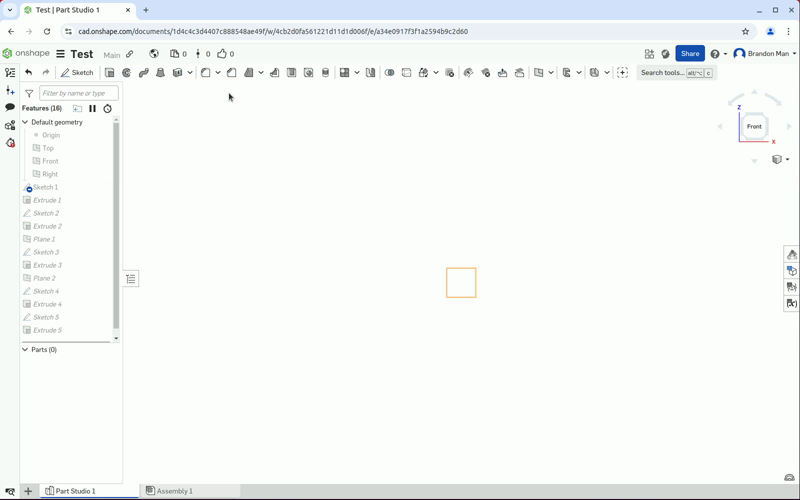
key(shift+s)
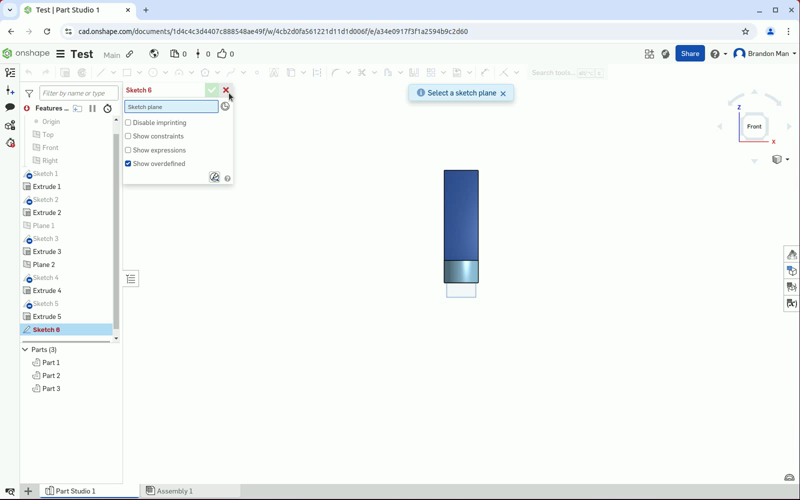
mouse_move(69, 267)
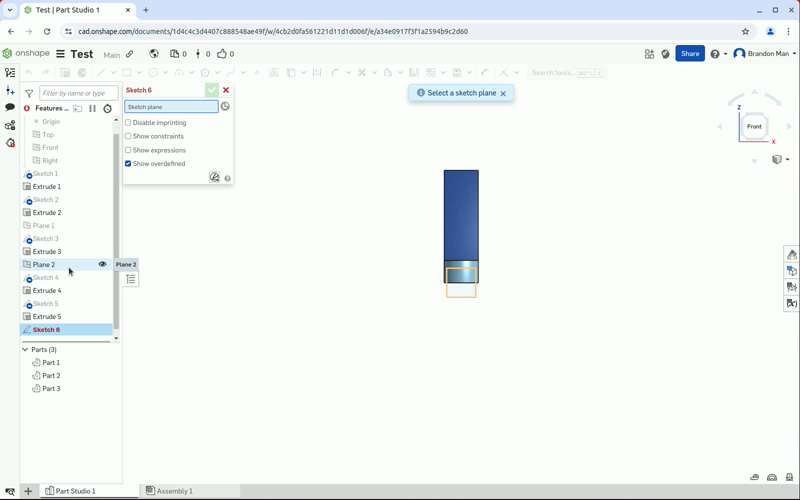
click(69, 267)
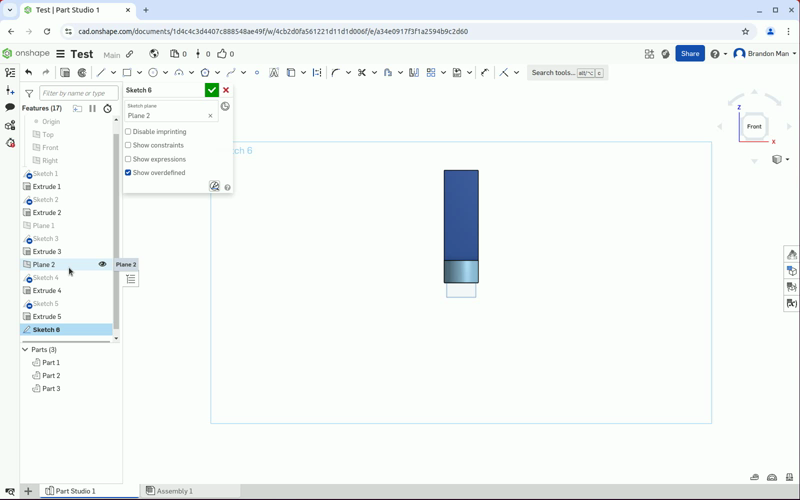
mouse_move(73, 352)
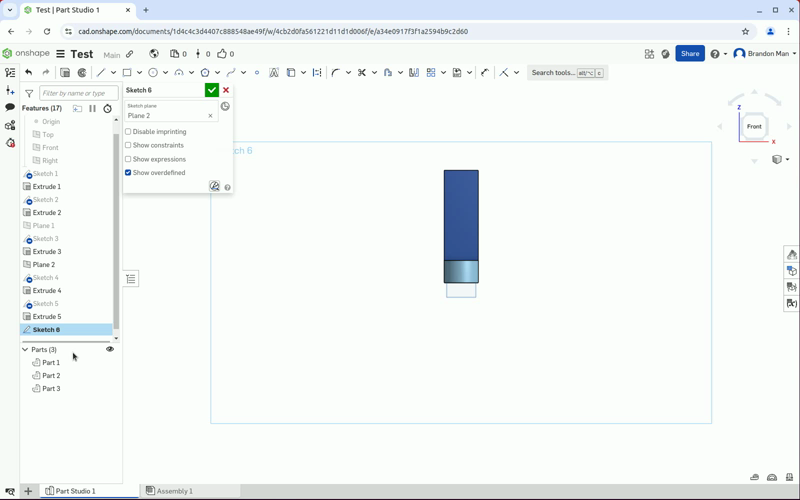
key(y)
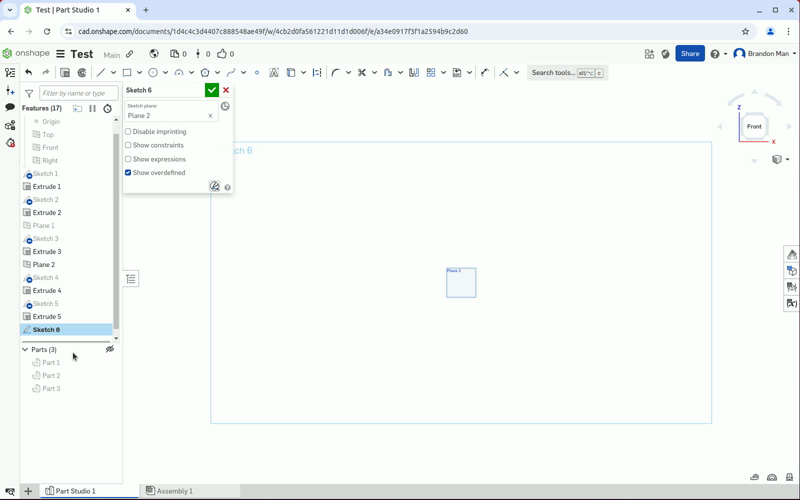
key(l)
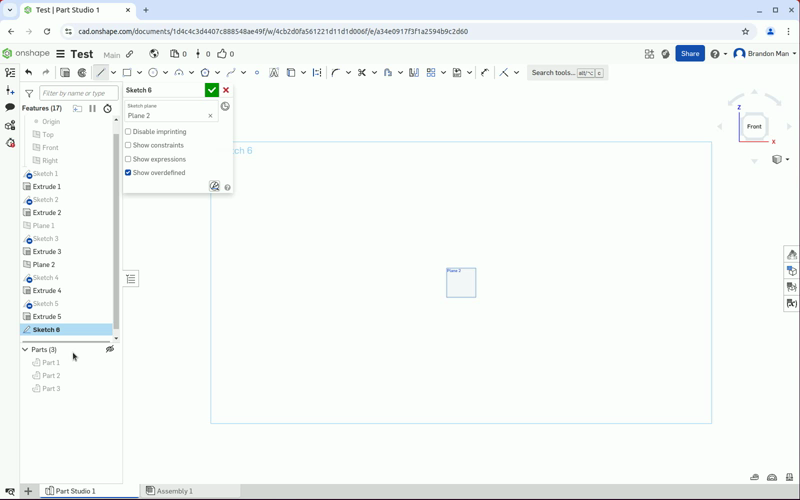
key_down(shift)
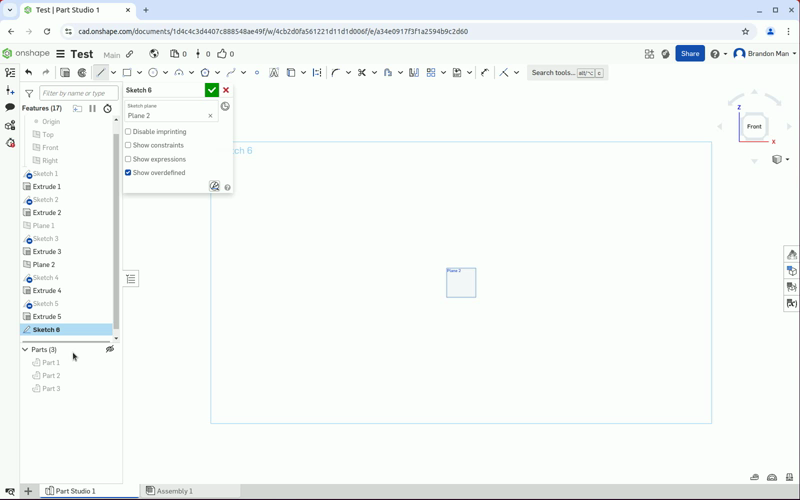
mouse_move(453, 203)
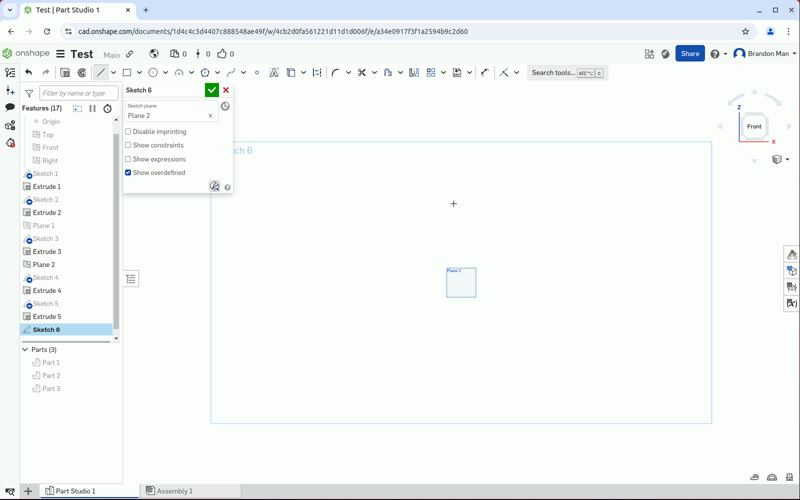
click(453, 203)
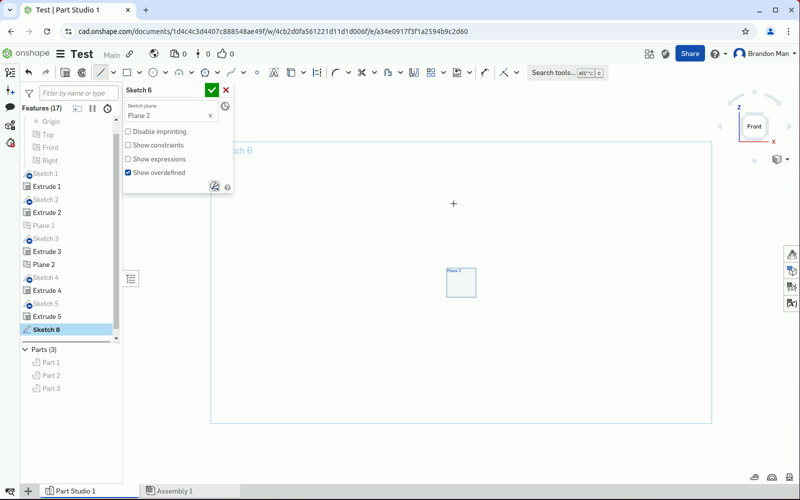
key_up(shift)
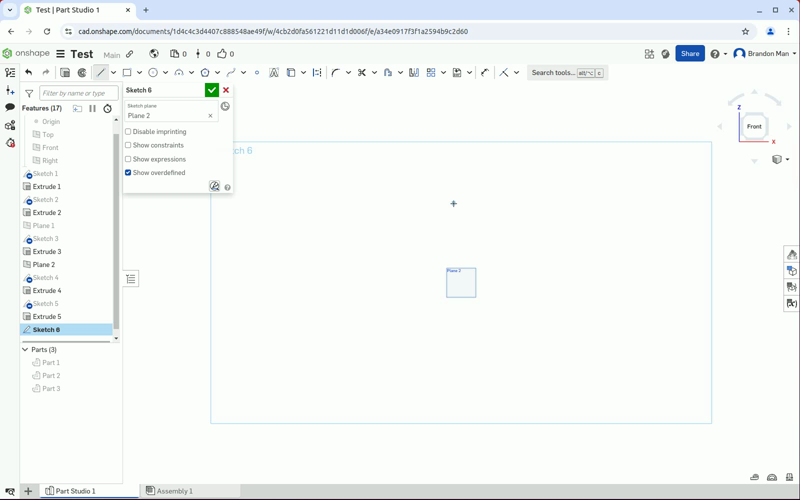
key_down(shift)
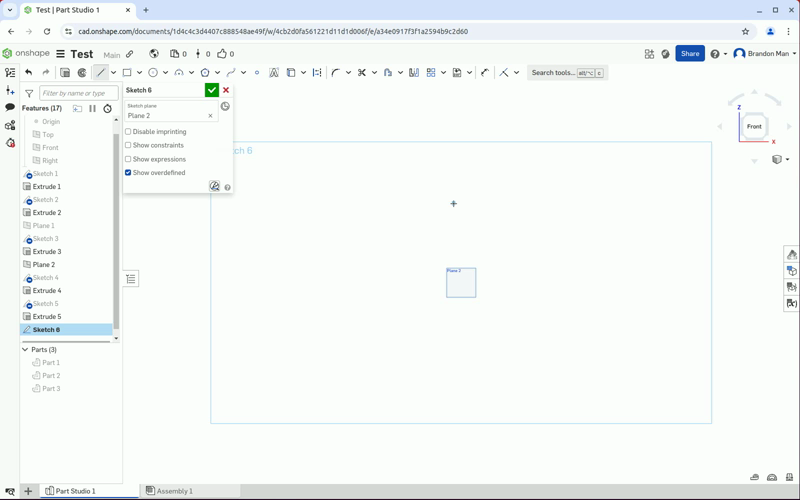
mouse_move(483, 203)
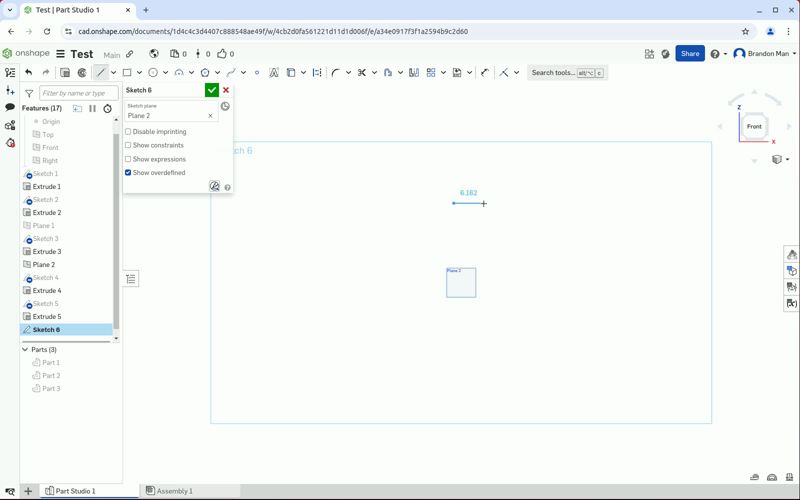
mouse_move(467, 203)
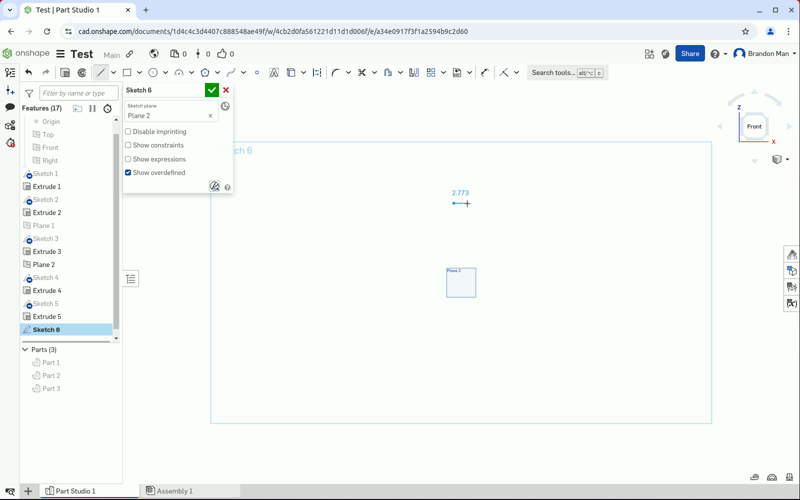
click(467, 203)
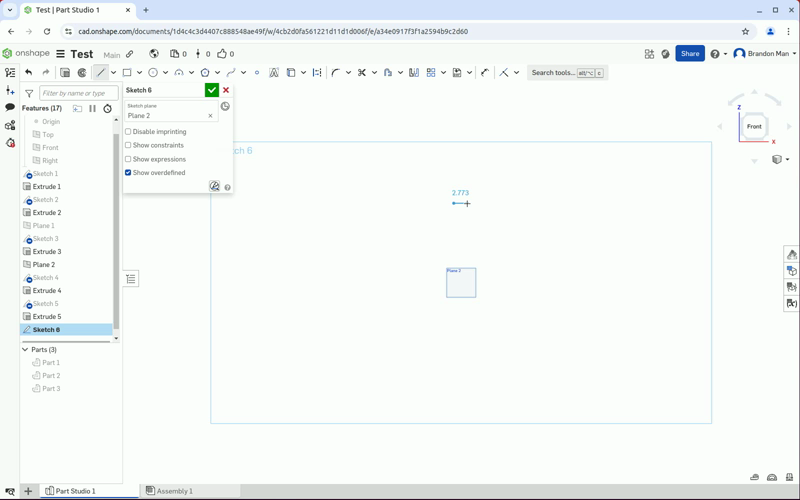
key_up(shift)
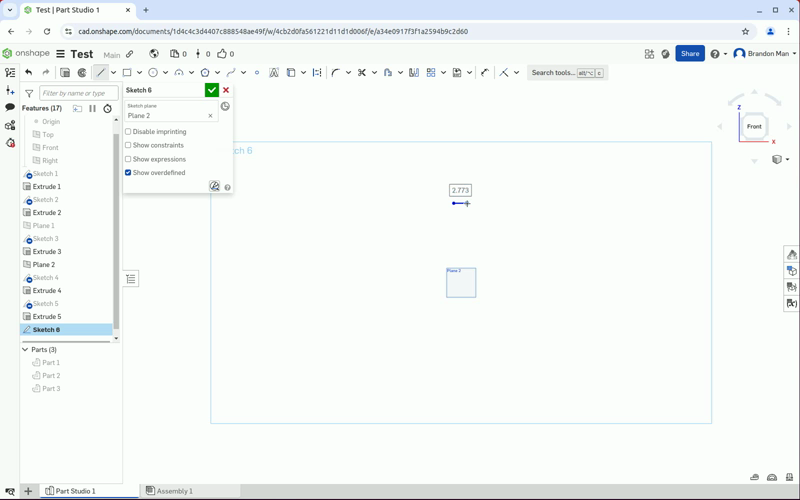
key_down(shift)
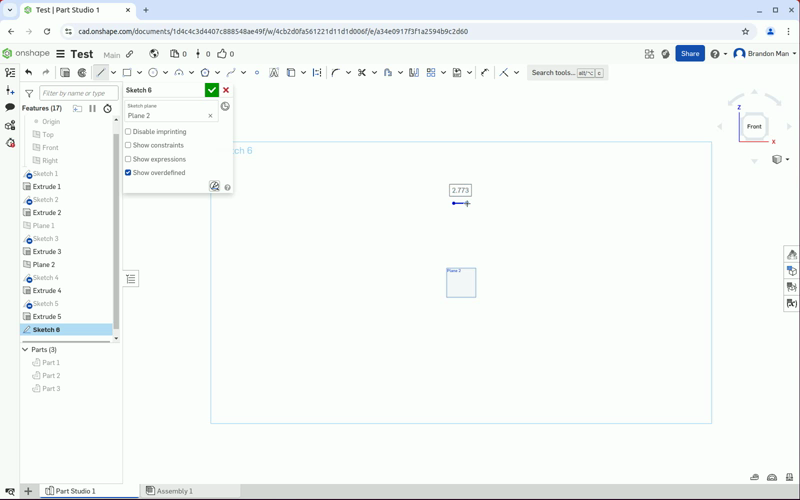
mouse_move(497, 203)
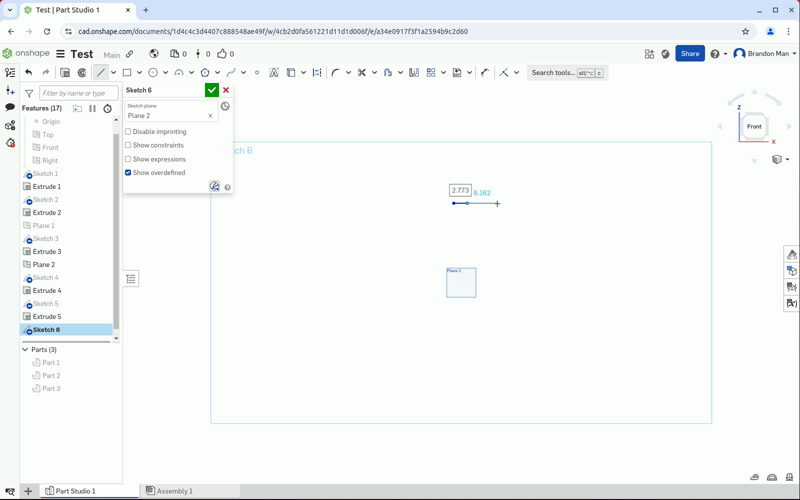
mouse_move(467, 169)
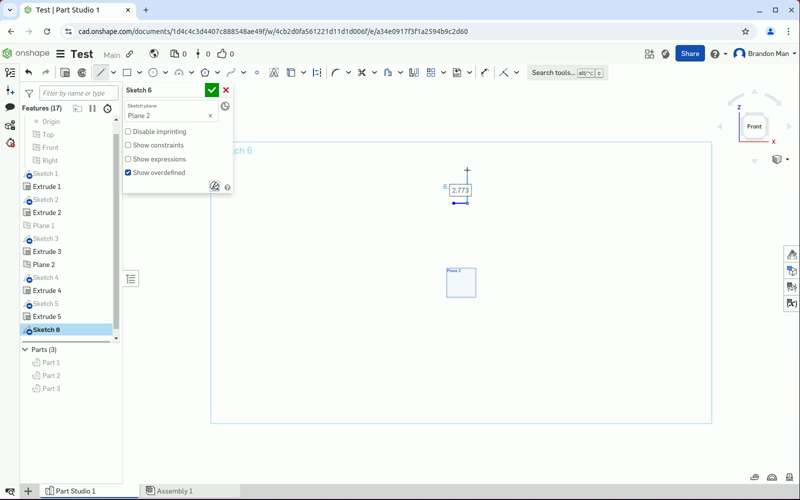
click(467, 169)
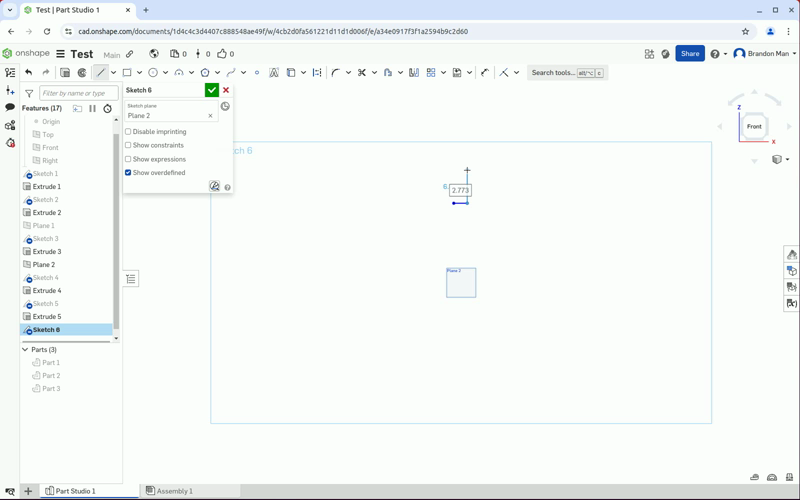
key_up(shift)
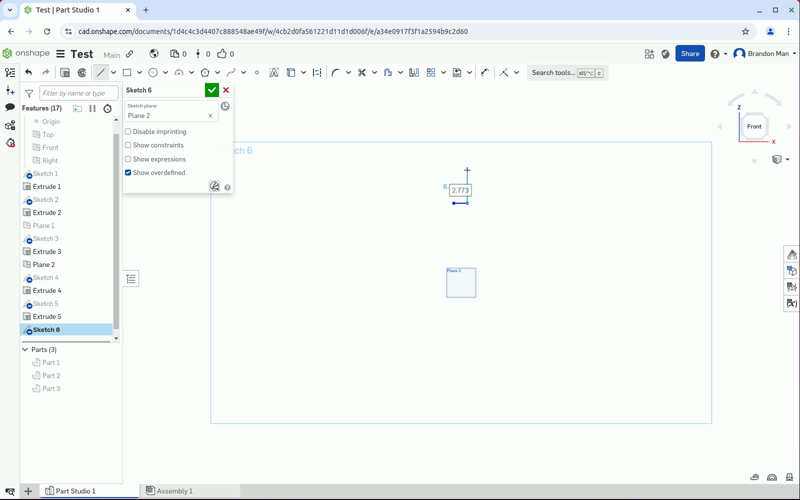
key_down(shift)
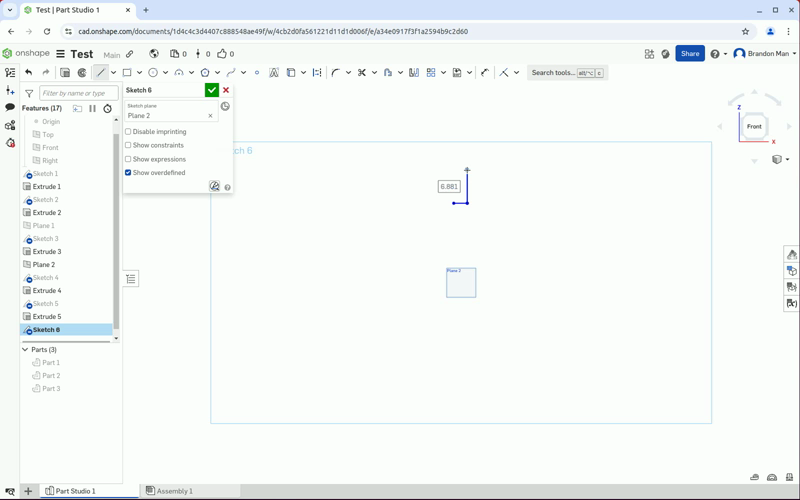
mouse_move(497, 169)
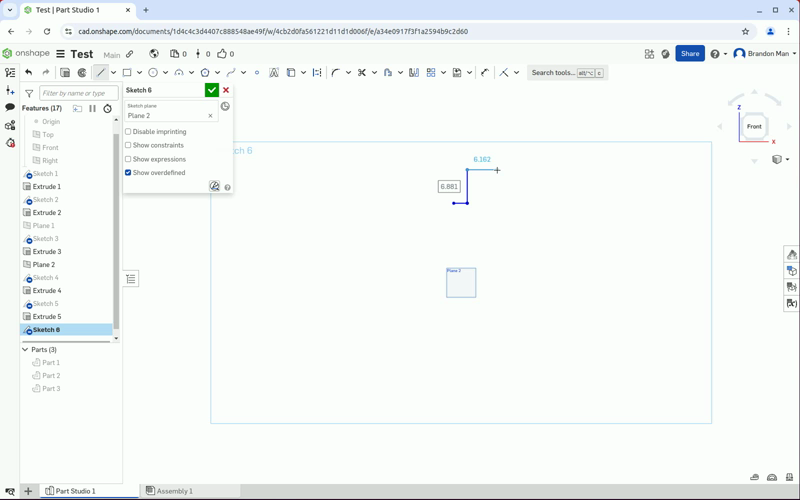
mouse_move(453, 169)
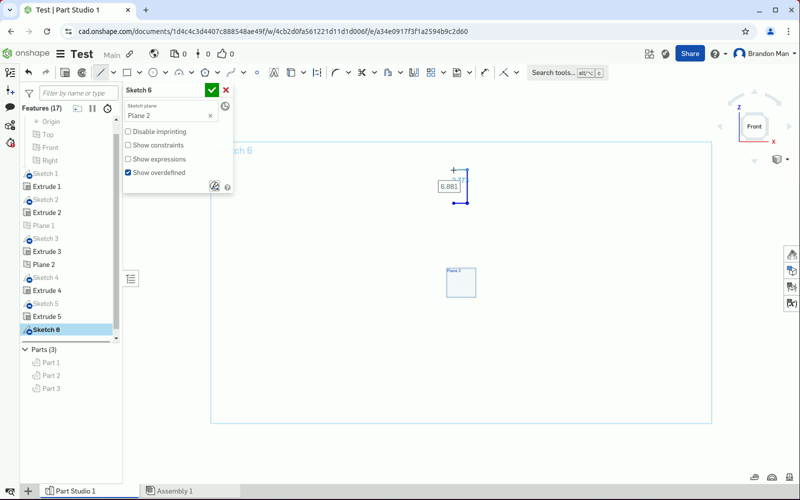
click(453, 169)
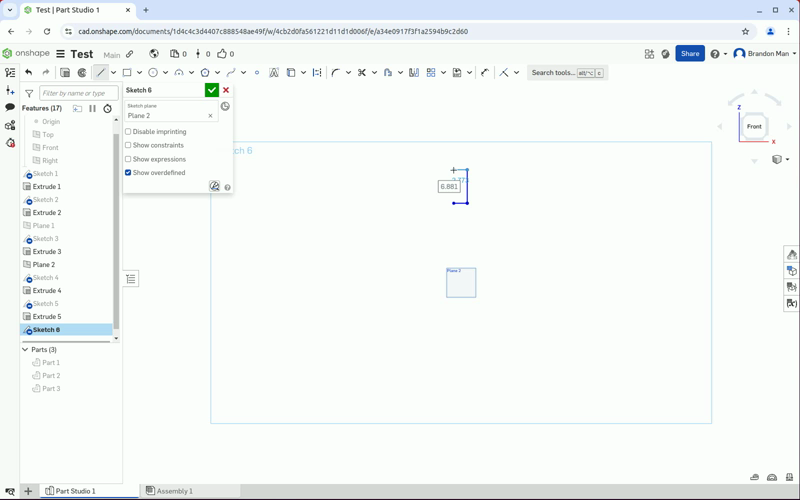
key_up(shift)
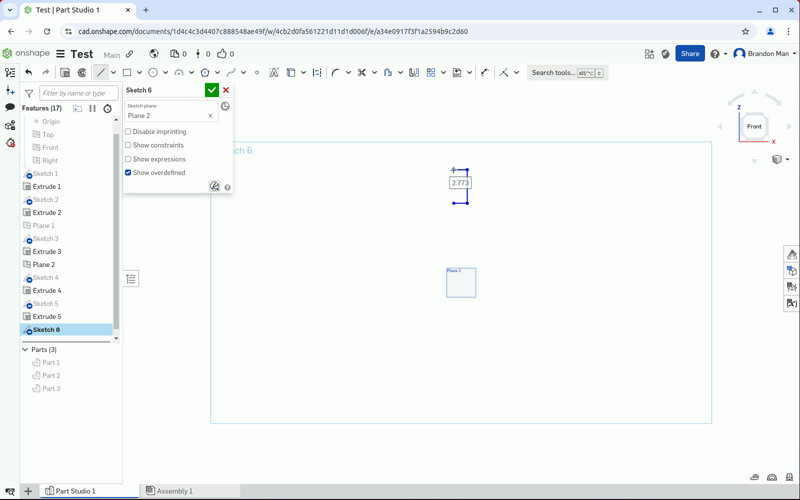
mouse_move(483, 169)
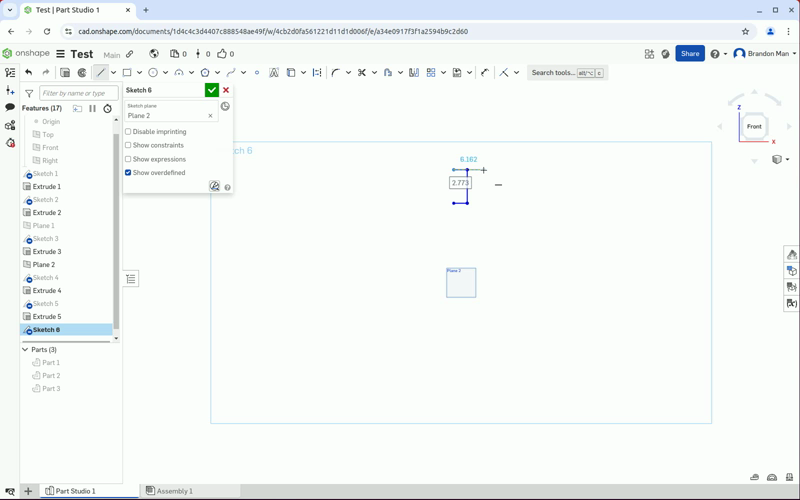
key_down(shift)
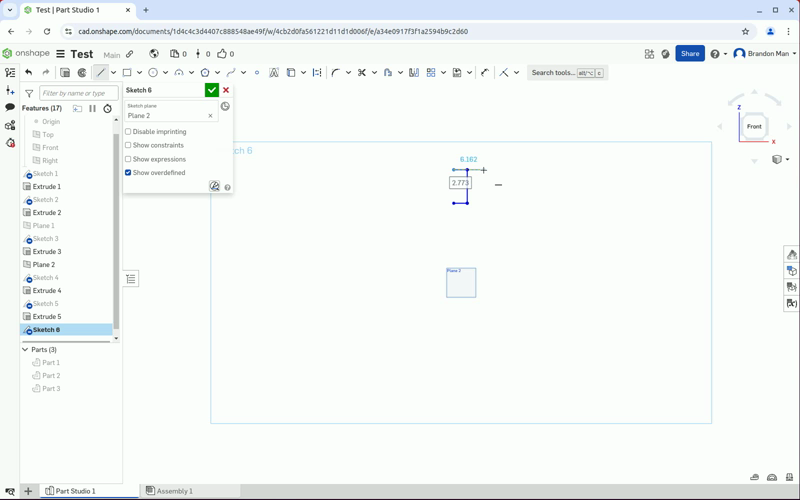
mouse_move(453, 203)
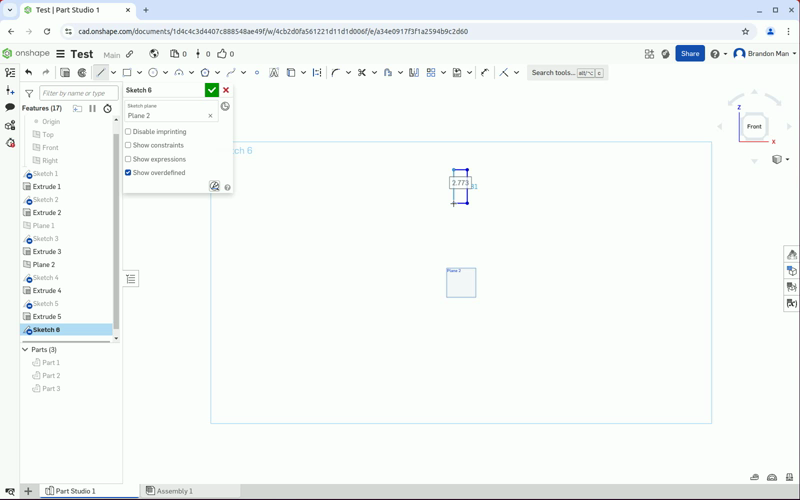
key_up(shift)
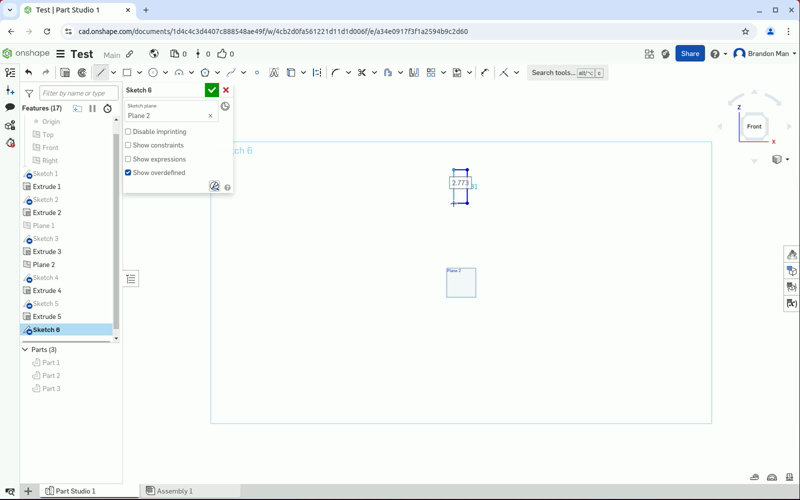
click(453, 203)
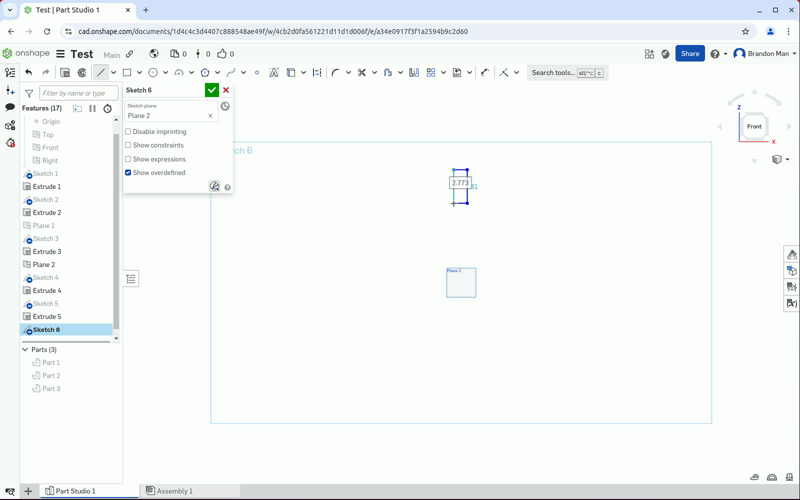
key(esc)
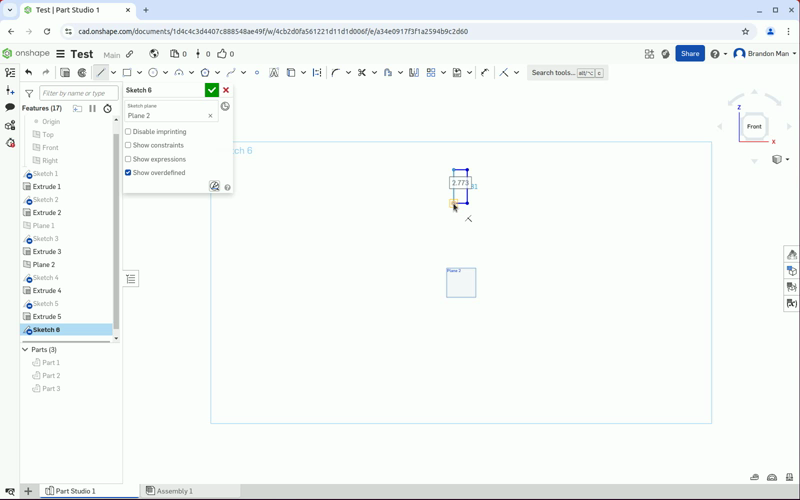
mouse_move(458, 184)
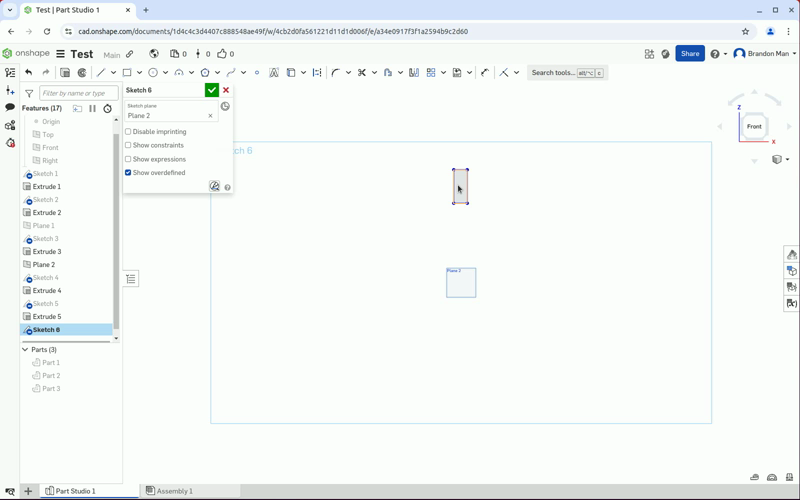
scroll(6)
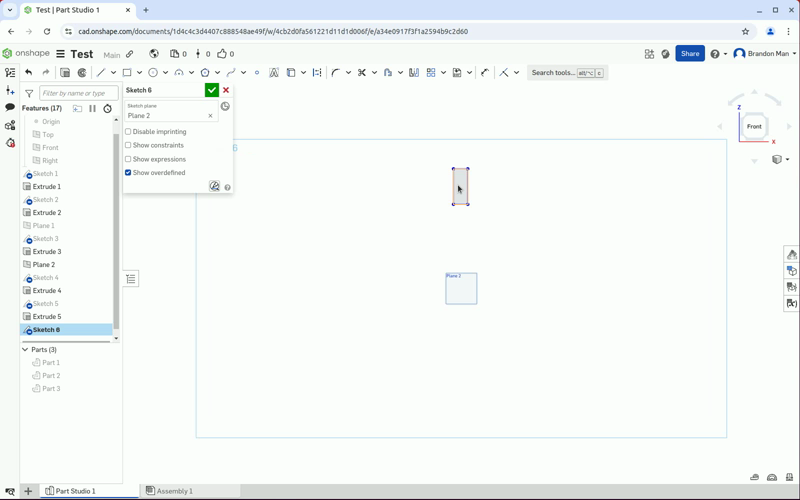
scroll(6)
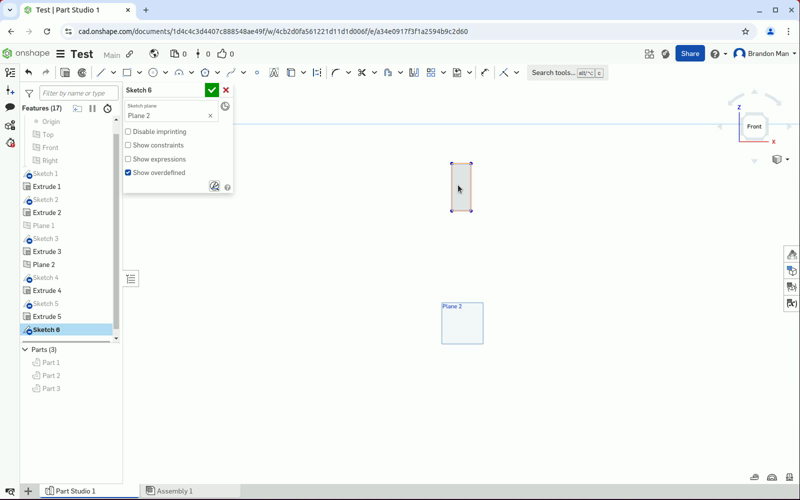
scroll(6)
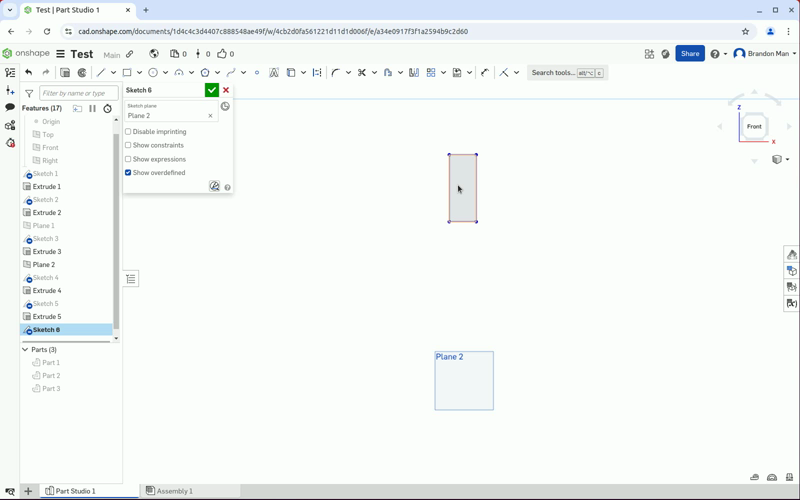
scroll(6)
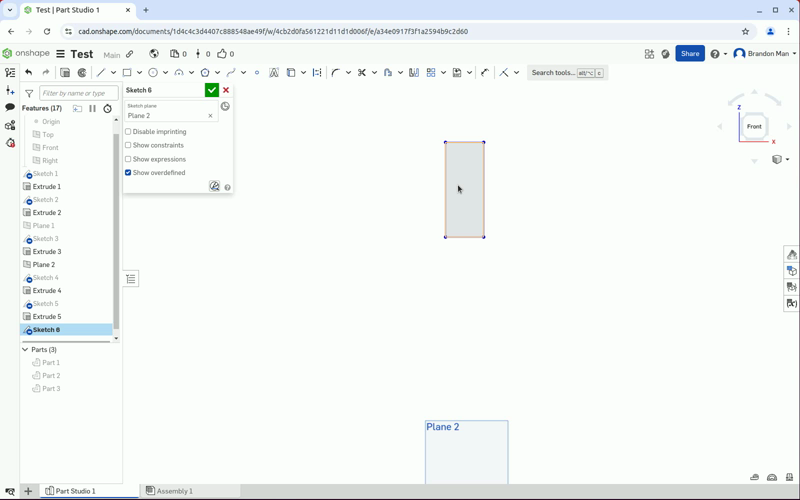
scroll(6)
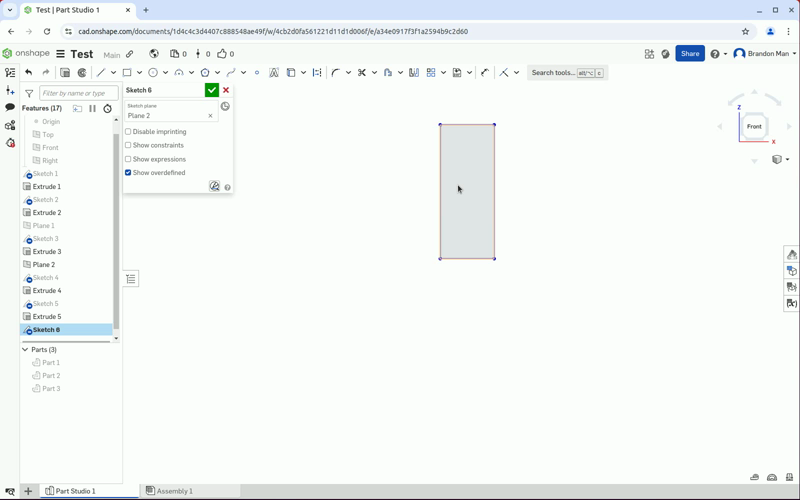
scroll(6)
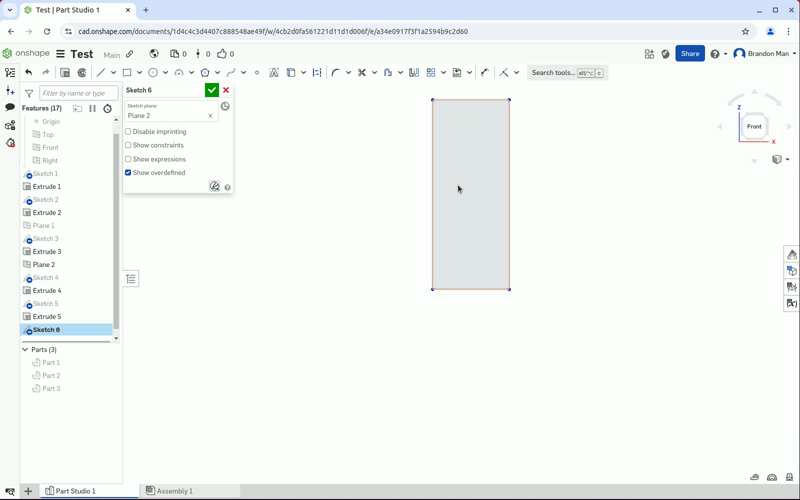
scroll(6)
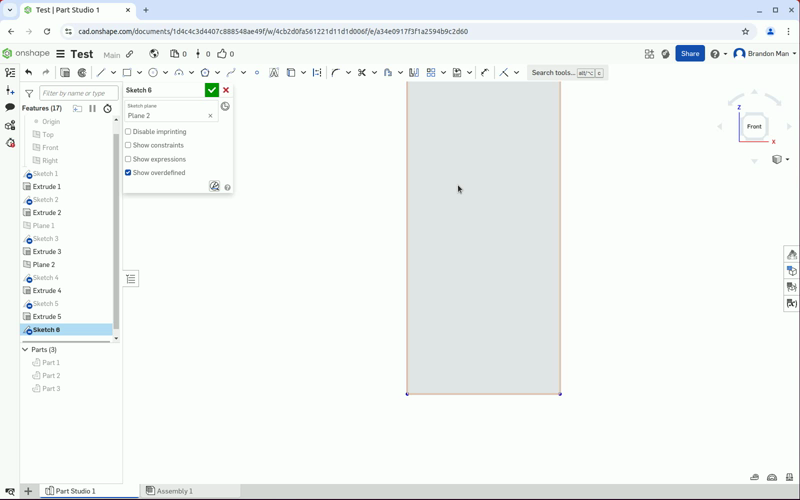
click(458, 184)
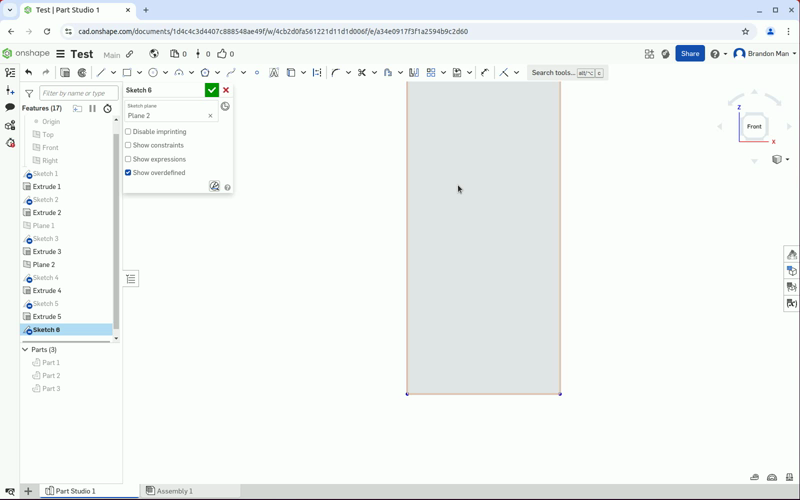
scroll(-6)
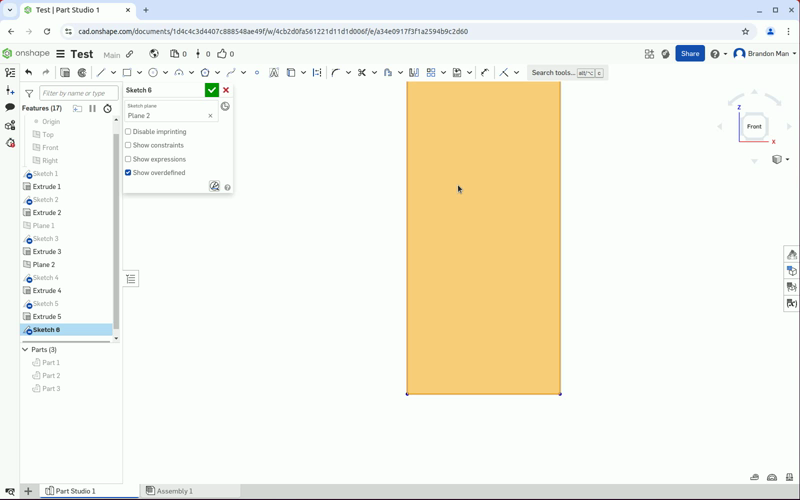
scroll(-6)
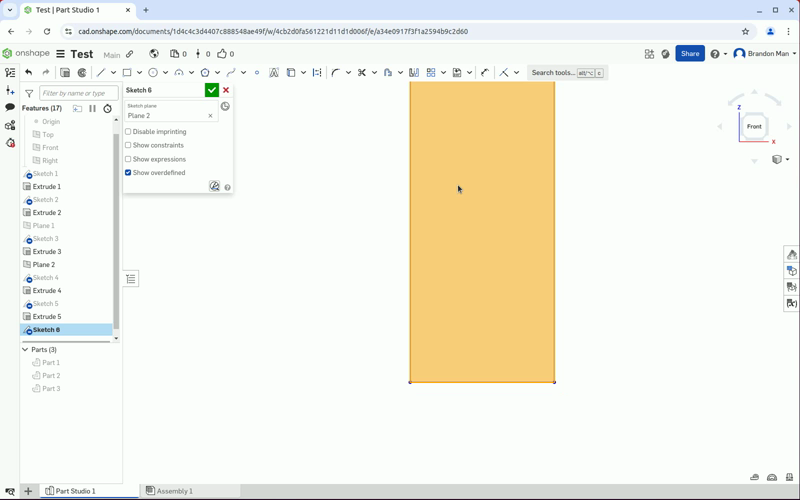
scroll(-6)
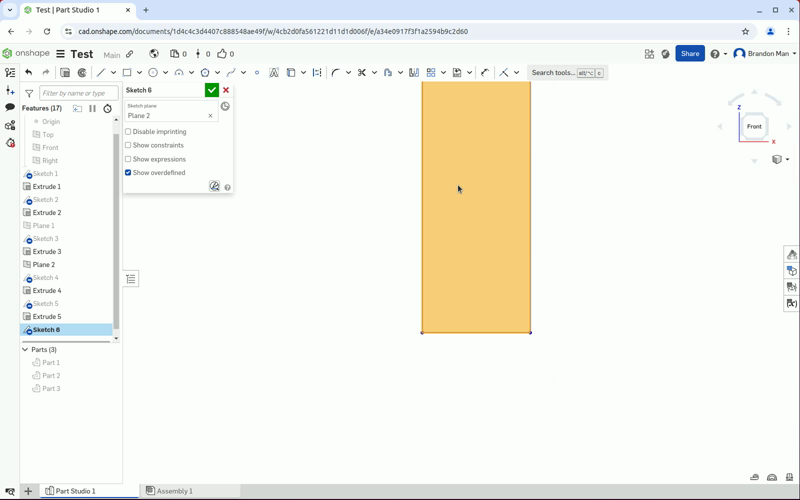
scroll(-6)
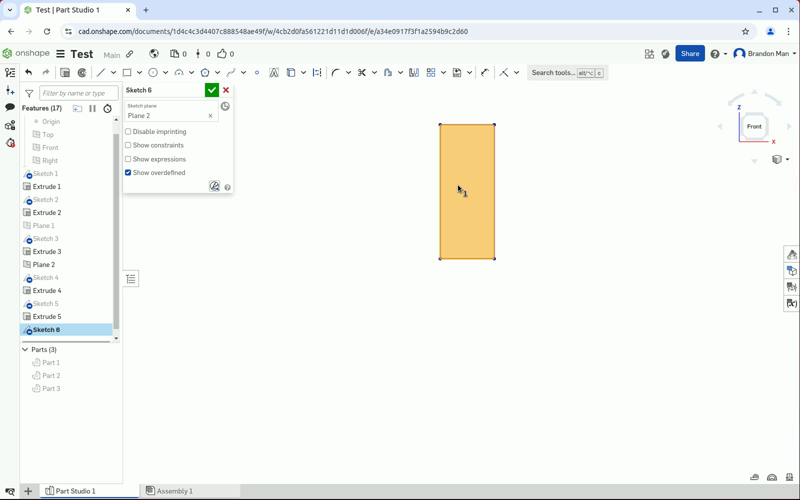
scroll(-6)
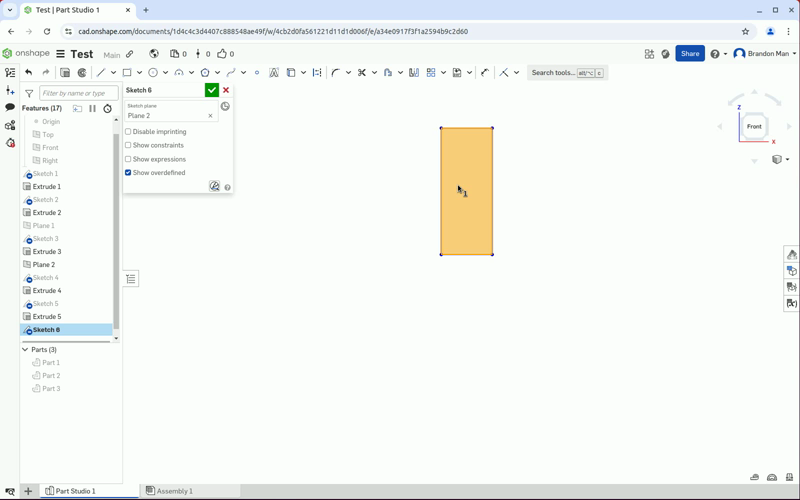
scroll(-6)
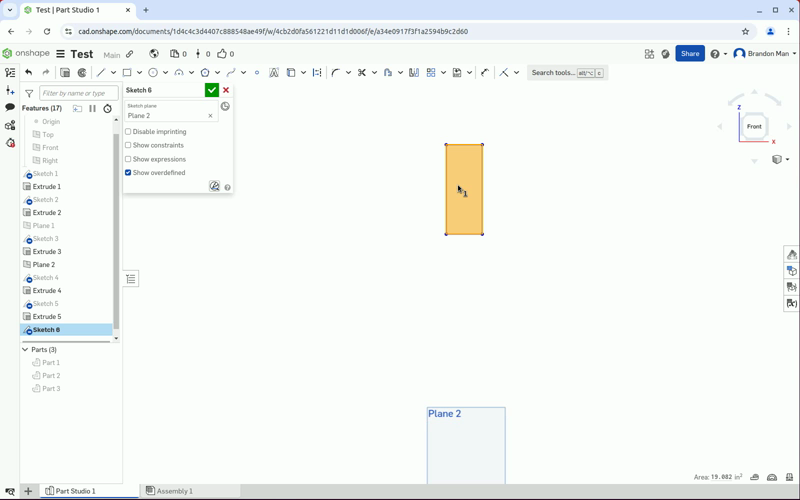
scroll(-6)
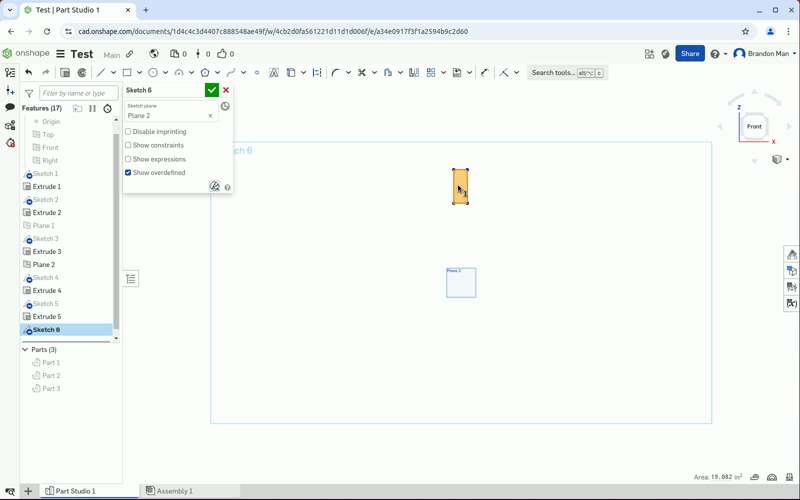
mouse_move(73, 352)
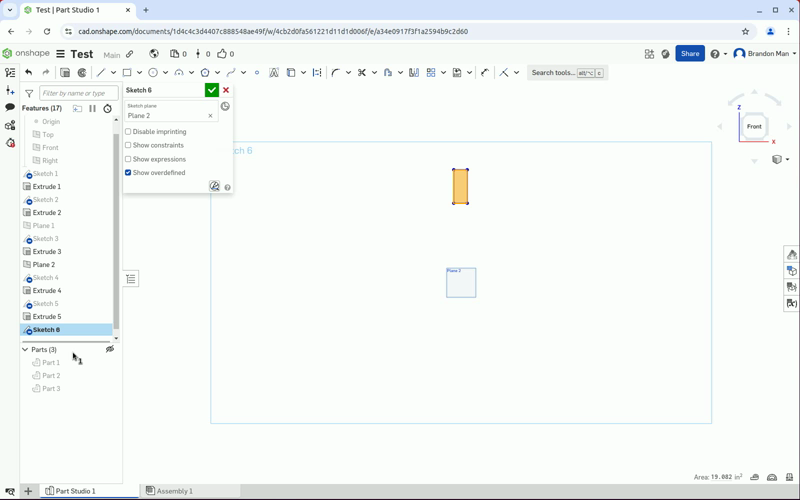
key(shift+y)
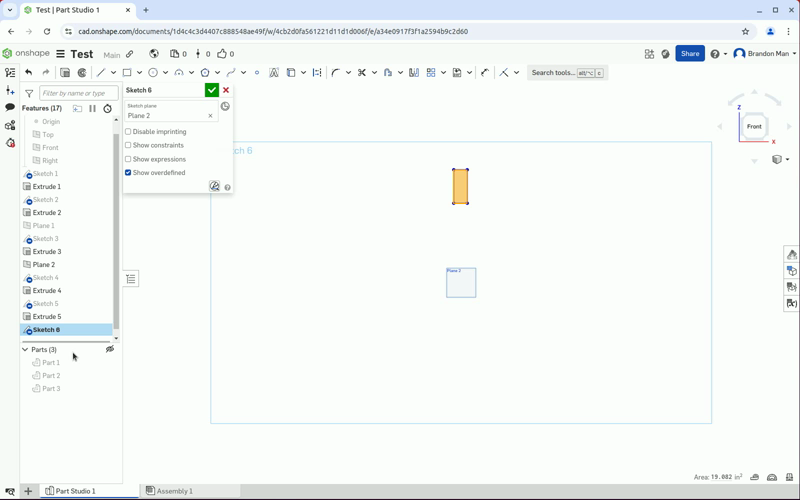
key(shift+e)
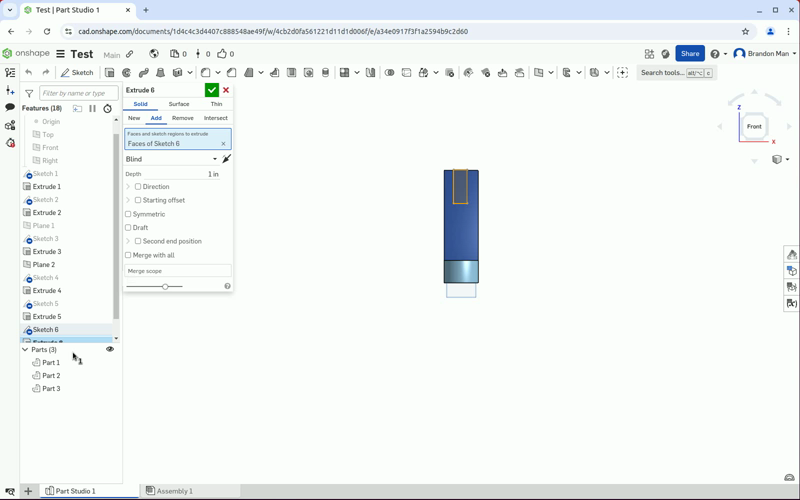
mouse_move(143, 106)
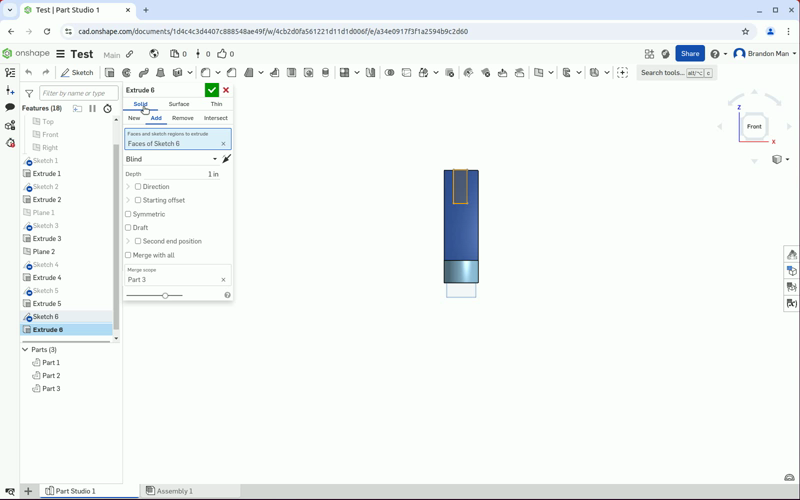
click(143, 106)
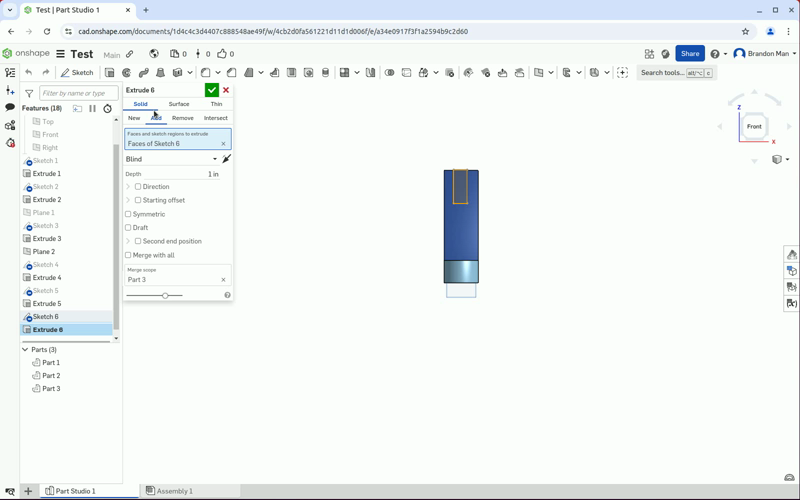
mouse_move(186, 120)
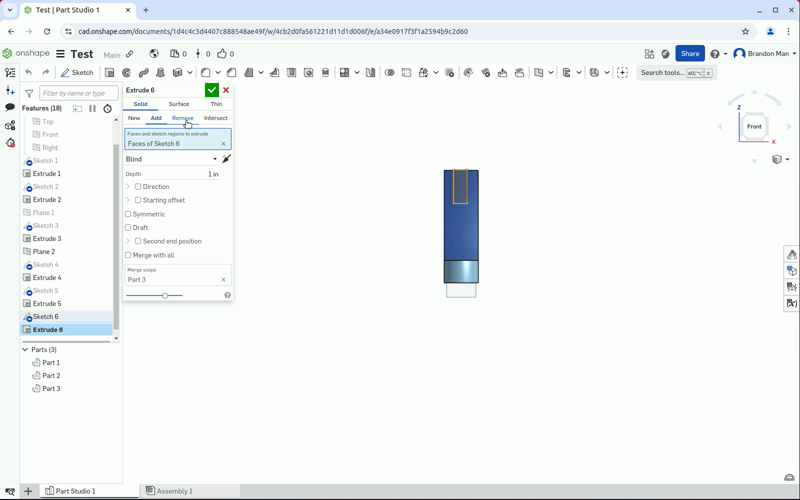
click(186, 120)
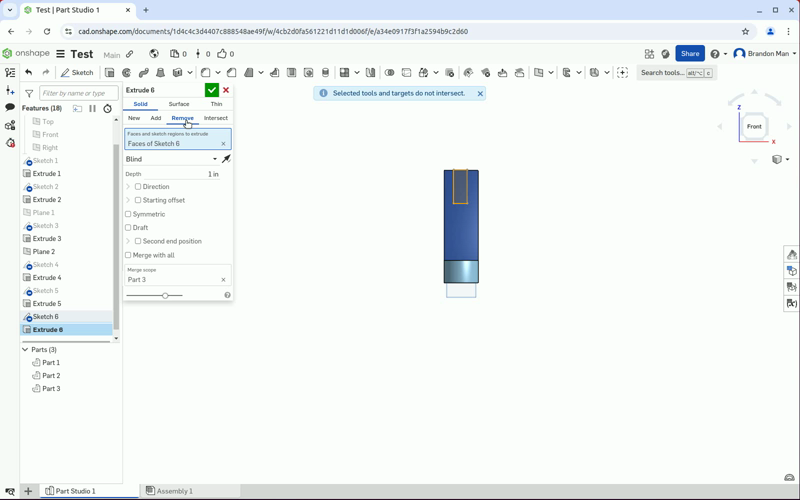
key(tab, 4)
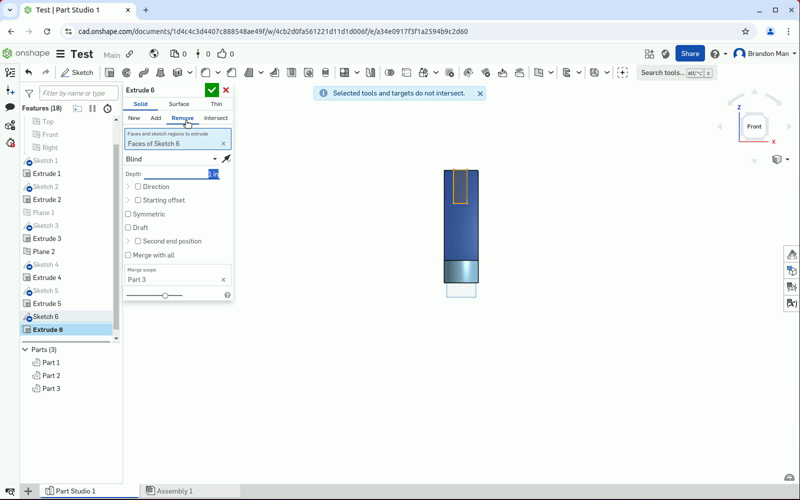
text(4.574)
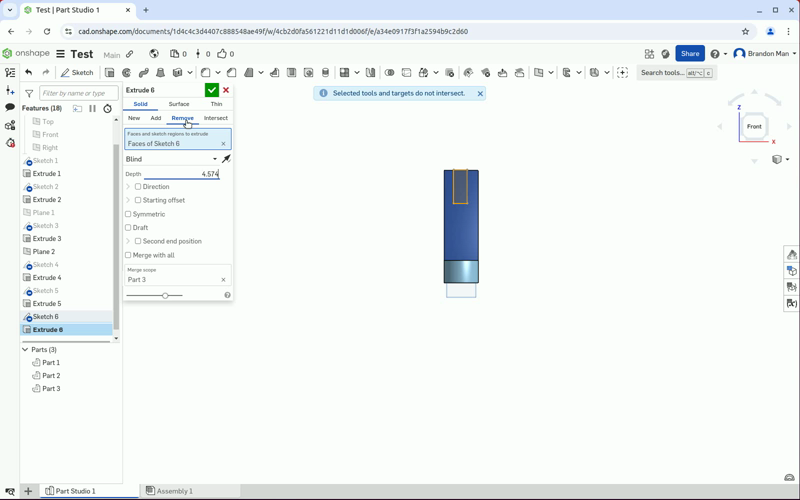
key(tab, 6)
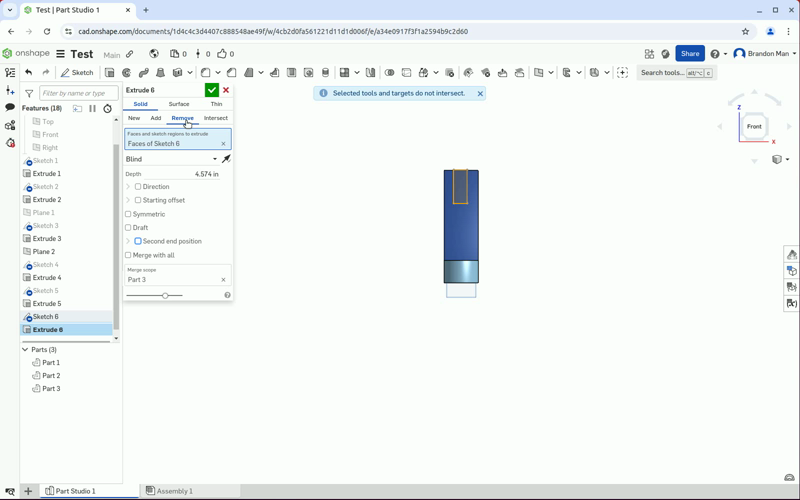
key(space)
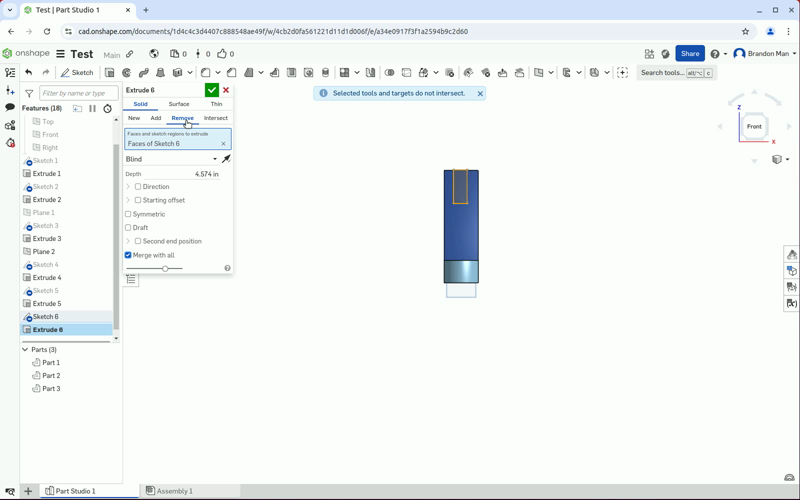
key(enter)
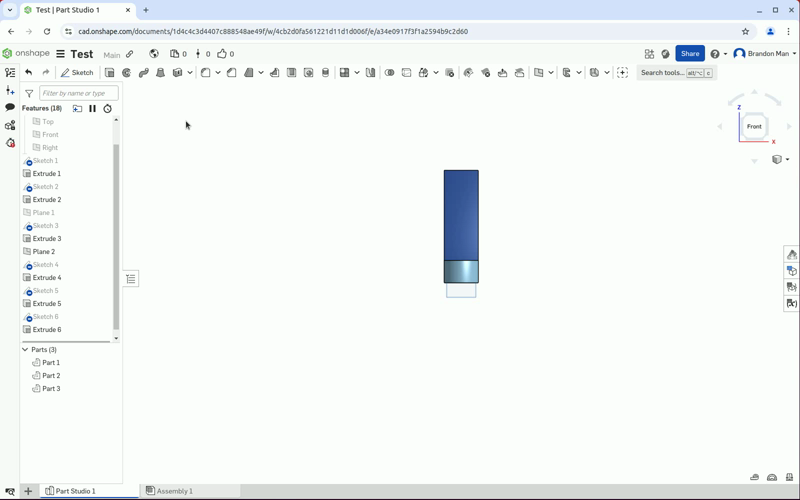
key(shift+h)
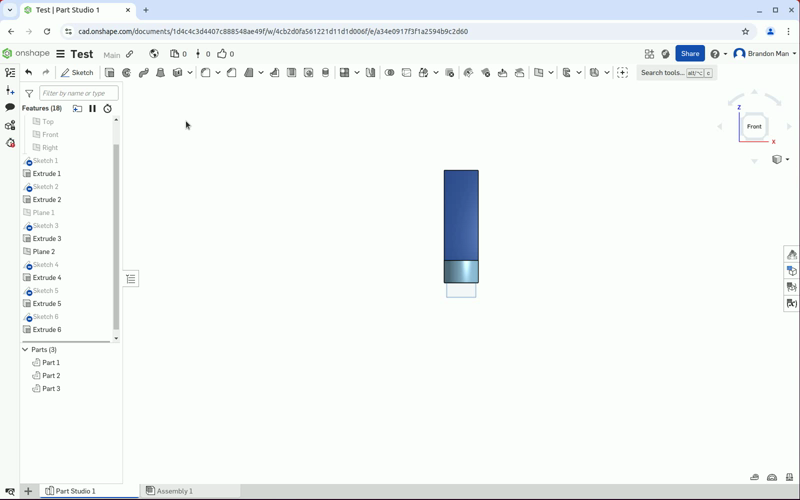
key(shift+h)
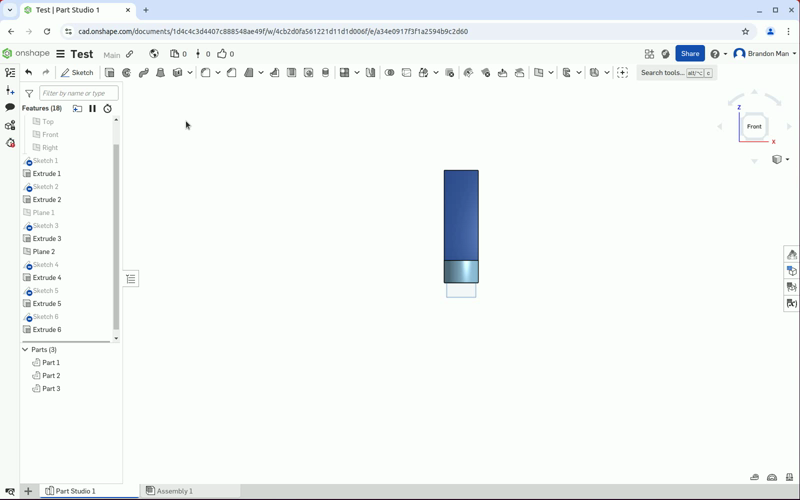
mouse_move(69, 163)
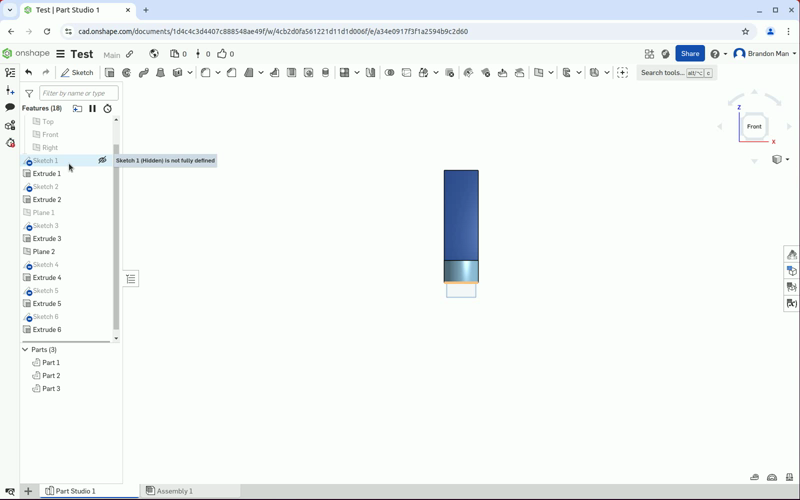
click(69, 163)
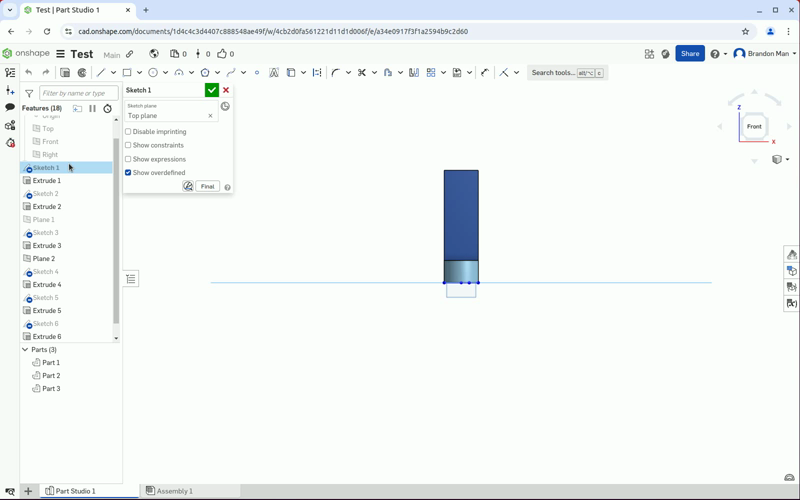
mouse_move(229, 92)
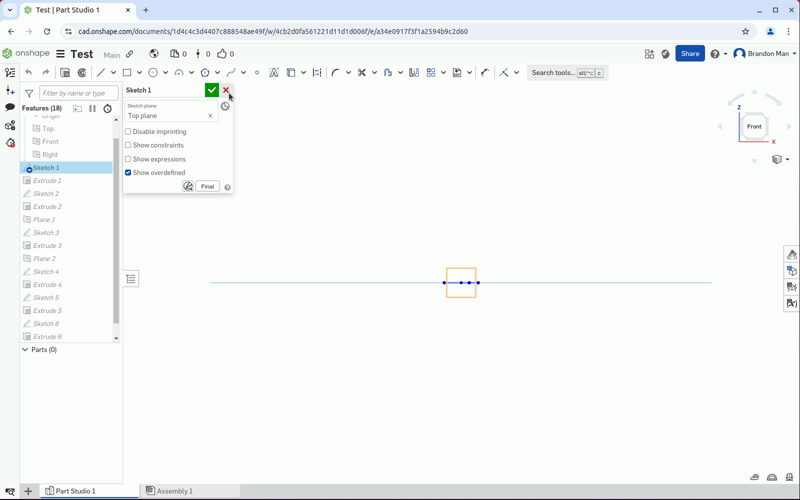
click(229, 92)
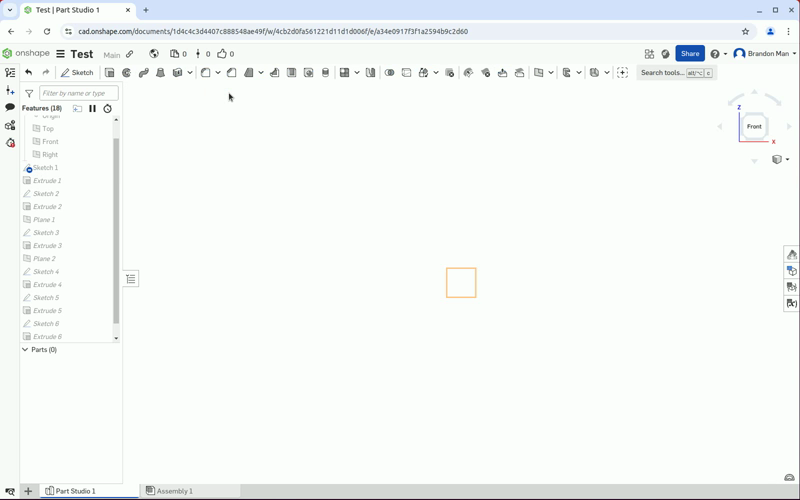
key(shift+s)
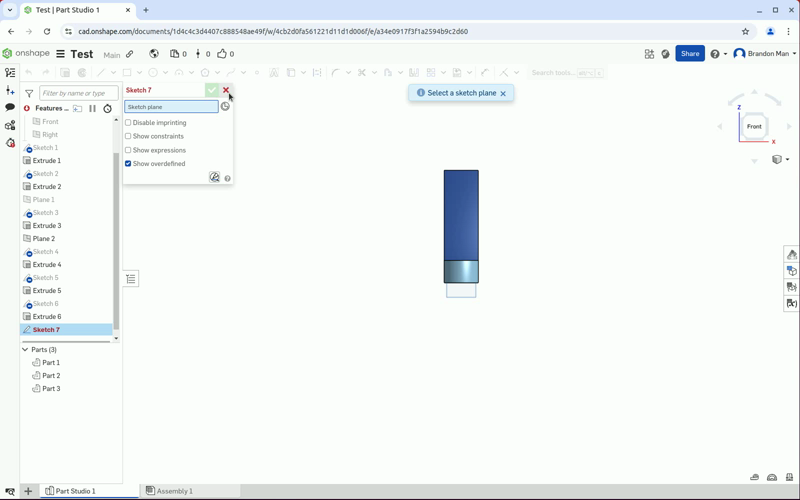
mouse_move(69, 241)
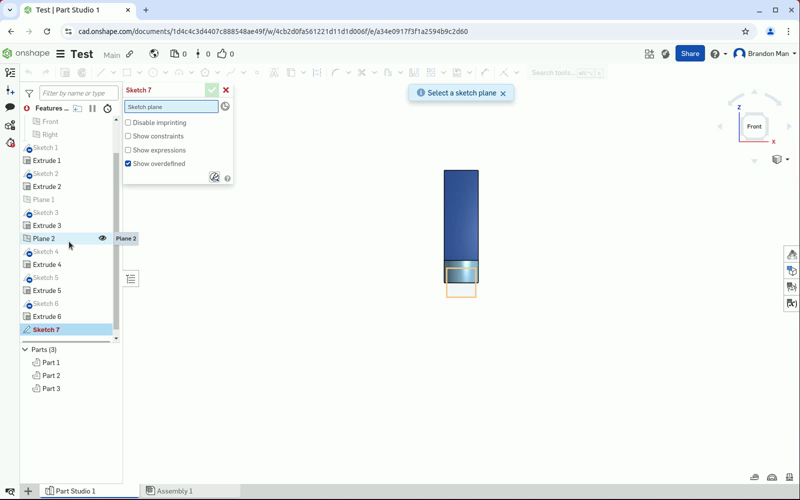
click(69, 241)
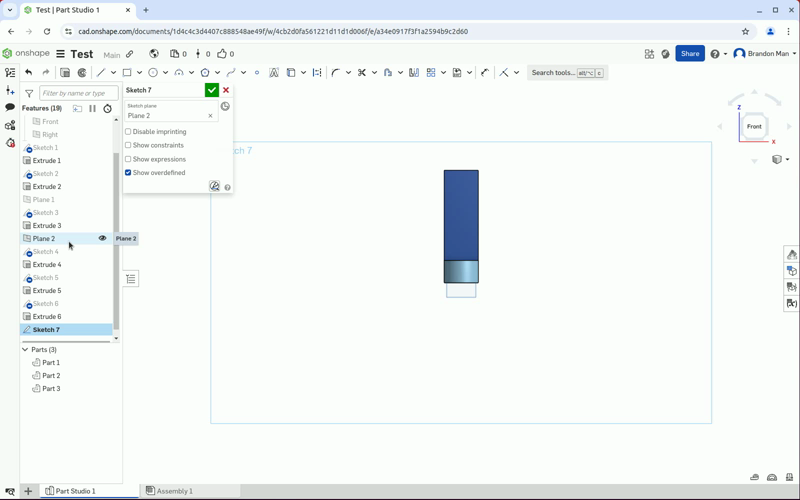
mouse_move(73, 352)
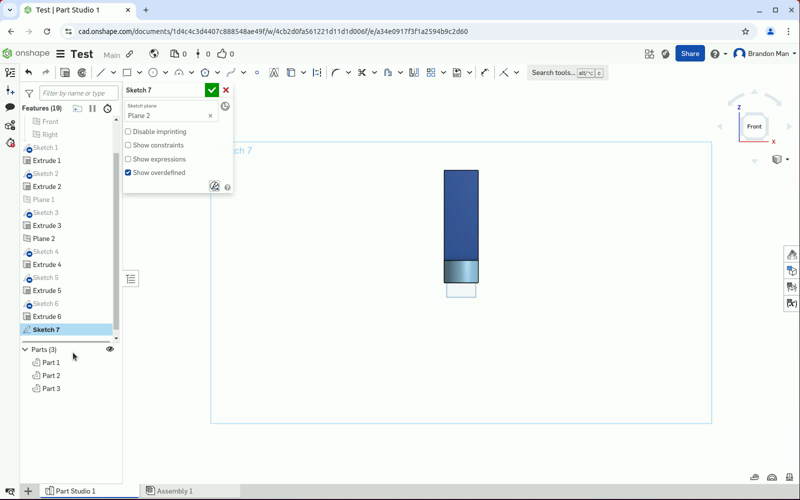
key(y)
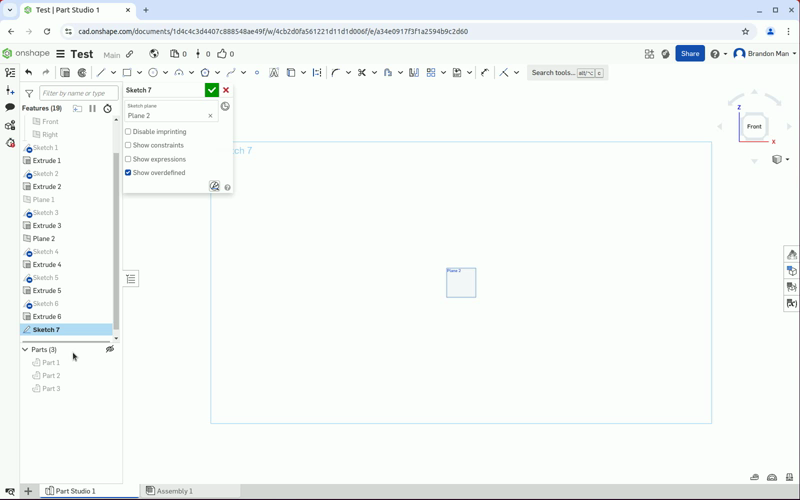
key(a)
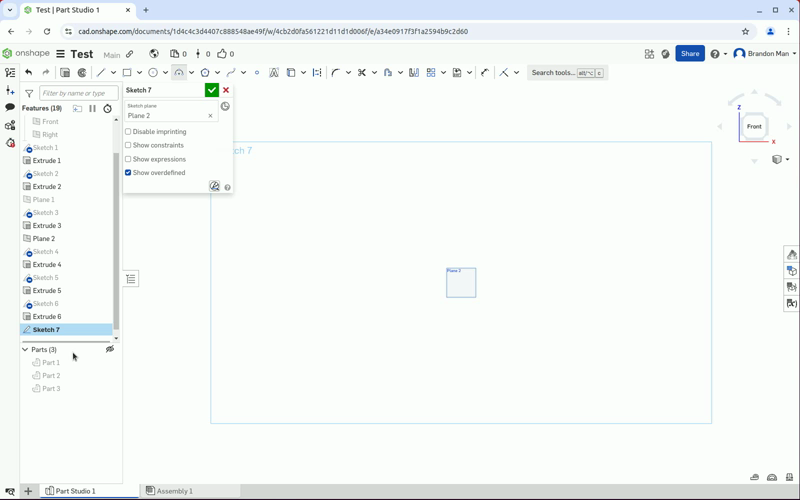
key_down(shift)
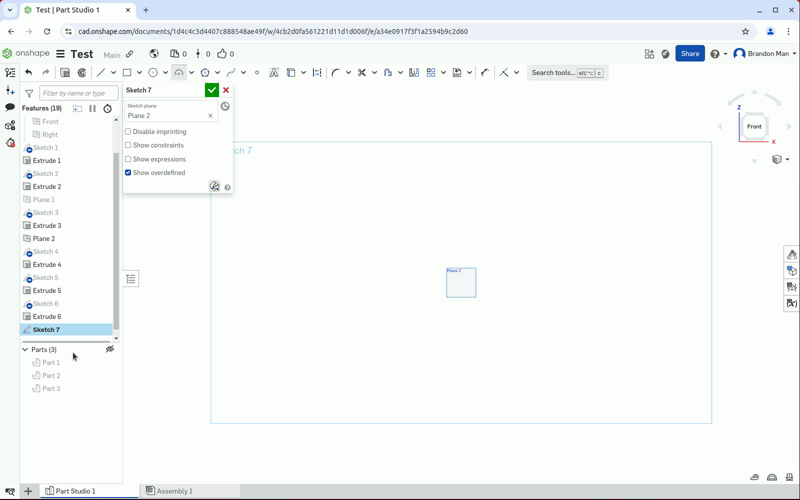
mouse_move(453, 203)
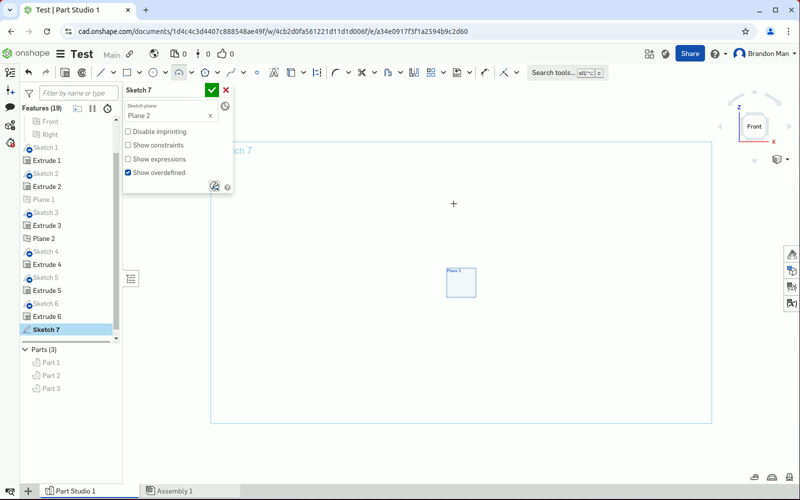
click(453, 203)
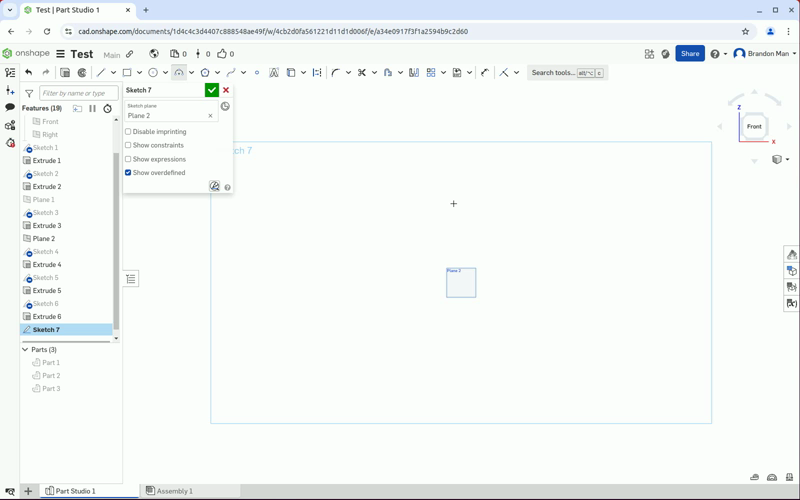
key_up(shift)
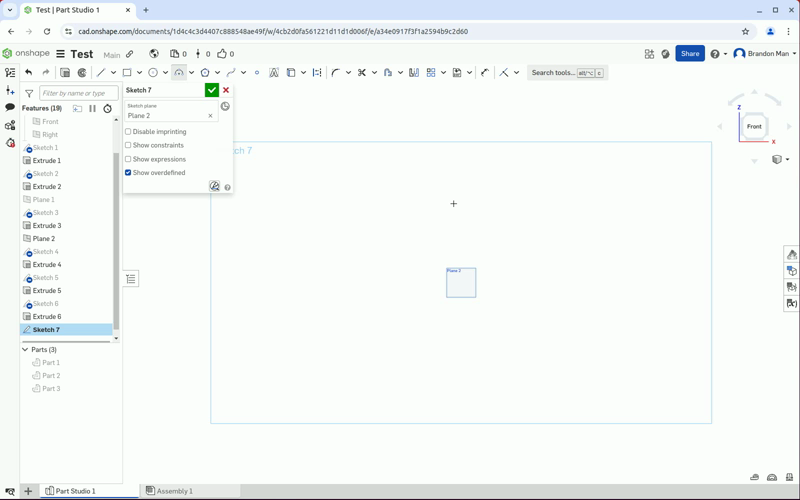
key_down(shift)
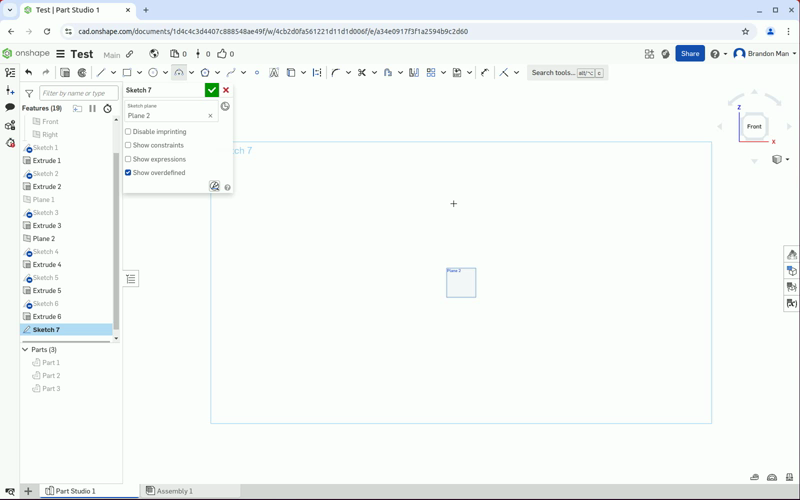
mouse_move(467, 203)
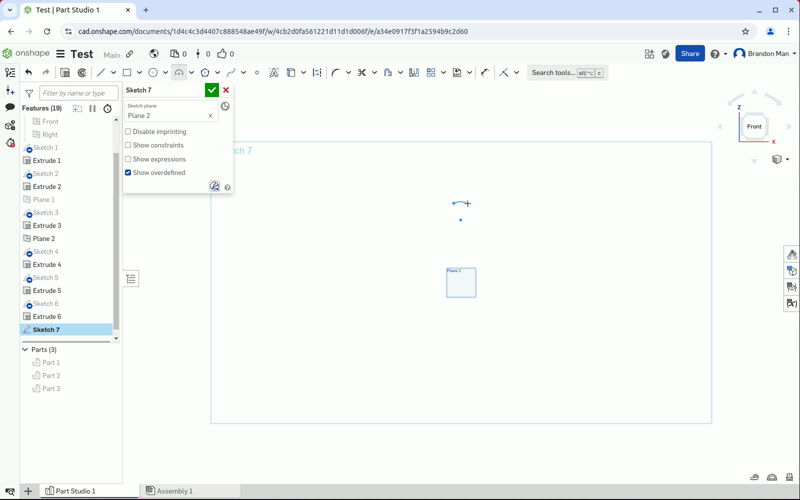
click(467, 203)
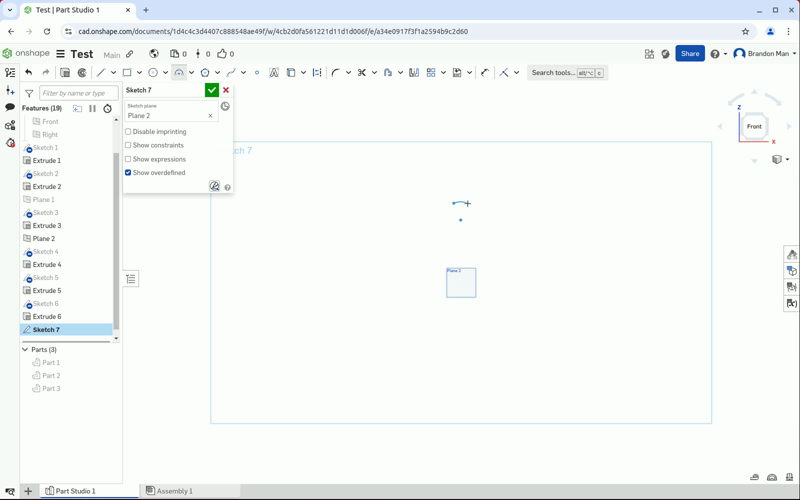
mouse_move(460, 210)
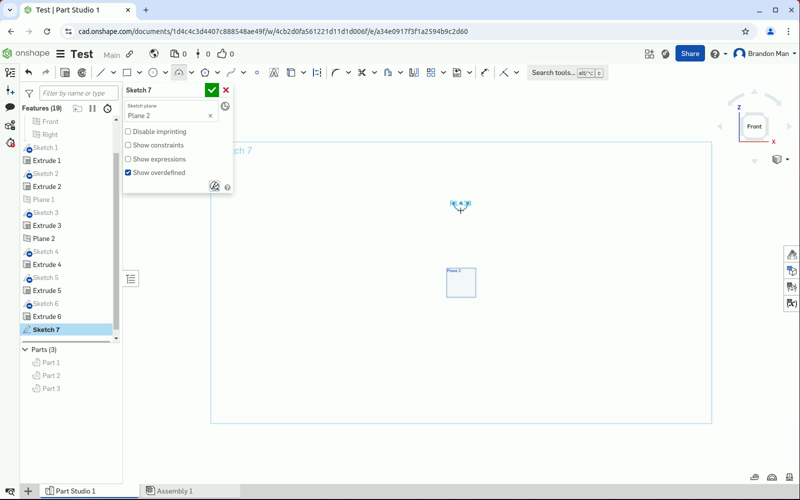
click(460, 210)
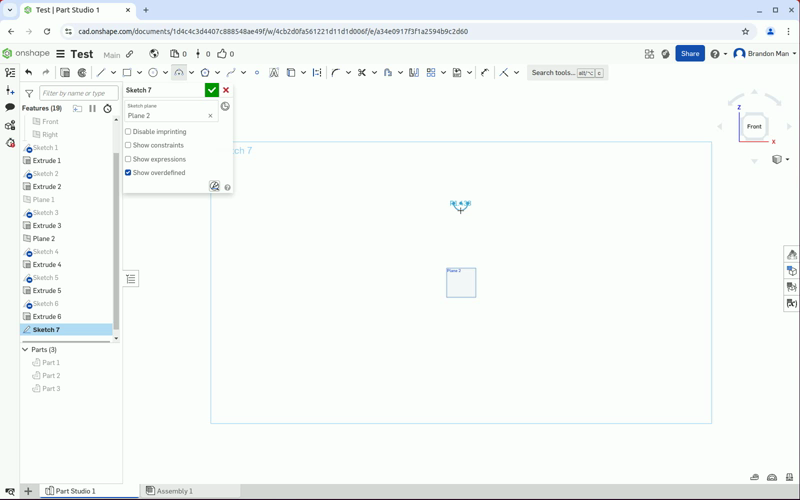
key_up(shift)
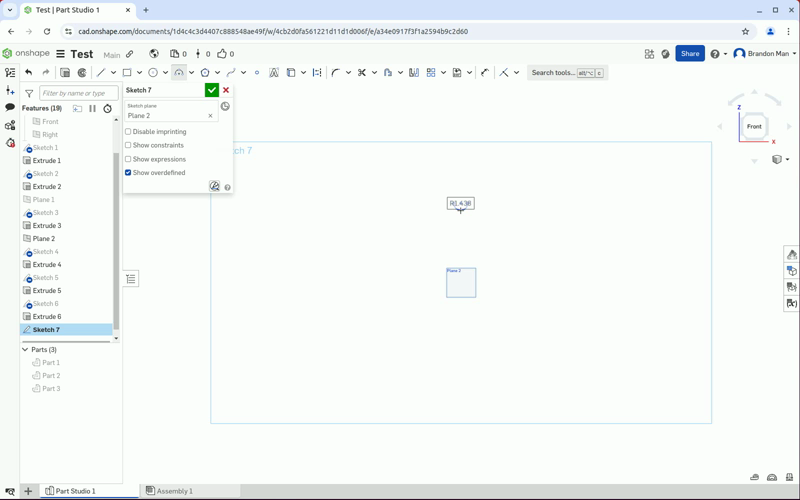
key(esc)
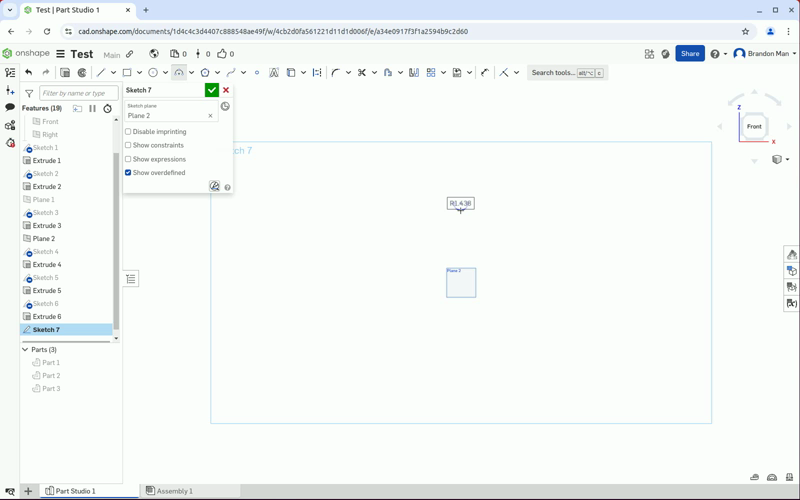
key(l)
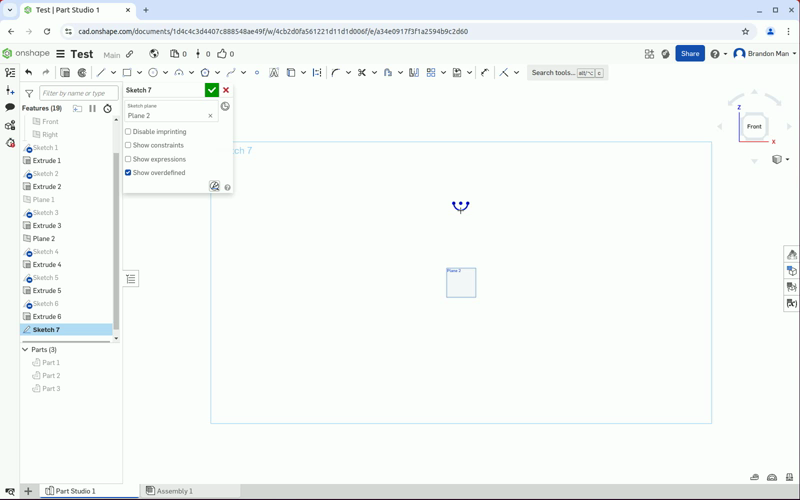
mouse_move(467, 203)
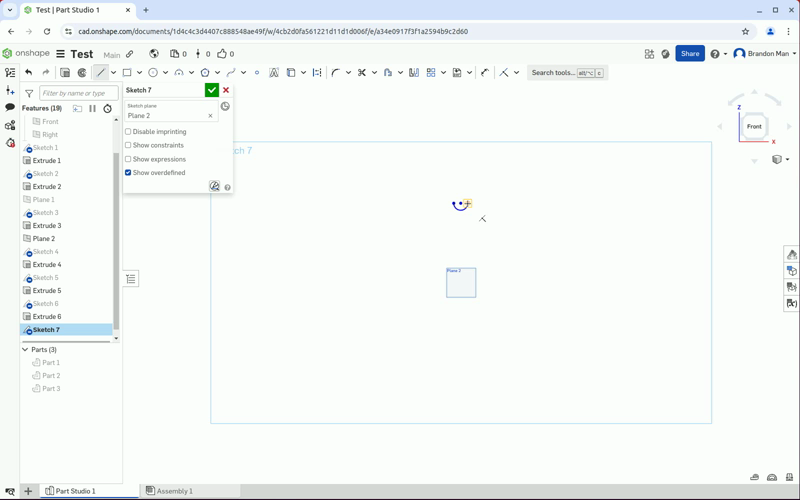
click(467, 203)
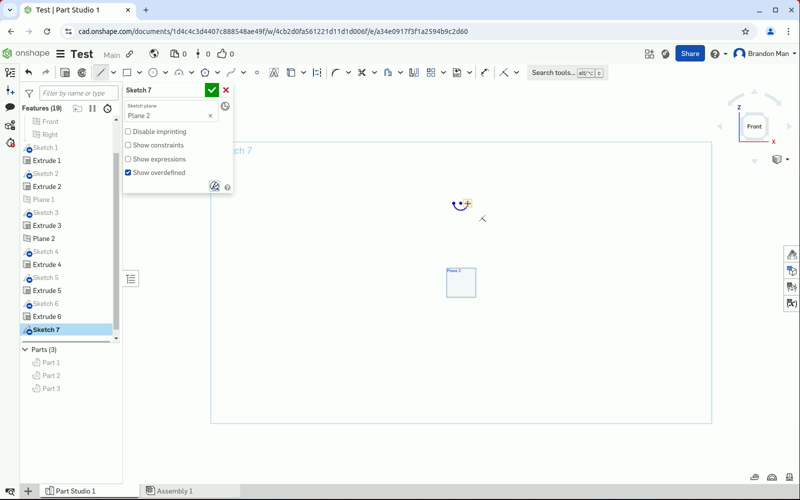
mouse_move(497, 203)
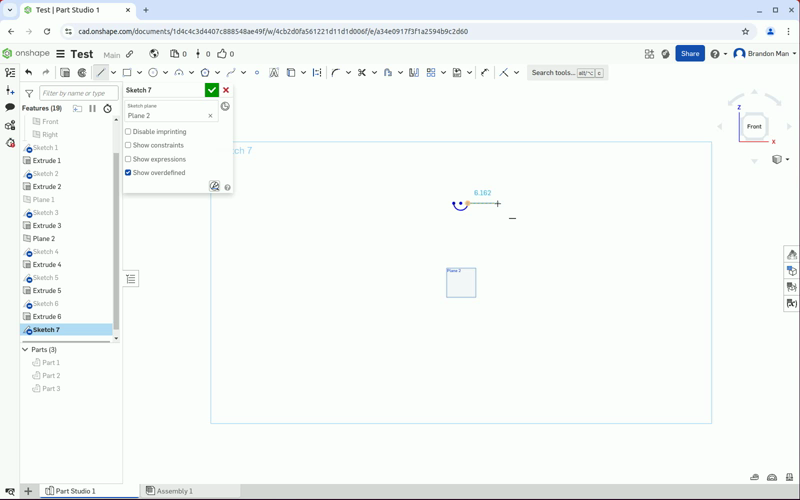
key_down(shift)
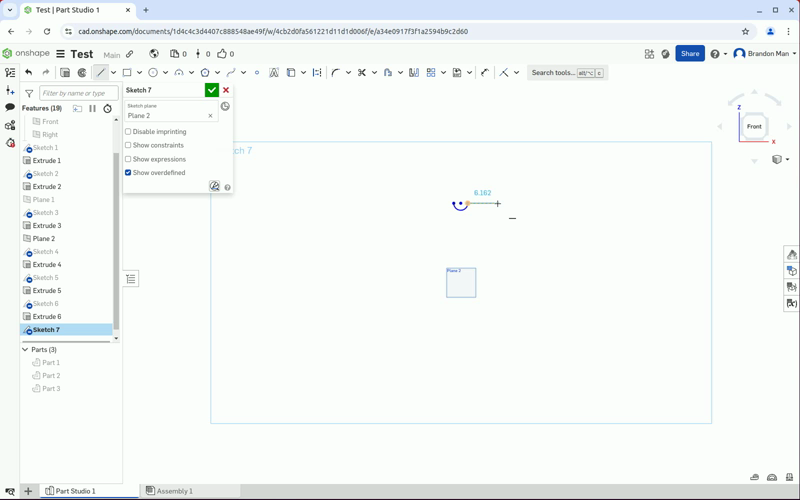
mouse_move(453, 203)
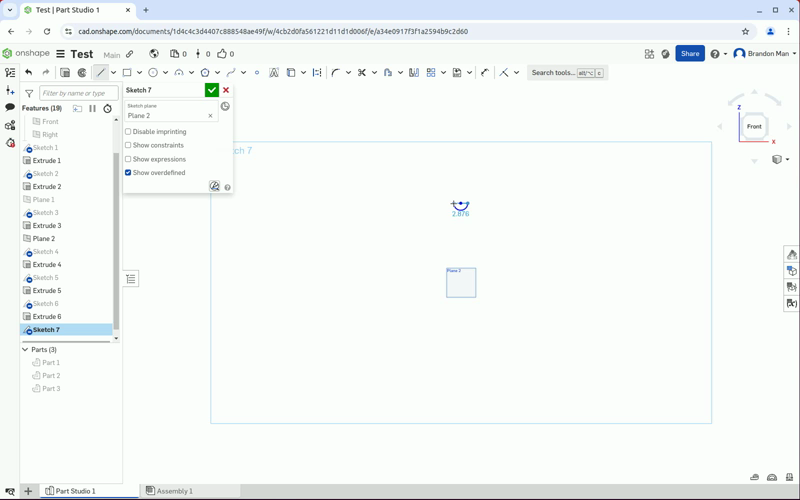
key_up(shift)
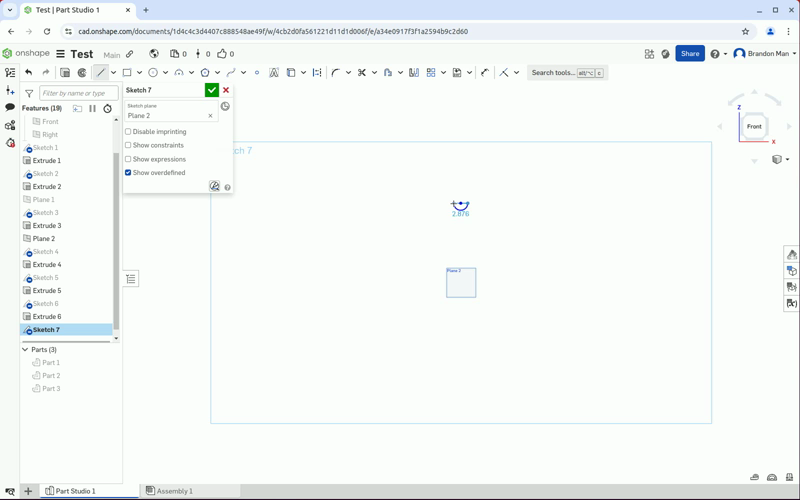
click(453, 203)
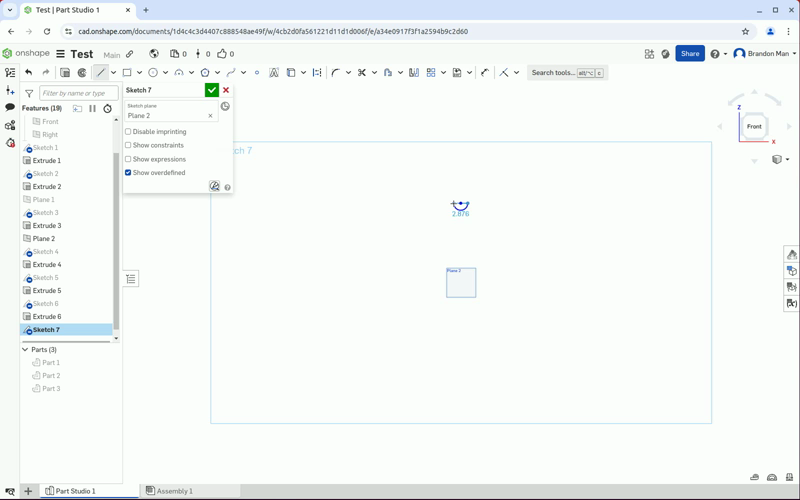
key(esc)
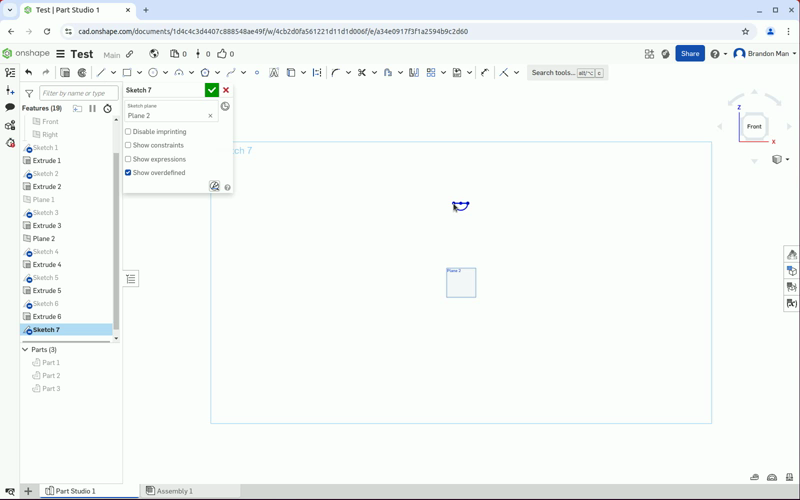
mouse_move(464, 205)
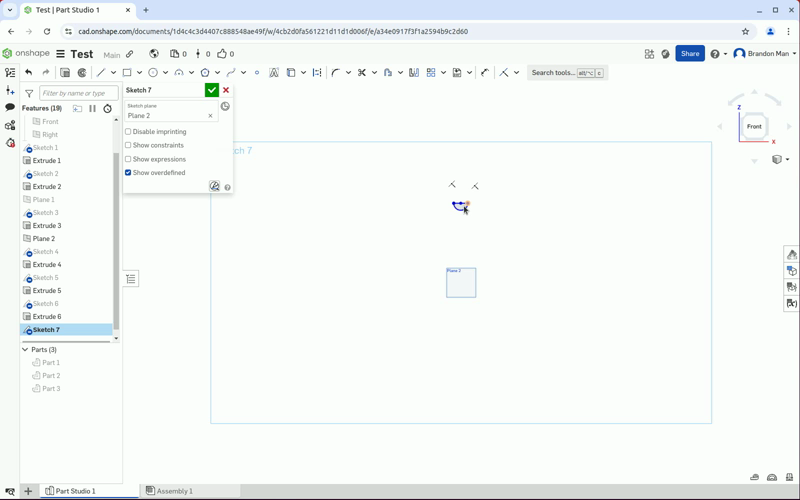
scroll(6)
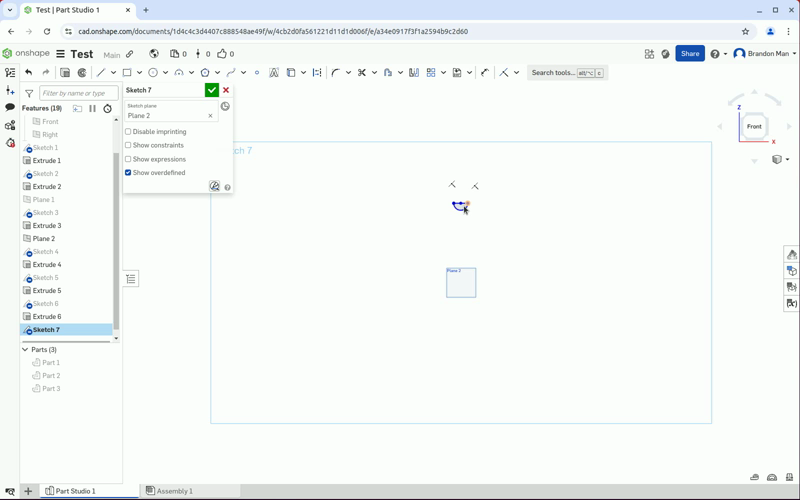
scroll(6)
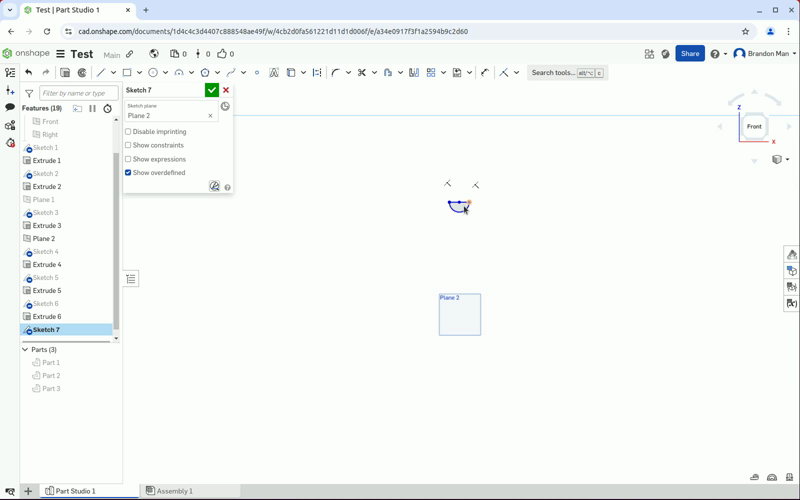
scroll(6)
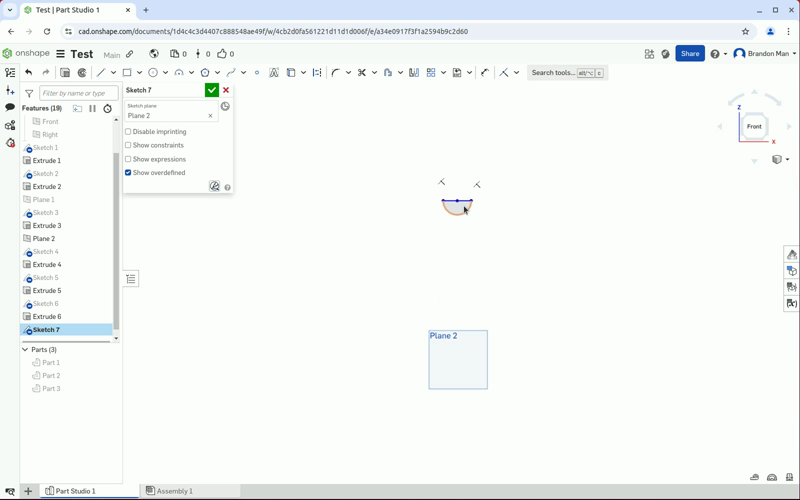
scroll(6)
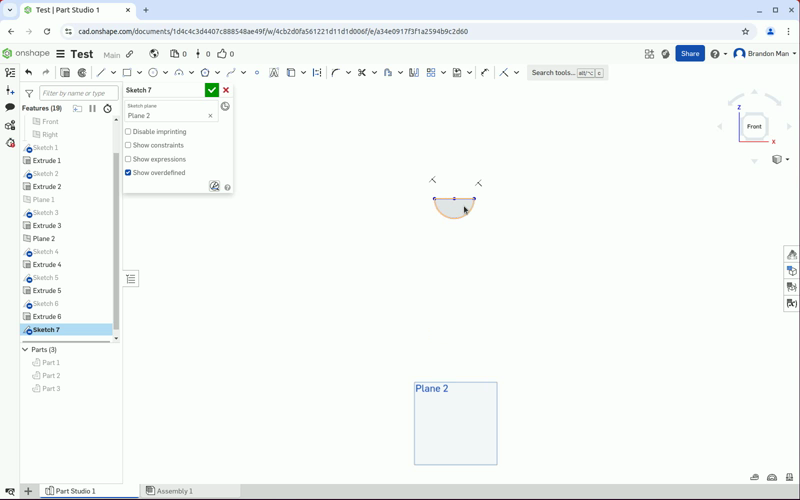
scroll(6)
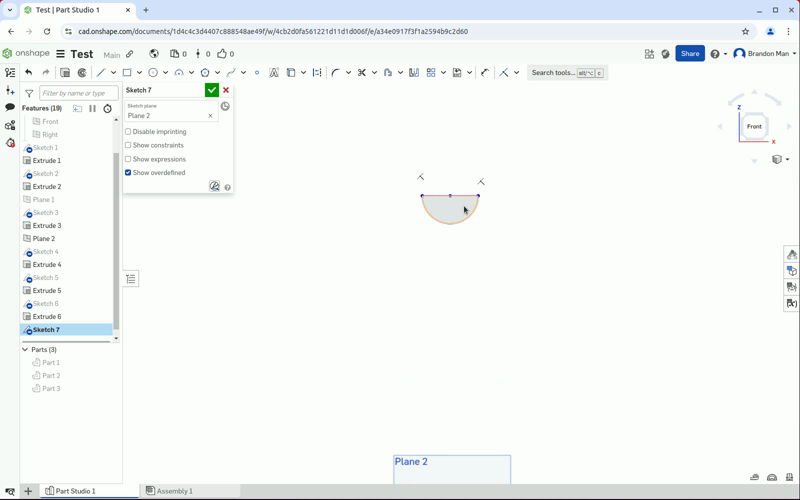
scroll(6)
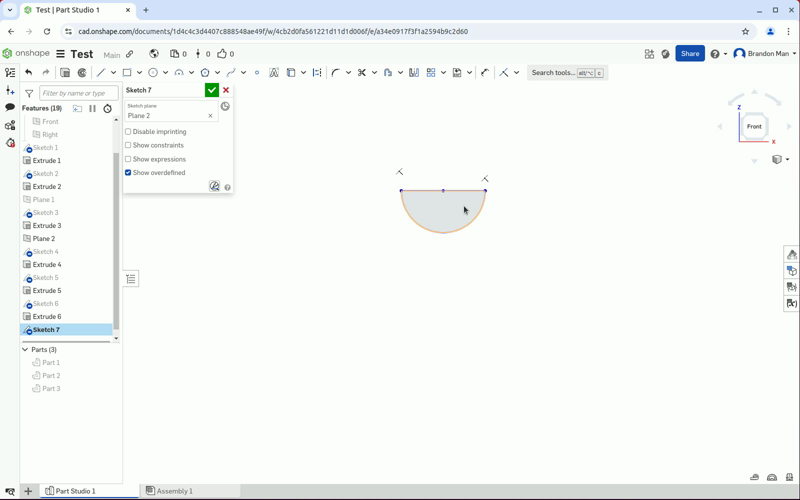
scroll(6)
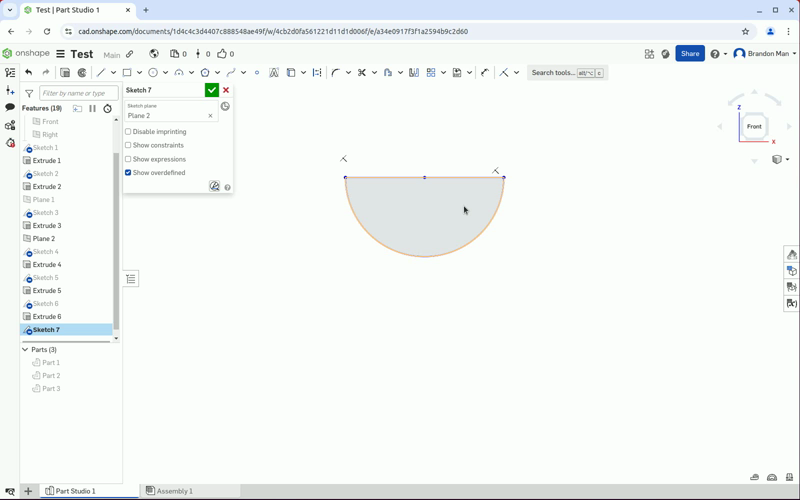
click(464, 205)
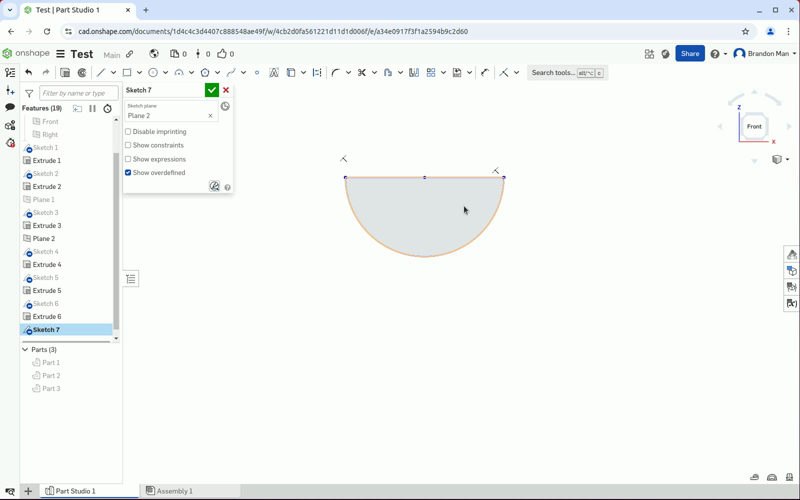
scroll(-6)
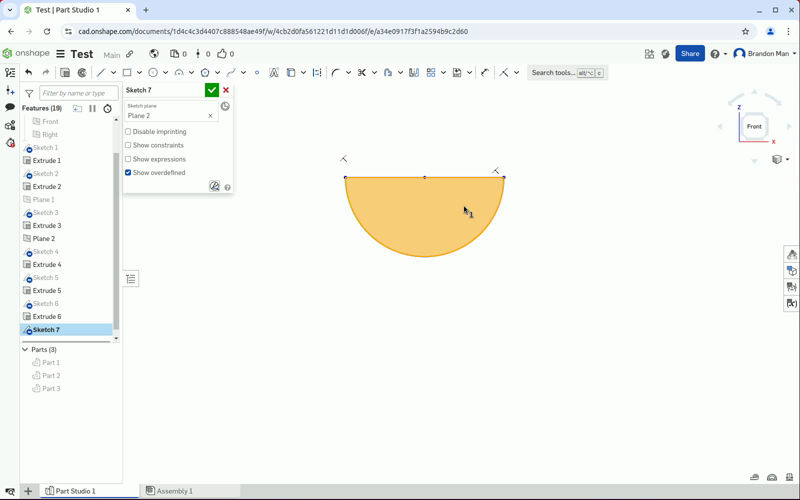
scroll(-6)
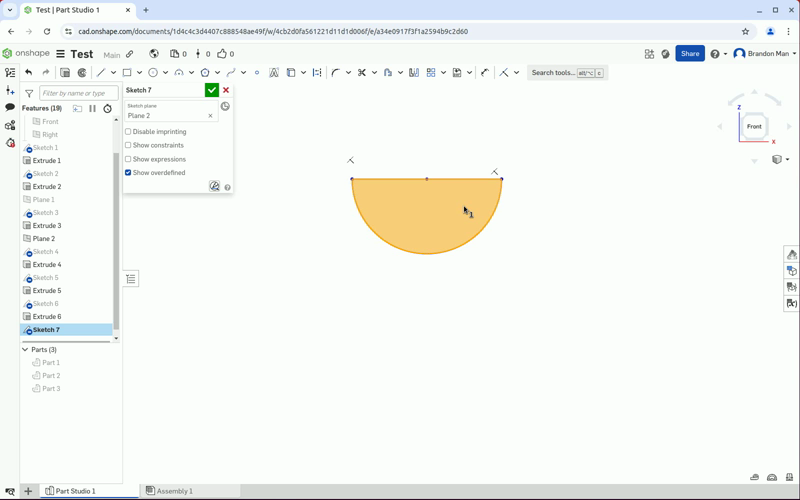
scroll(-6)
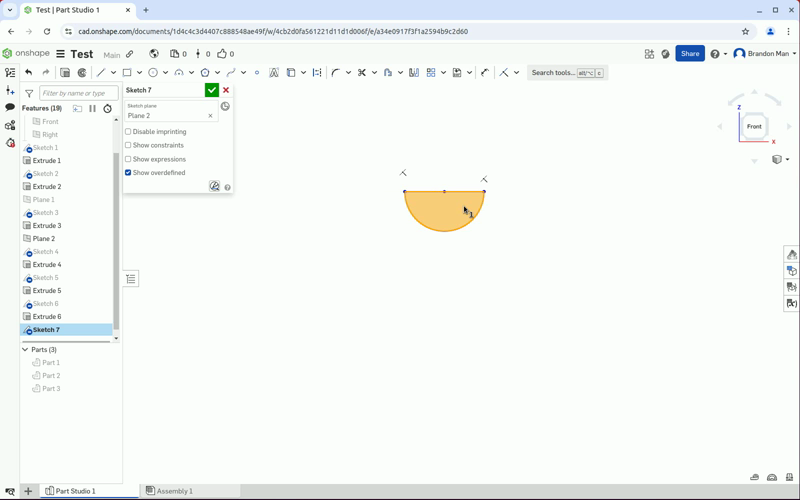
scroll(-6)
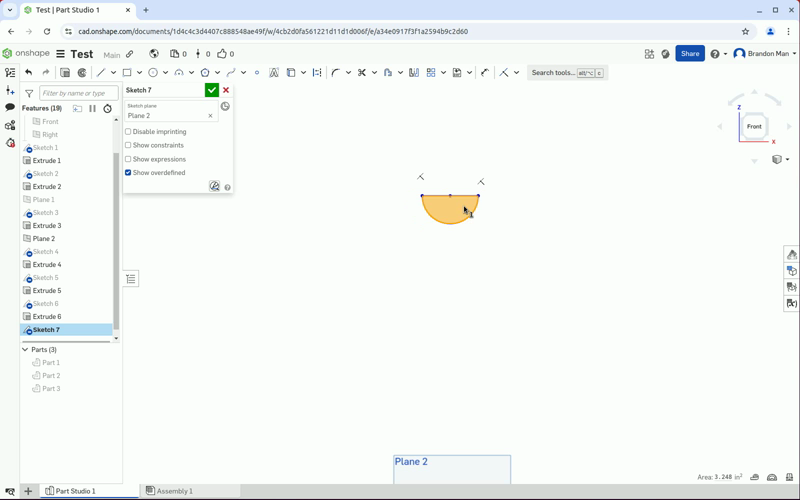
scroll(-6)
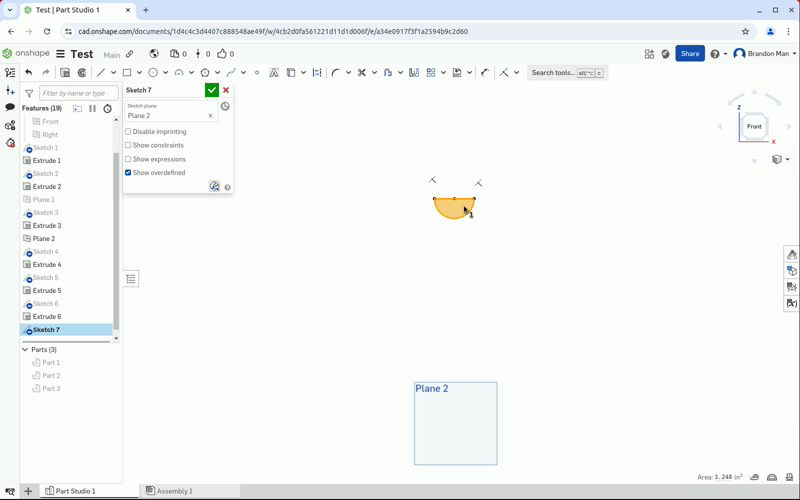
scroll(-6)
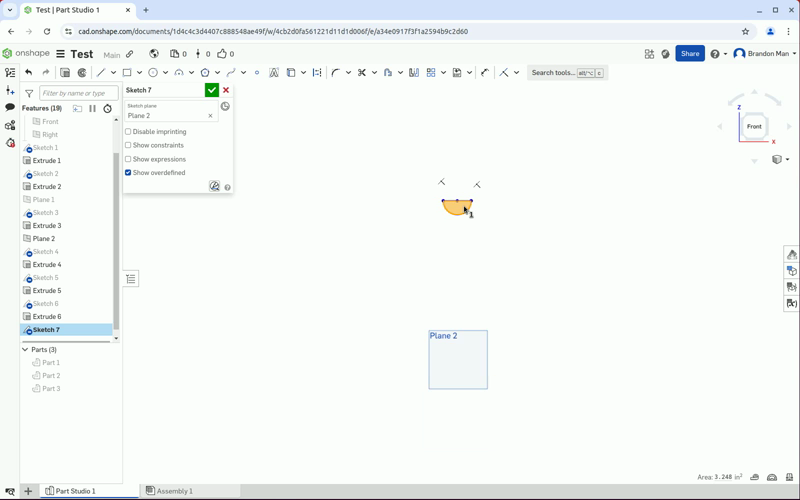
scroll(-6)
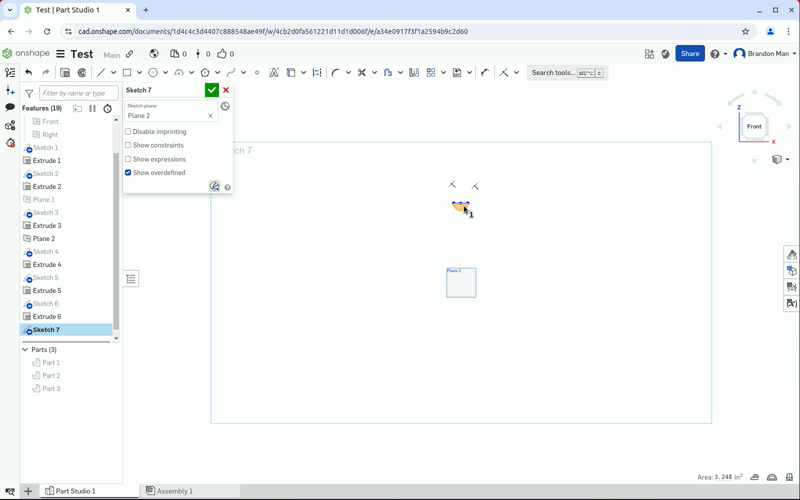
mouse_move(73, 352)
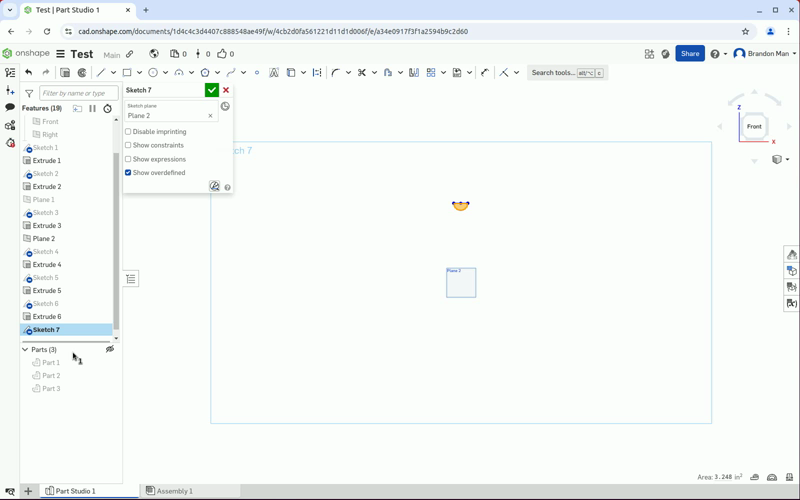
key(shift+y)
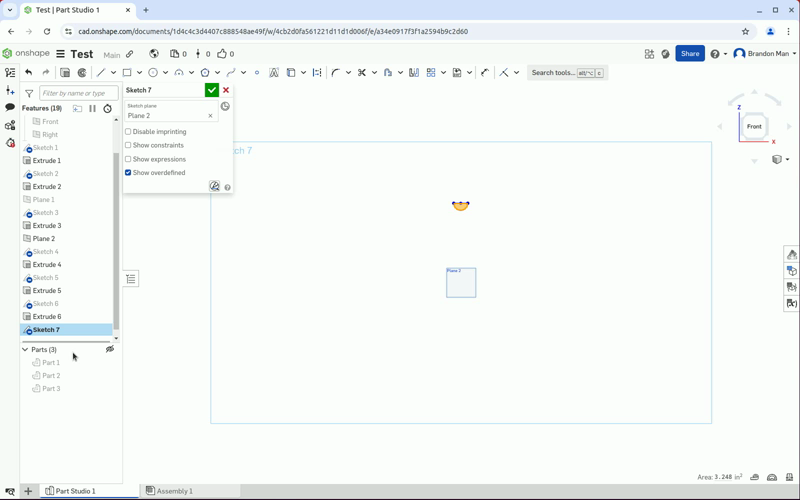
key(shift+e)
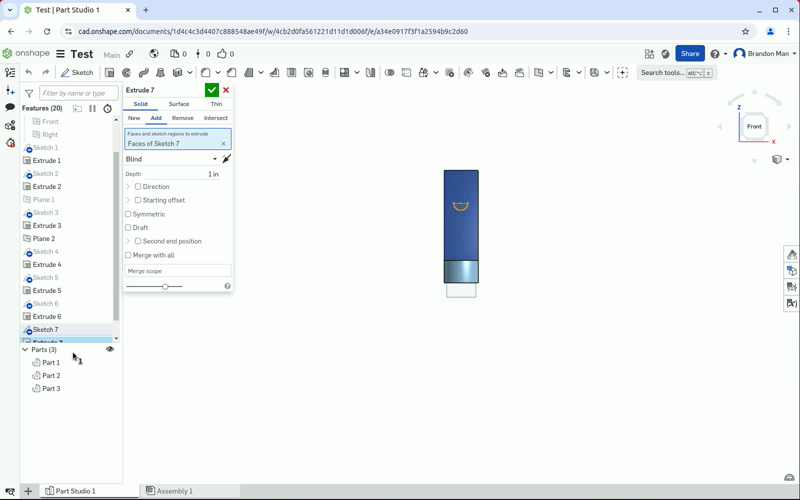
mouse_move(143, 106)
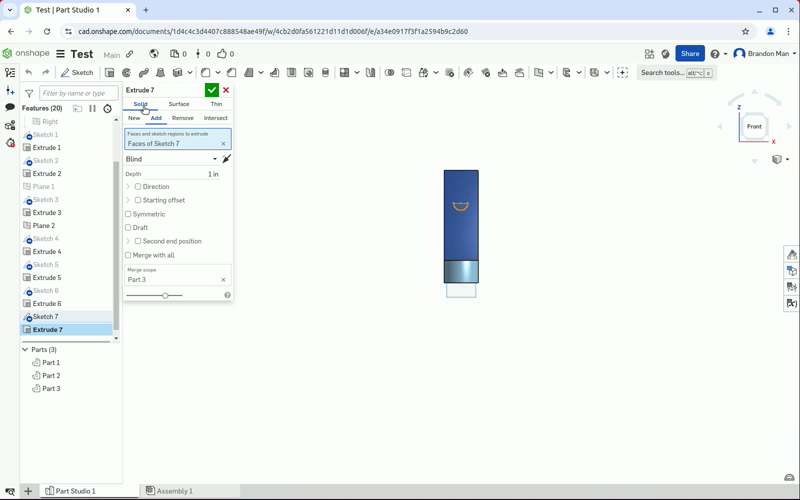
click(143, 106)
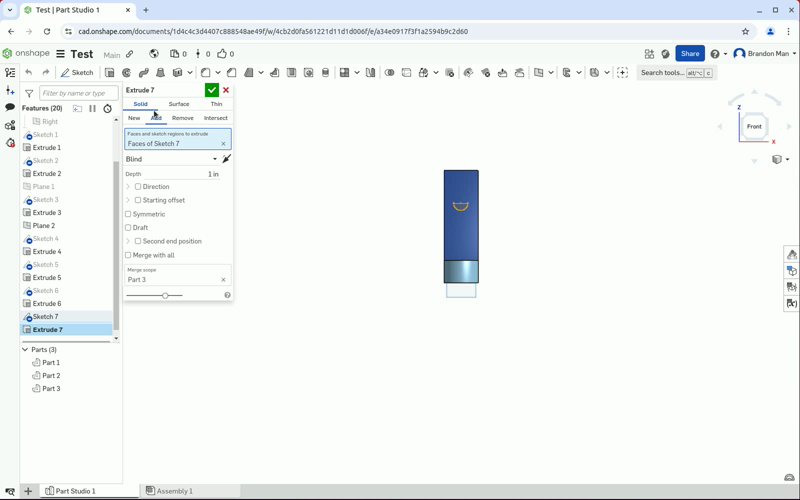
mouse_move(186, 120)
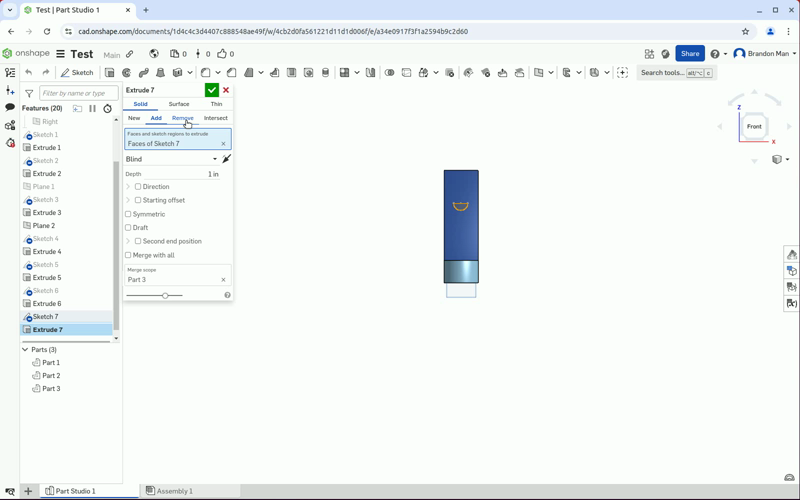
click(186, 120)
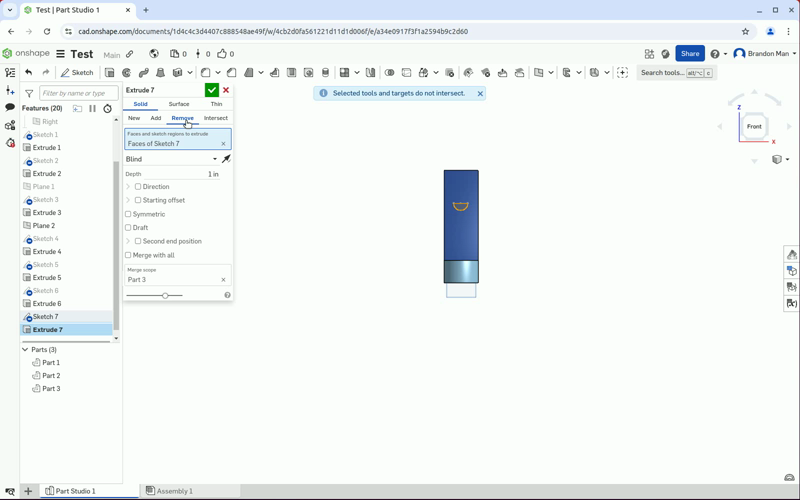
key(tab, 4)
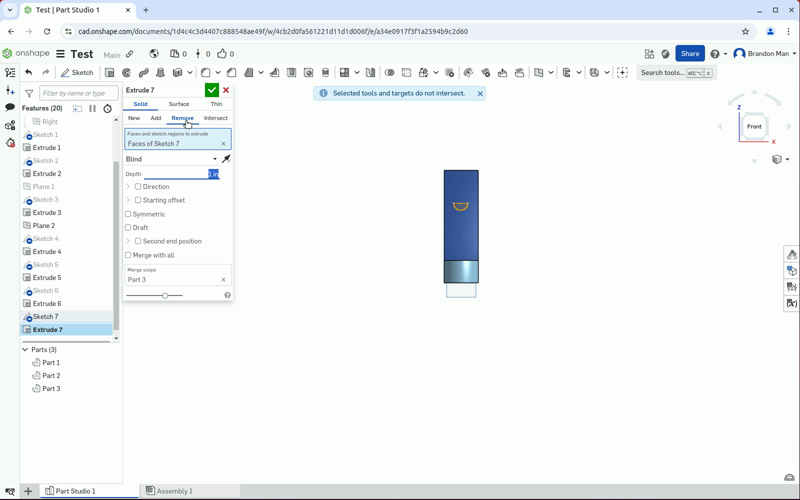
text(4.574)
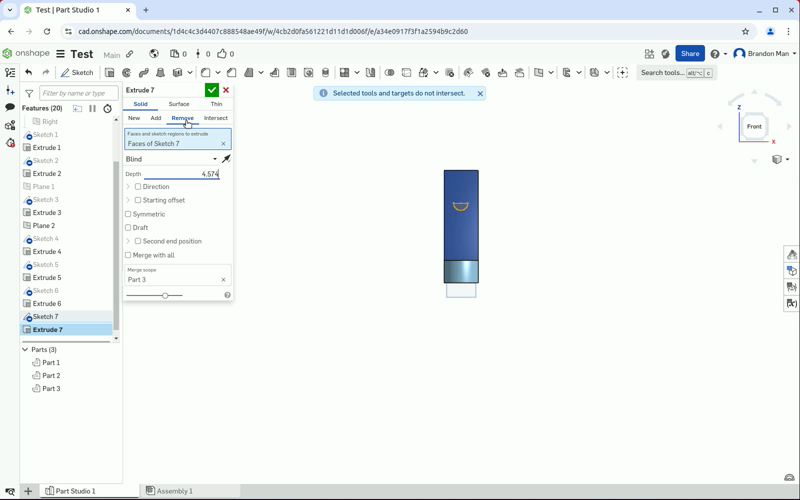
key(tab, 6)
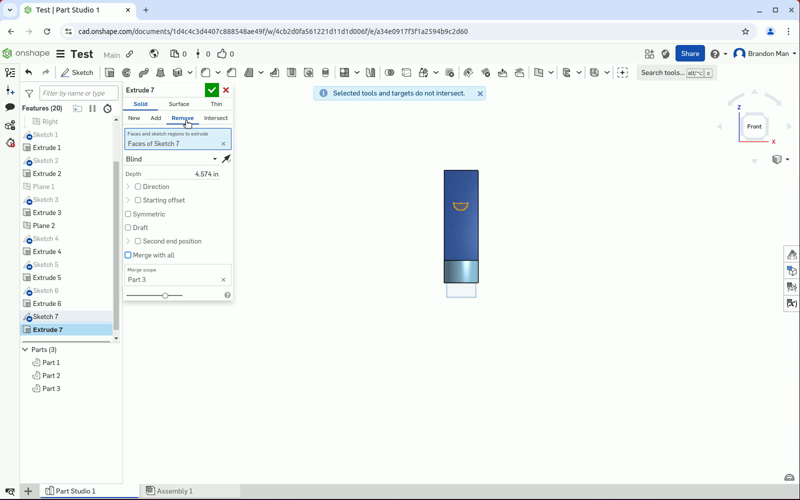
key(space)
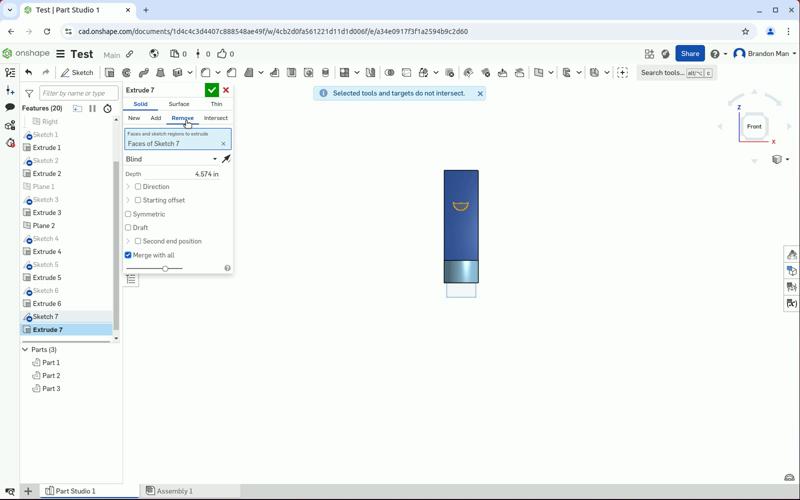
key(enter)
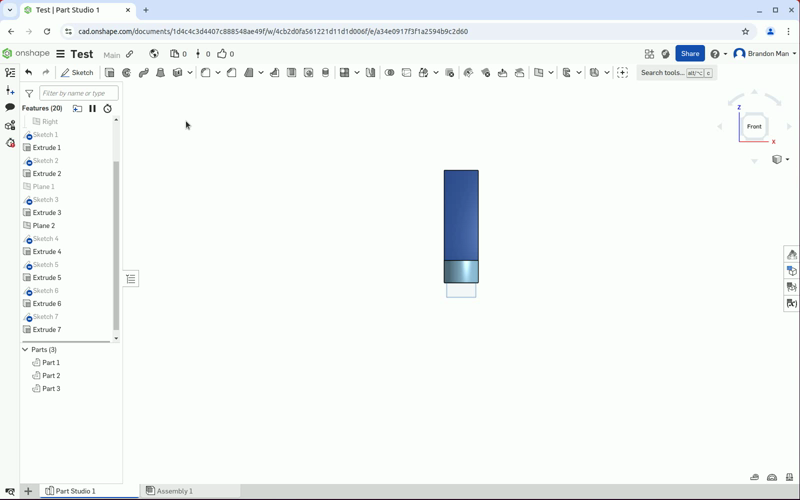
key(shift+h)
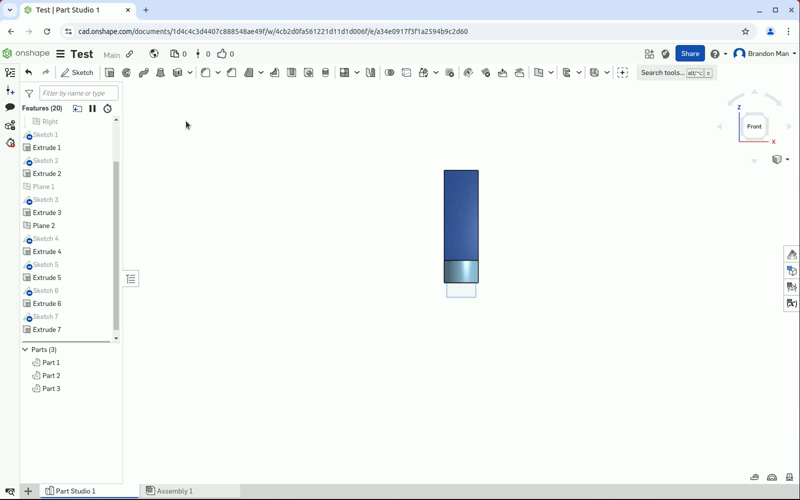
key(shift+h)
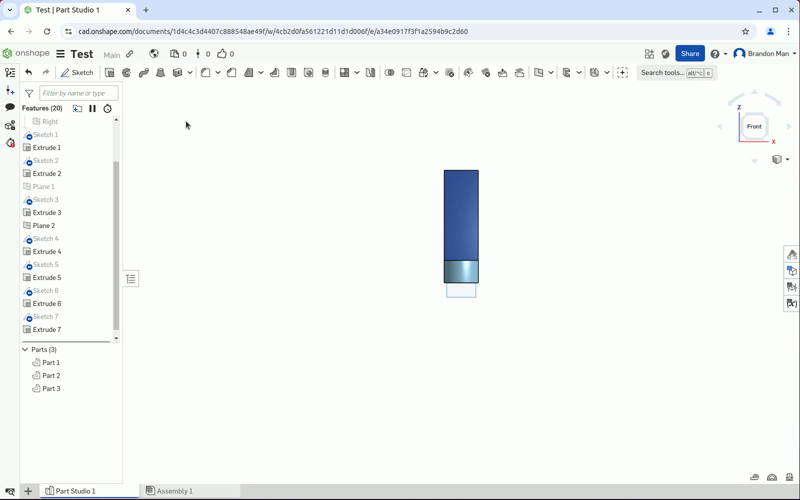
mouse_move(69, 137)
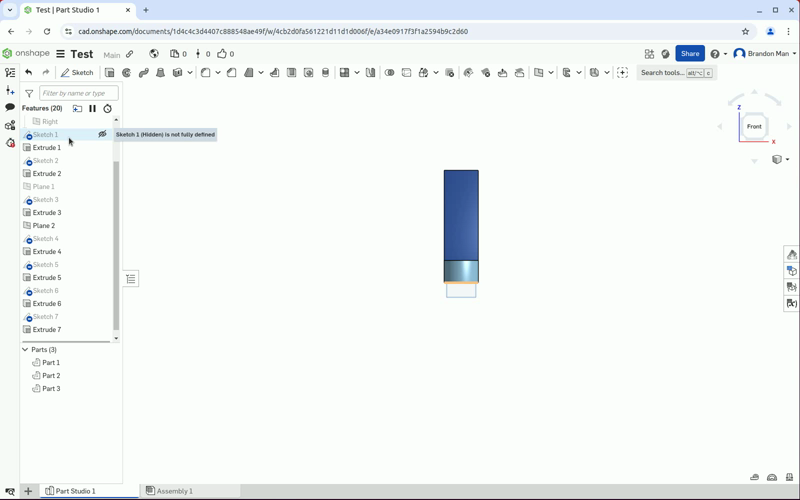
click(69, 137)
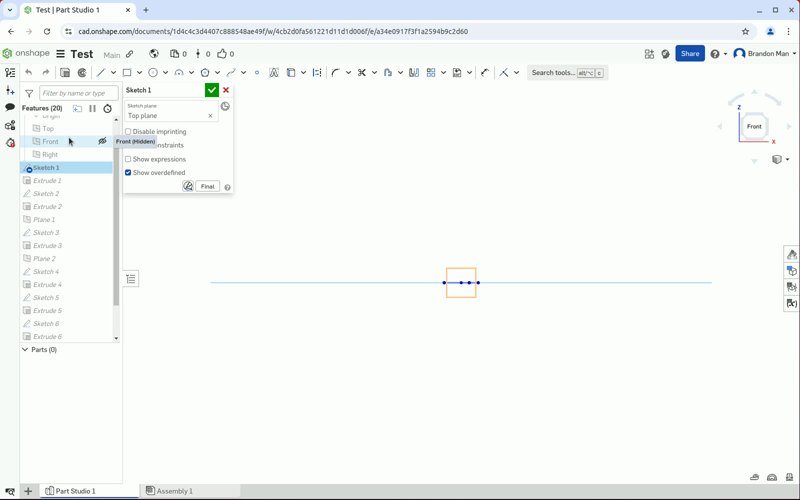
mouse_move(229, 92)
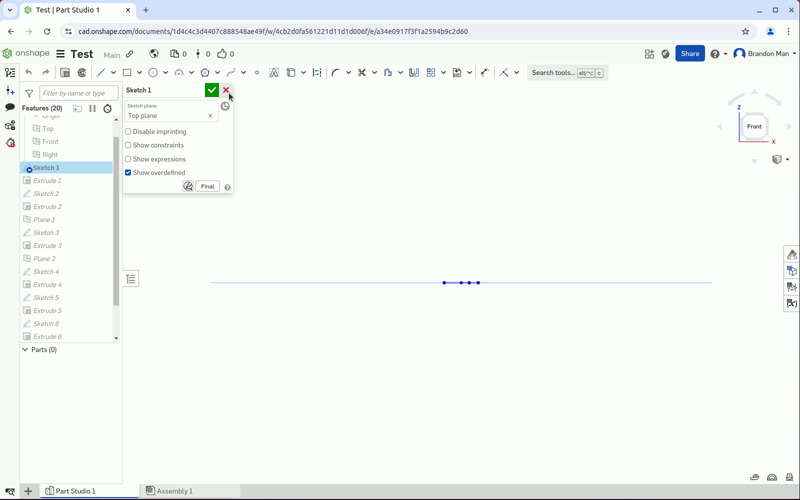
click(229, 92)
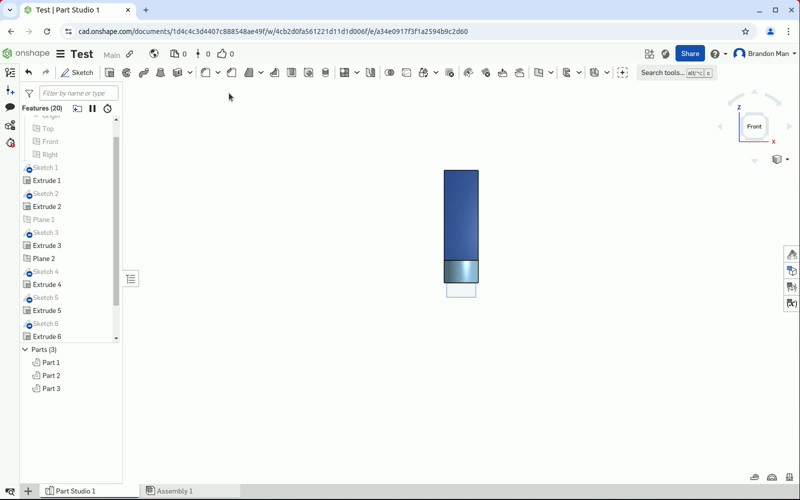
mouse_move(73, 352)
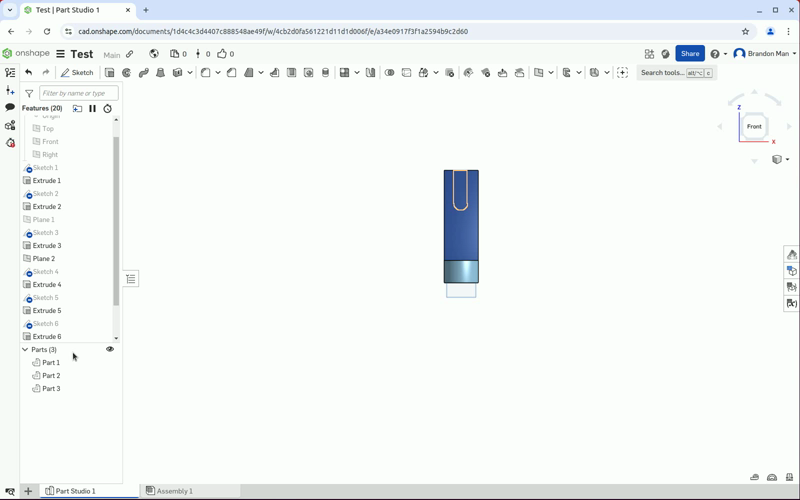
key(y)
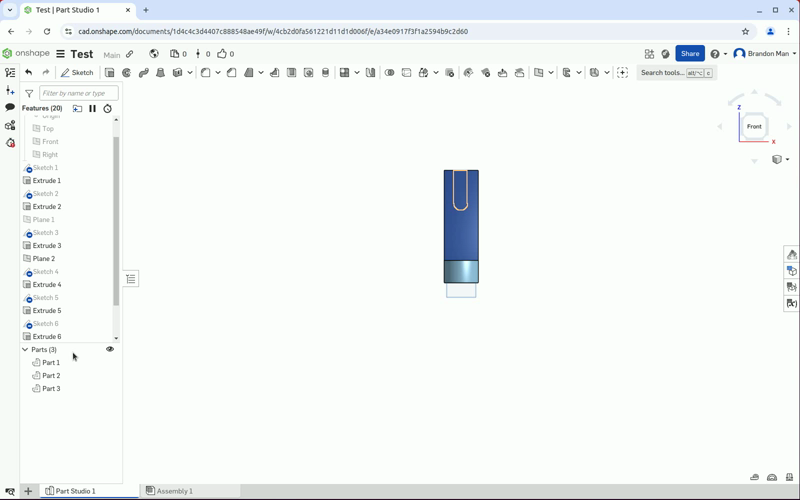
key(shift+p)
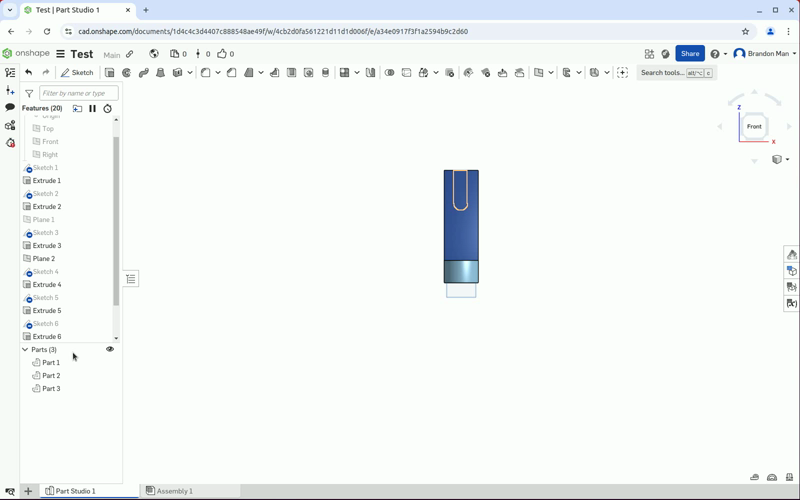
key(space)
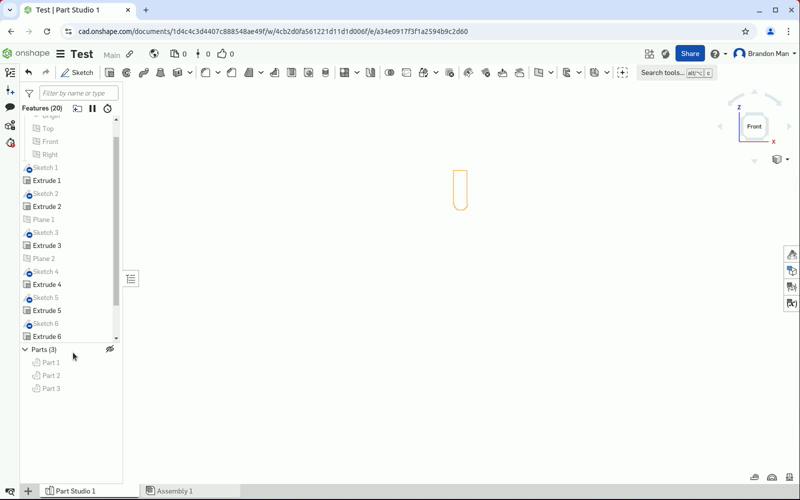
key_down(shift)
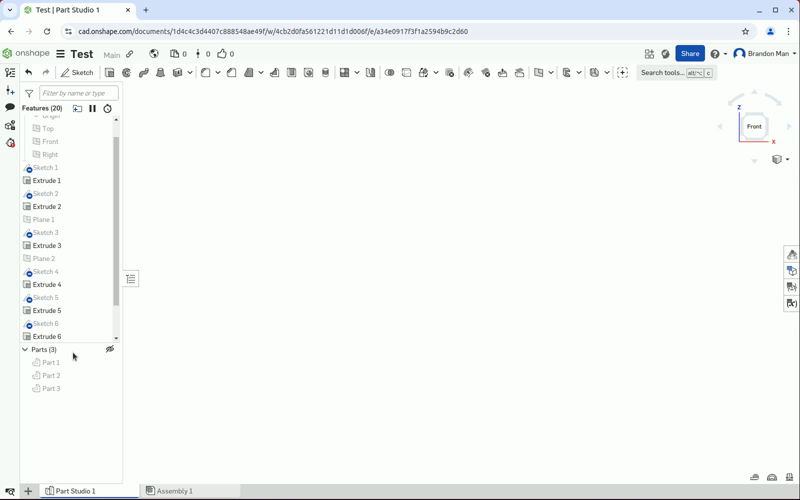
key(left)
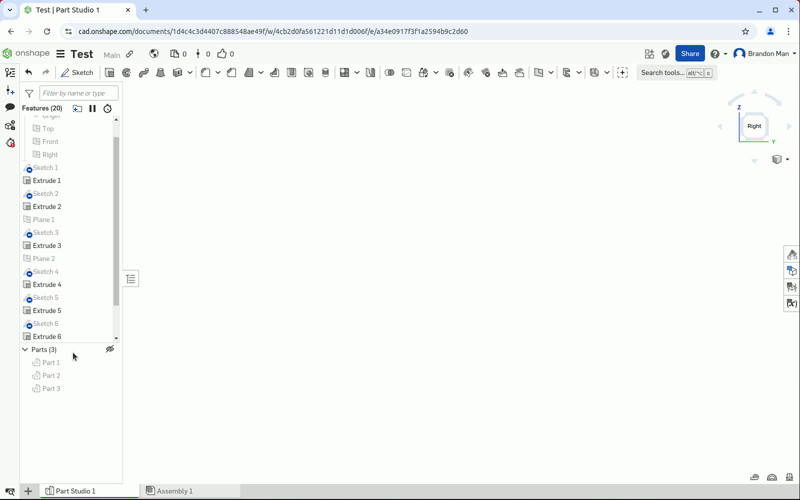
key_up(shift)
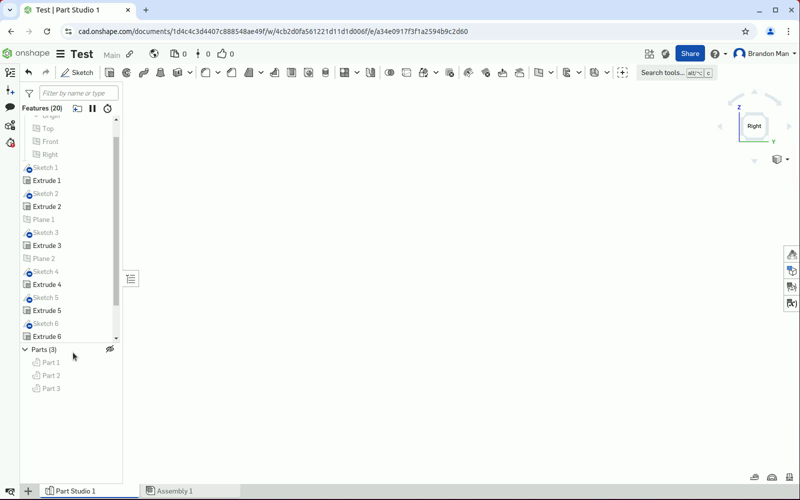
mouse_move(73, 352)
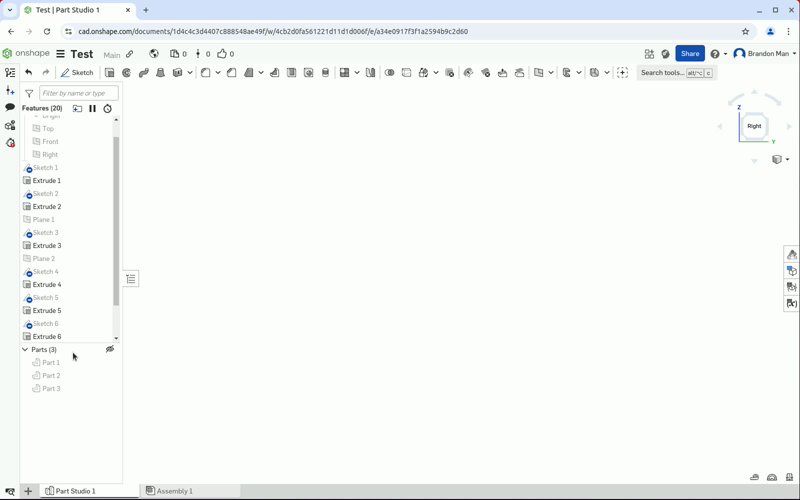
key(shift+y)
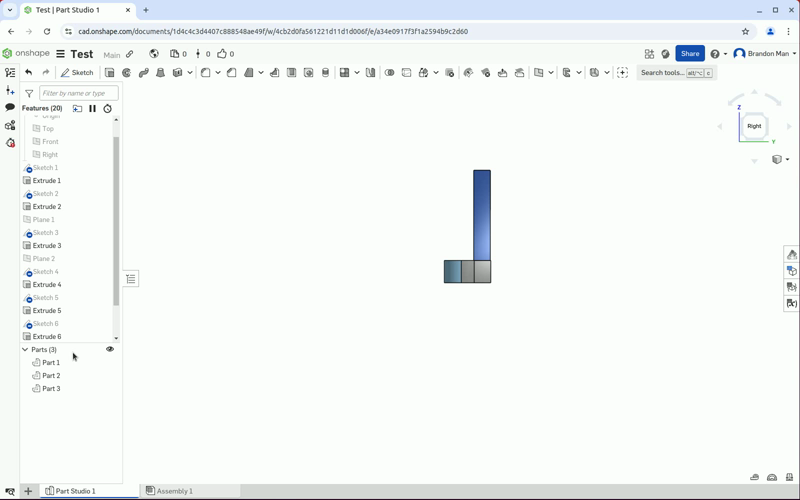
mouse_move(541, 75)
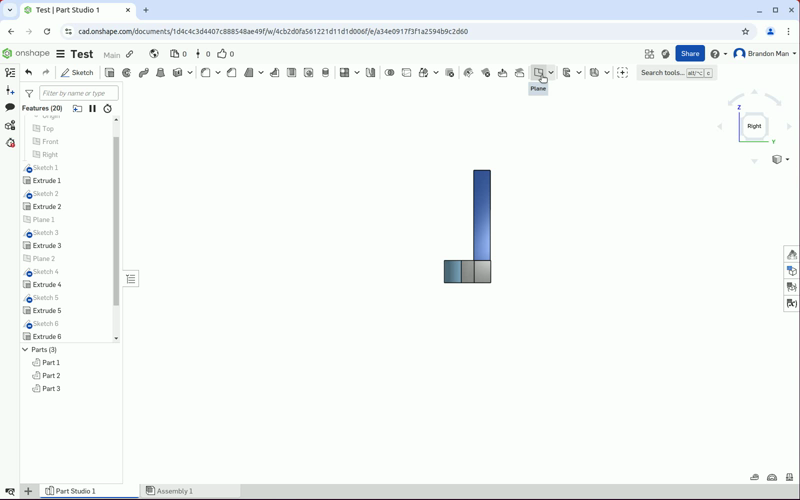
click(541, 75)
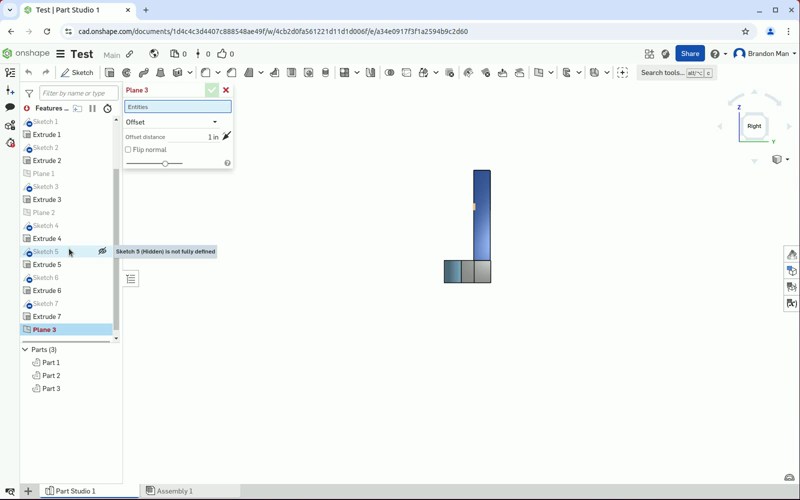
scroll(3)
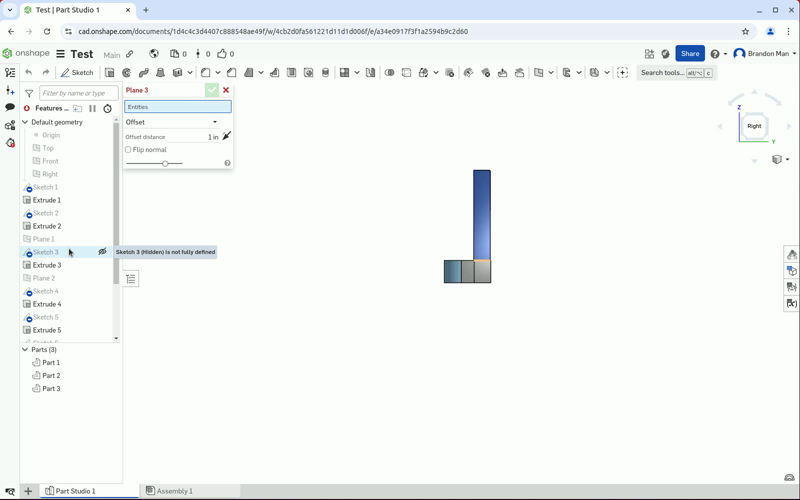
mouse_move(69, 176)
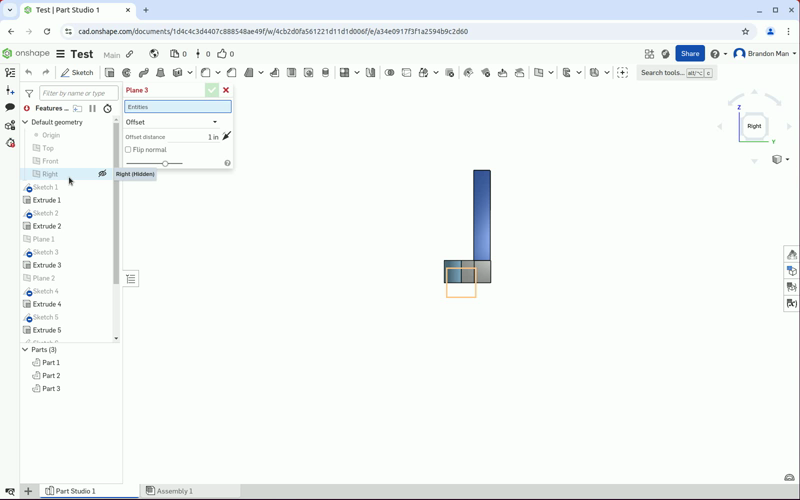
click(69, 176)
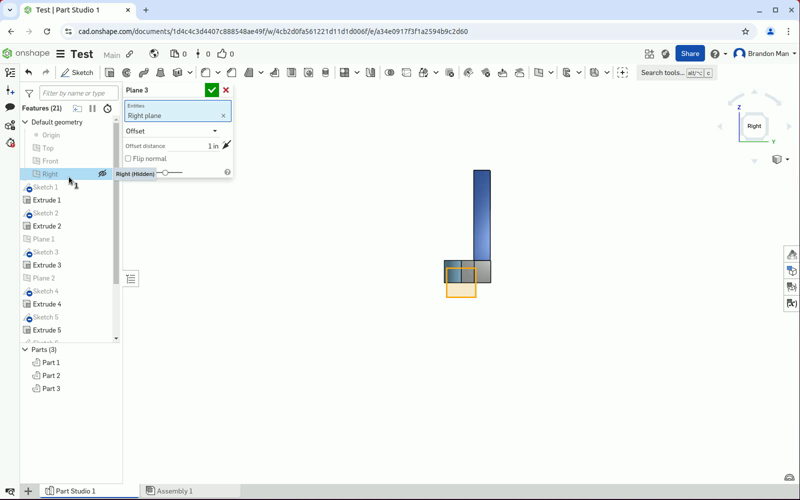
key(tab, 2)
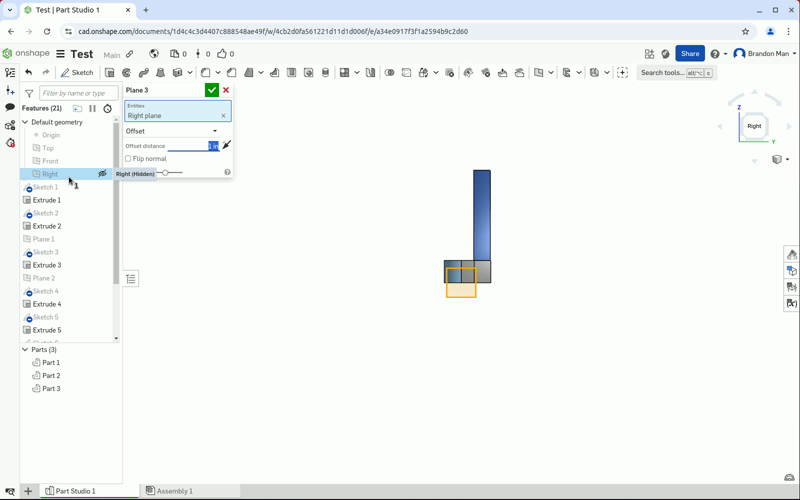
text(3.358)
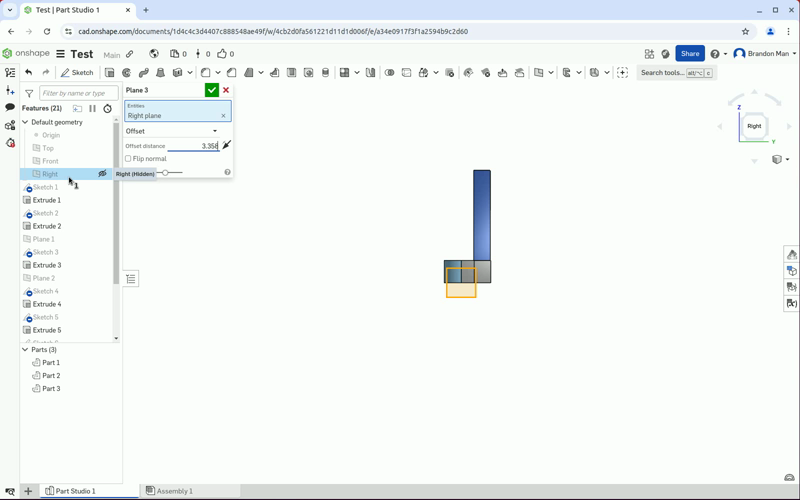
key(enter, 2)
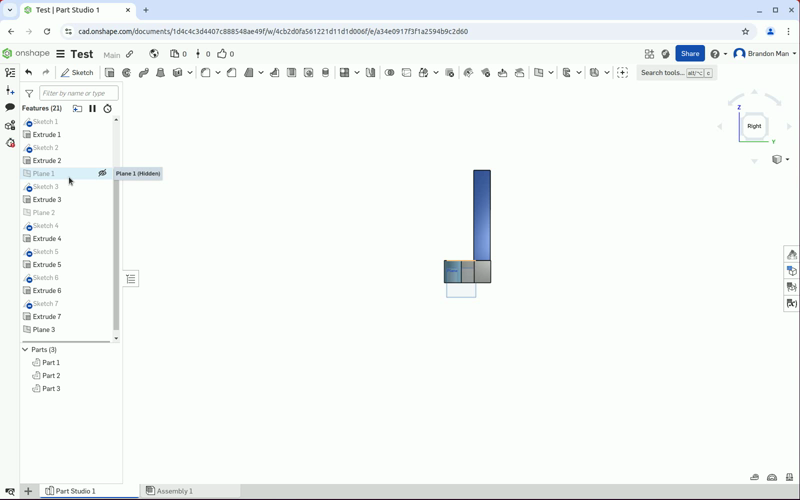
key(shift+s)
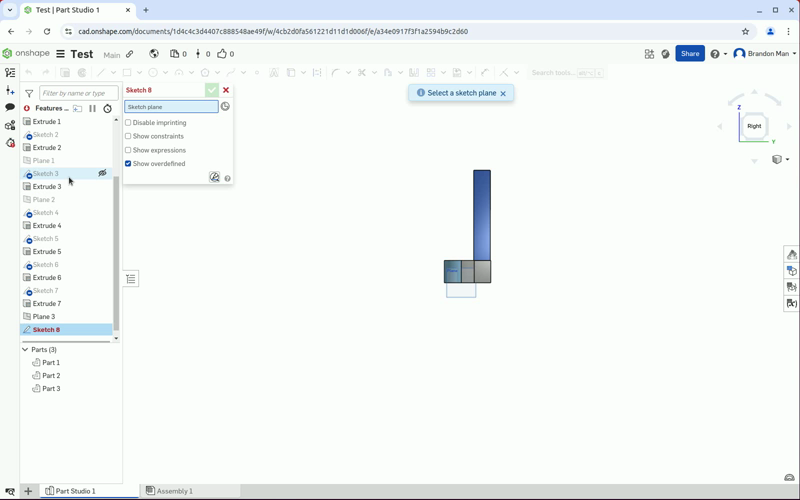
mouse_move(69, 319)
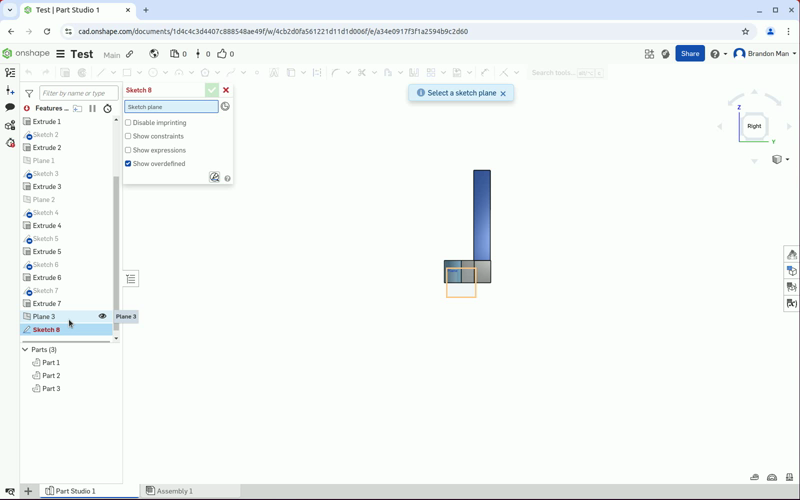
click(69, 319)
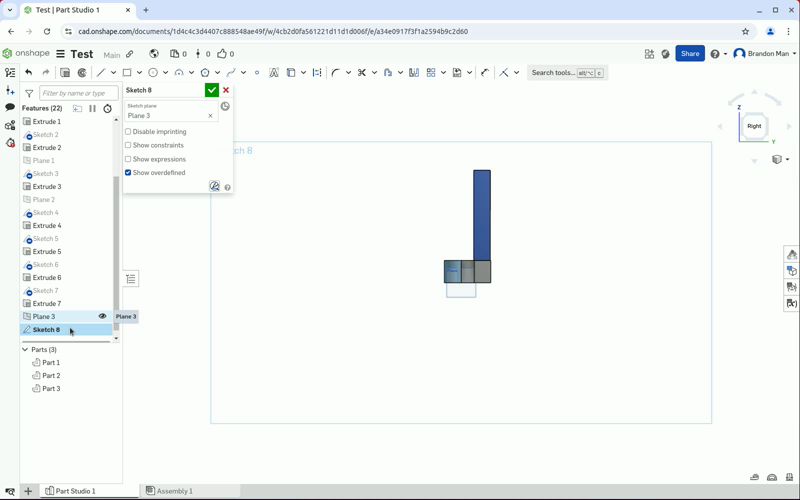
mouse_move(73, 352)
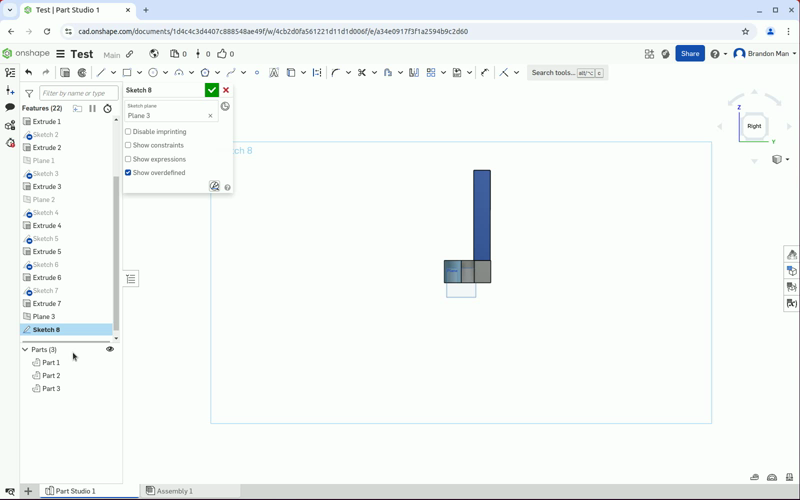
key(y)
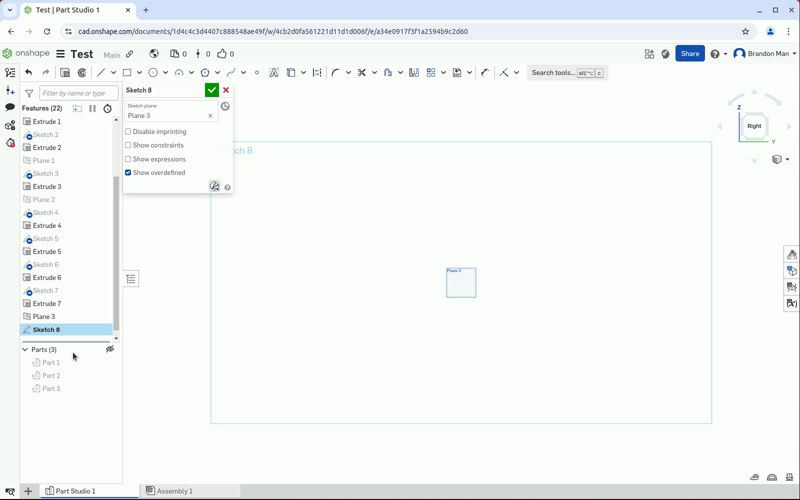
key(l)
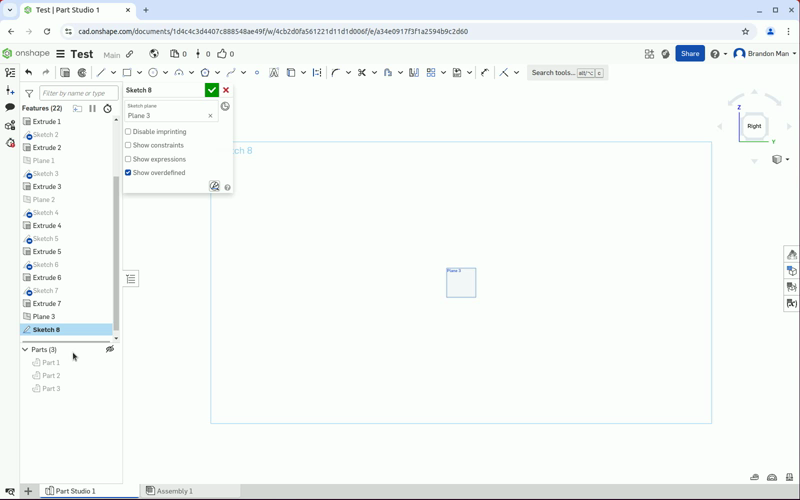
key_down(shift)
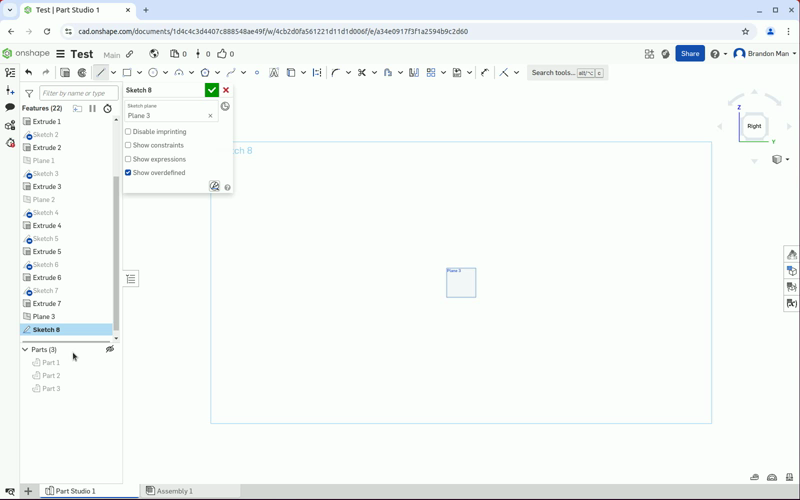
mouse_move(473, 282)
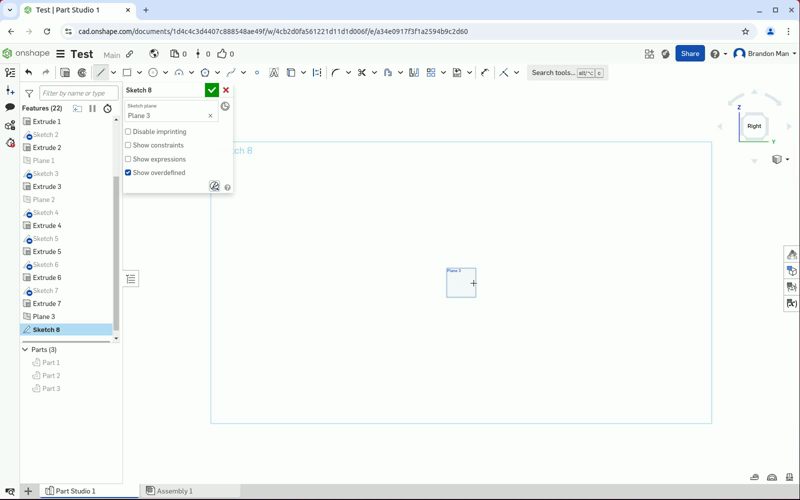
click(473, 282)
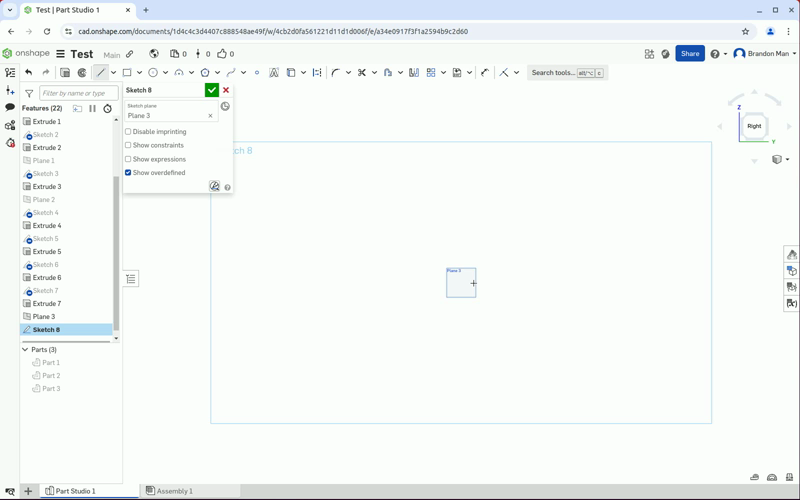
key_up(shift)
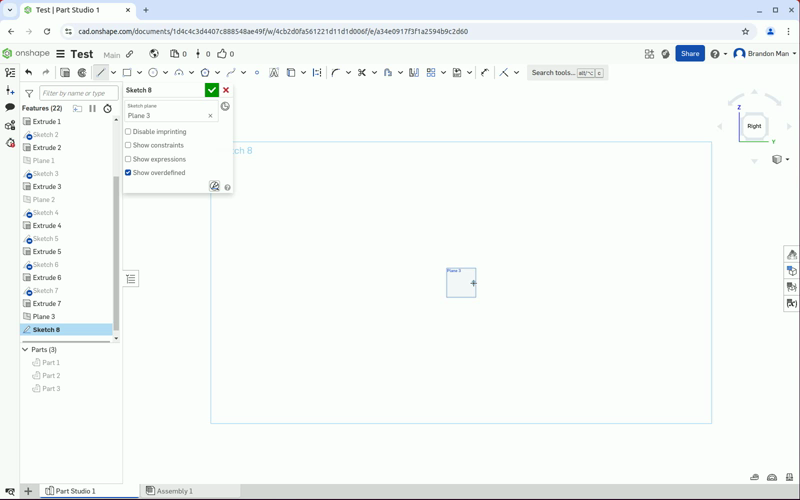
key_down(shift)
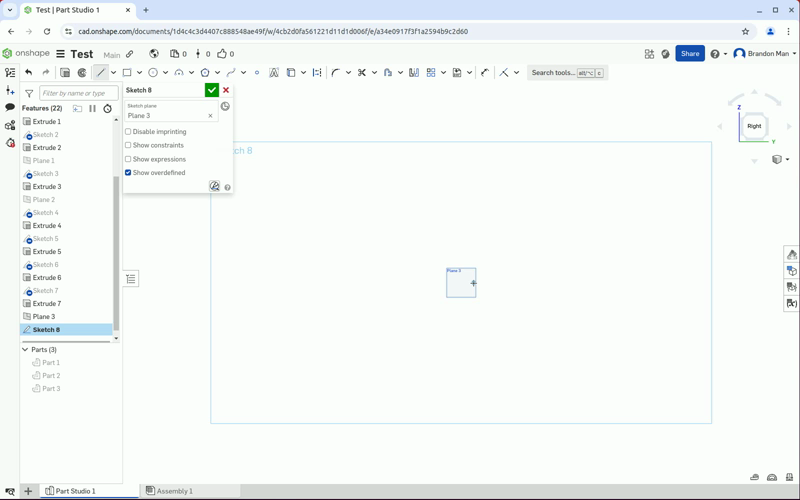
mouse_move(503, 282)
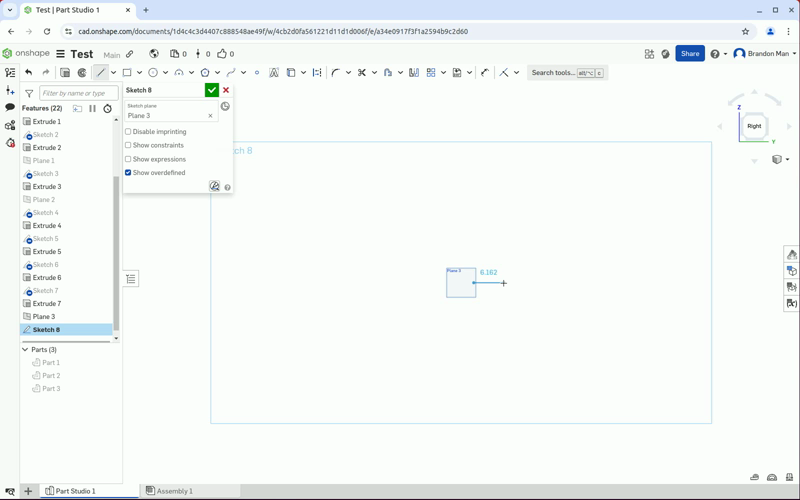
mouse_move(490, 282)
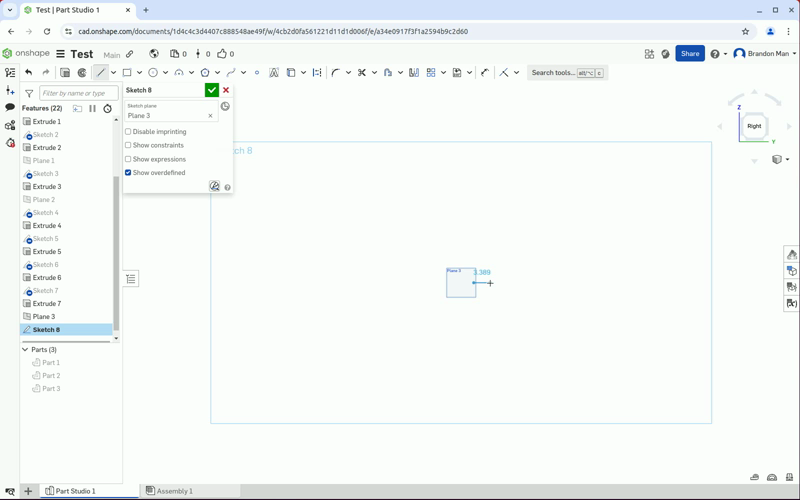
click(490, 282)
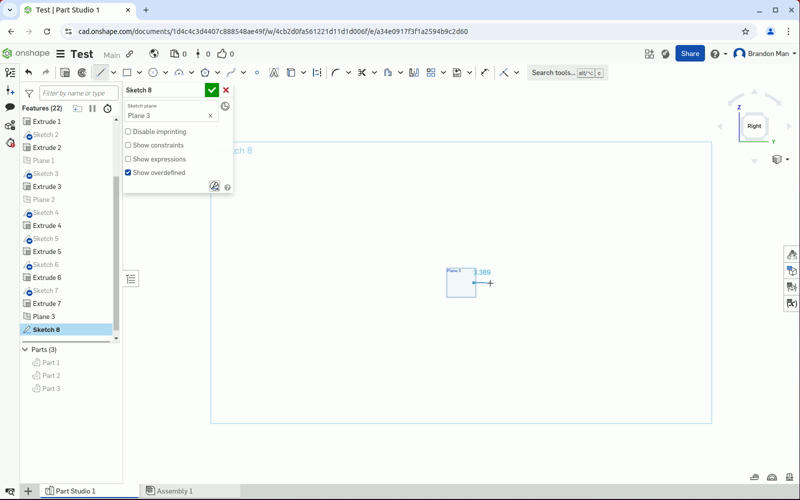
key_up(shift)
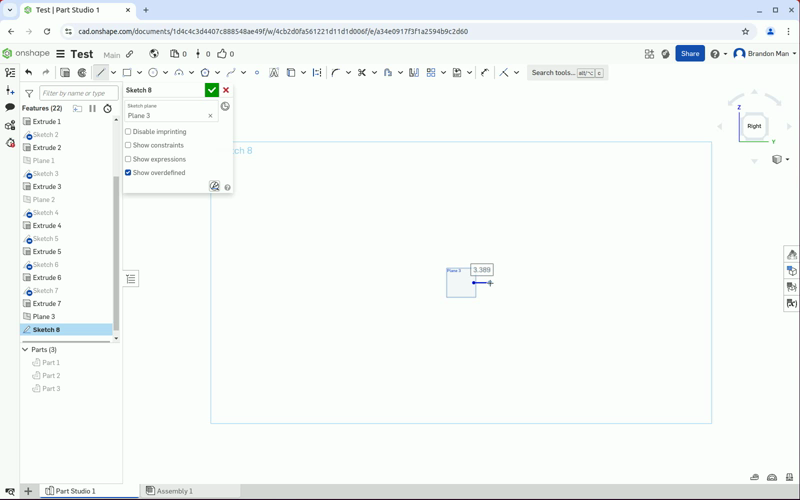
key_down(shift)
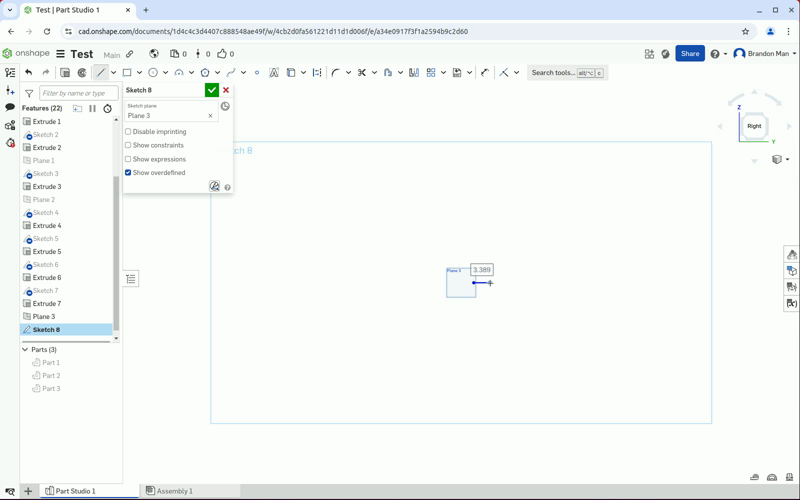
mouse_move(520, 282)
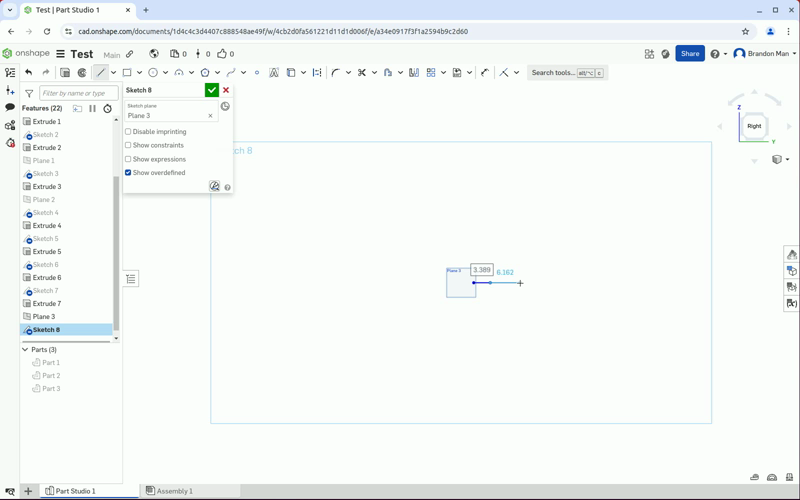
mouse_move(490, 249)
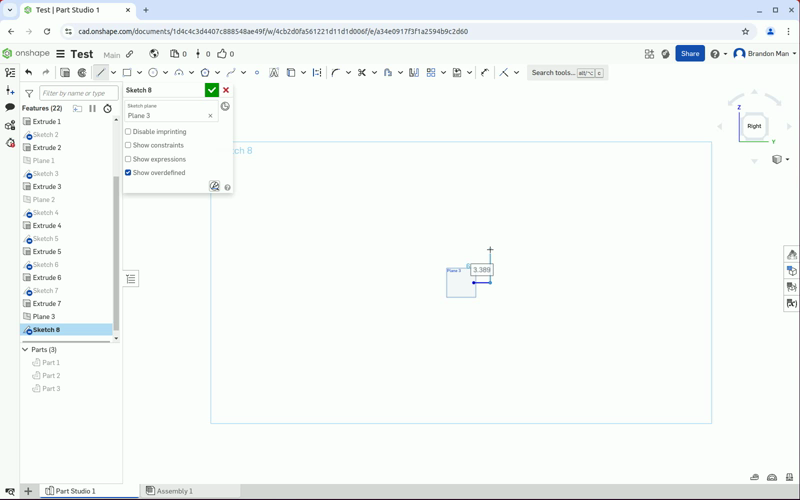
click(490, 249)
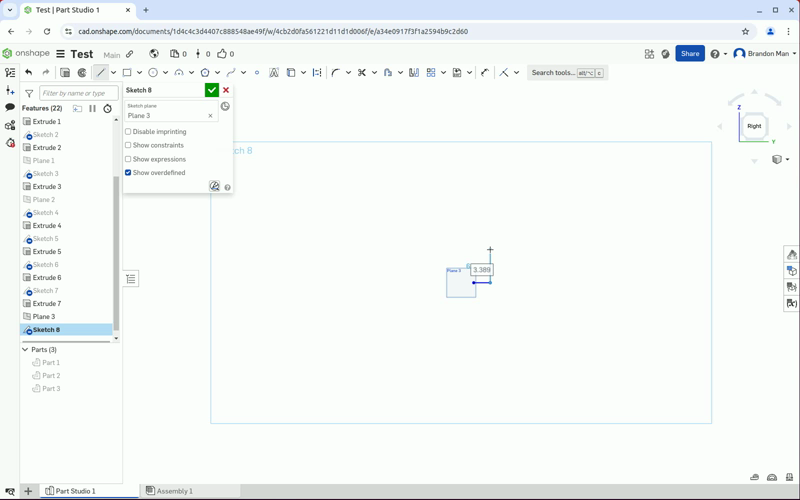
key_up(shift)
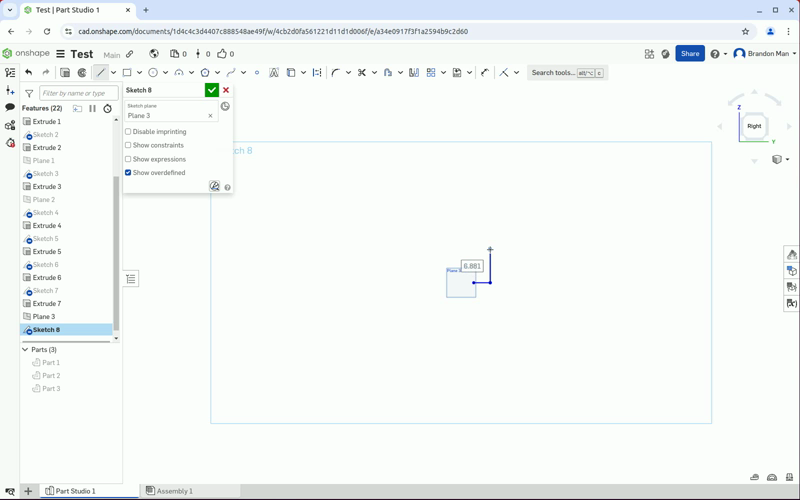
key_down(shift)
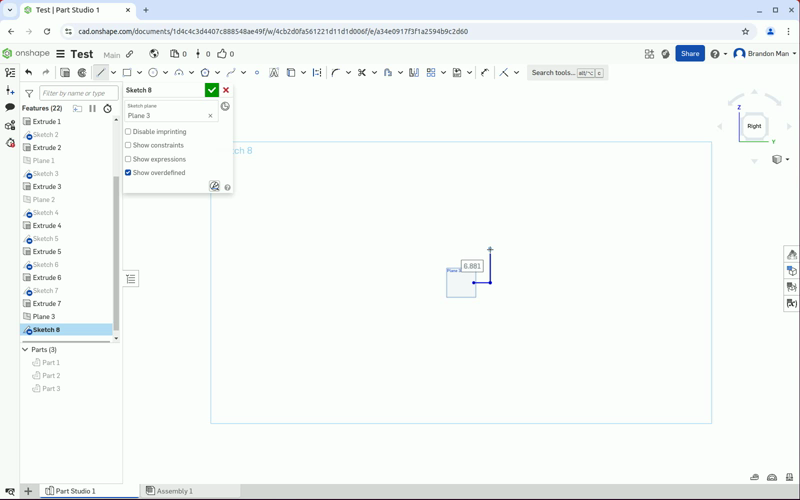
mouse_move(520, 249)
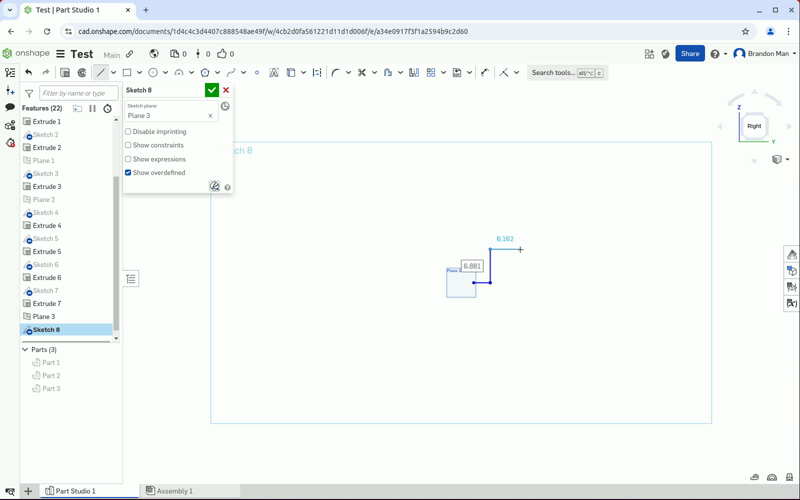
mouse_move(473, 249)
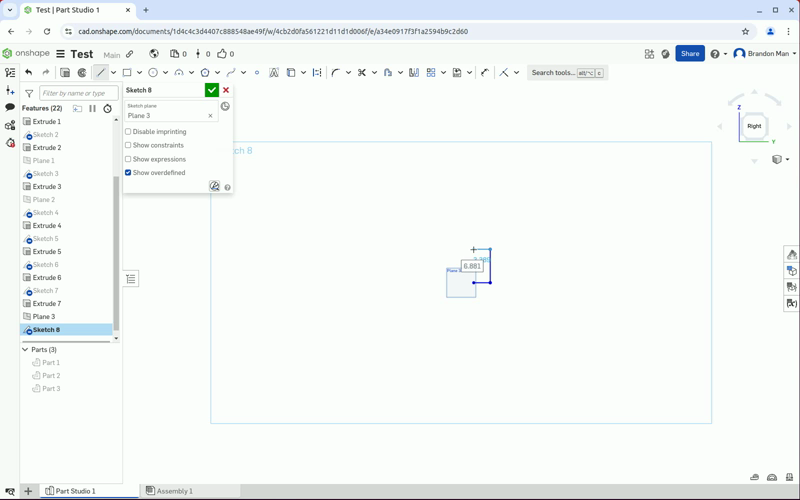
click(473, 249)
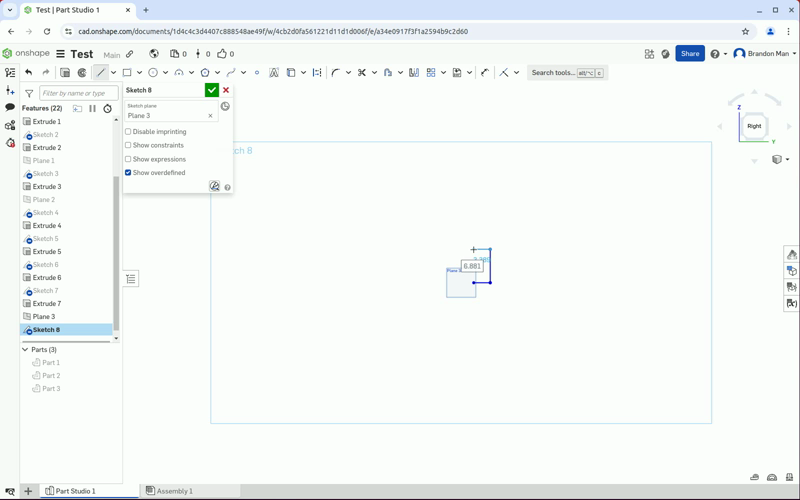
key_up(shift)
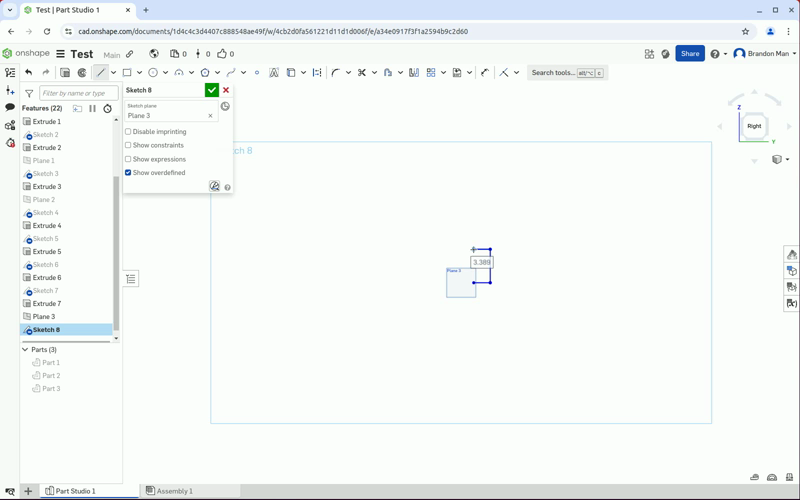
mouse_move(503, 249)
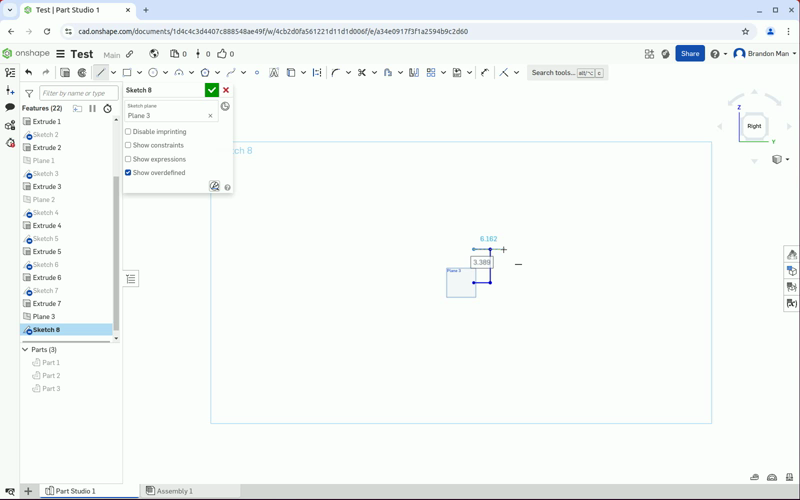
key_down(shift)
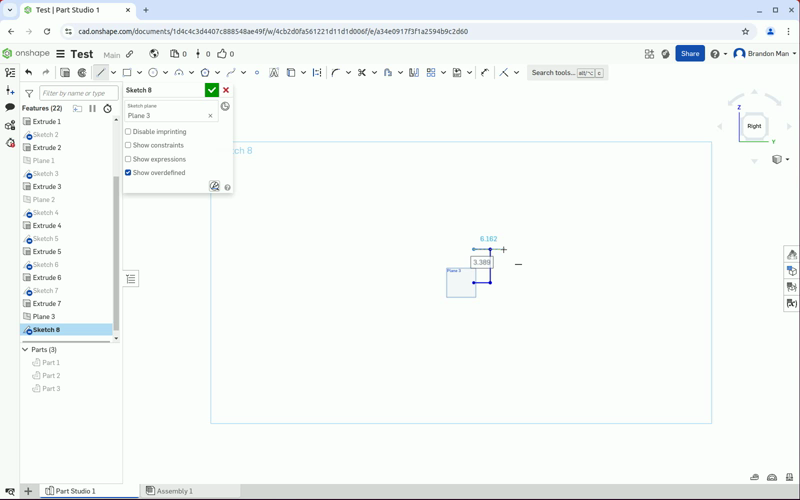
mouse_move(473, 282)
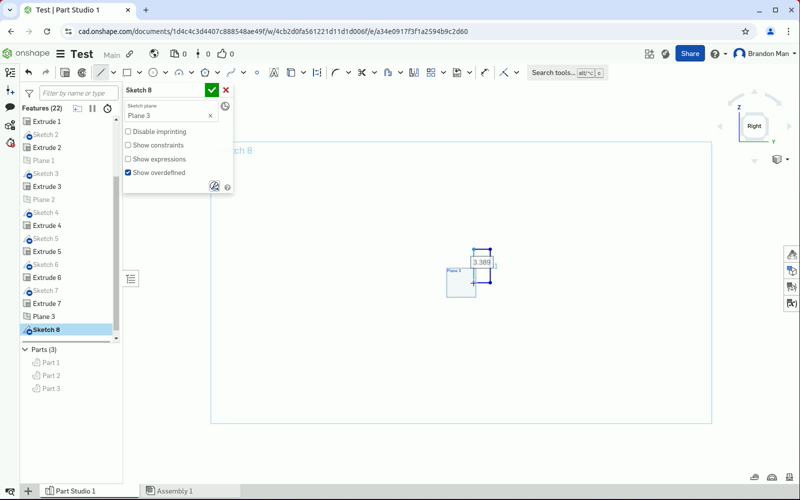
key_up(shift)
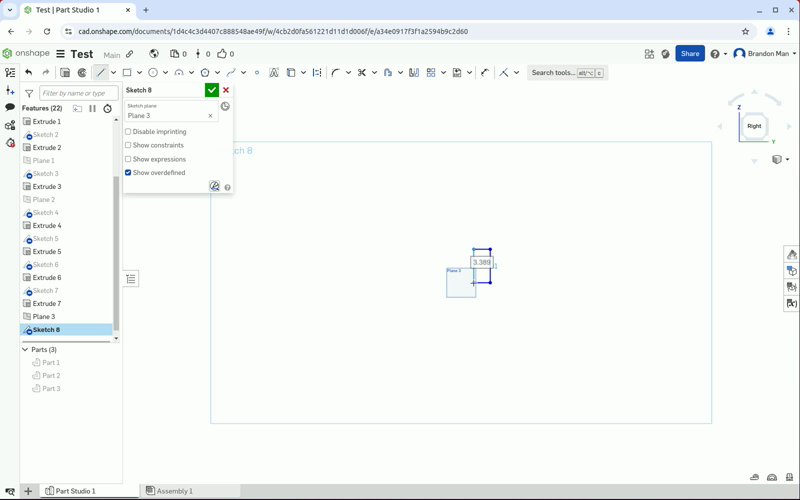
click(473, 282)
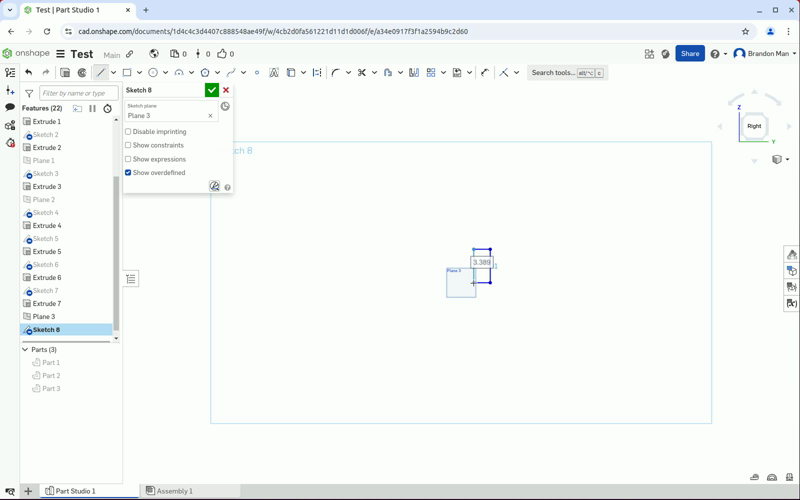
key(esc)
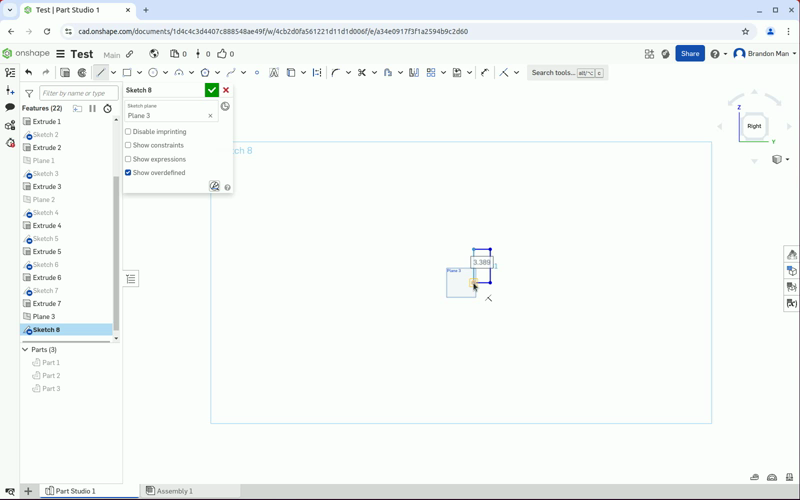
mouse_move(478, 250)
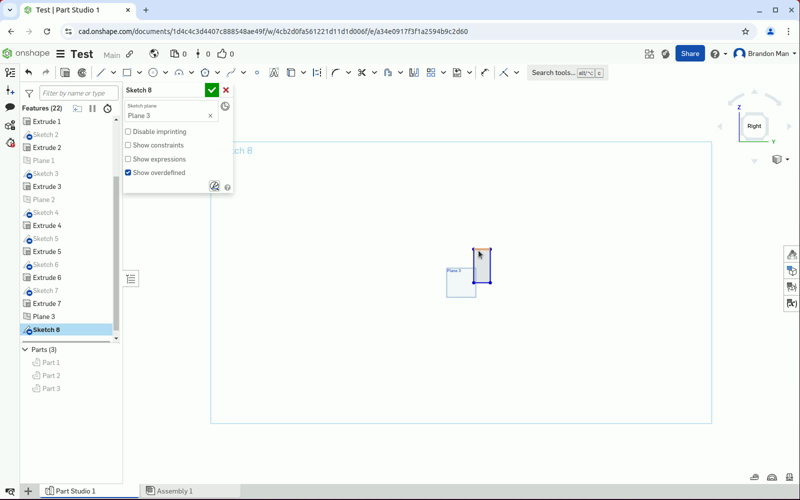
scroll(6)
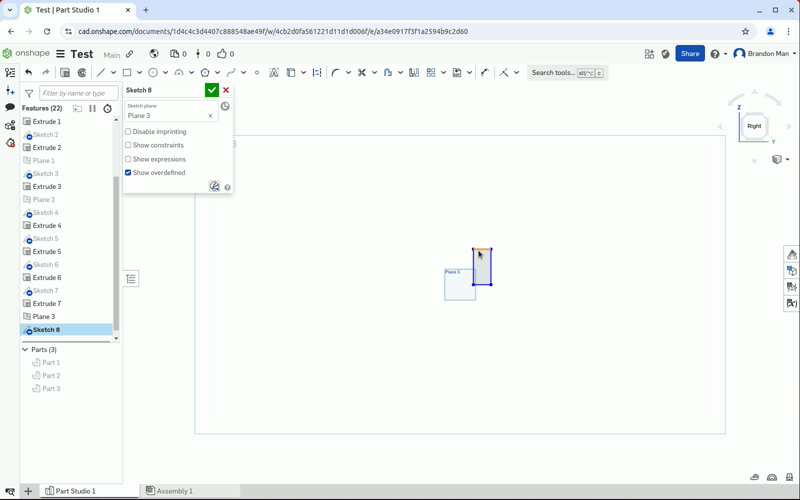
scroll(6)
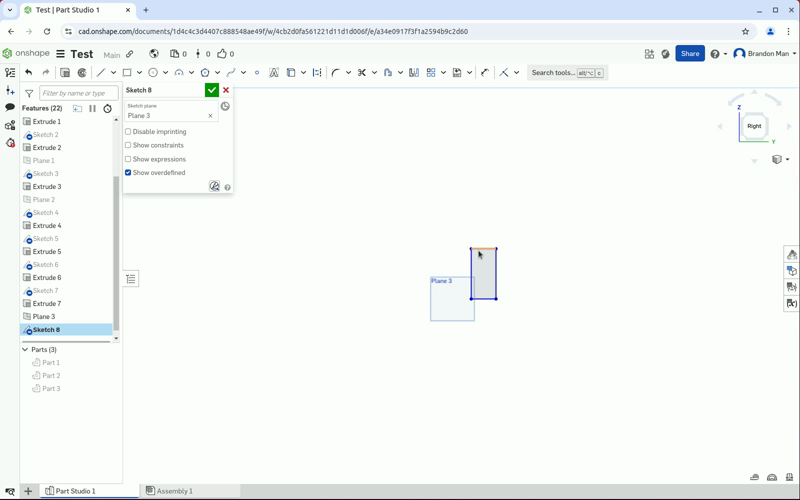
scroll(6)
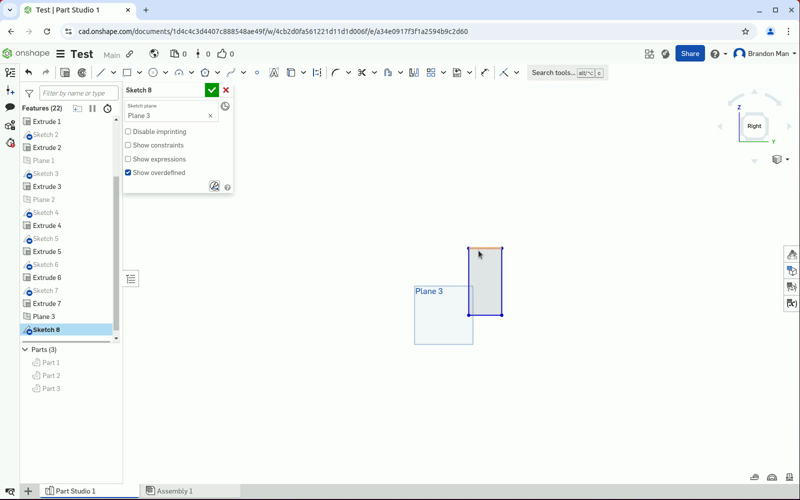
scroll(6)
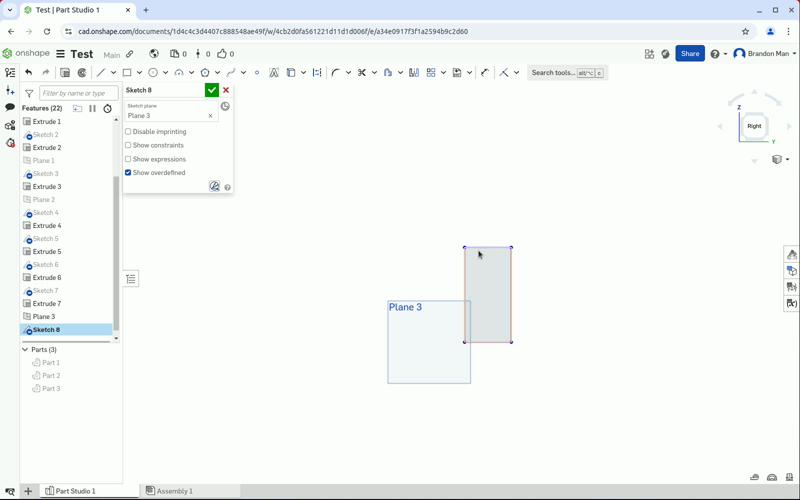
scroll(6)
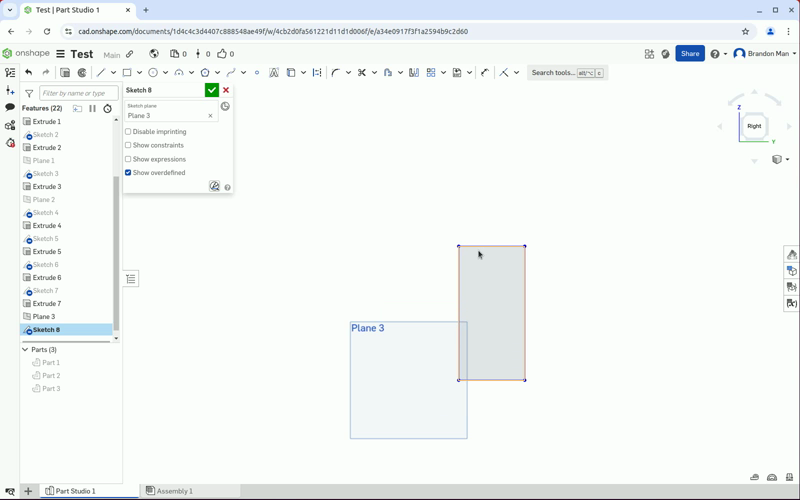
scroll(6)
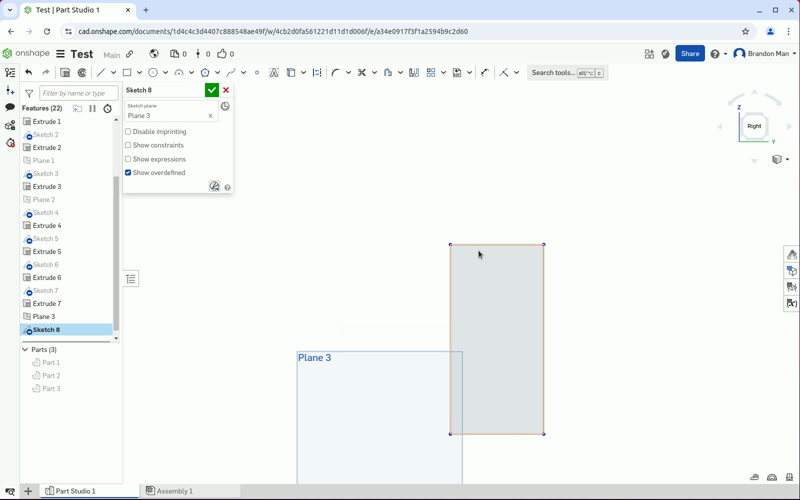
scroll(6)
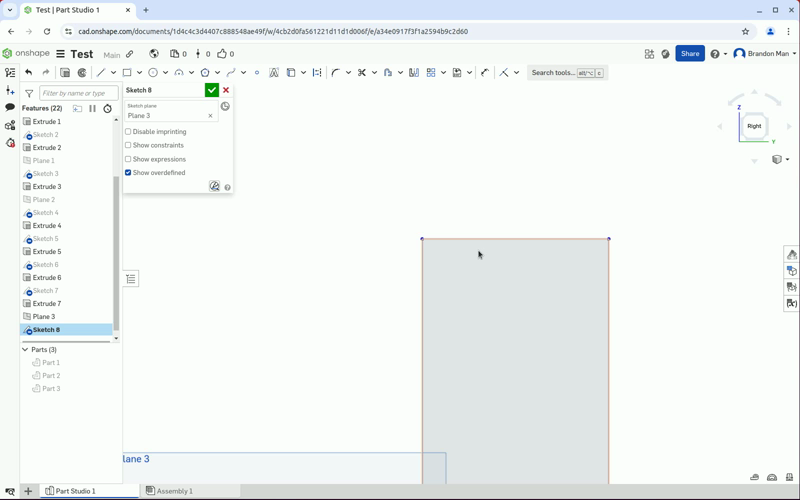
click(478, 250)
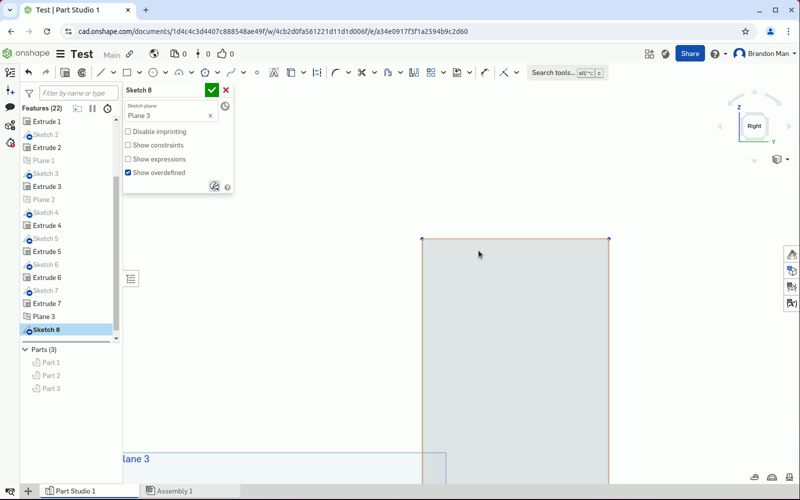
scroll(-6)
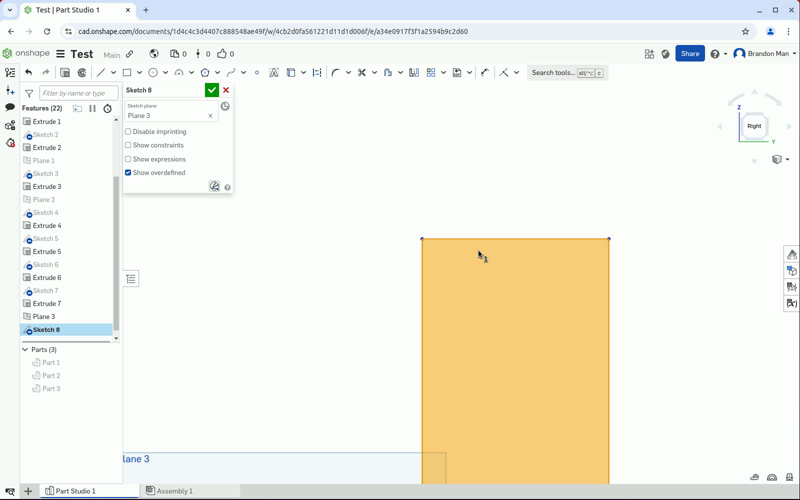
scroll(-6)
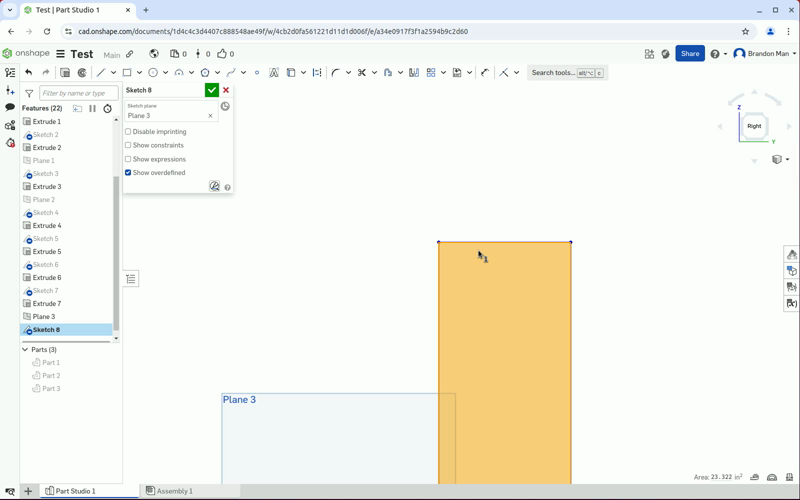
scroll(-6)
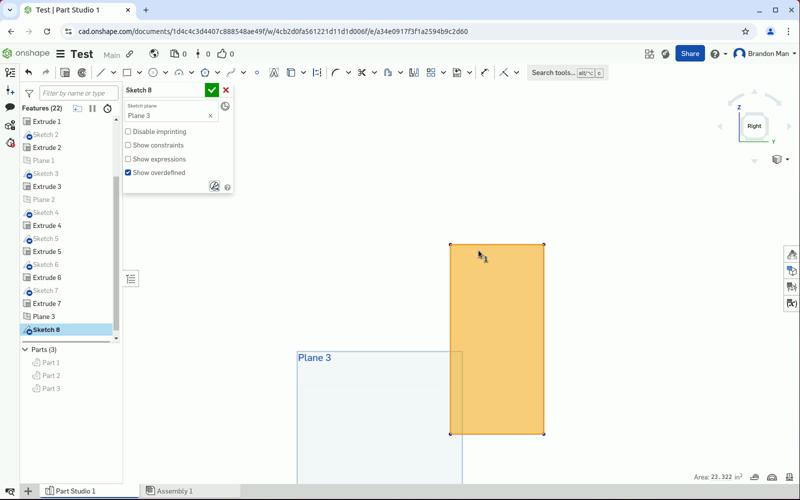
scroll(-6)
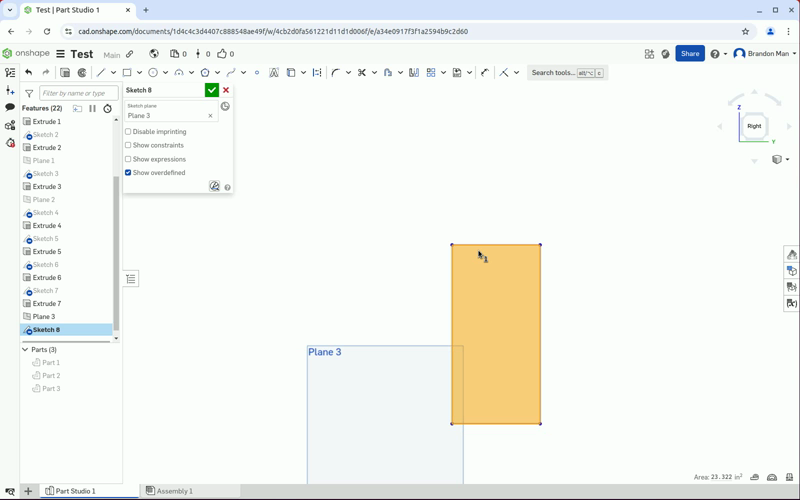
scroll(-6)
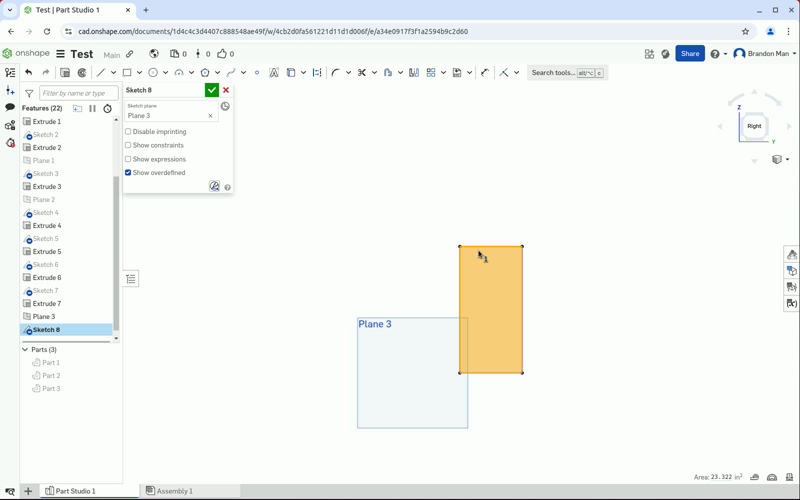
scroll(-6)
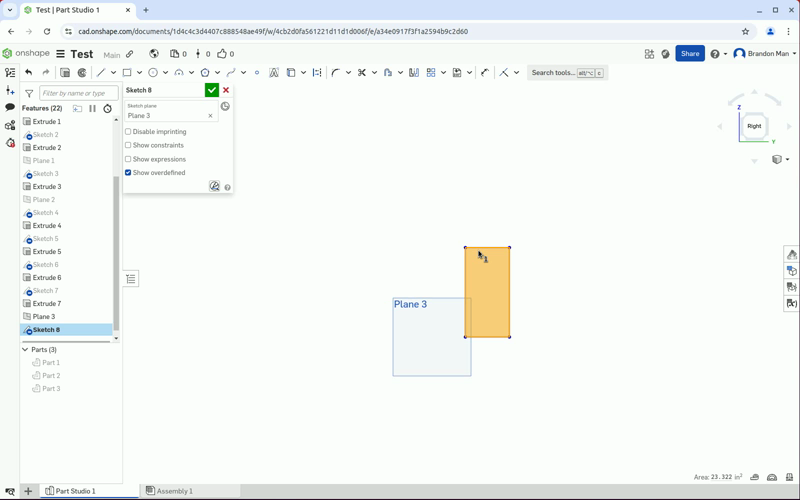
scroll(-6)
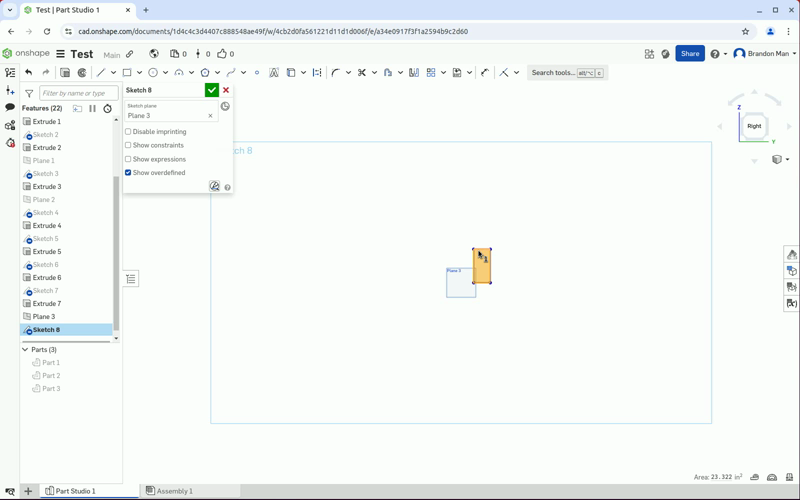
mouse_move(73, 352)
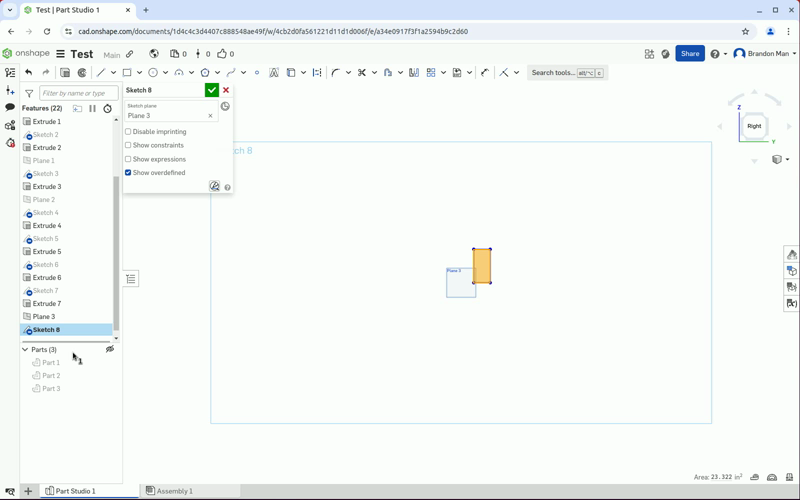
key(shift+y)
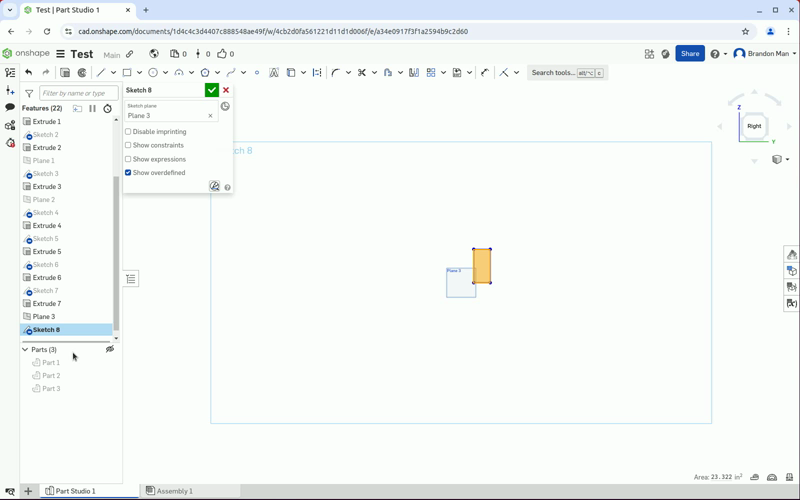
key(shift+e)
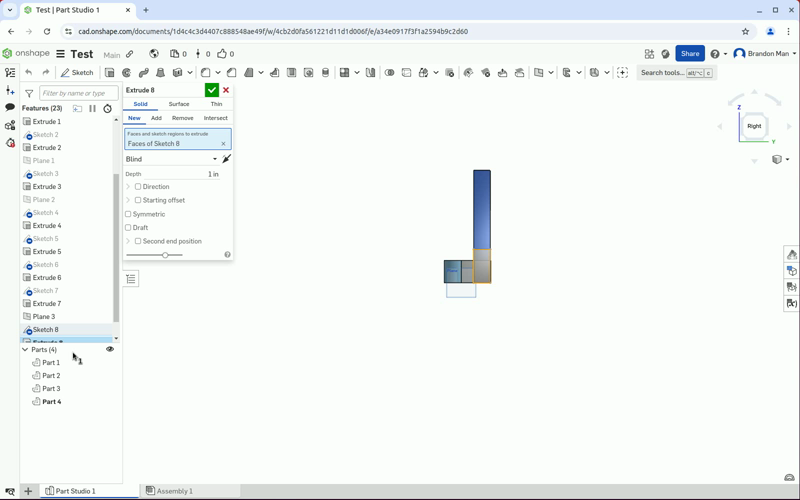
mouse_move(143, 106)
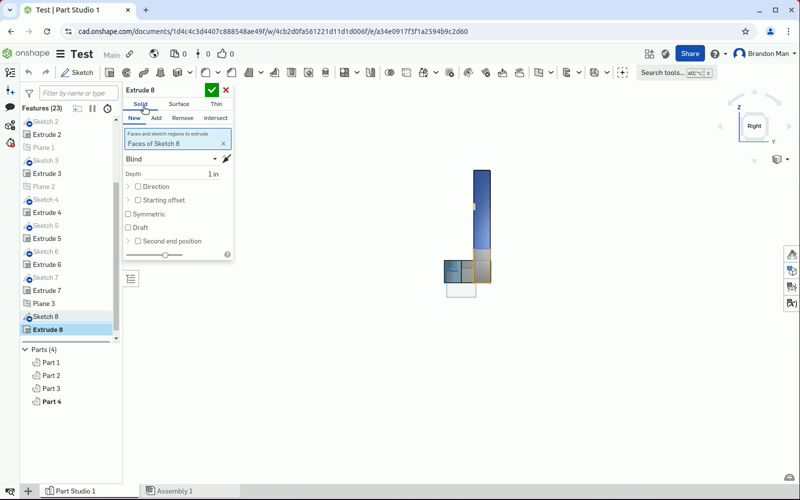
click(143, 106)
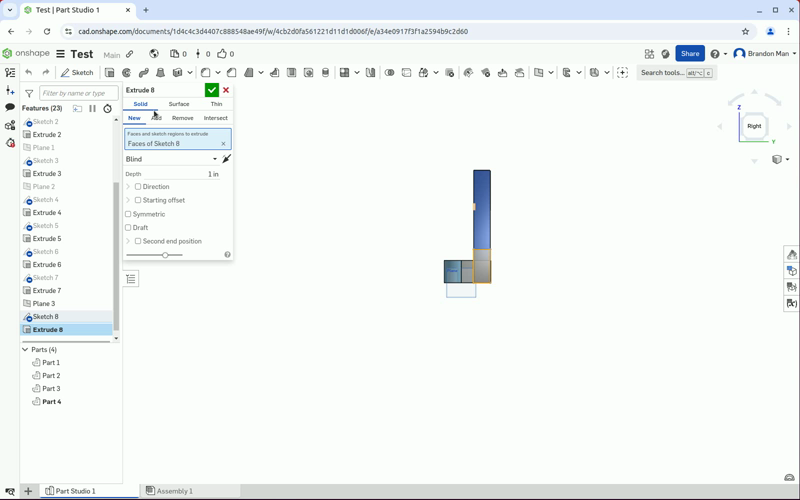
mouse_move(186, 120)
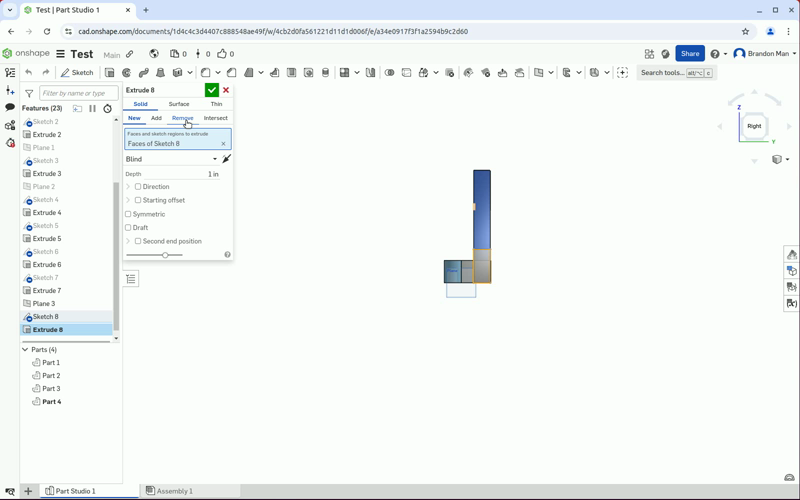
click(186, 120)
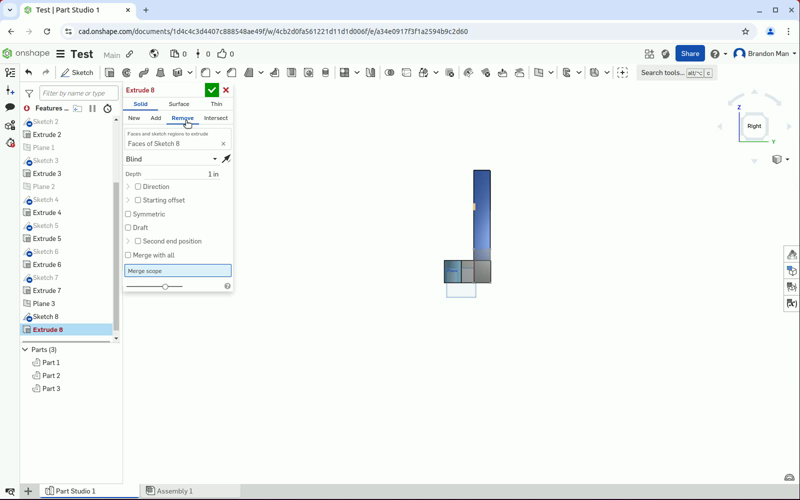
key(tab, 4)
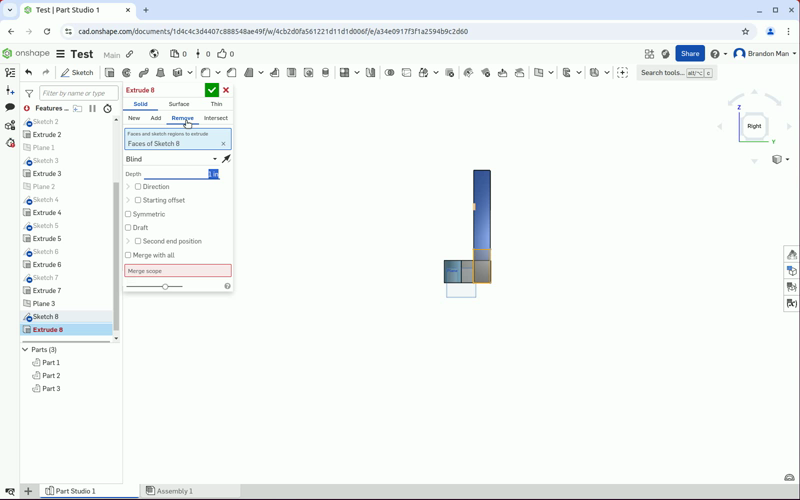
text(1.685)
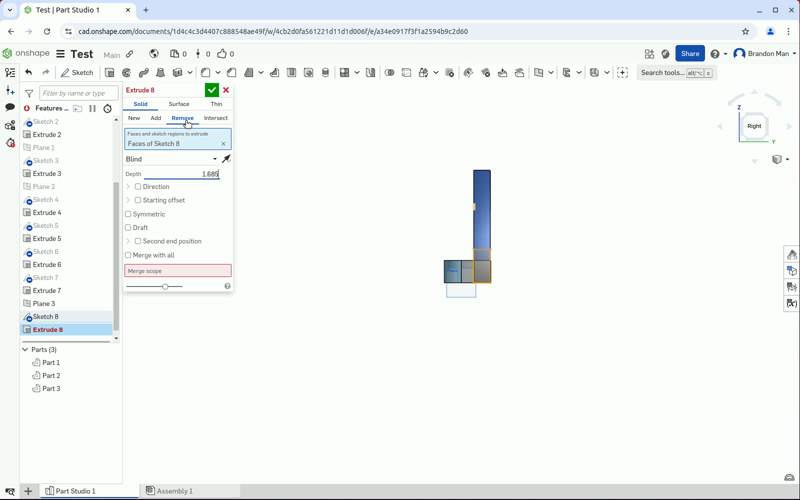
key(tab, 6)
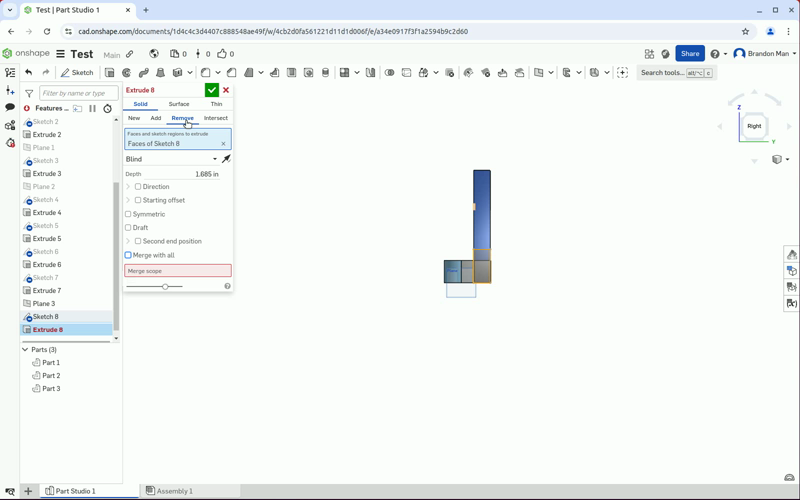
key(space)
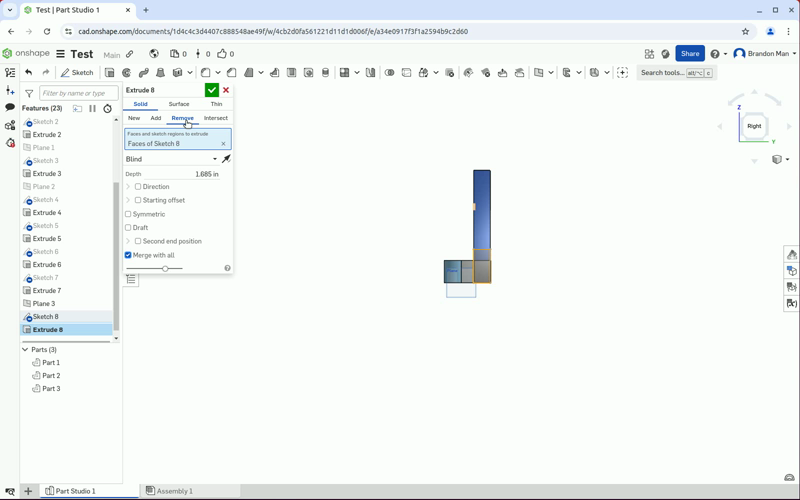
key(enter)
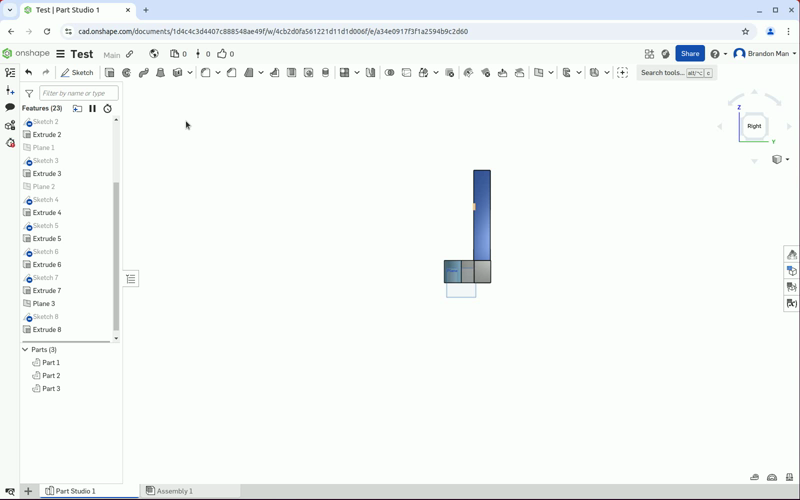
key(shift+h)
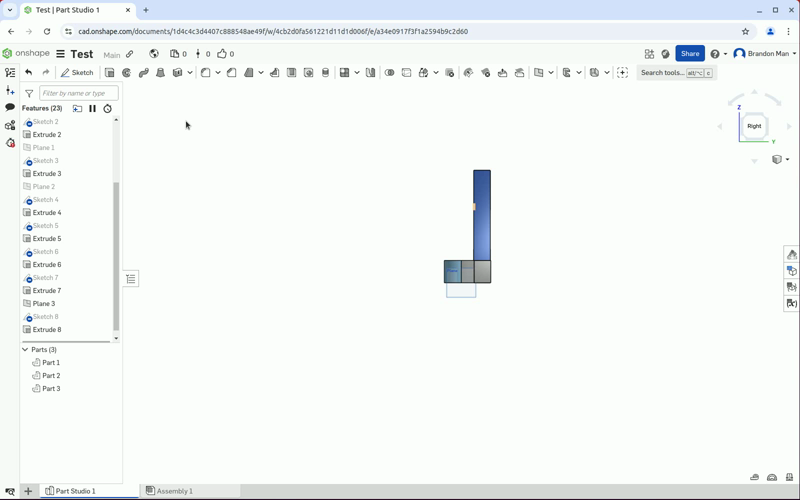
key(shift+h)
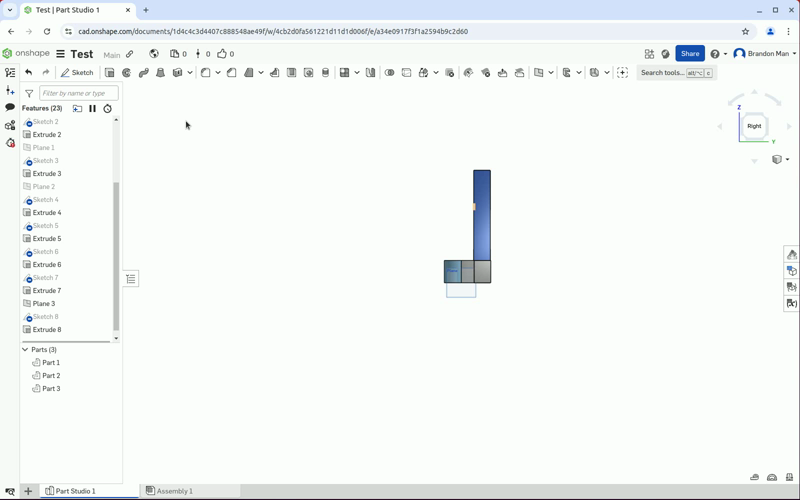
key(shift+7)
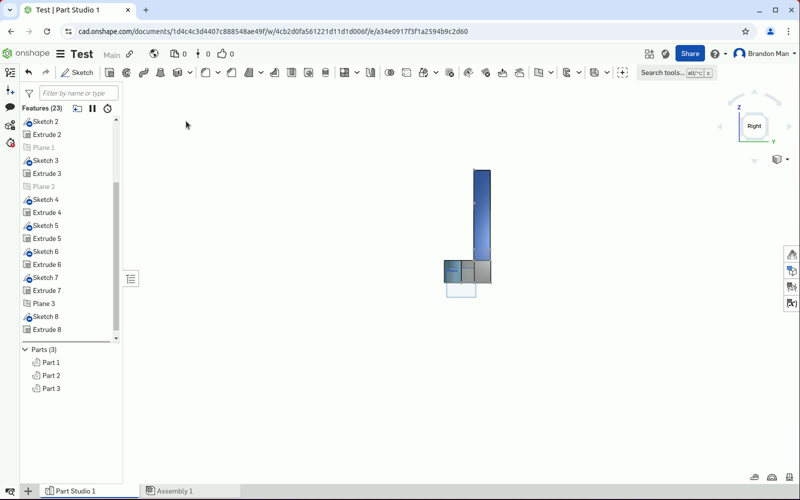
key(right, 2)
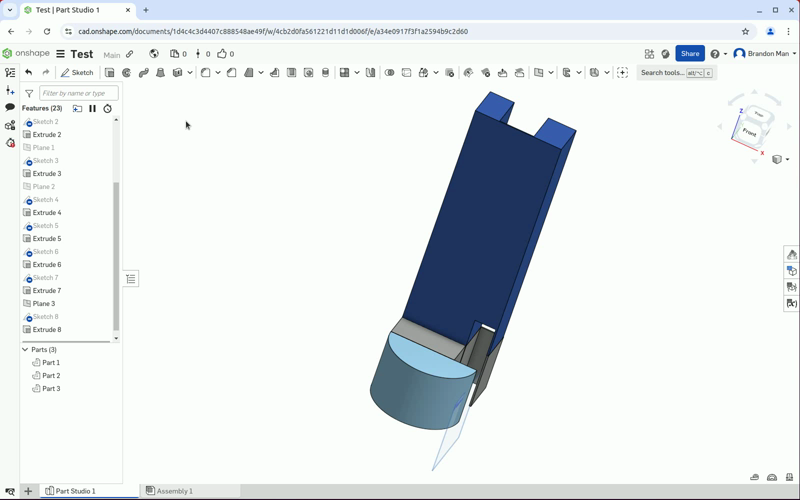
key(down, 2)
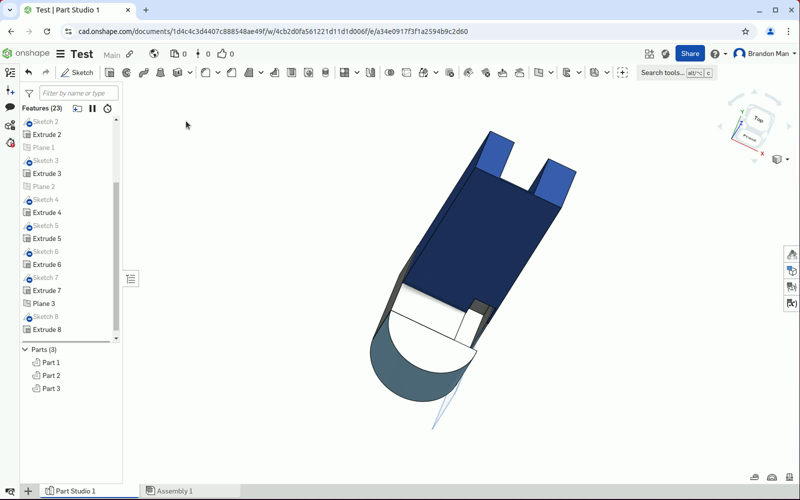
key(up, 2)
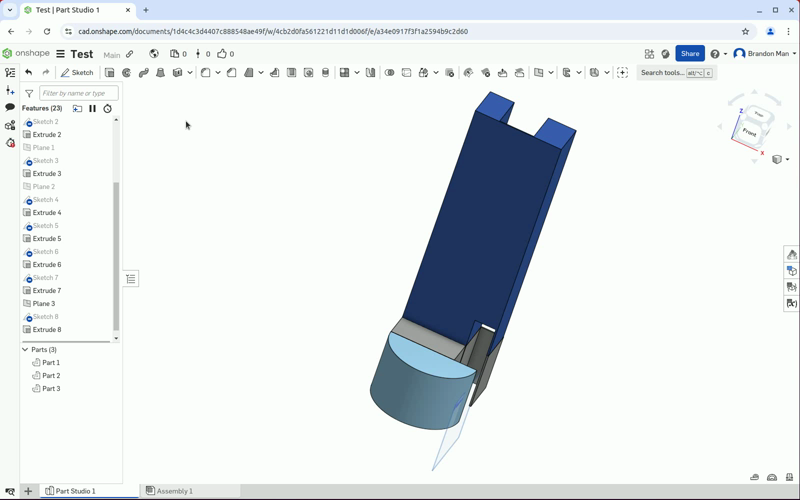
key(left, 2)
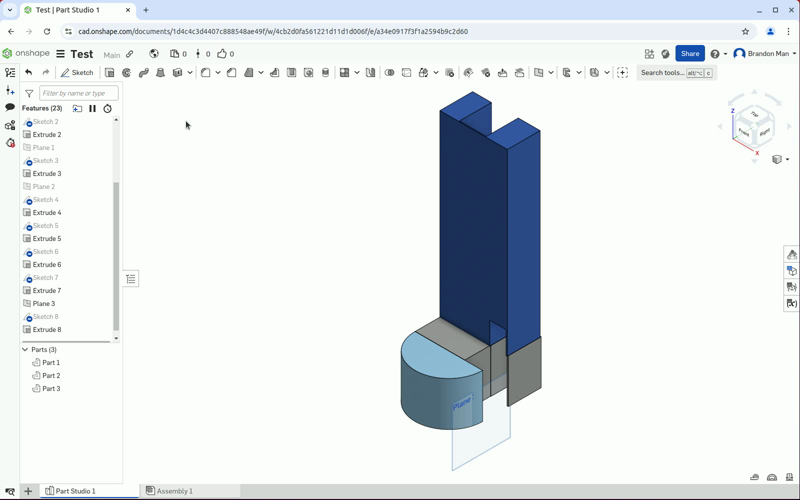
mouse_move(69, 98)
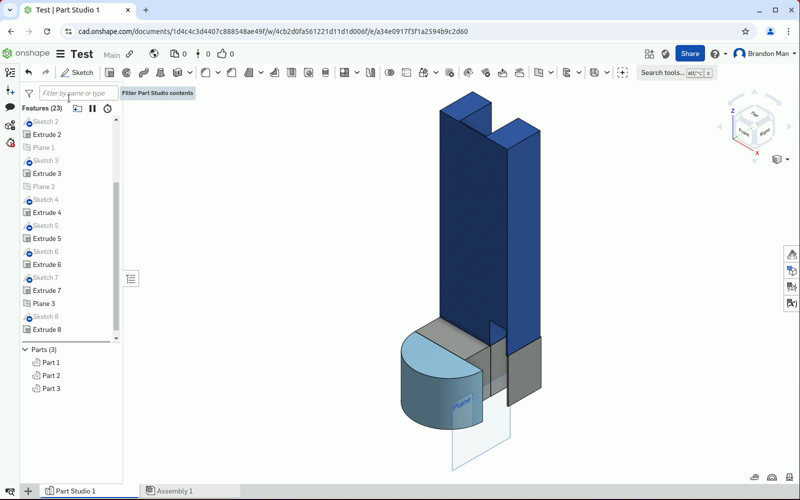
click(69, 98)